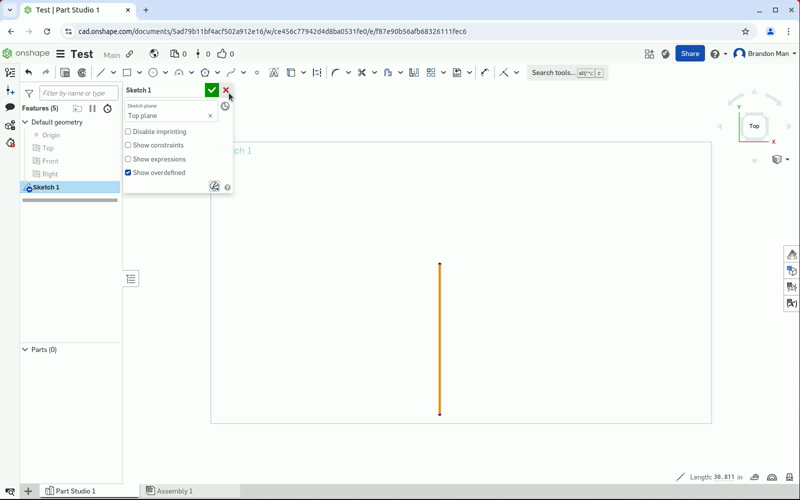
key(shift+h)
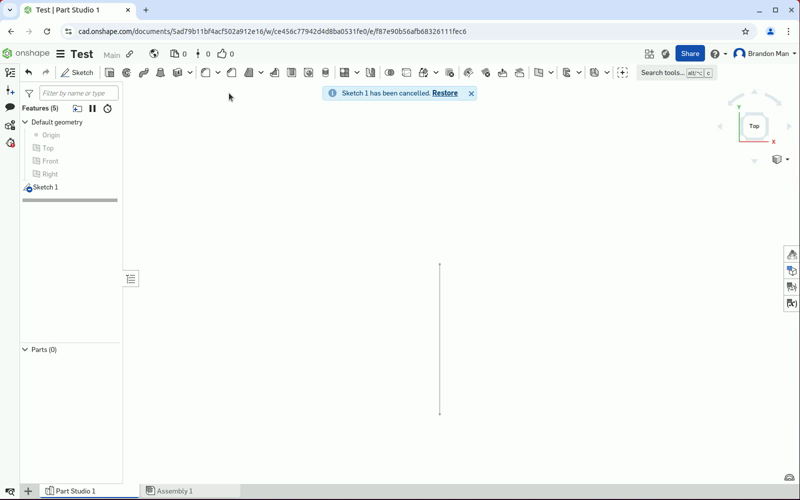
mouse_move(73, 352)
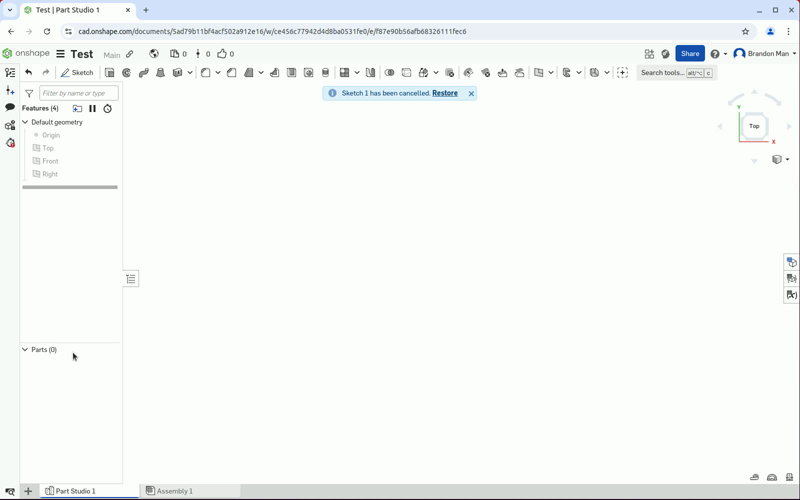
key(y)
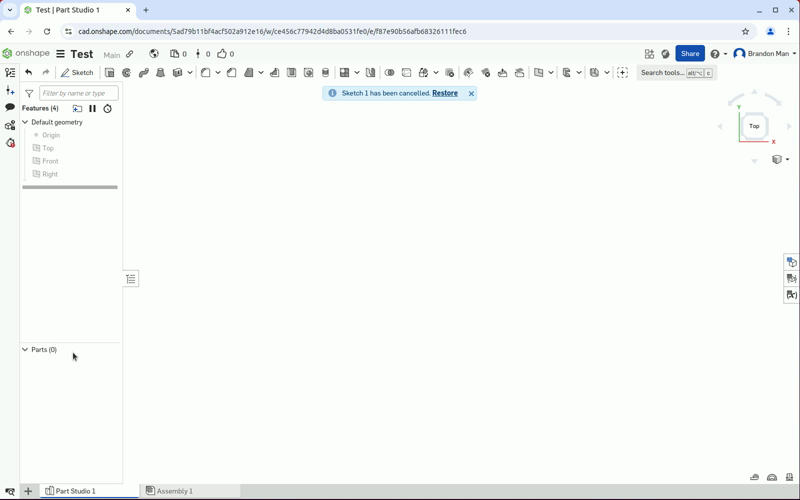
key(shift+p)
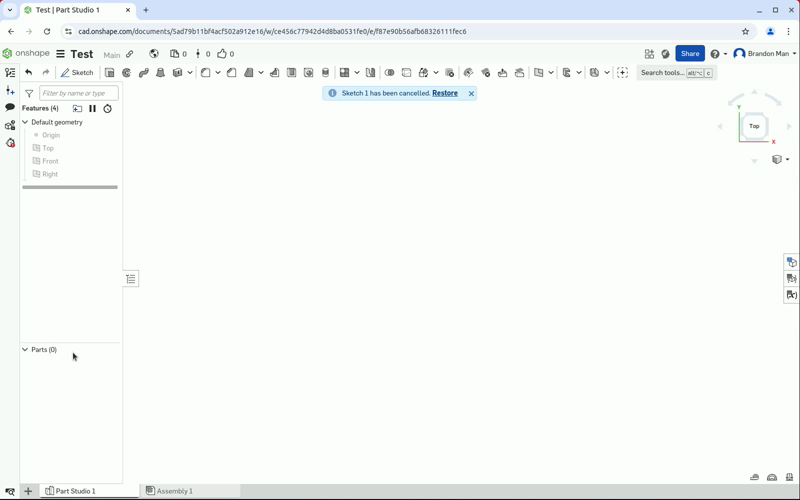
key(space)
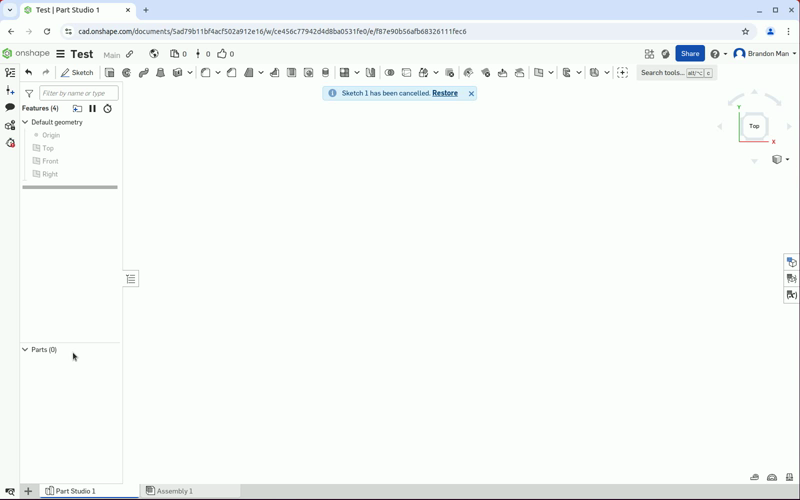
key_down(shift)
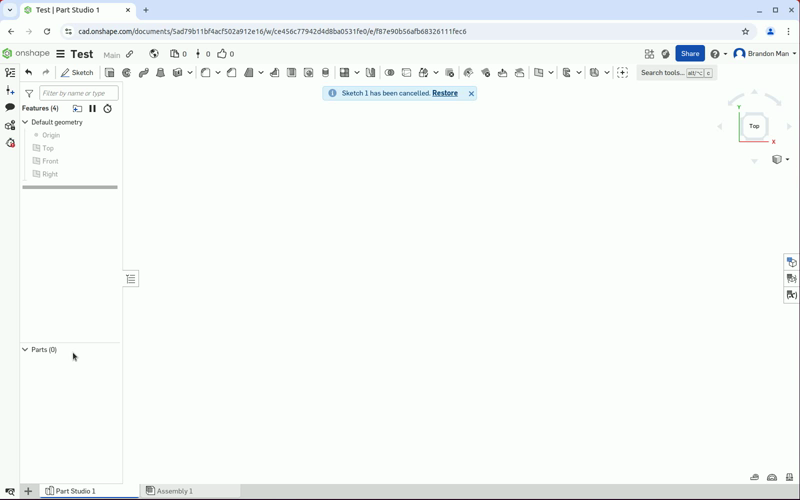
key(up)
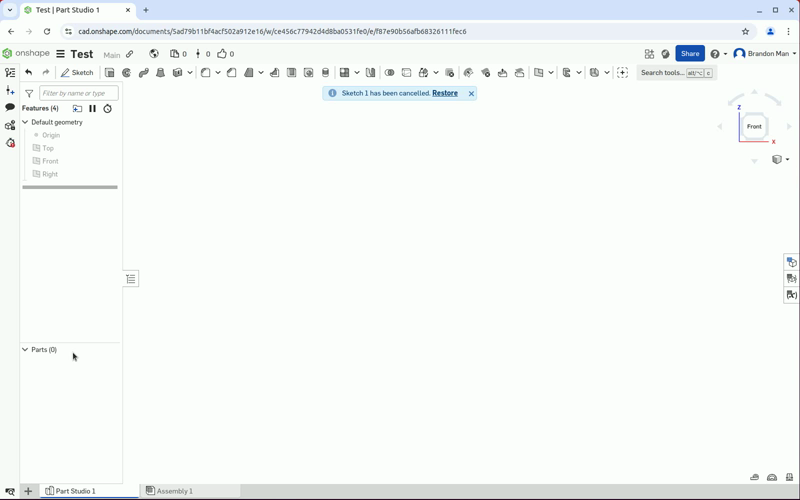
key_up(shift)
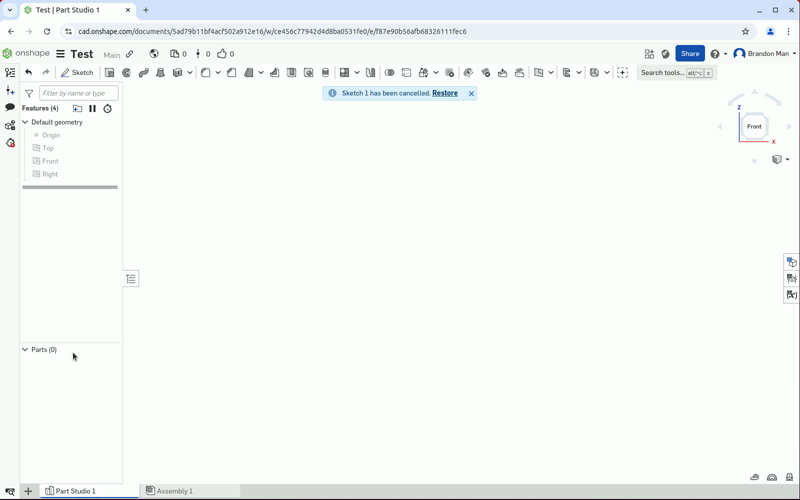
mouse_move(73, 352)
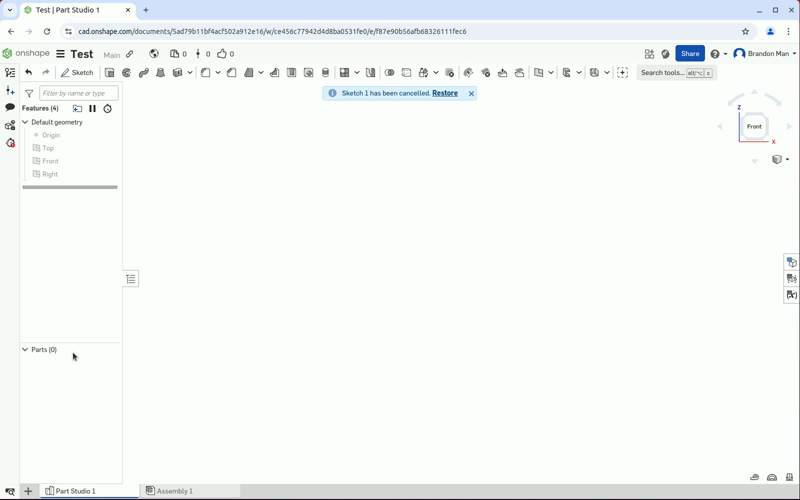
key(shift+y)
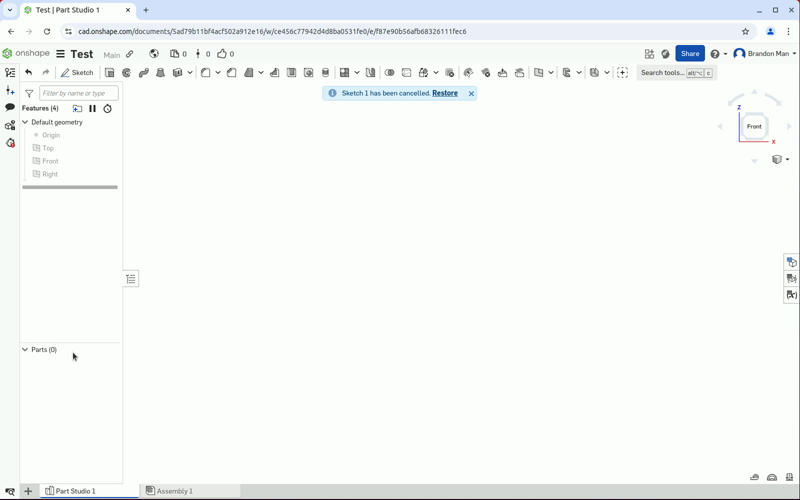
key(shift+s)
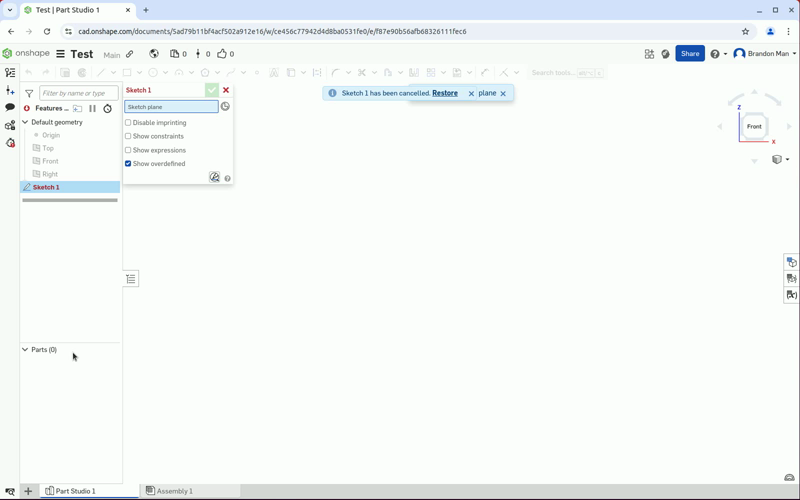
mouse_move(73, 163)
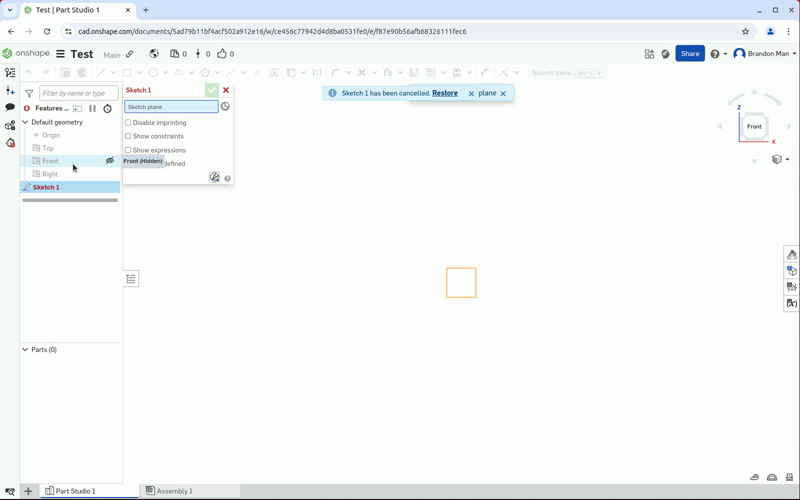
click(73, 163)
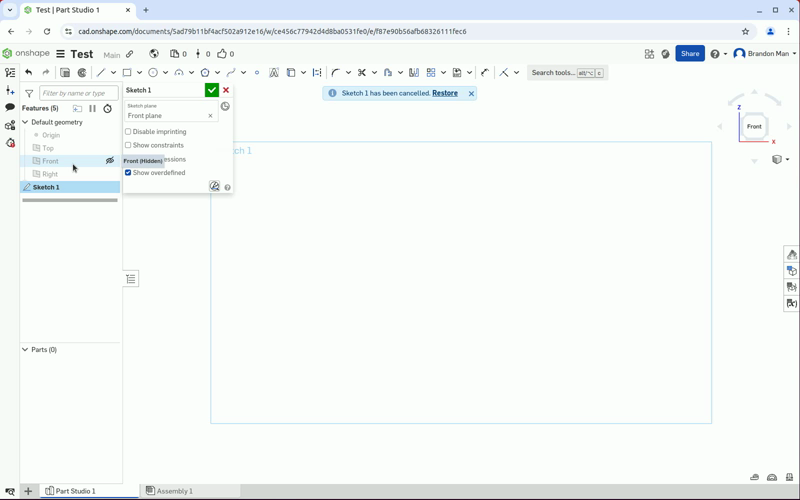
mouse_move(73, 352)
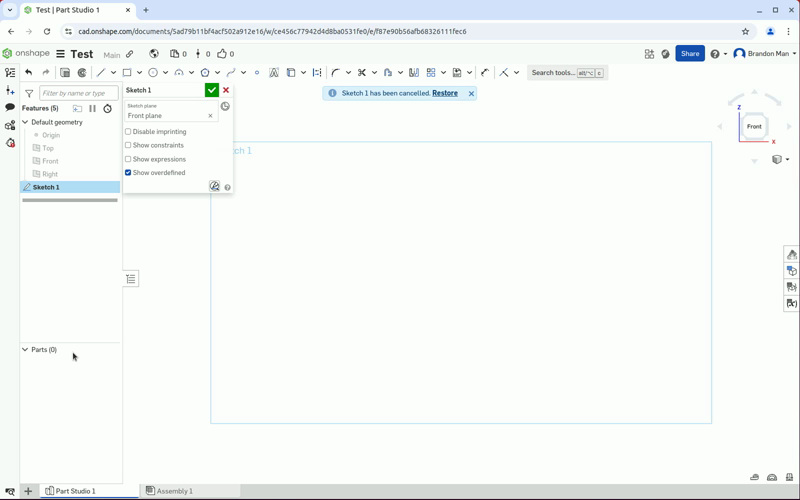
key(y)
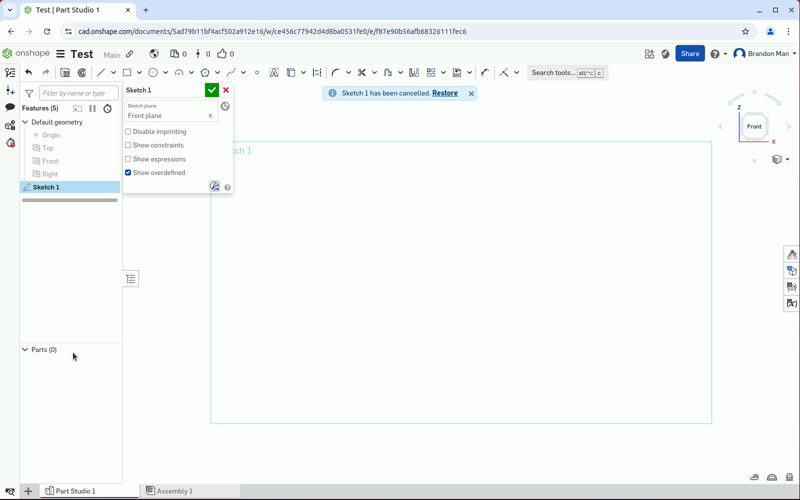
key(l)
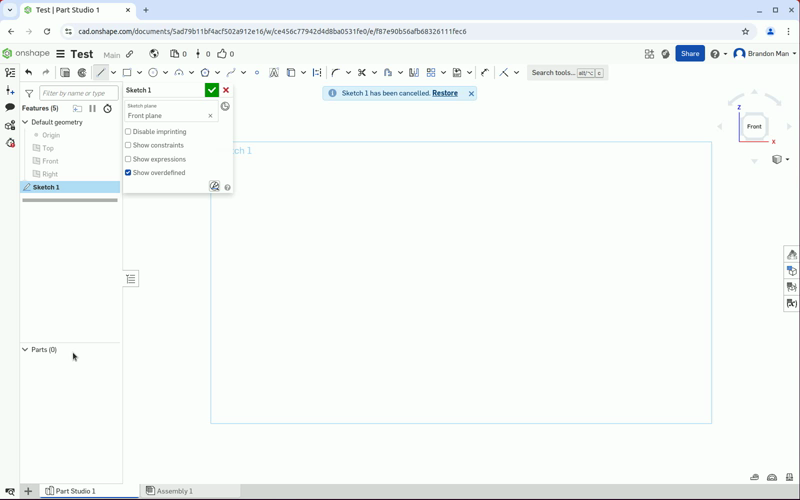
key_down(shift)
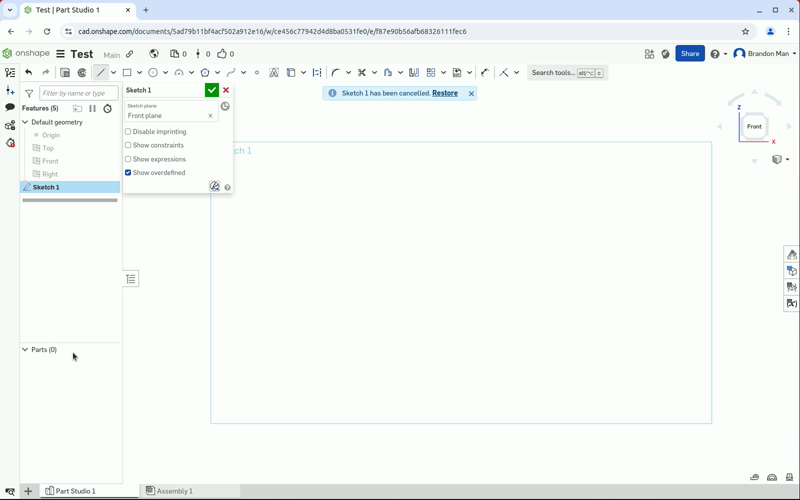
mouse_move(438, 193)
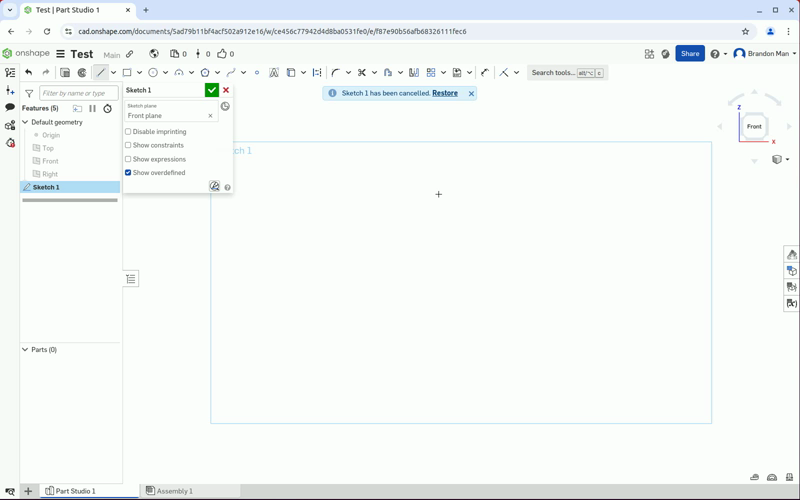
click(438, 193)
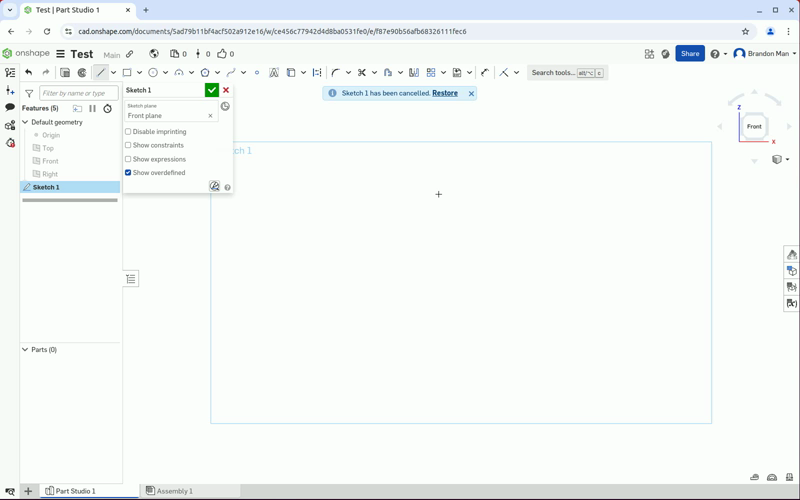
key_up(shift)
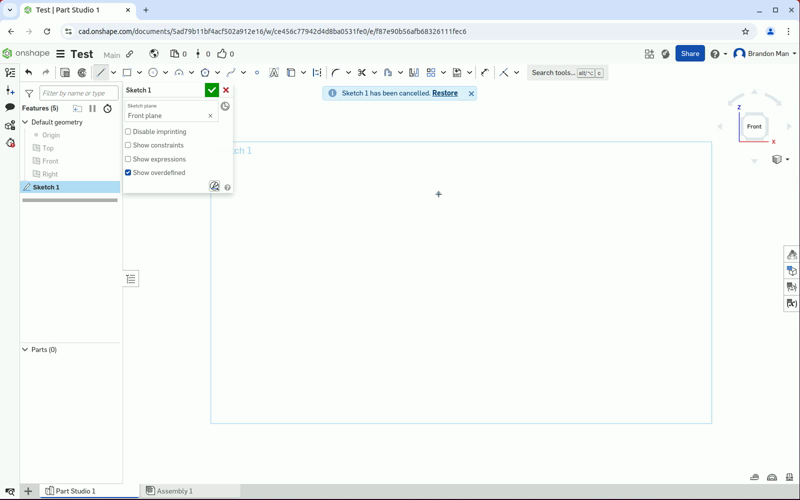
key_down(shift)
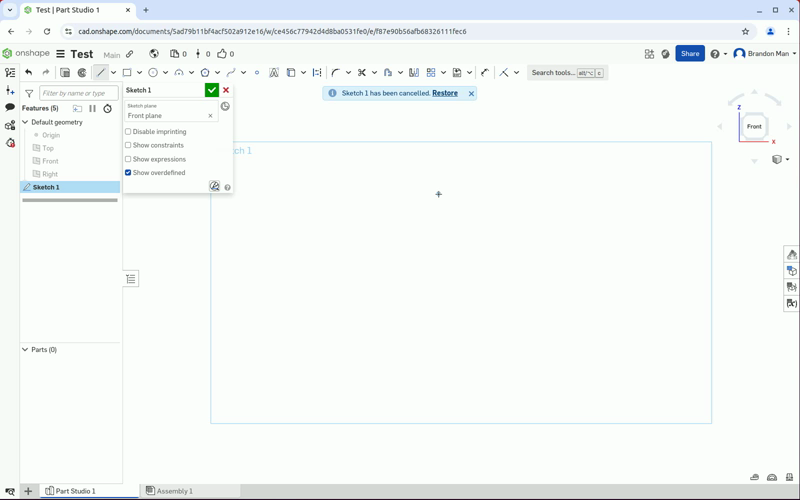
mouse_move(442, 383)
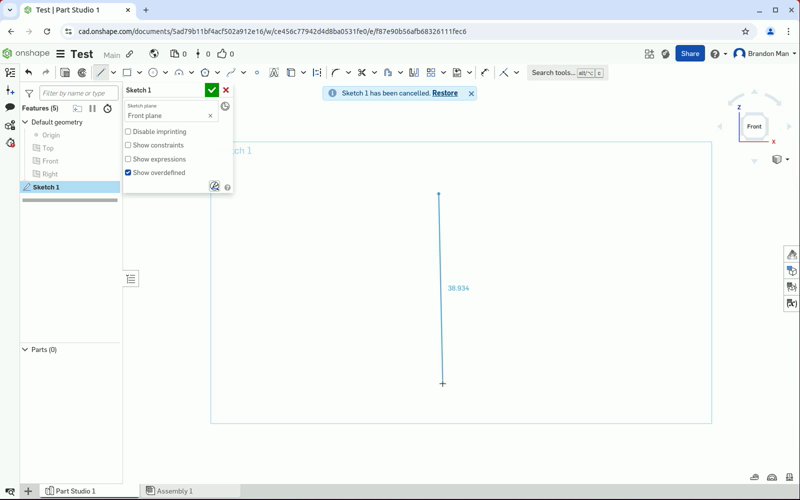
click(442, 383)
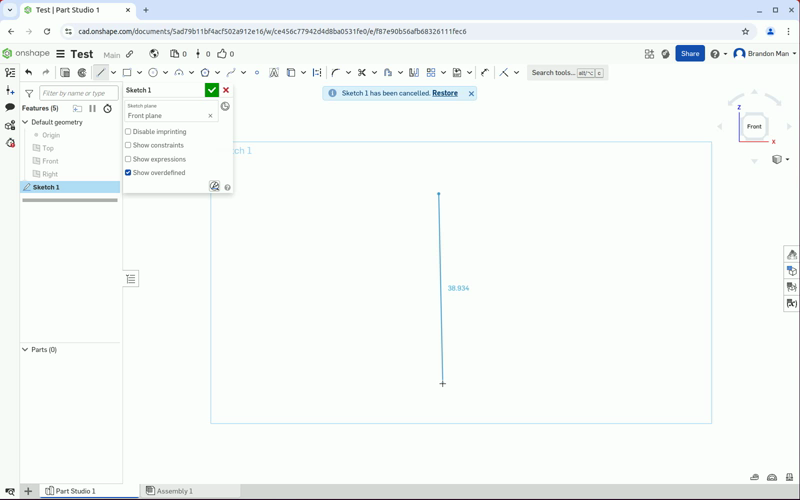
key_up(shift)
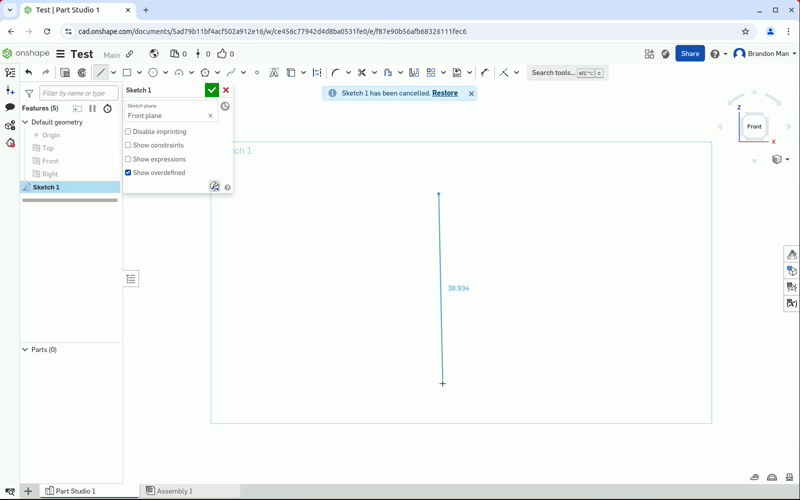
key(esc)
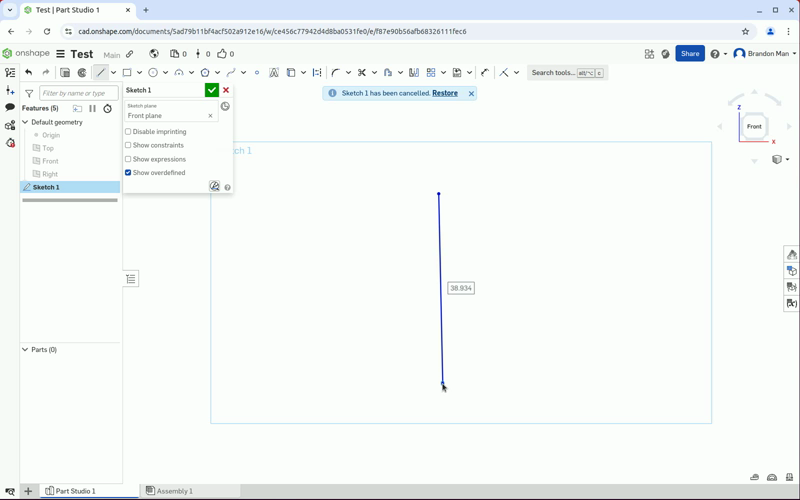
key(a)
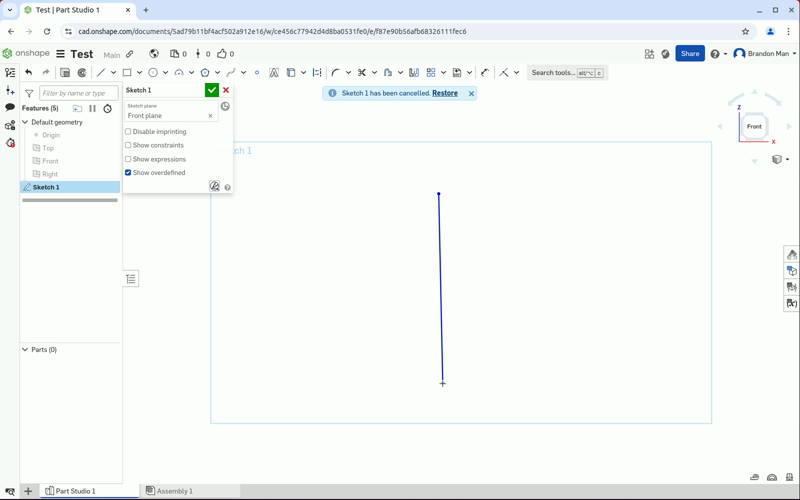
mouse_move(442, 383)
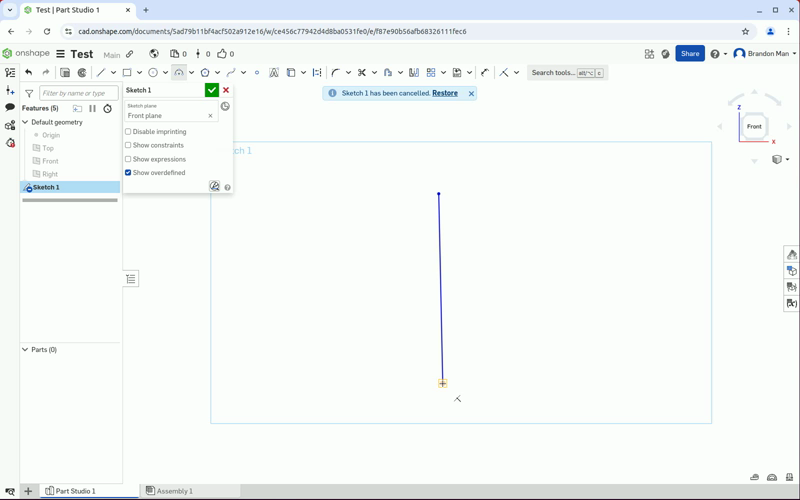
click(442, 383)
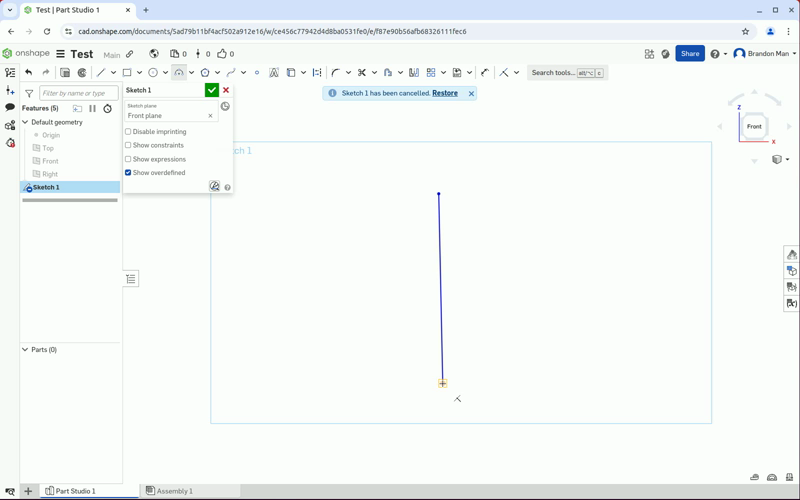
key_down(shift)
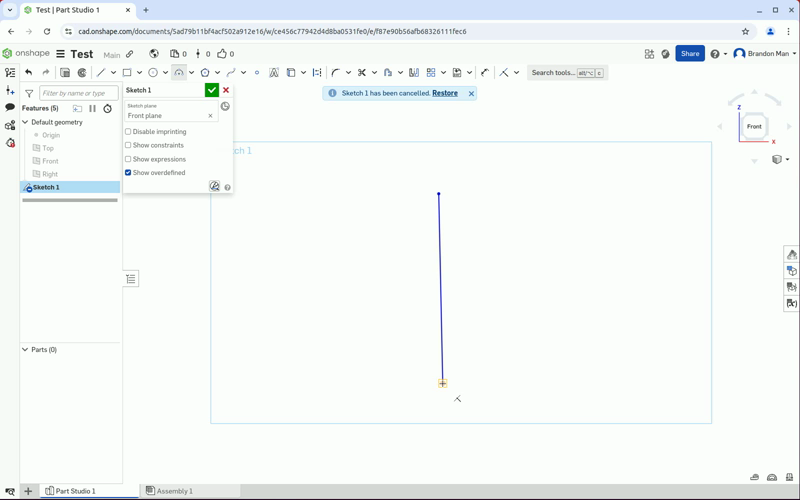
mouse_move(444, 387)
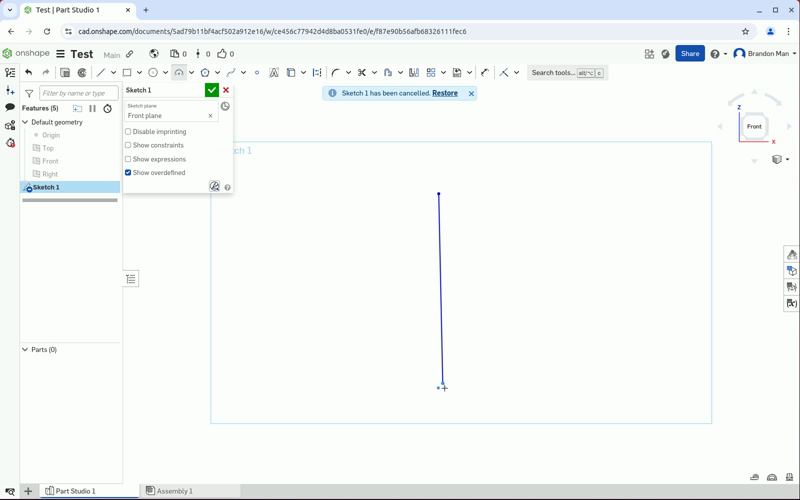
scroll(6)
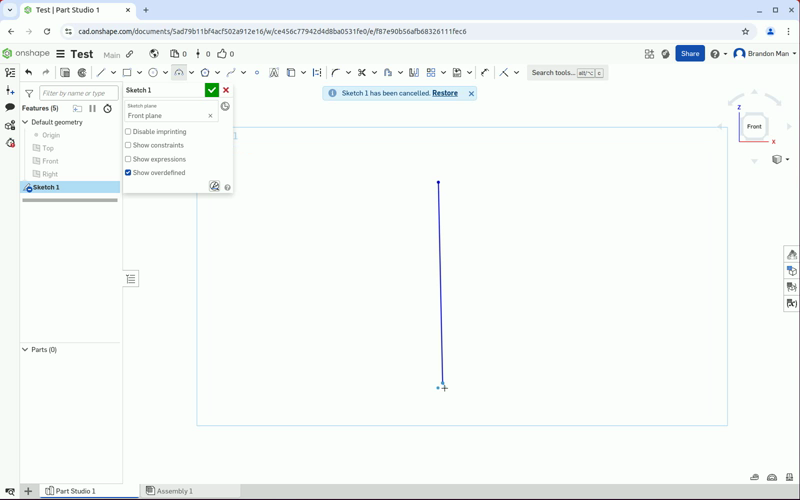
scroll(6)
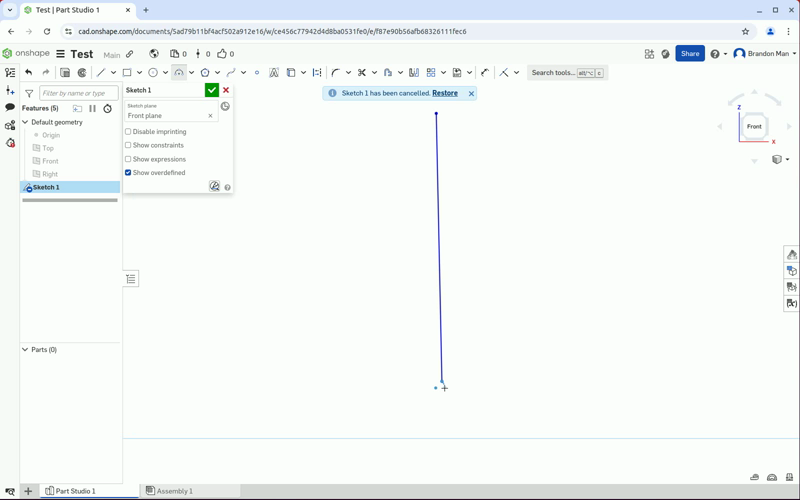
scroll(6)
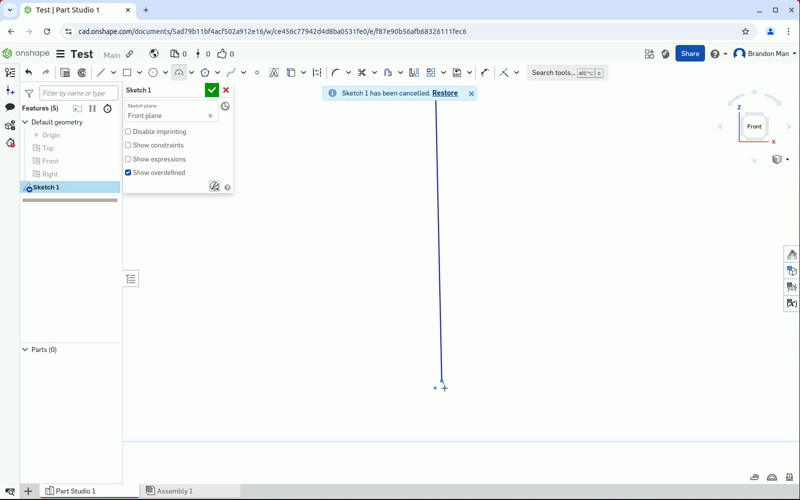
scroll(6)
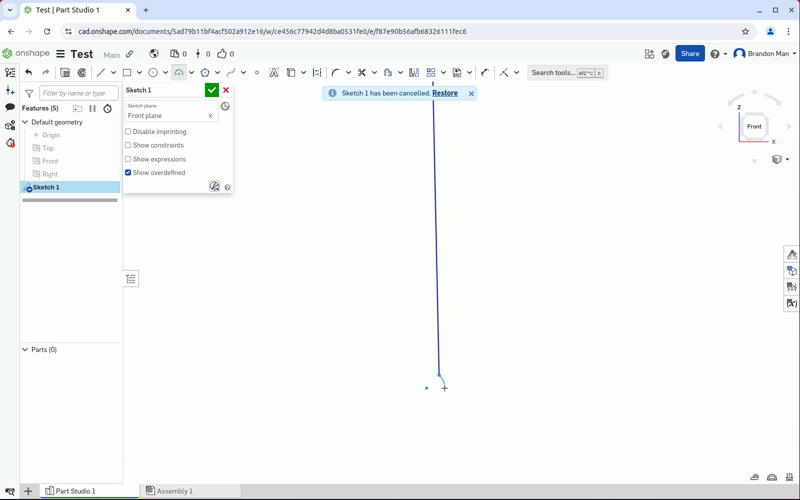
scroll(6)
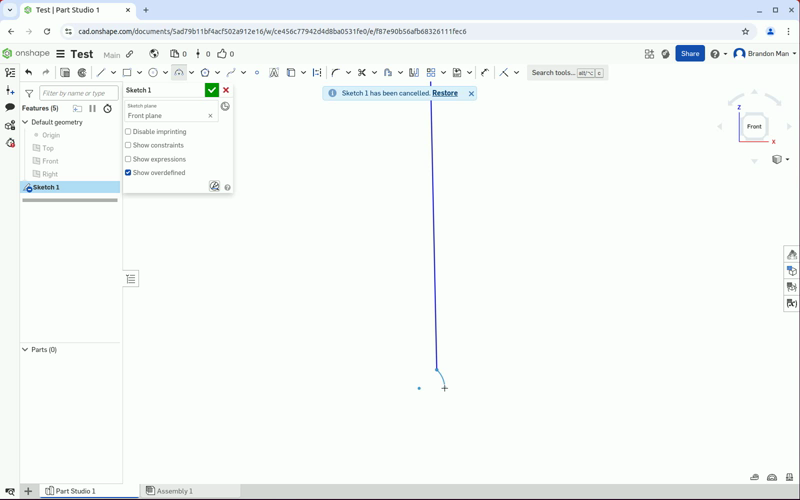
scroll(6)
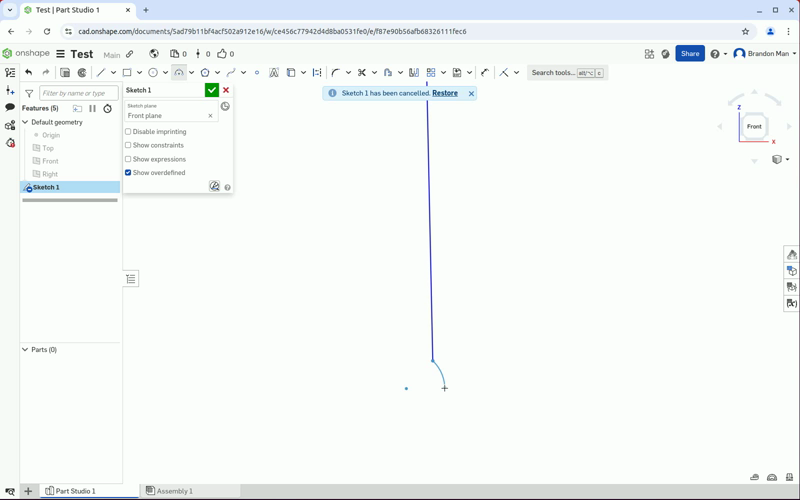
scroll(6)
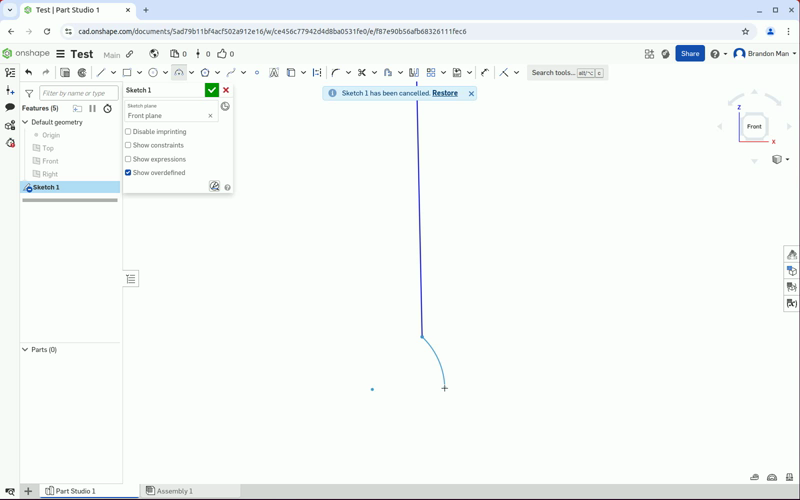
click(444, 387)
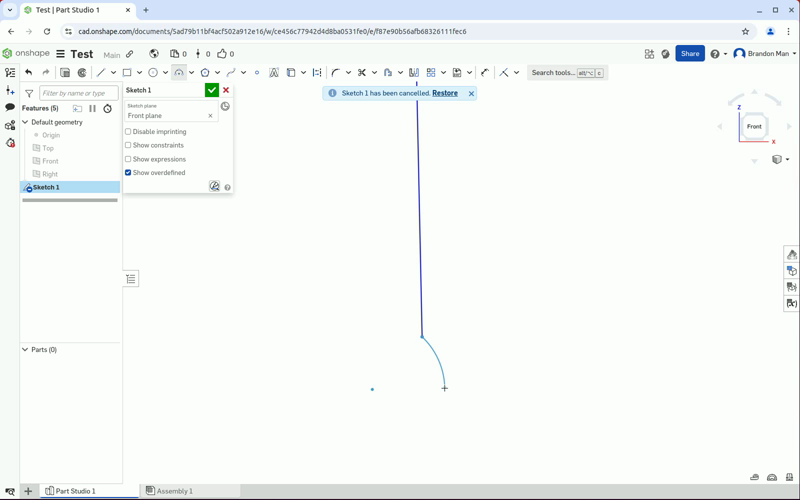
scroll(-6)
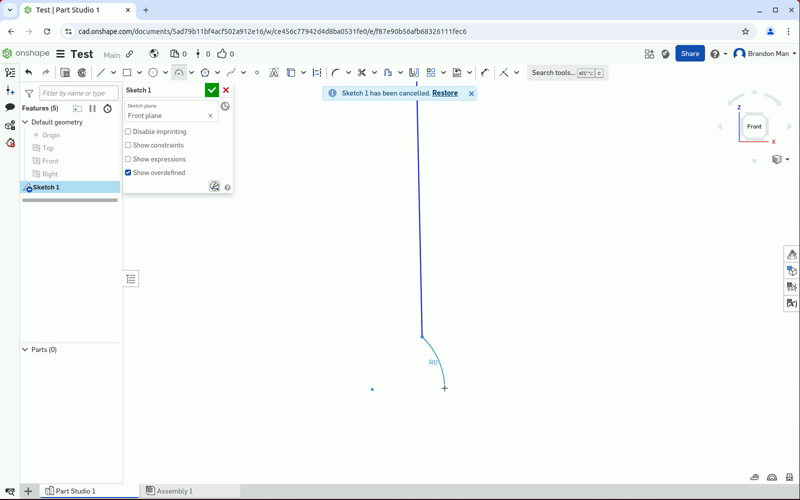
scroll(-6)
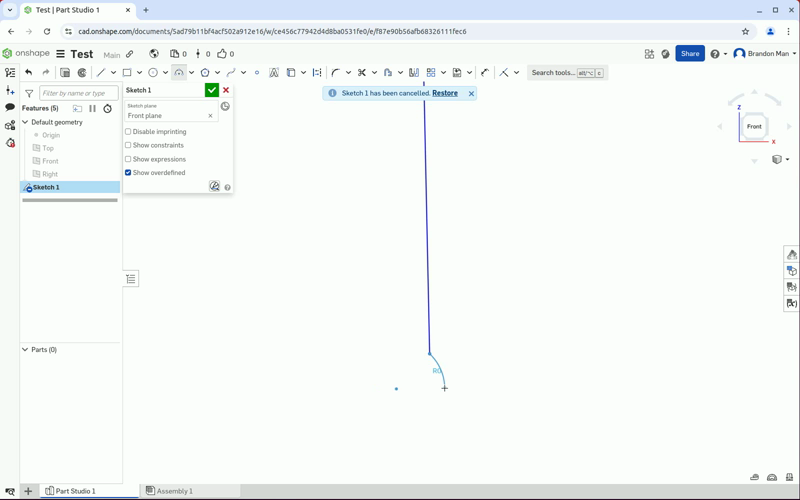
scroll(-6)
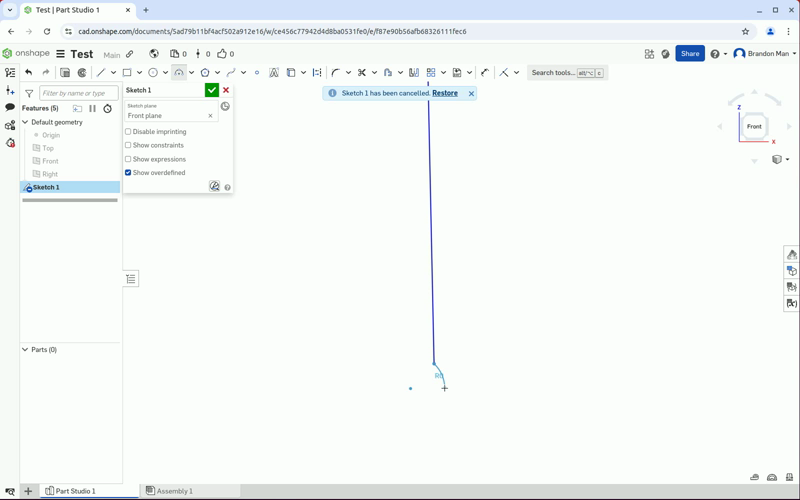
scroll(-6)
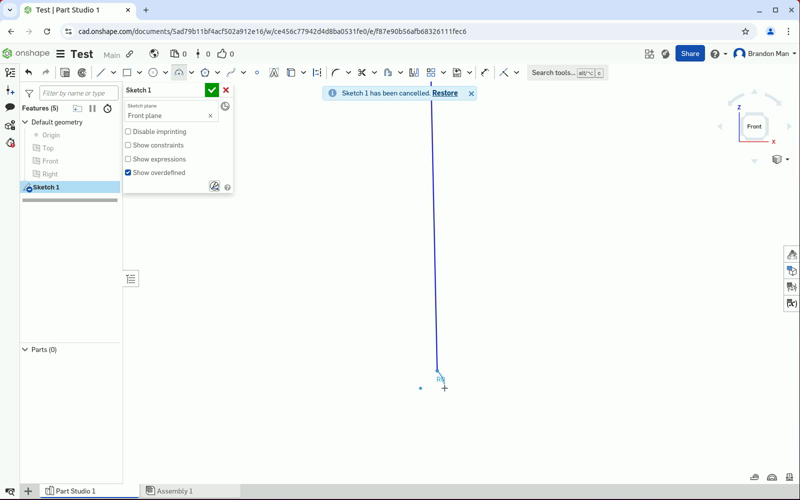
scroll(-6)
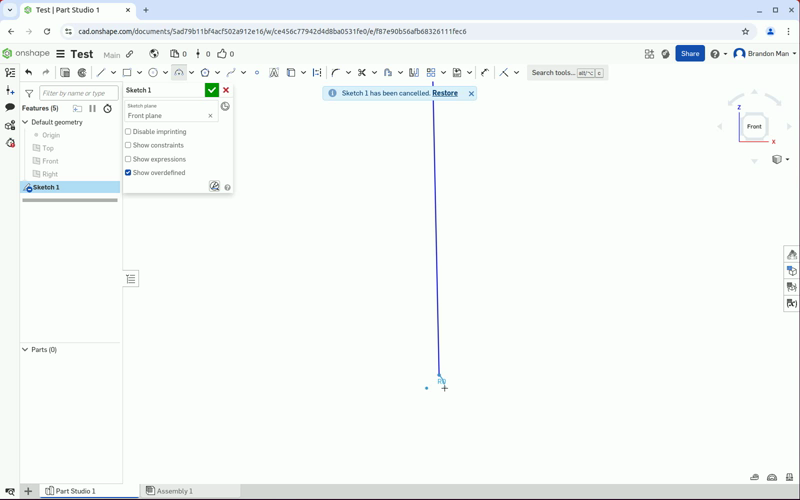
scroll(-6)
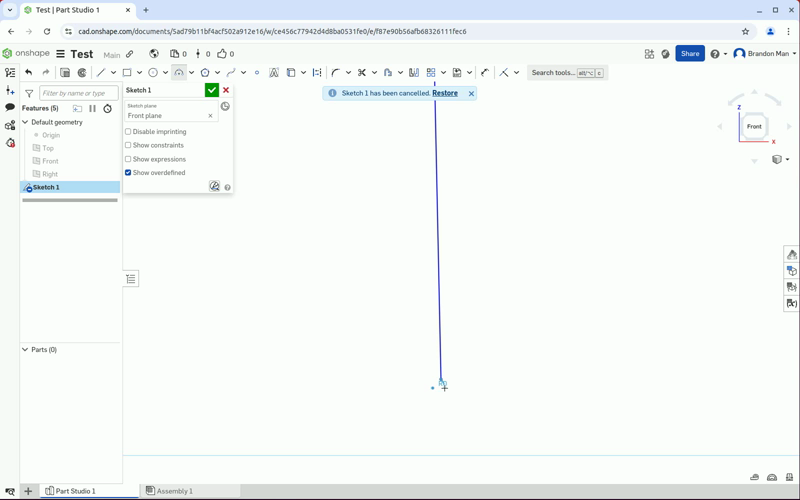
scroll(-6)
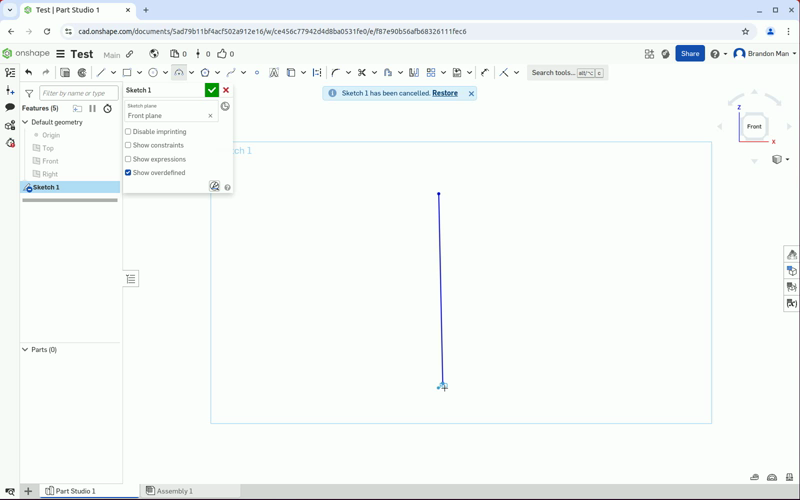
mouse_move(442, 385)
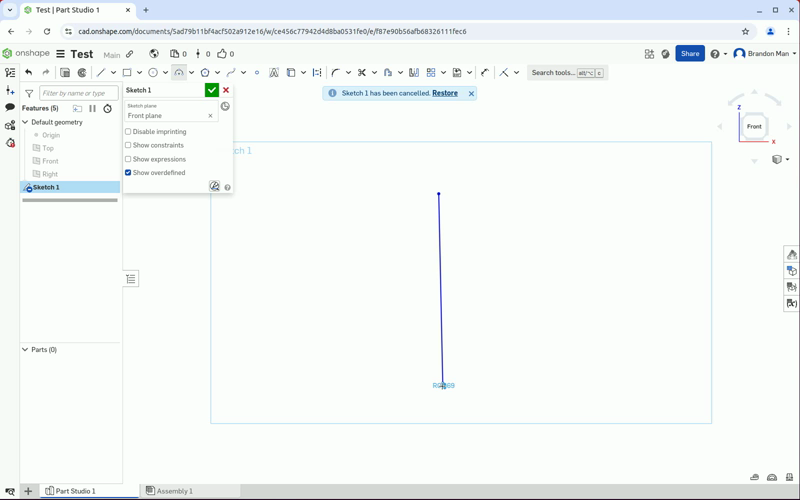
scroll(6)
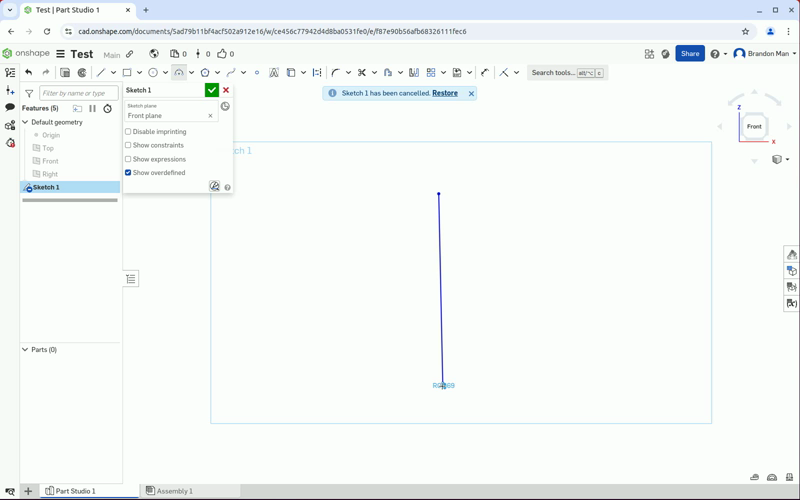
scroll(6)
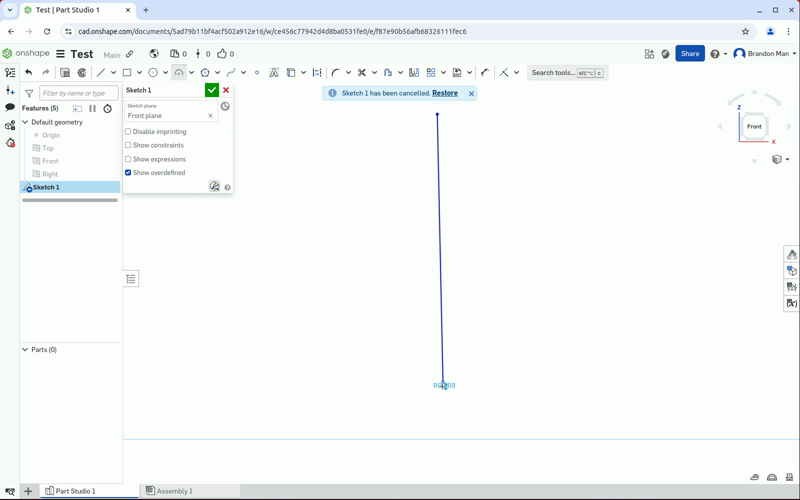
scroll(6)
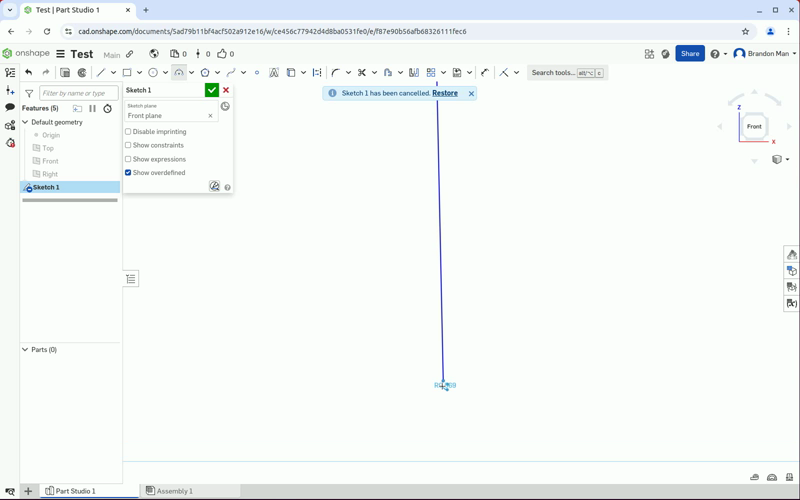
scroll(6)
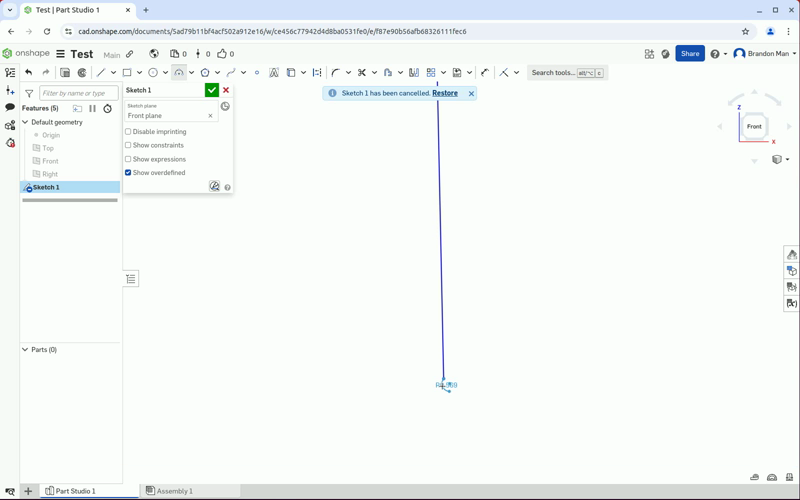
scroll(6)
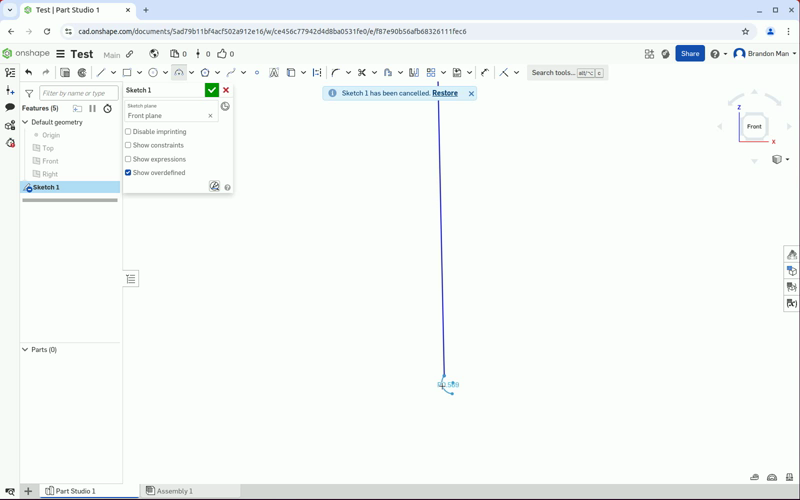
scroll(6)
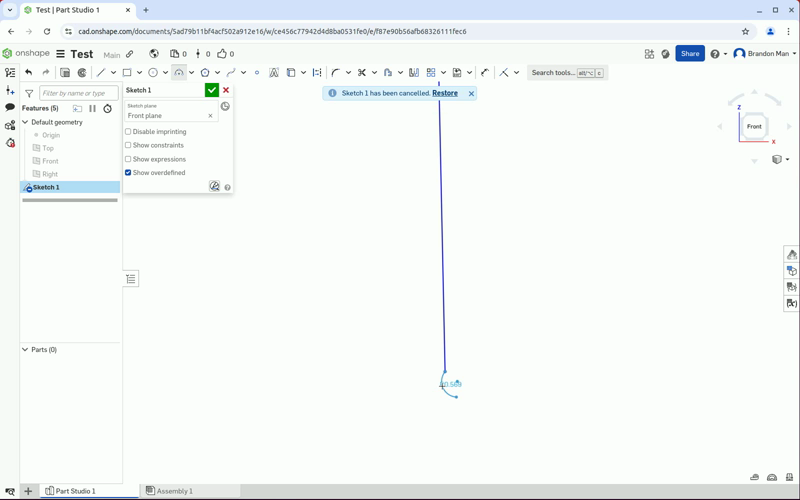
scroll(6)
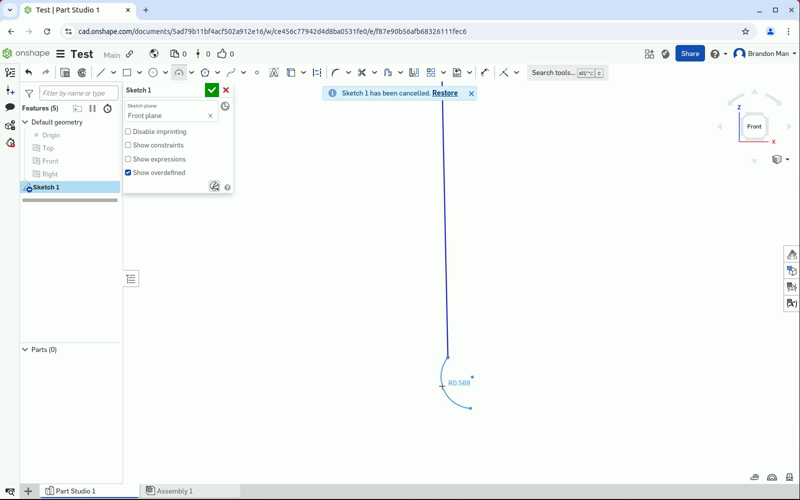
click(442, 385)
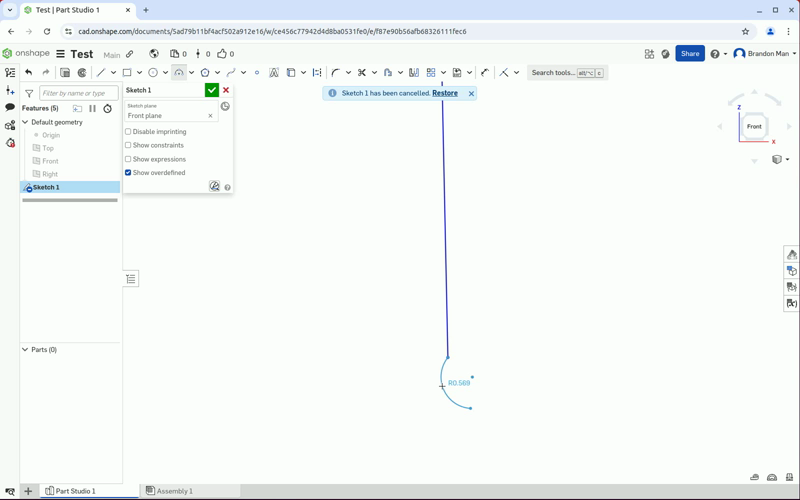
scroll(-6)
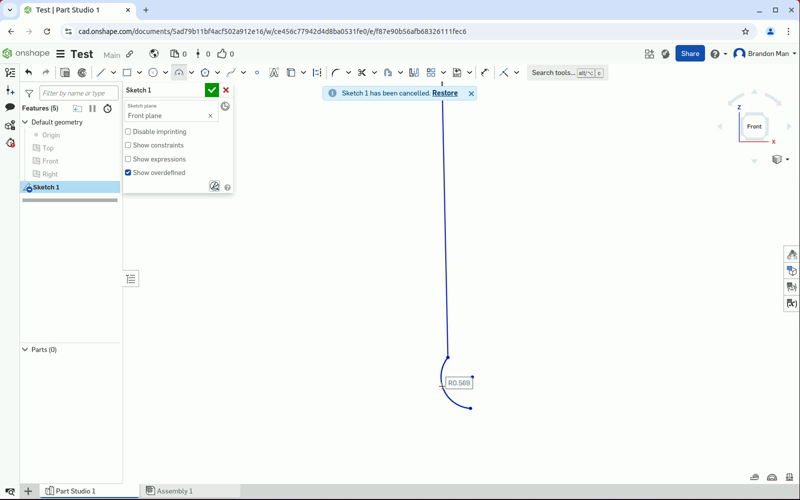
scroll(-6)
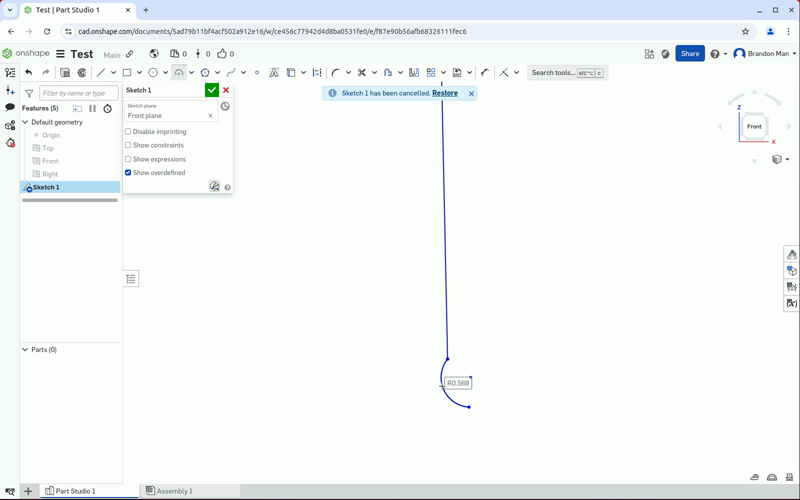
scroll(-6)
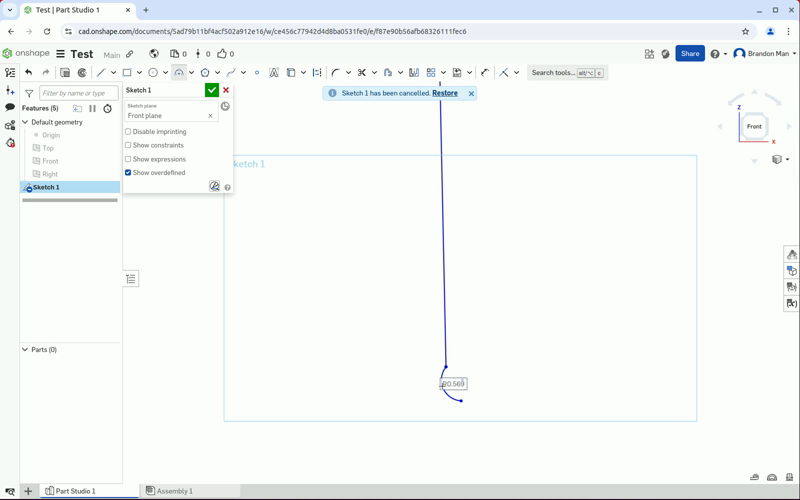
scroll(-6)
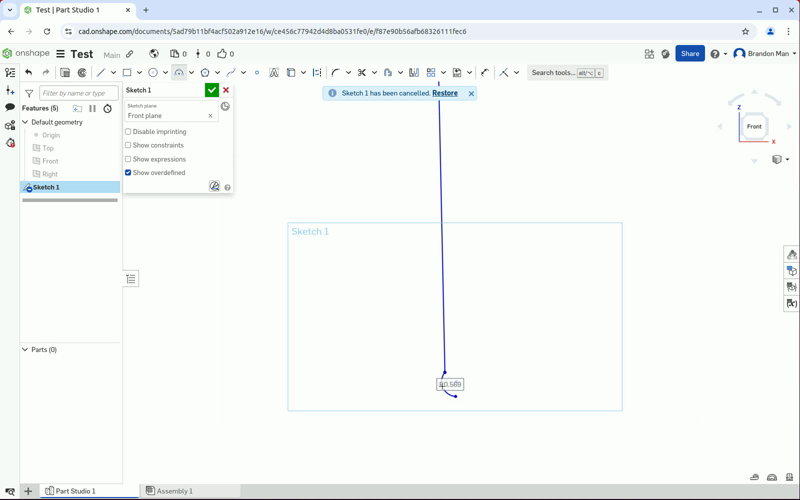
scroll(-6)
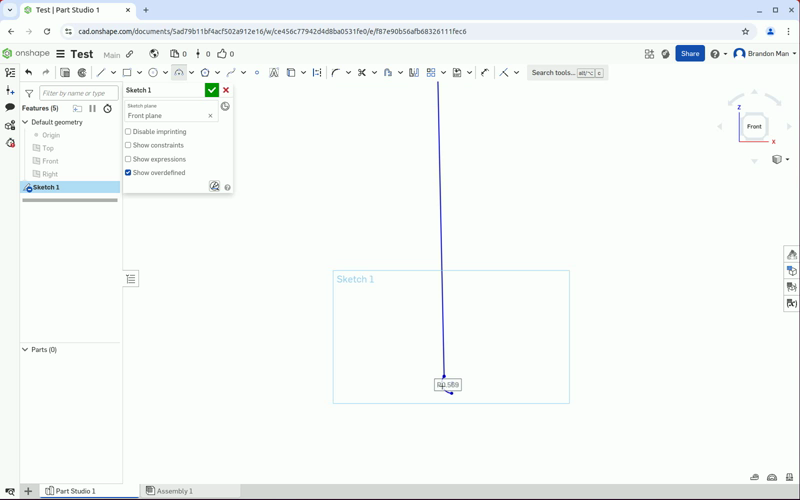
scroll(-6)
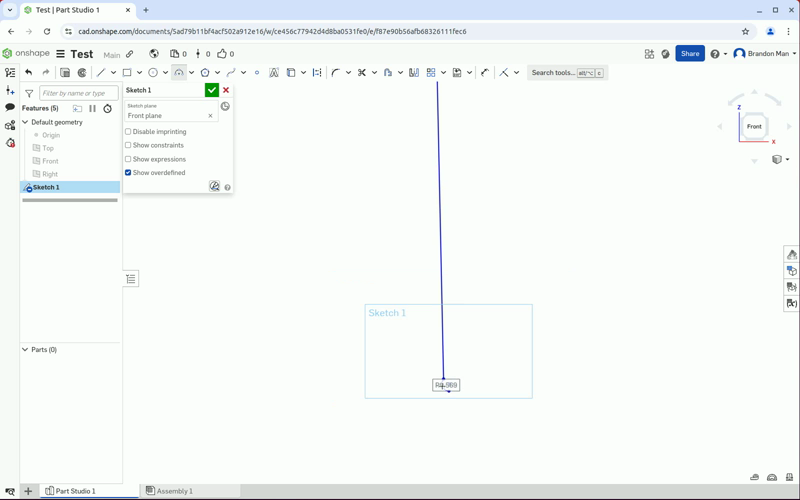
scroll(-6)
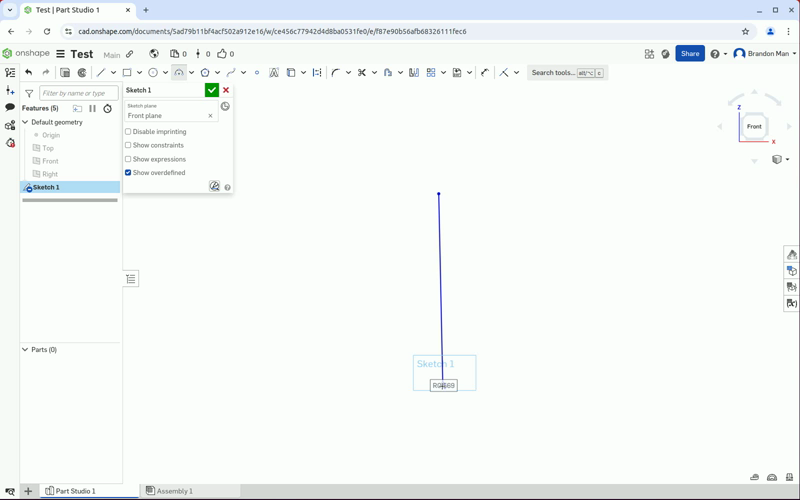
key_up(shift)
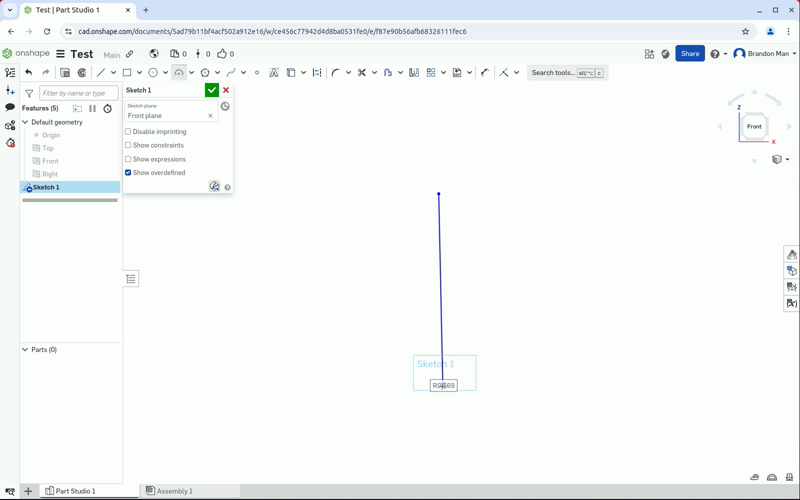
key(esc)
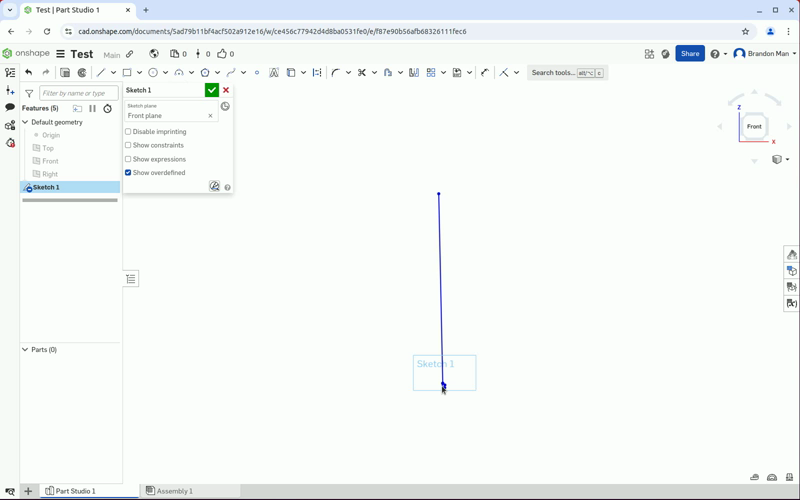
key(l)
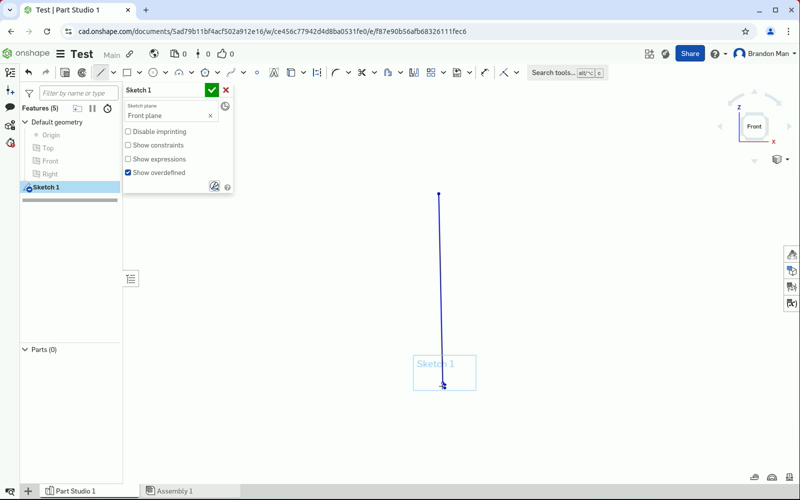
mouse_move(444, 387)
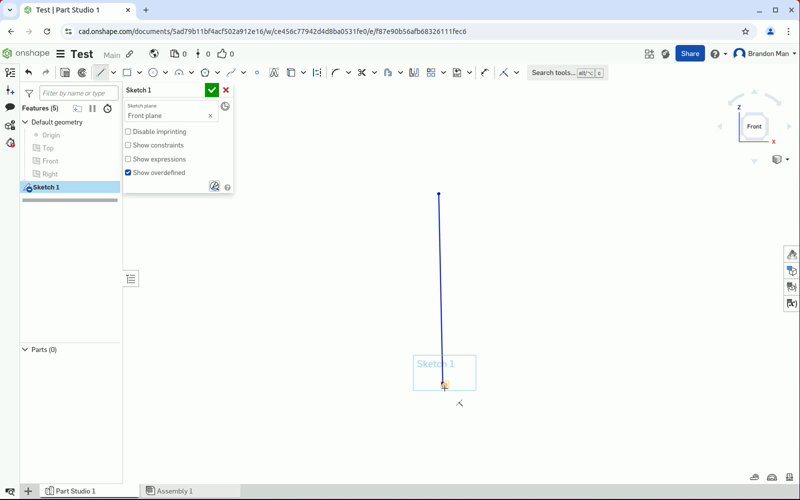
scroll(6)
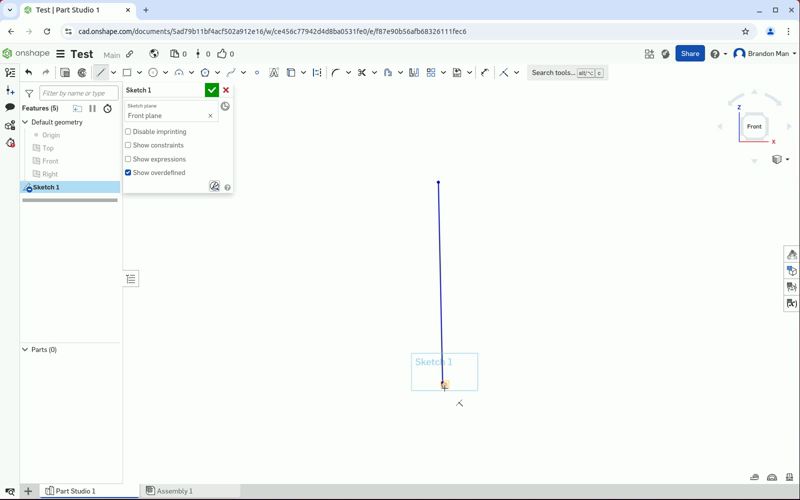
scroll(6)
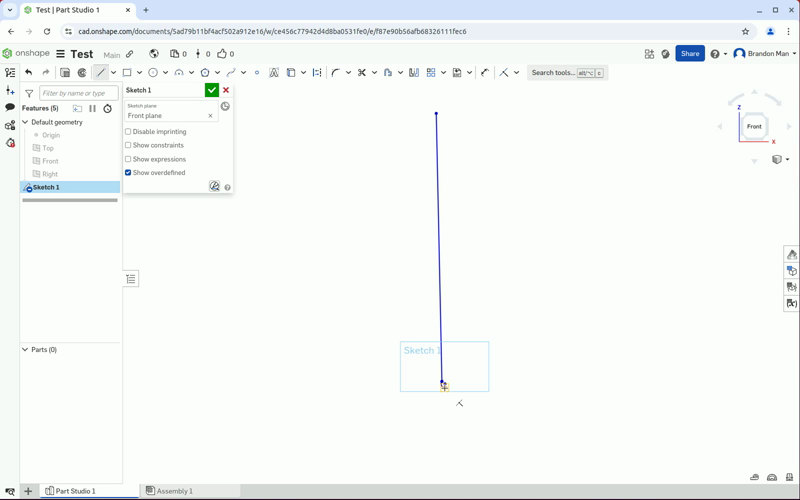
scroll(6)
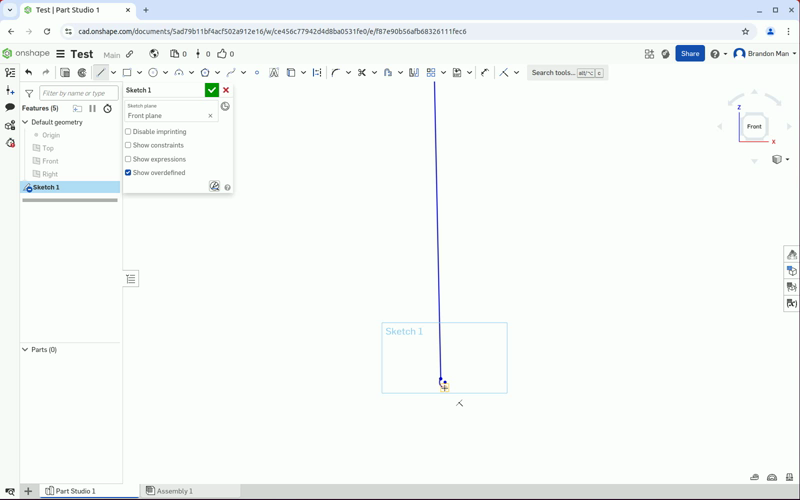
scroll(6)
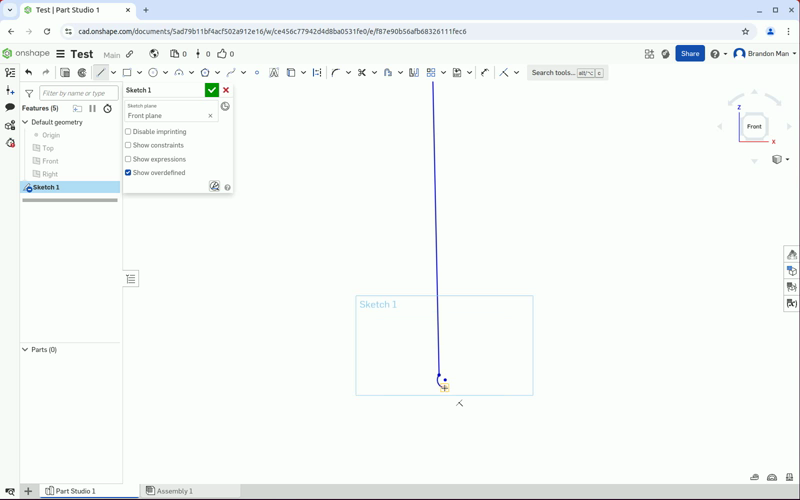
scroll(6)
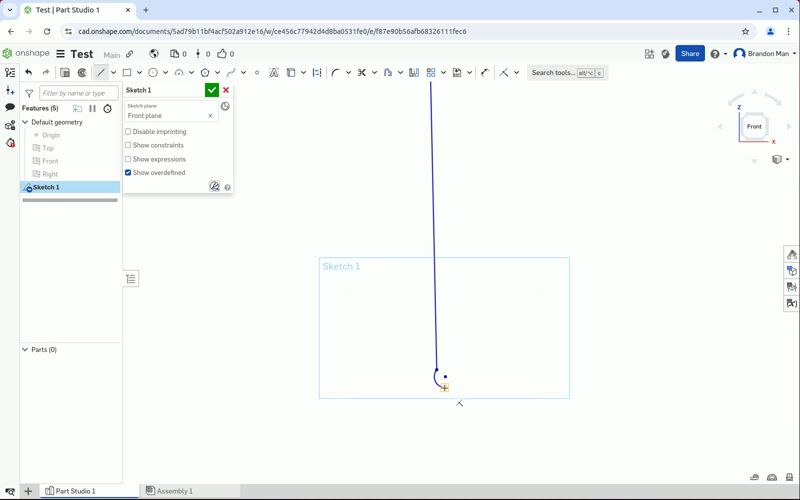
scroll(6)
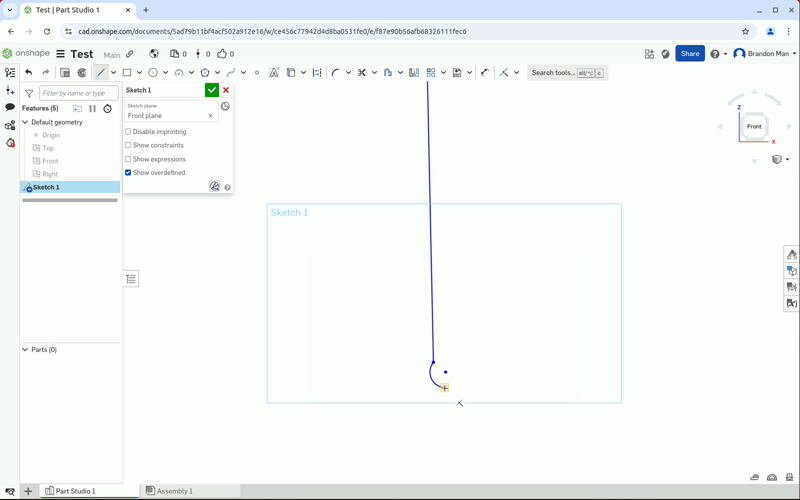
scroll(6)
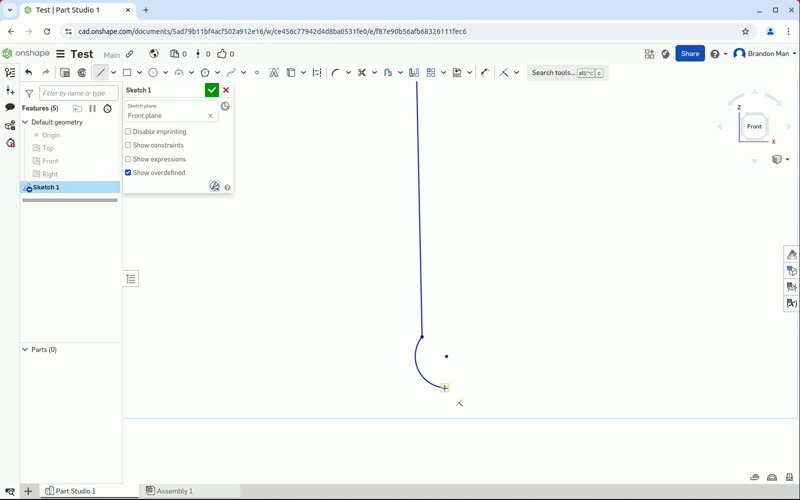
click(444, 387)
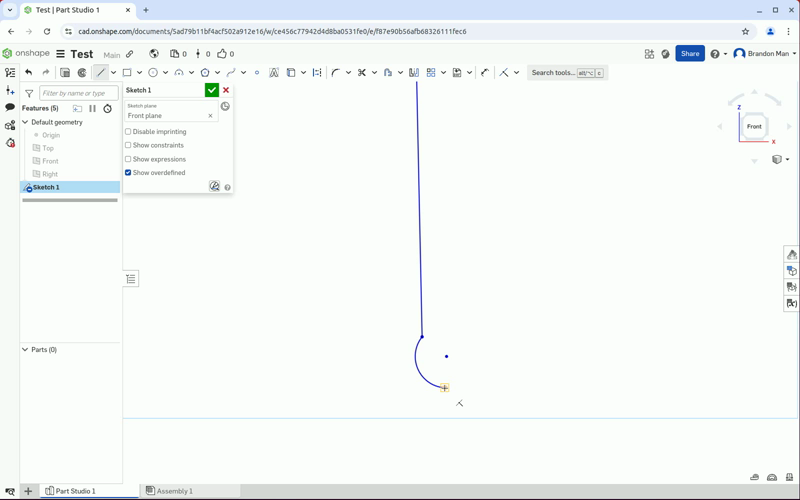
scroll(-6)
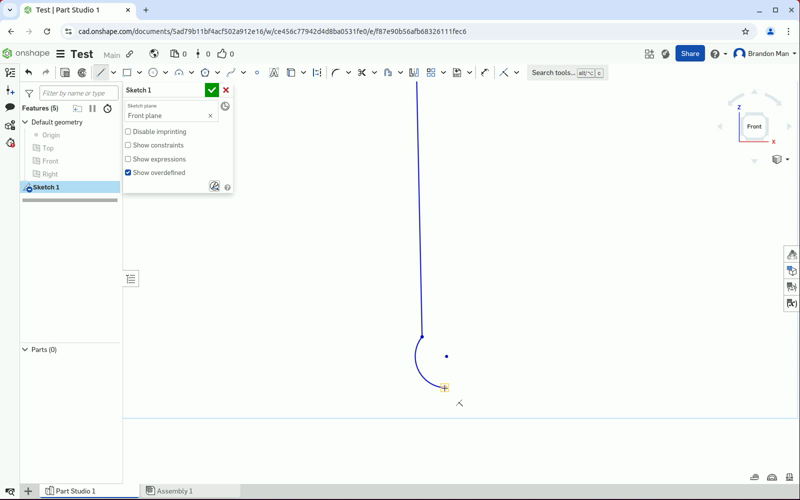
scroll(-6)
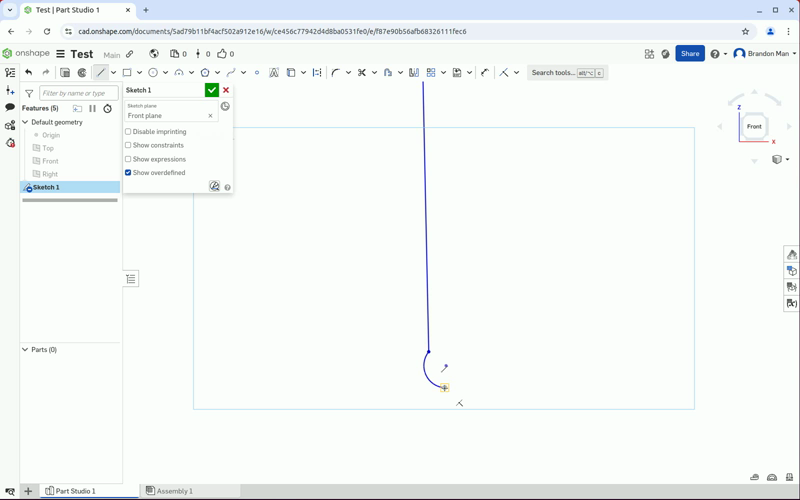
scroll(-6)
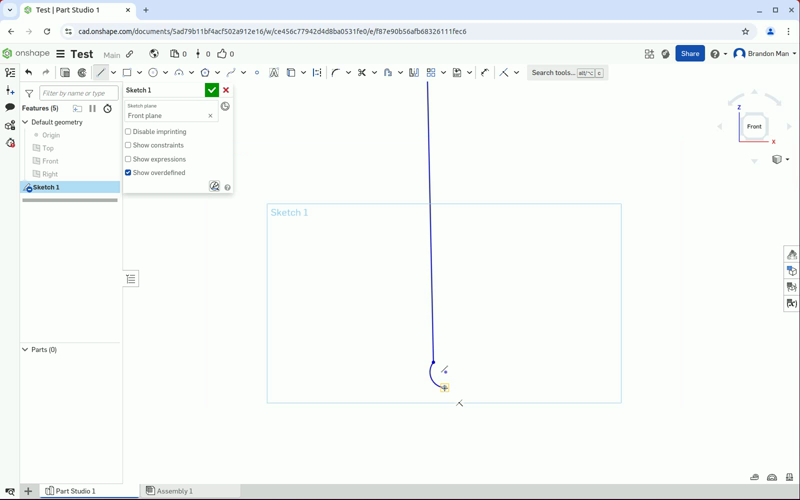
scroll(-6)
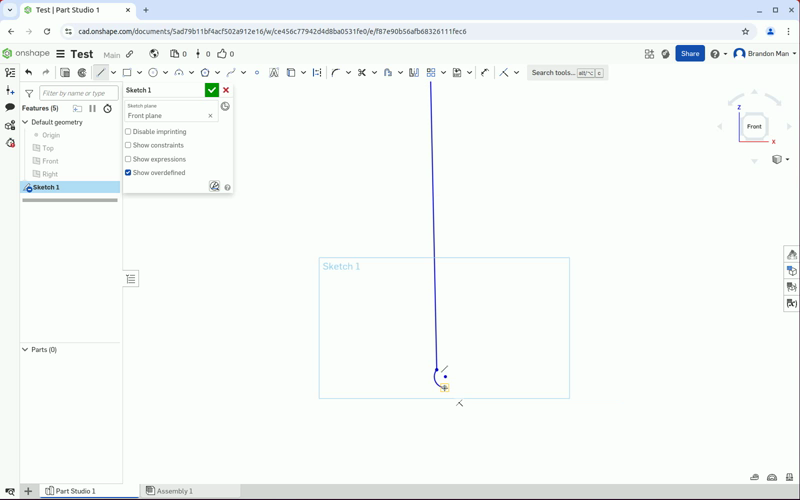
scroll(-6)
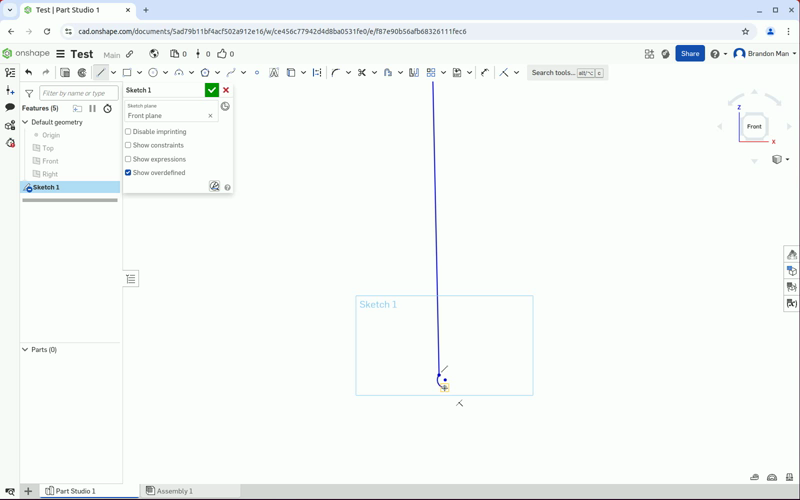
scroll(-6)
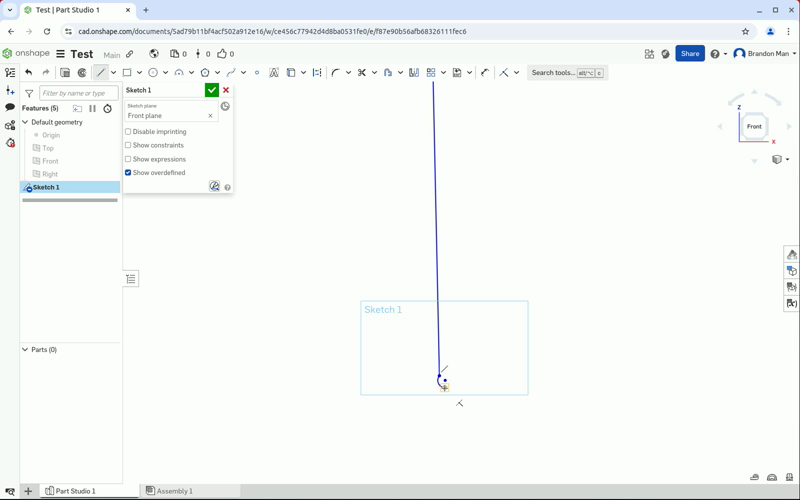
scroll(-6)
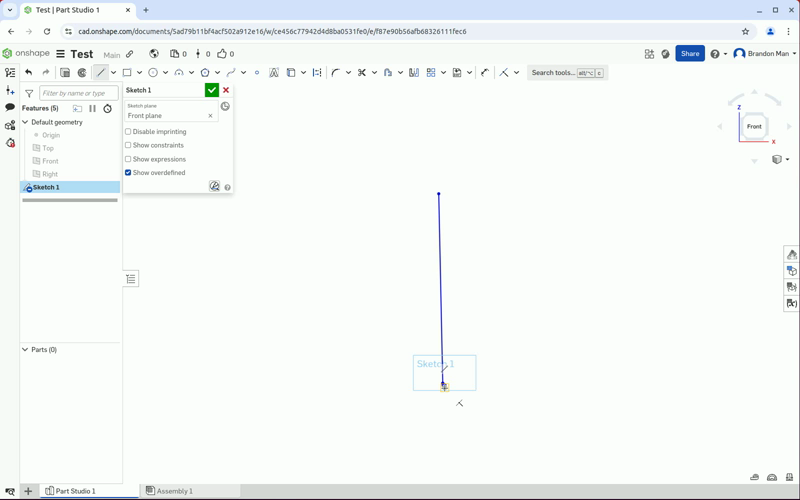
key_down(shift)
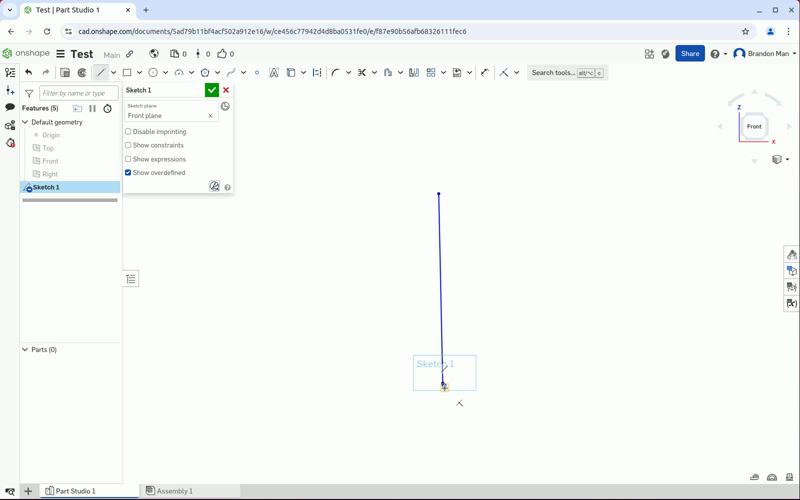
mouse_move(474, 387)
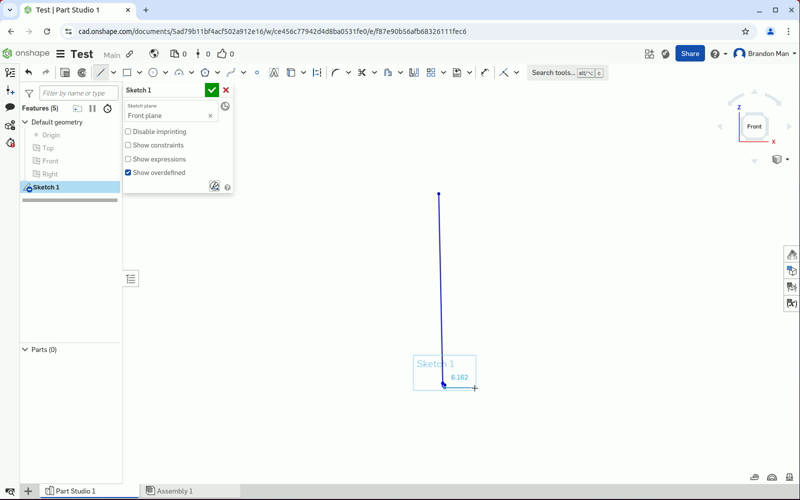
mouse_move(475, 387)
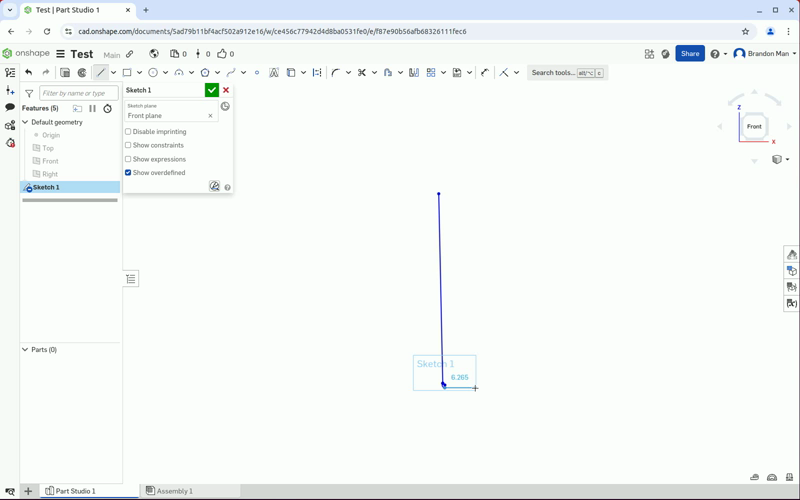
click(475, 387)
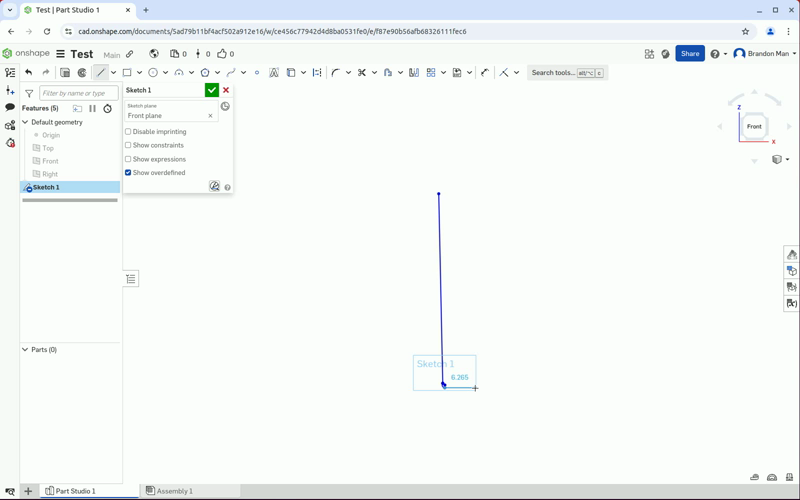
key_up(shift)
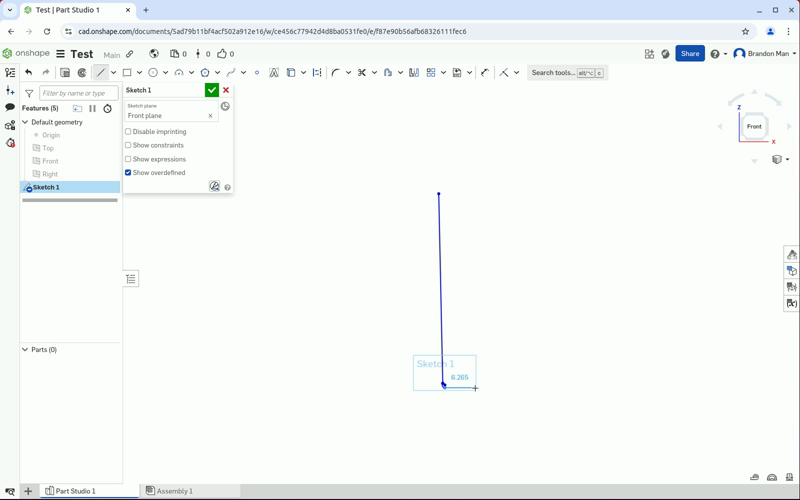
key(esc)
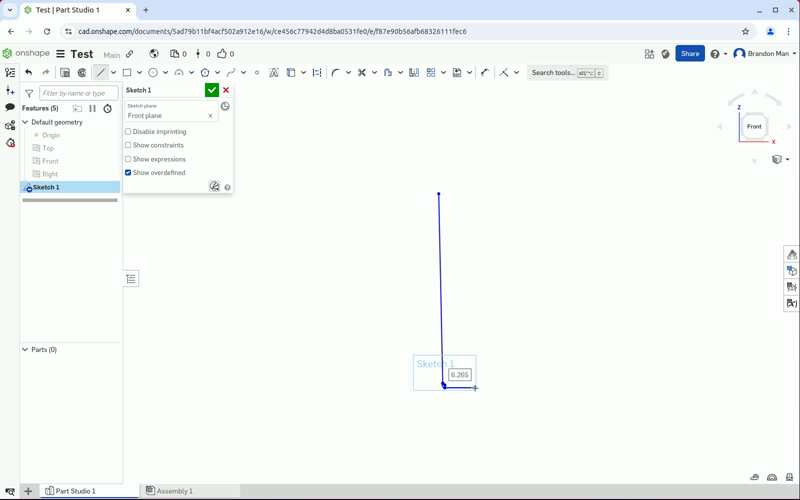
key(a)
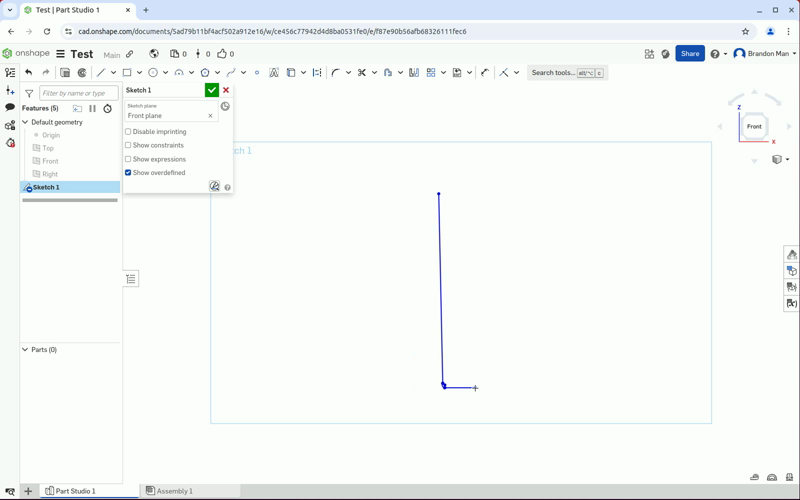
mouse_move(475, 387)
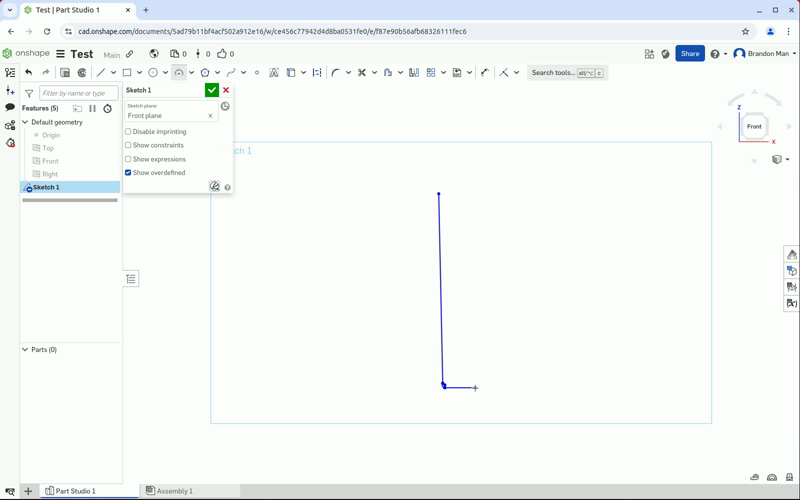
click(475, 387)
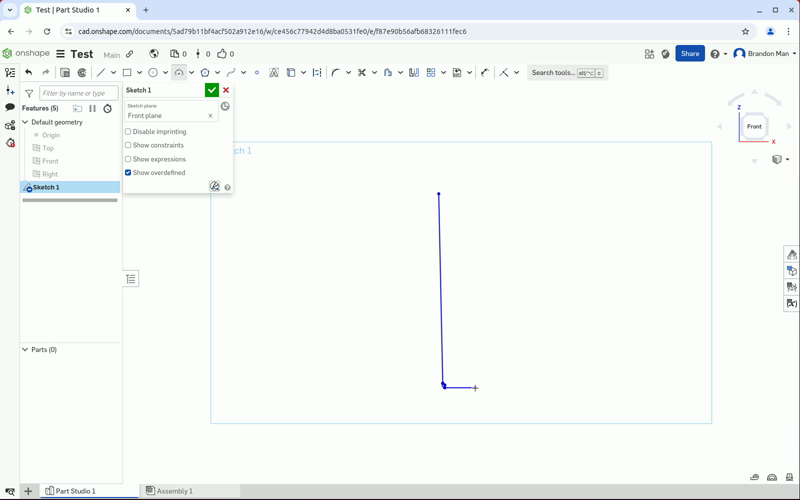
key_down(shift)
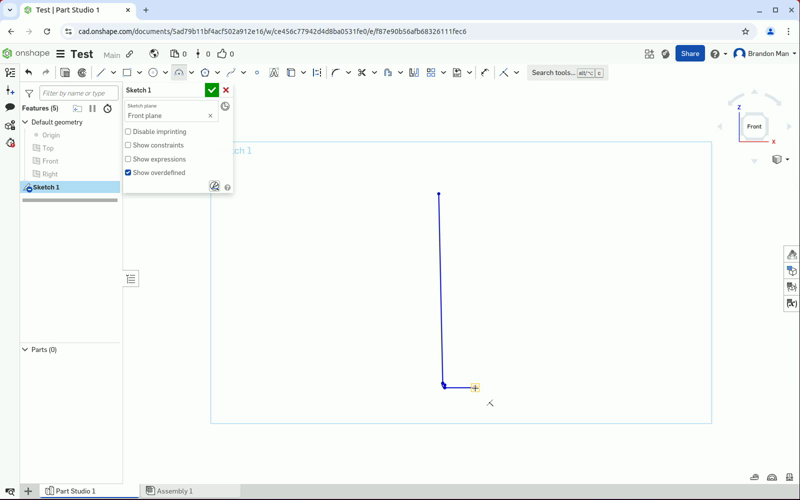
mouse_move(479, 383)
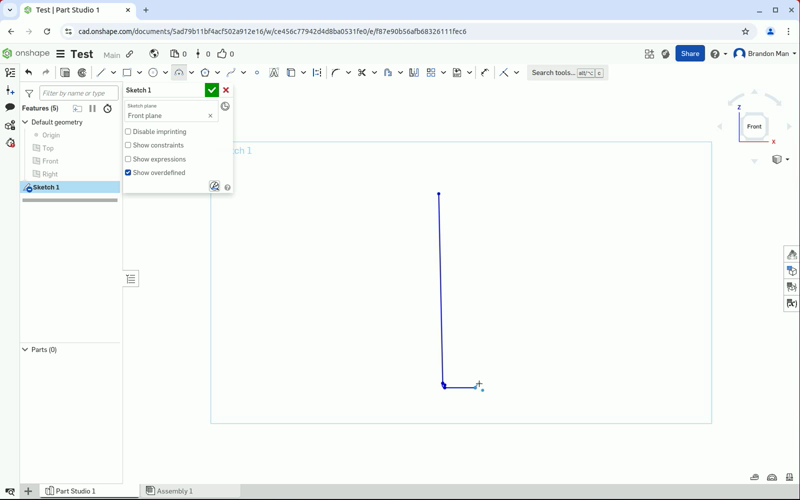
scroll(6)
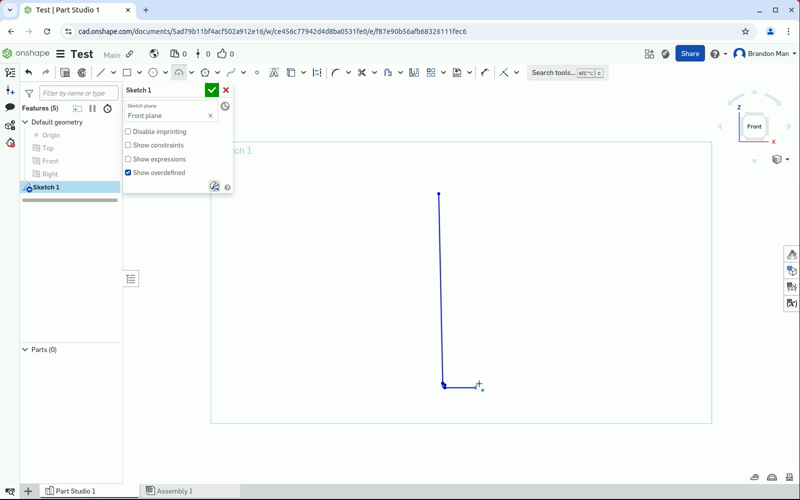
scroll(6)
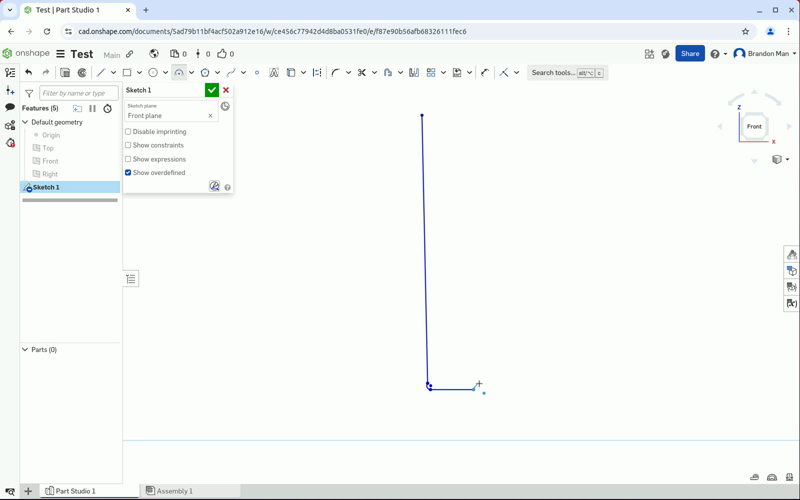
scroll(6)
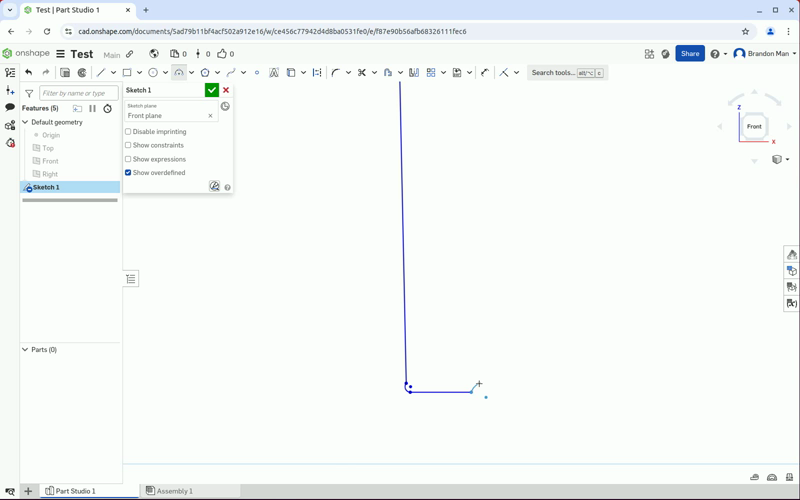
scroll(6)
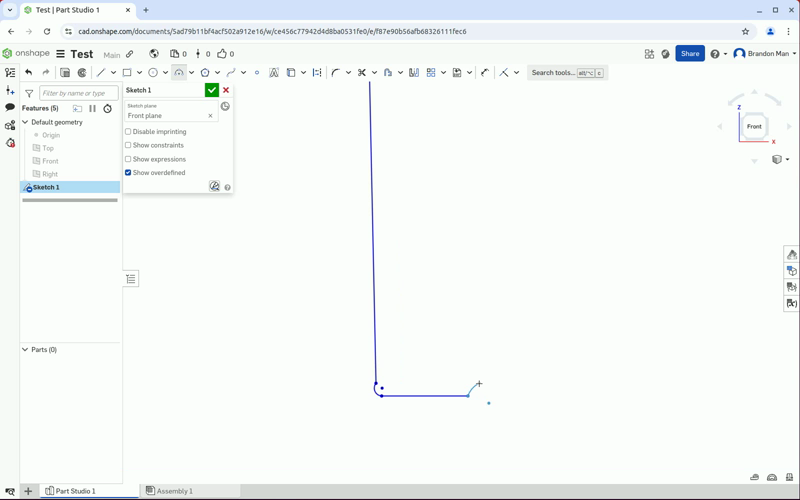
scroll(6)
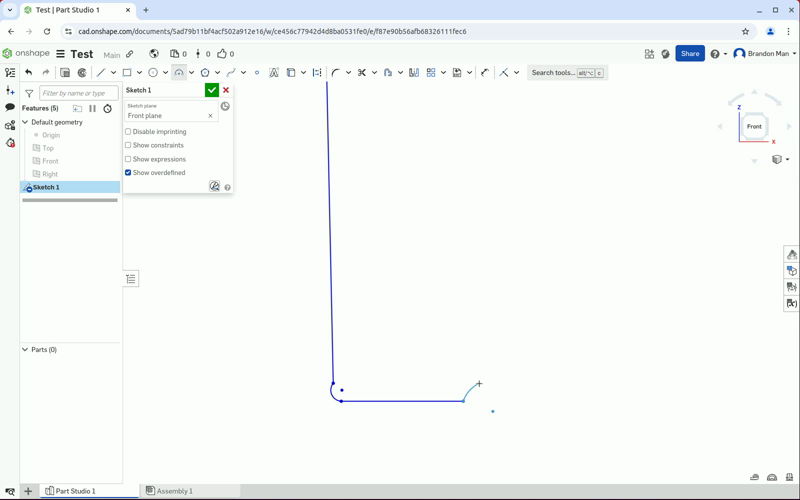
scroll(6)
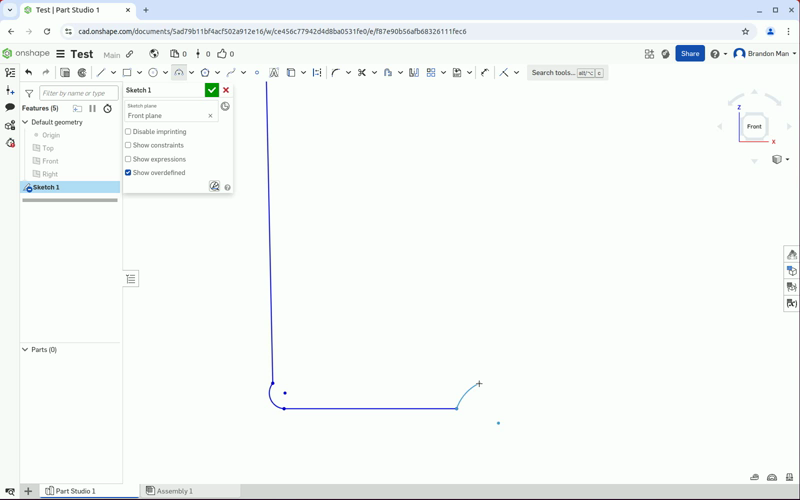
scroll(6)
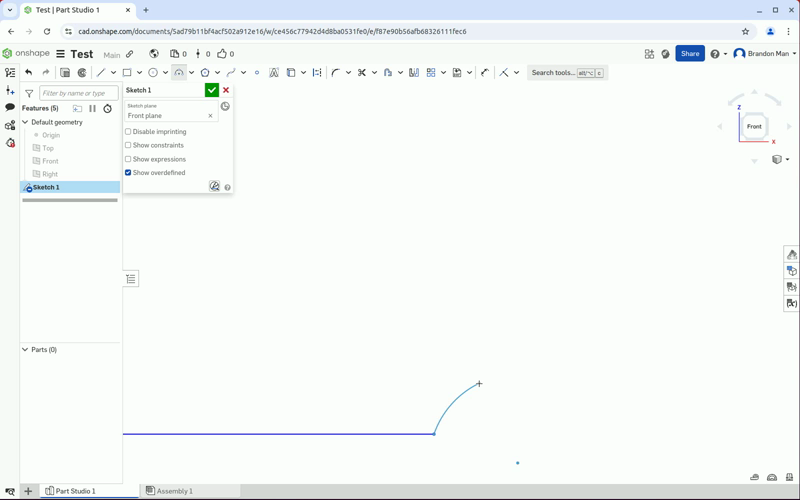
click(479, 383)
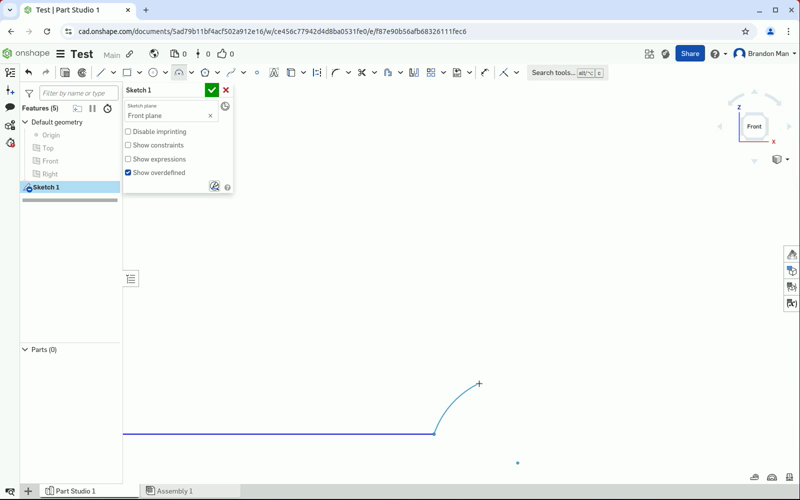
scroll(-6)
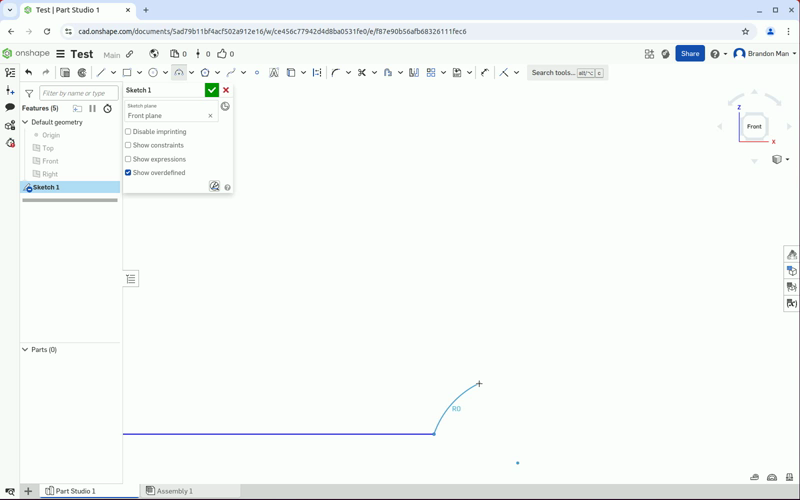
scroll(-6)
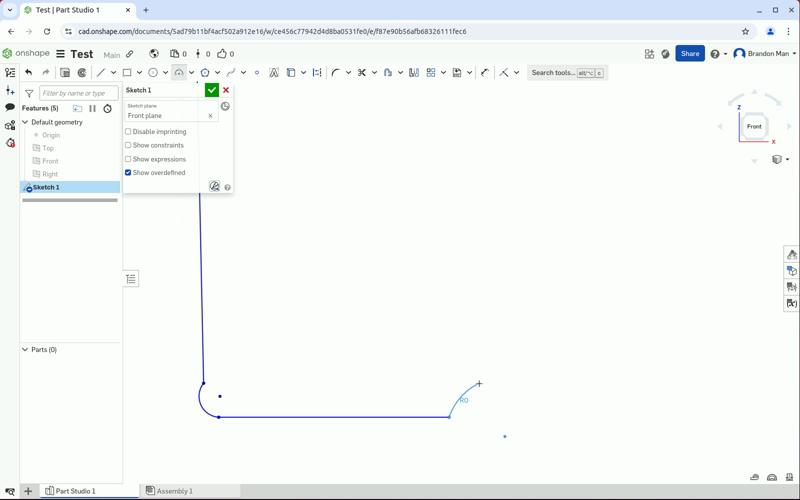
scroll(-6)
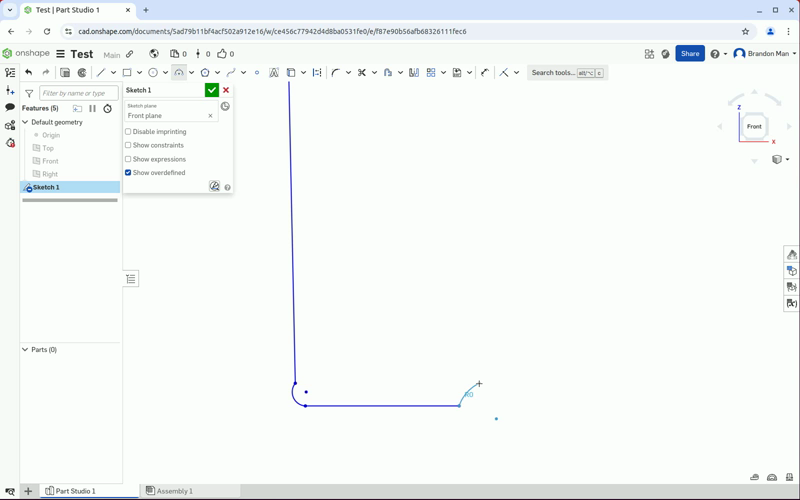
scroll(-6)
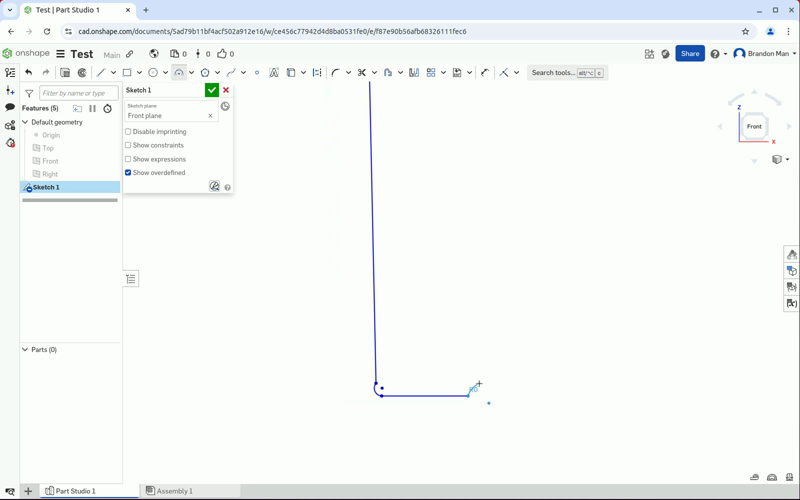
scroll(-6)
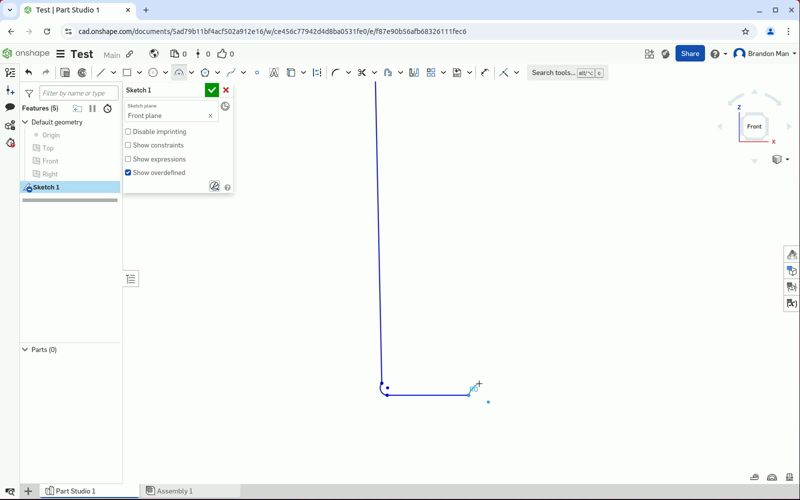
scroll(-6)
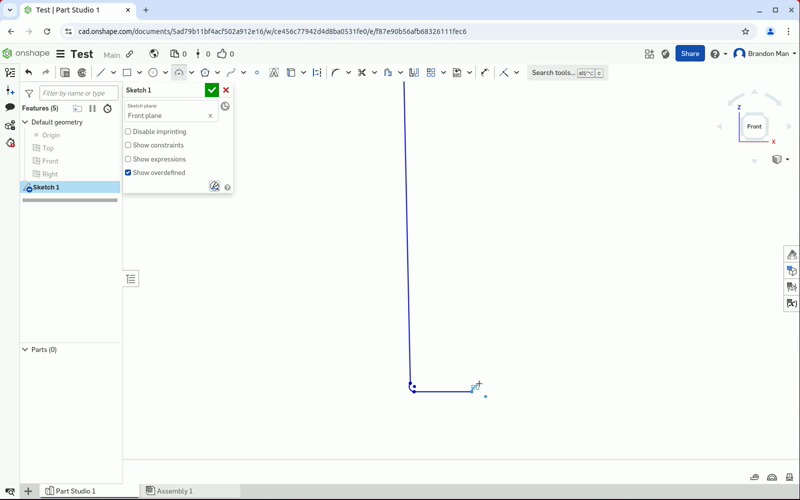
scroll(-6)
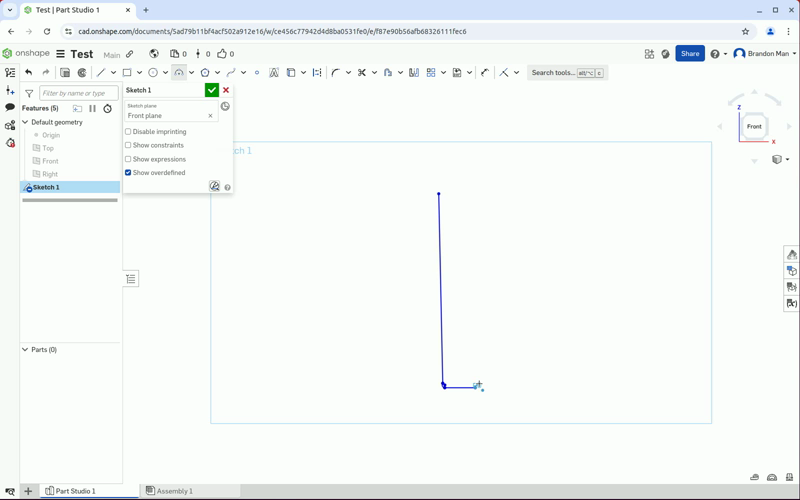
mouse_move(478, 386)
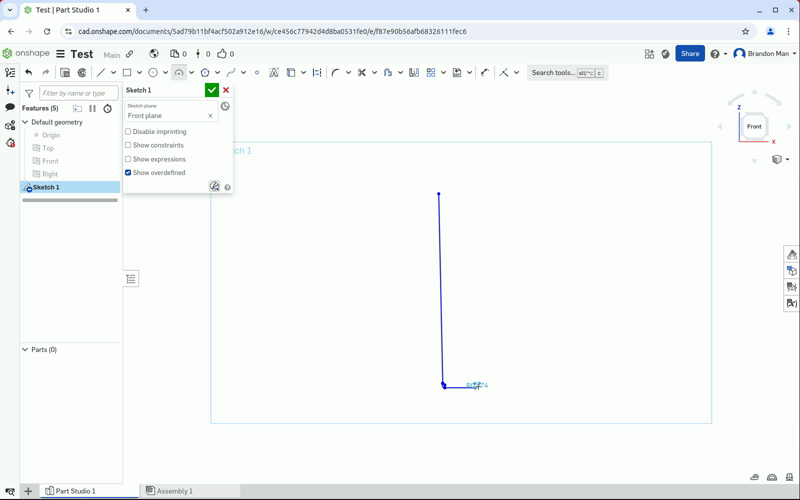
scroll(6)
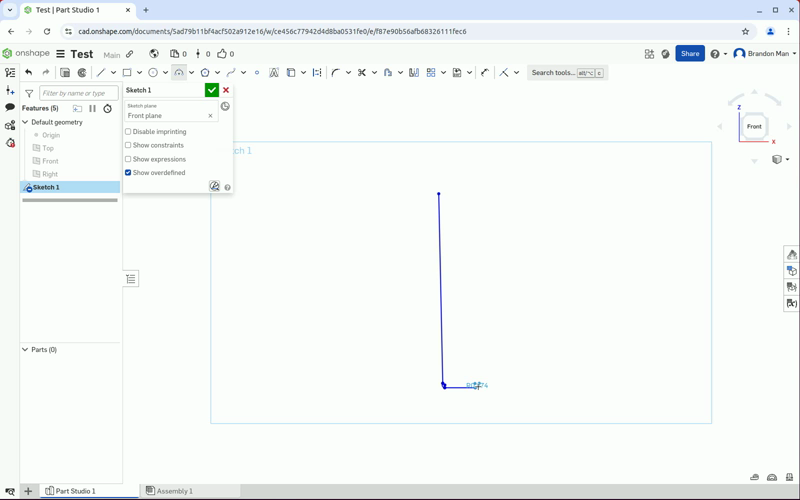
scroll(6)
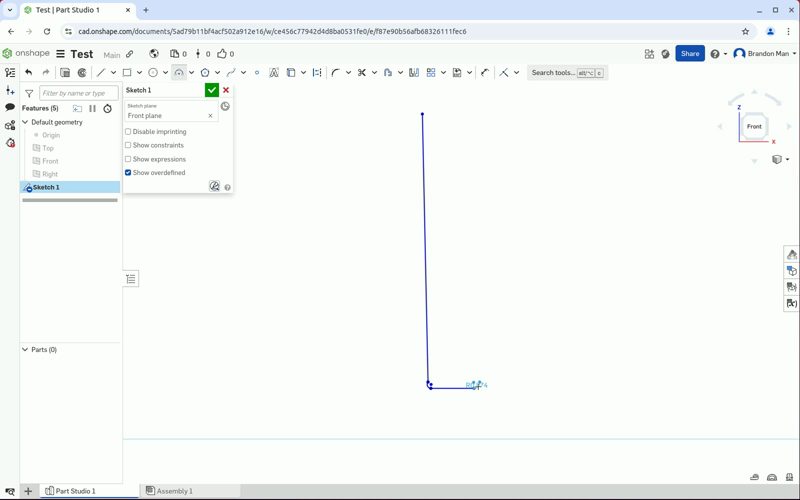
scroll(6)
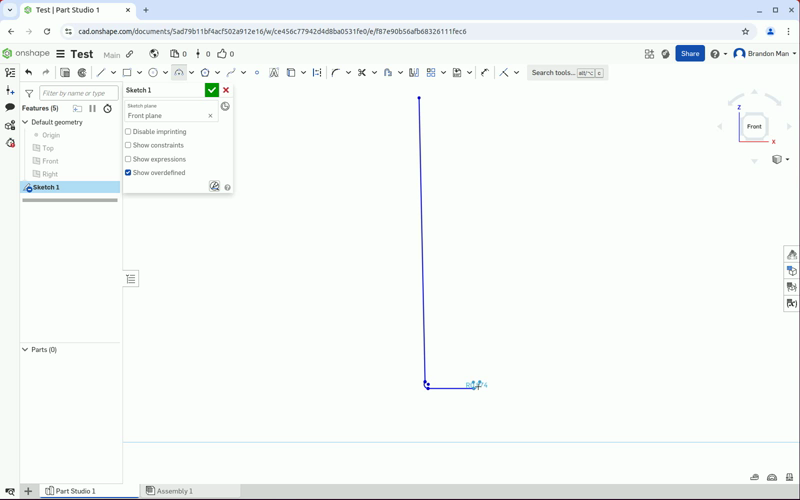
scroll(6)
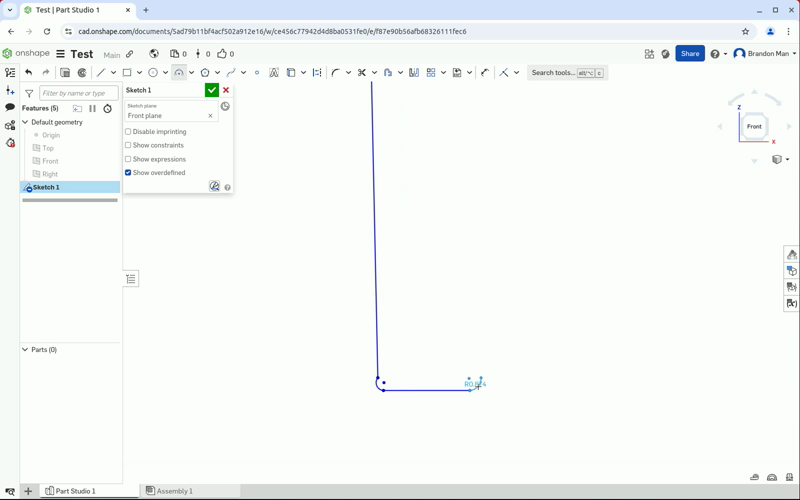
scroll(6)
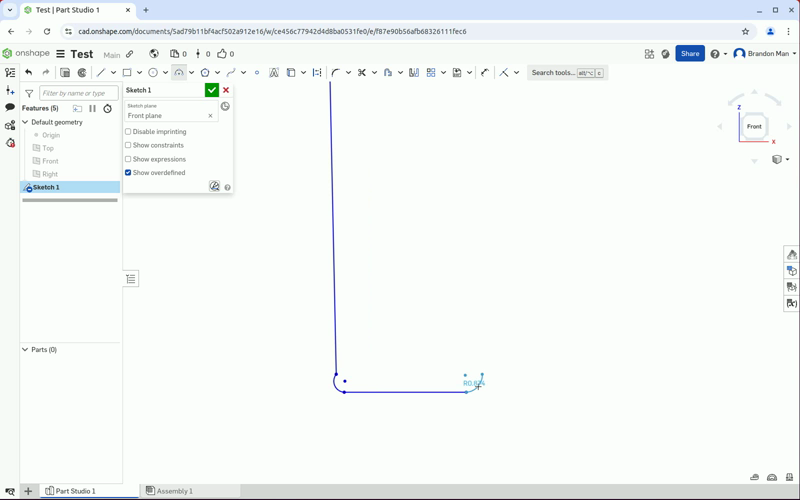
scroll(6)
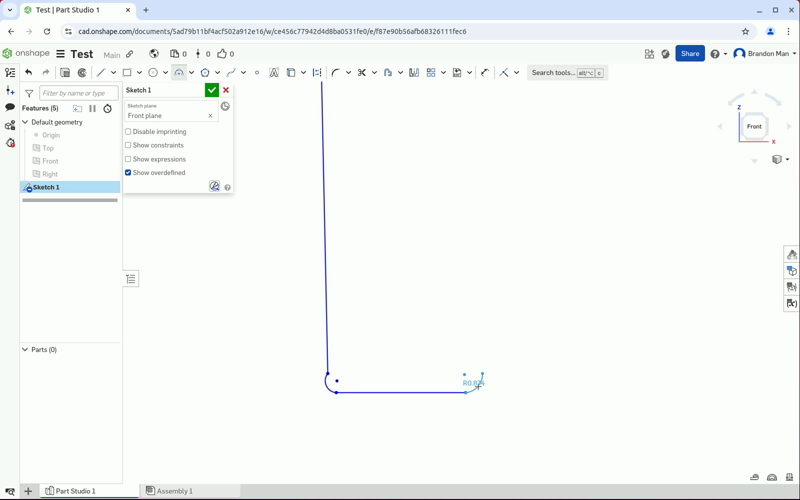
scroll(6)
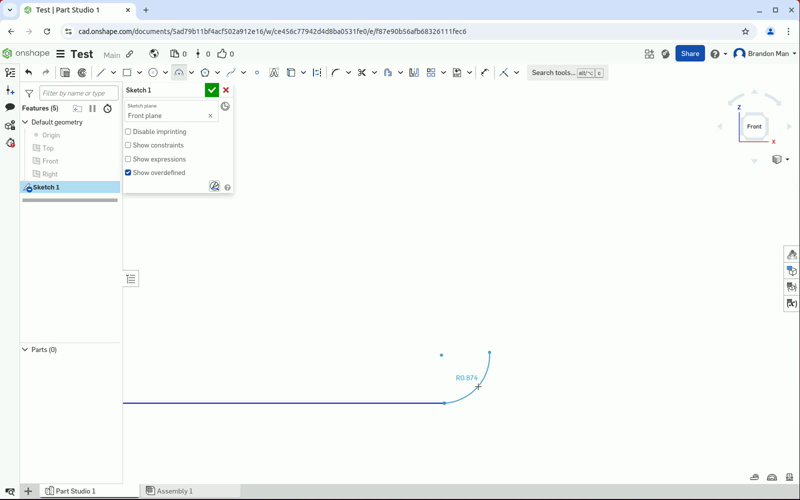
click(478, 386)
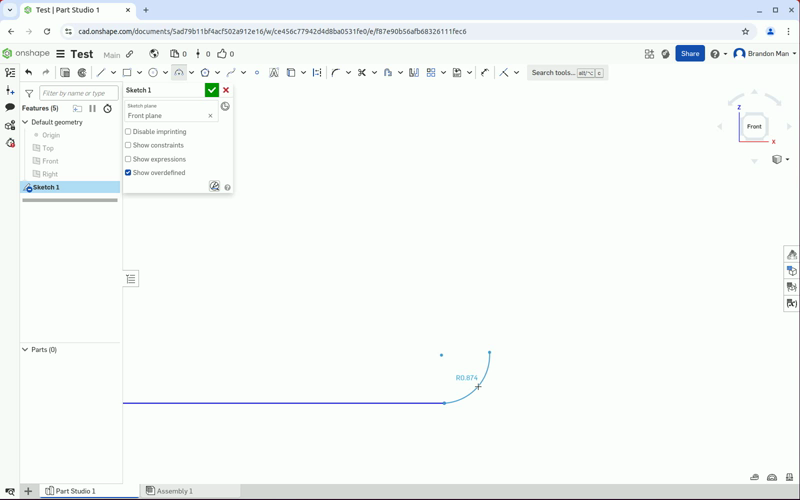
scroll(-6)
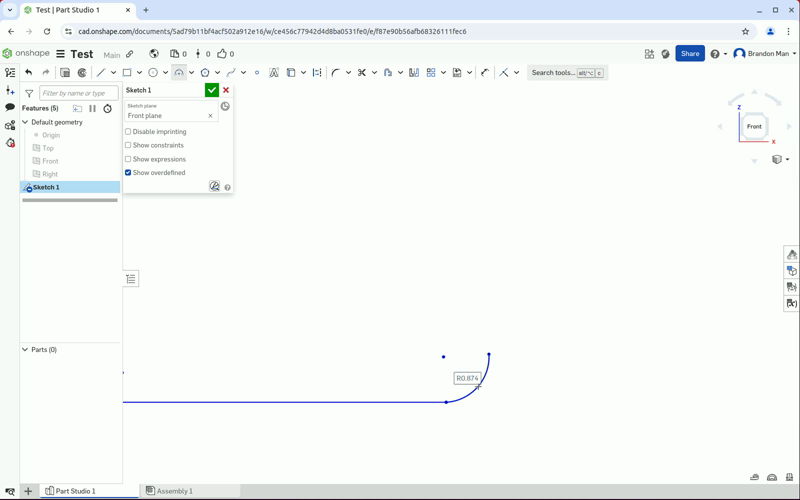
scroll(-6)
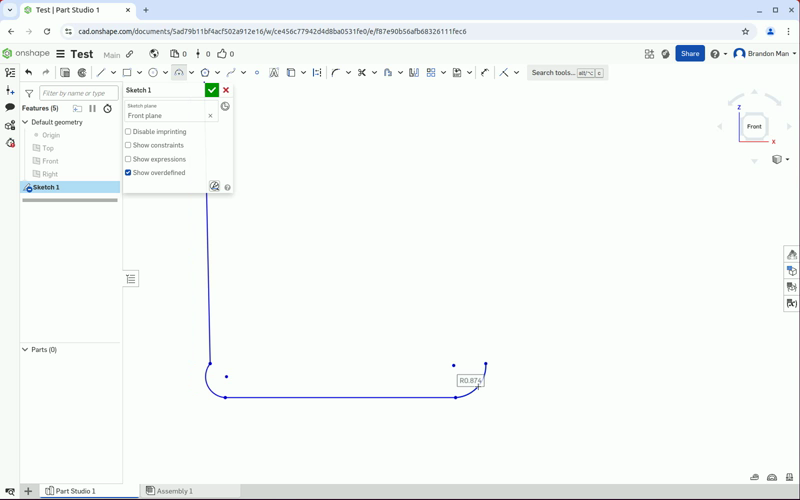
scroll(-6)
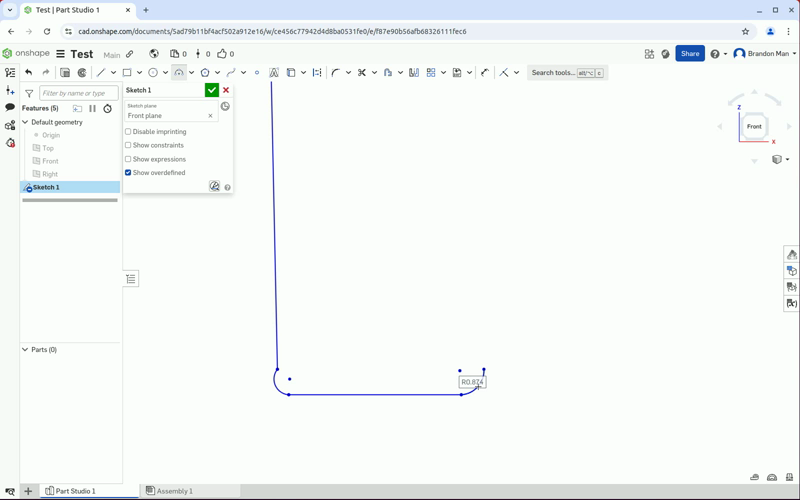
scroll(-6)
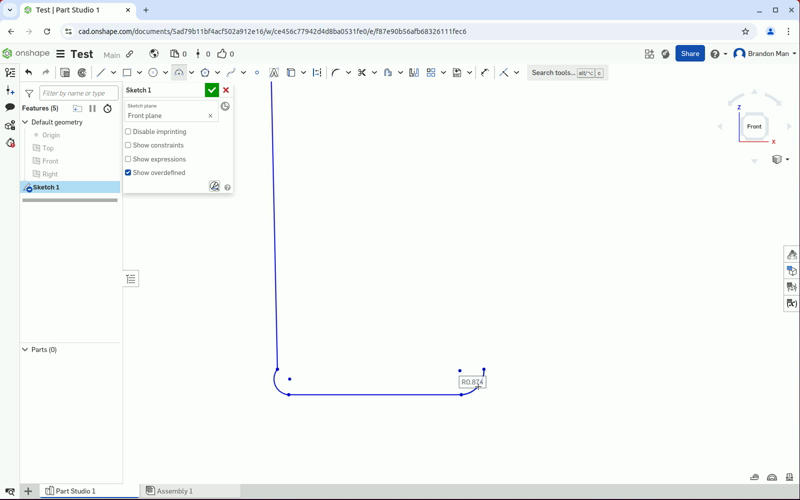
scroll(-6)
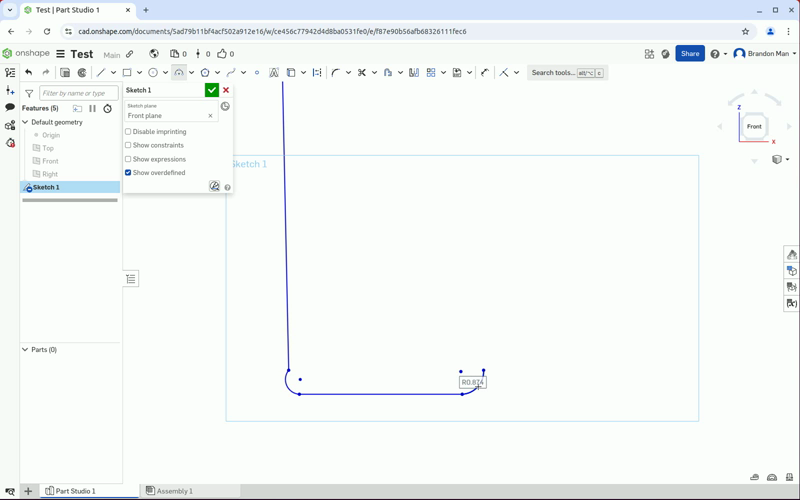
scroll(-6)
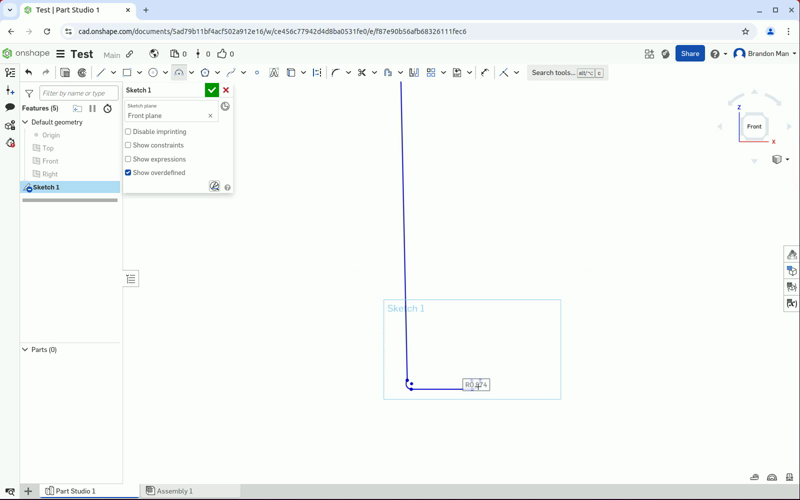
scroll(-6)
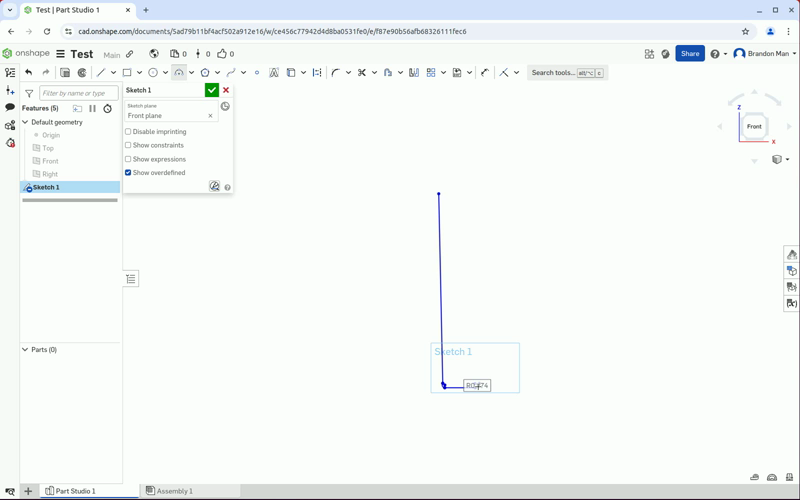
key_up(shift)
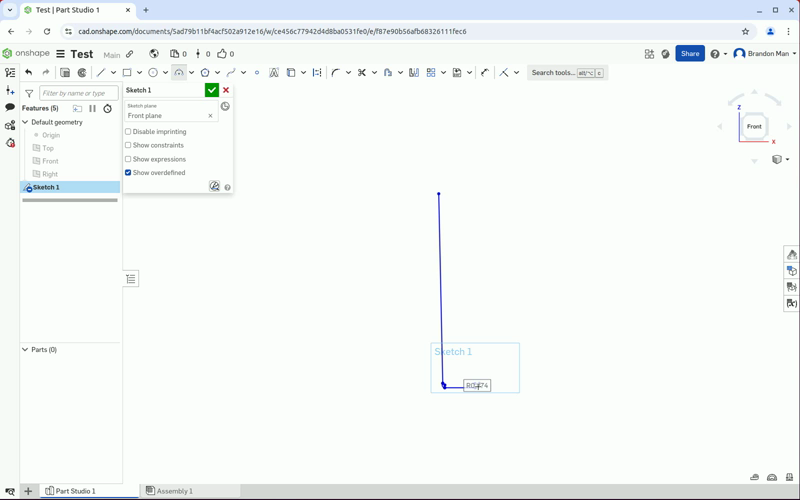
key(esc)
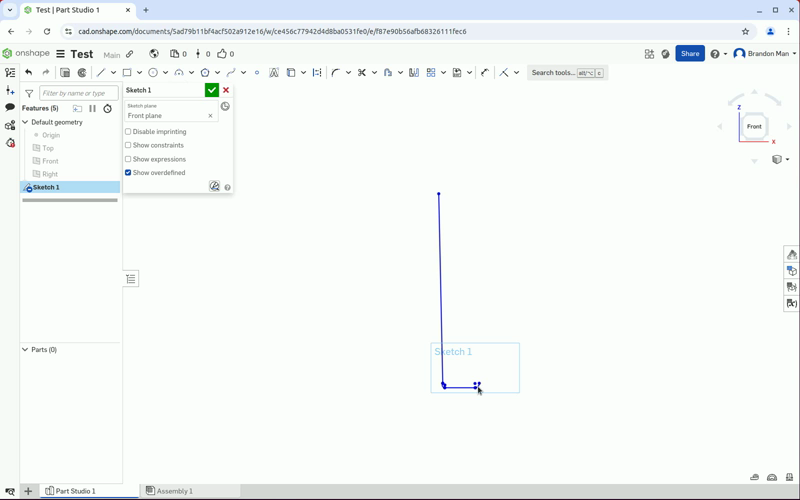
key(l)
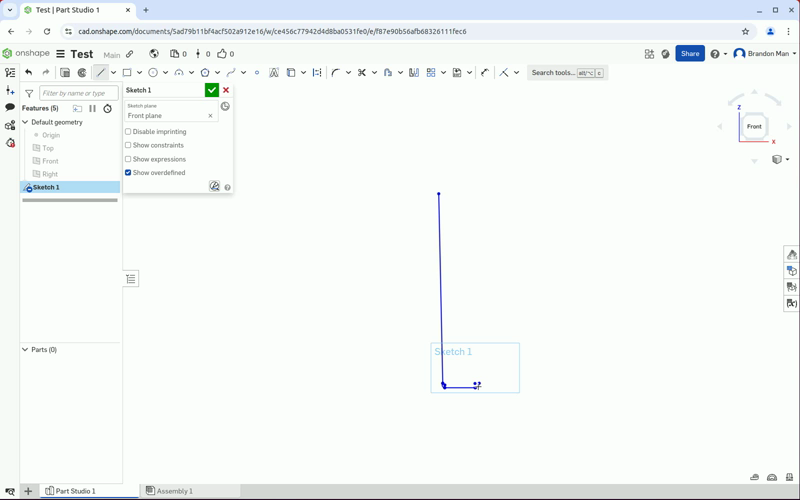
mouse_move(479, 383)
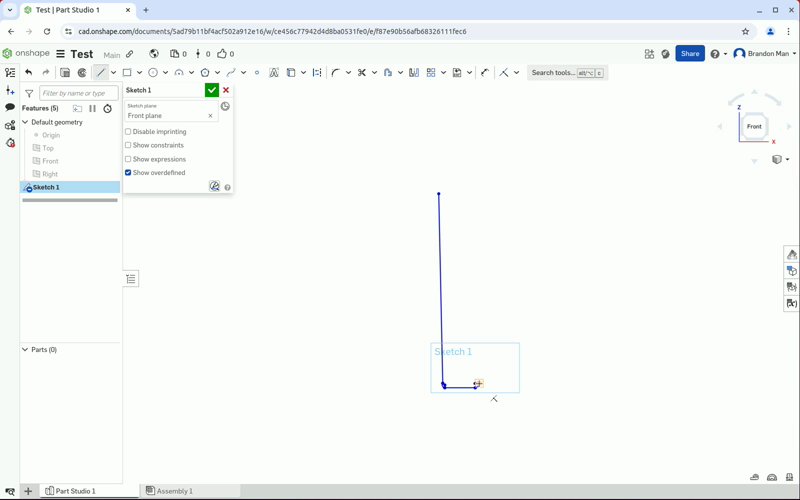
scroll(6)
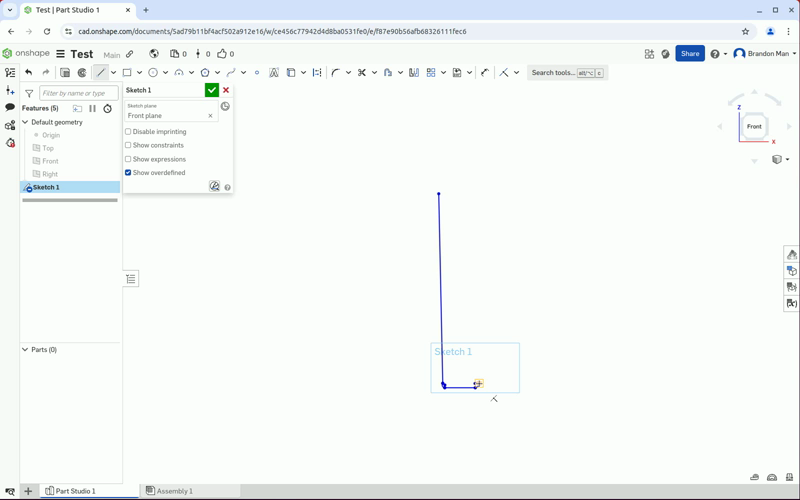
scroll(6)
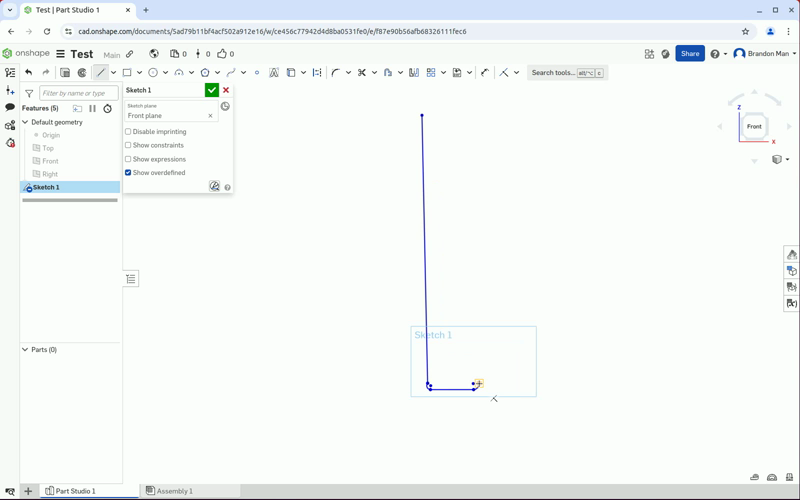
scroll(6)
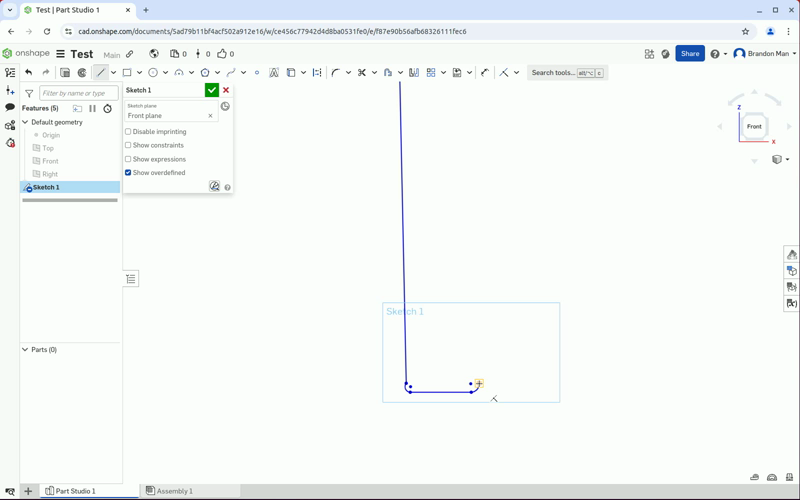
scroll(6)
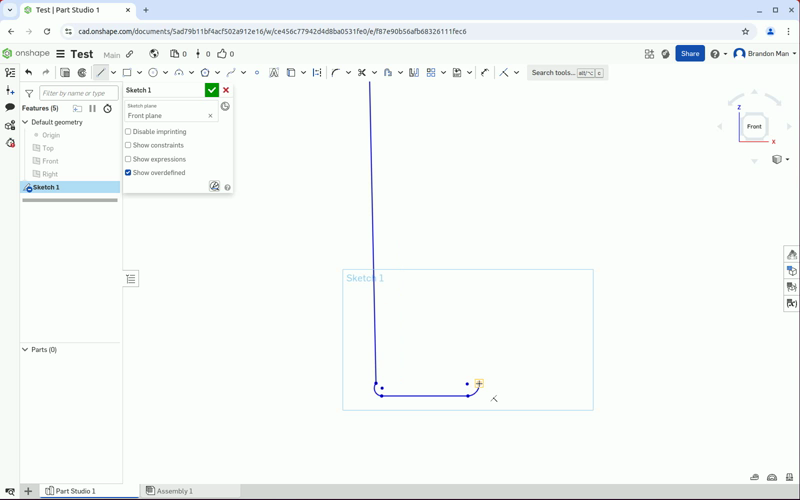
scroll(6)
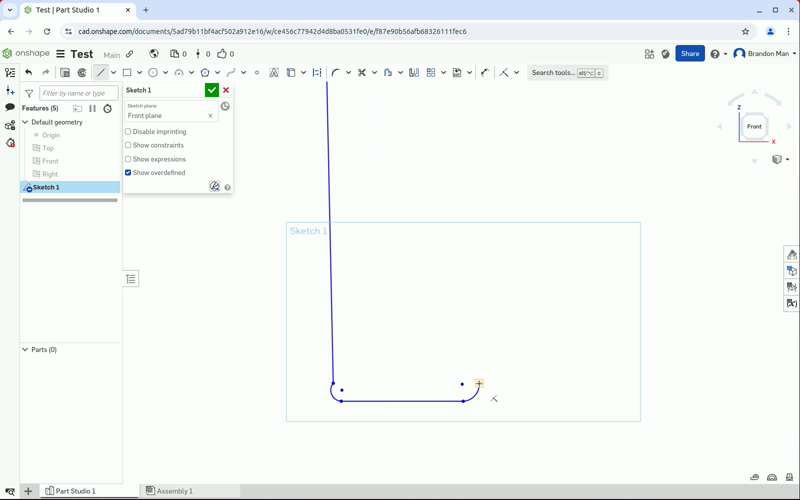
scroll(6)
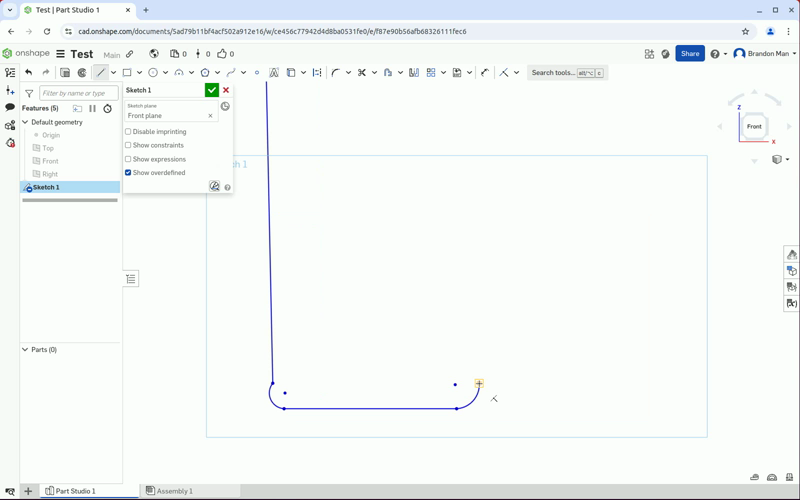
scroll(6)
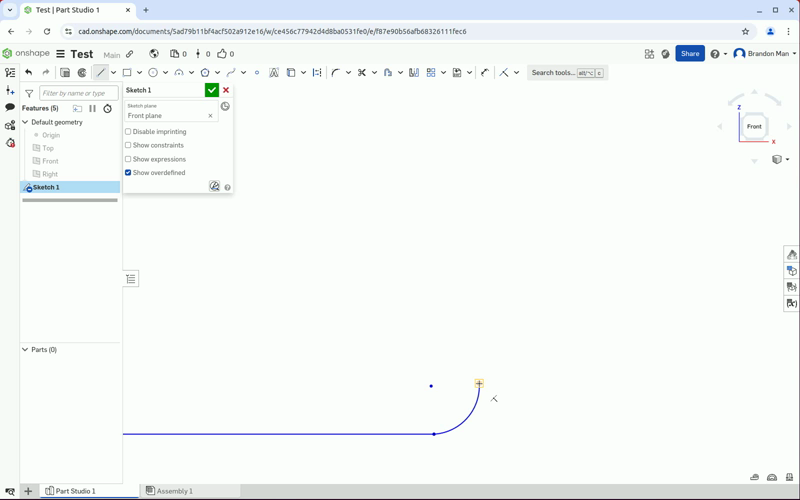
click(479, 383)
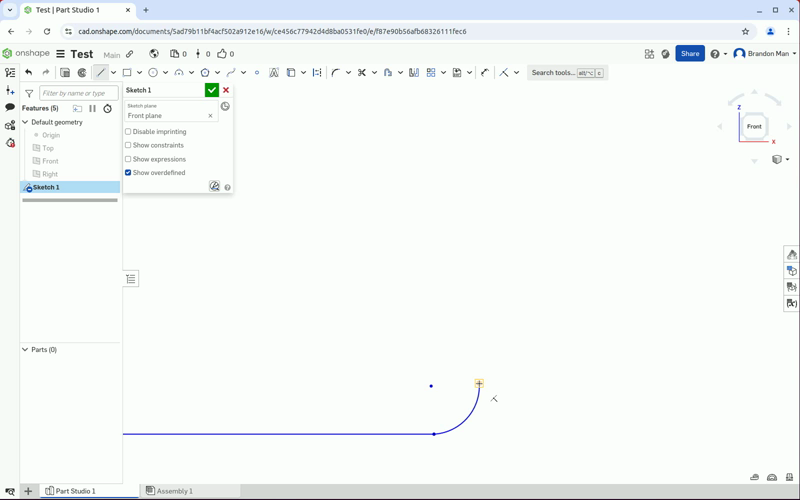
scroll(-6)
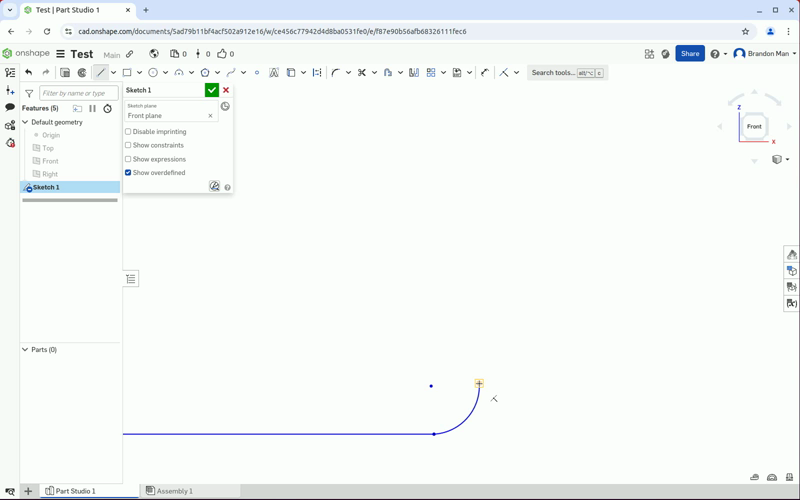
scroll(-6)
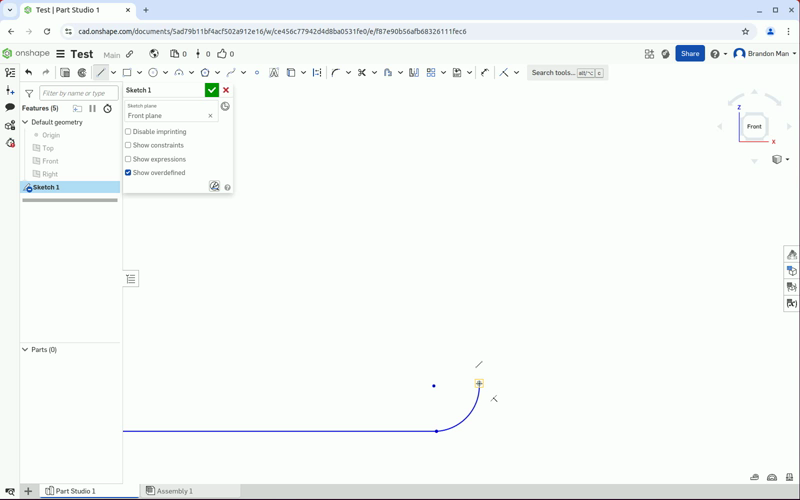
scroll(-6)
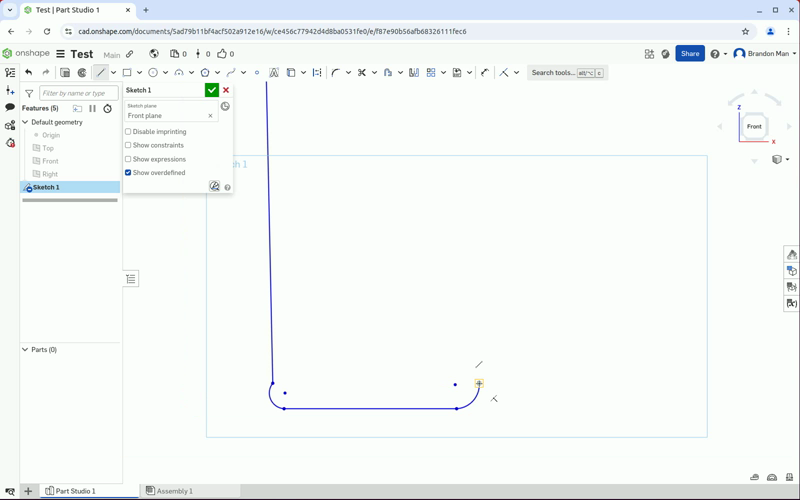
scroll(-6)
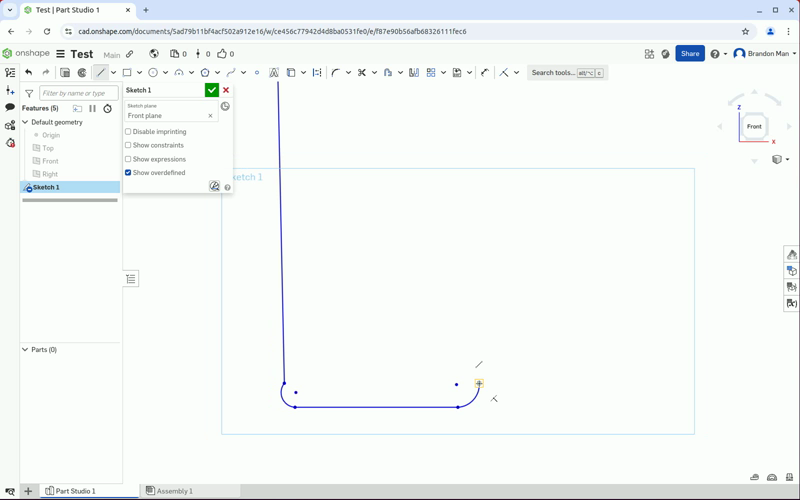
scroll(-6)
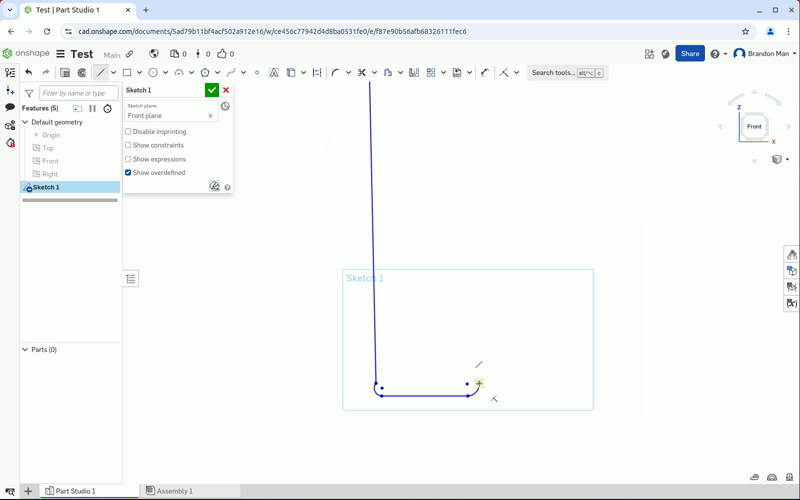
scroll(-6)
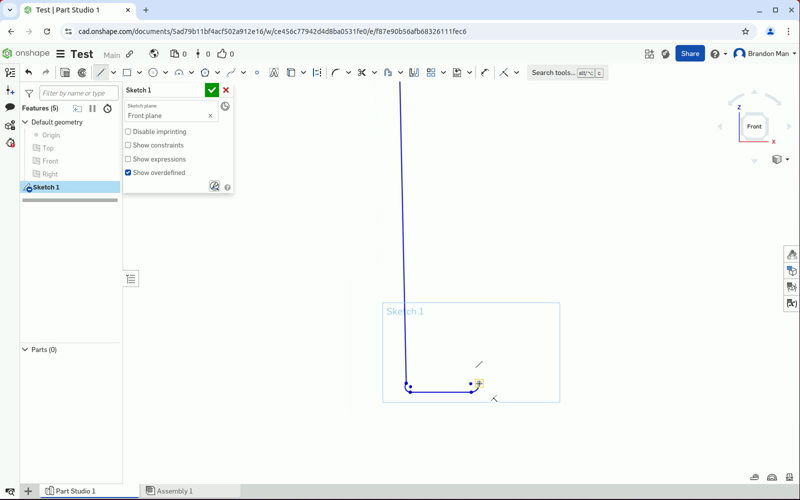
scroll(-6)
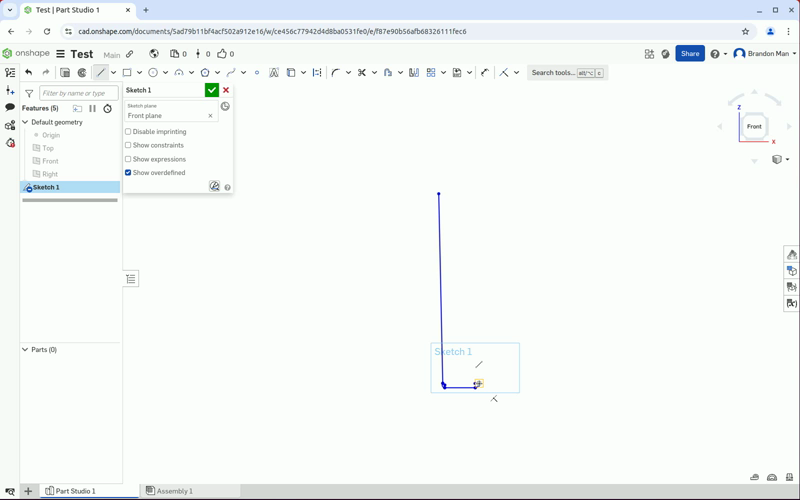
key_down(shift)
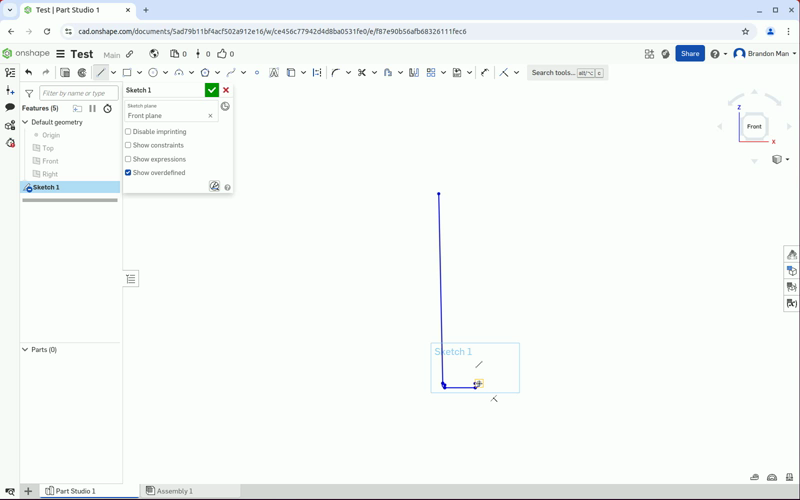
mouse_move(483, 193)
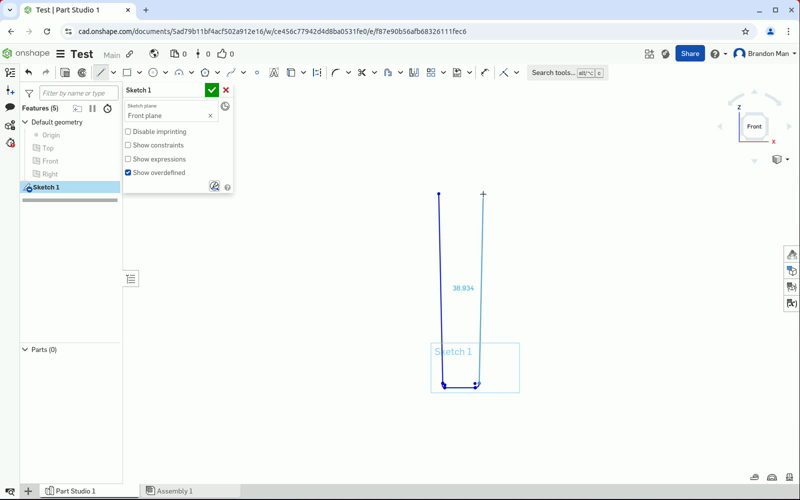
click(483, 193)
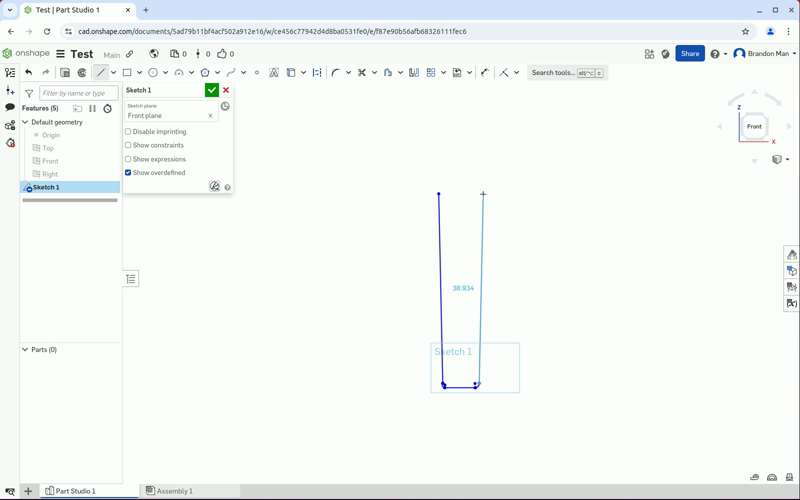
key_up(shift)
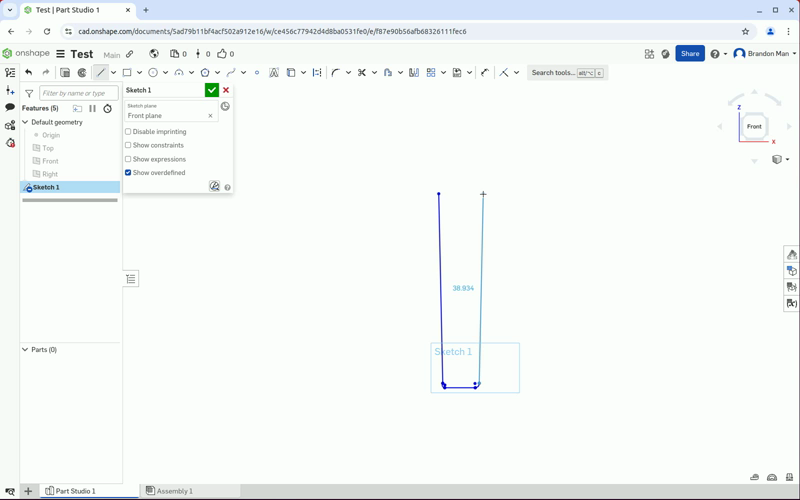
key(esc)
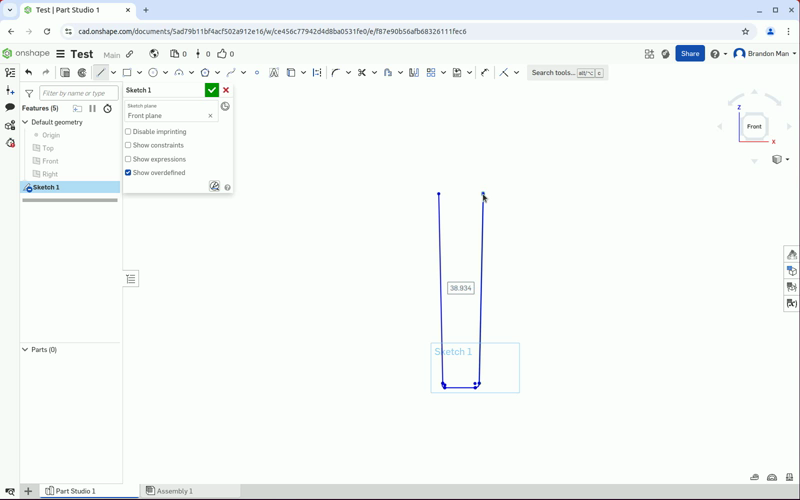
key(a)
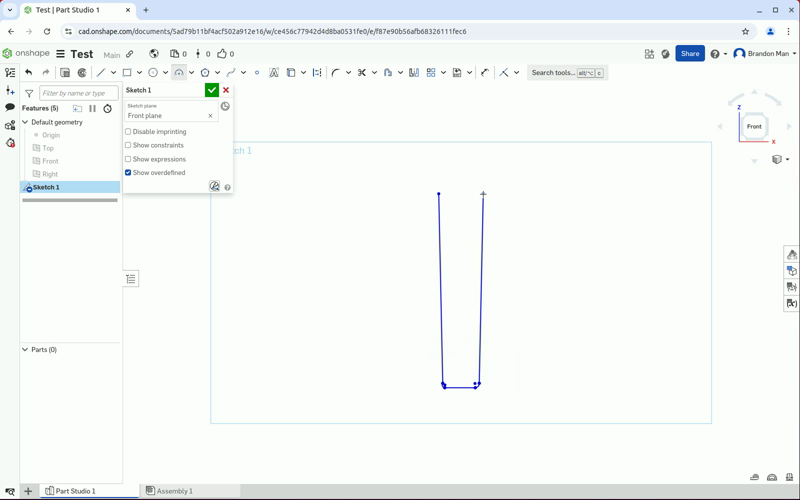
mouse_move(483, 193)
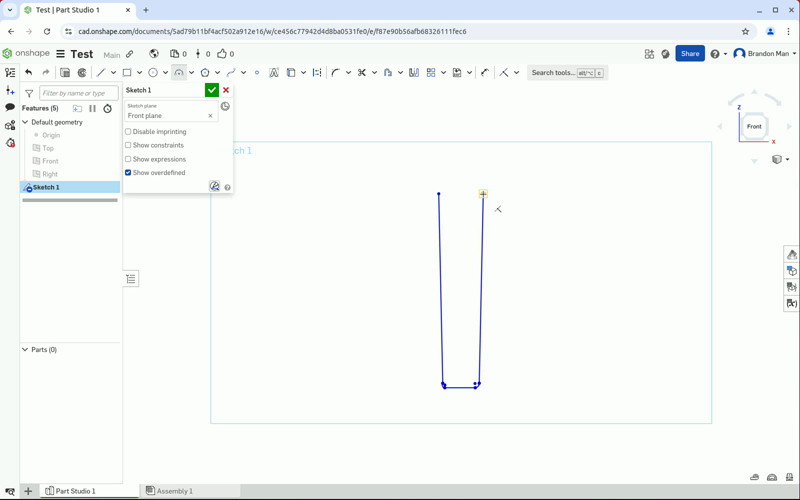
click(483, 193)
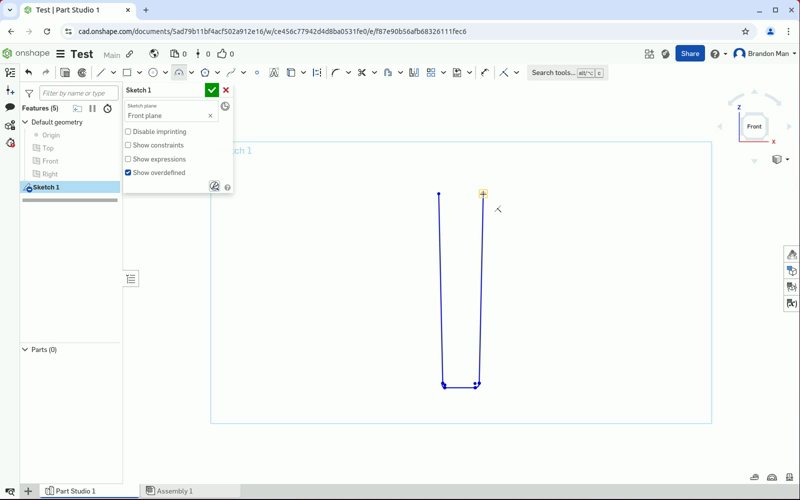
mouse_move(438, 193)
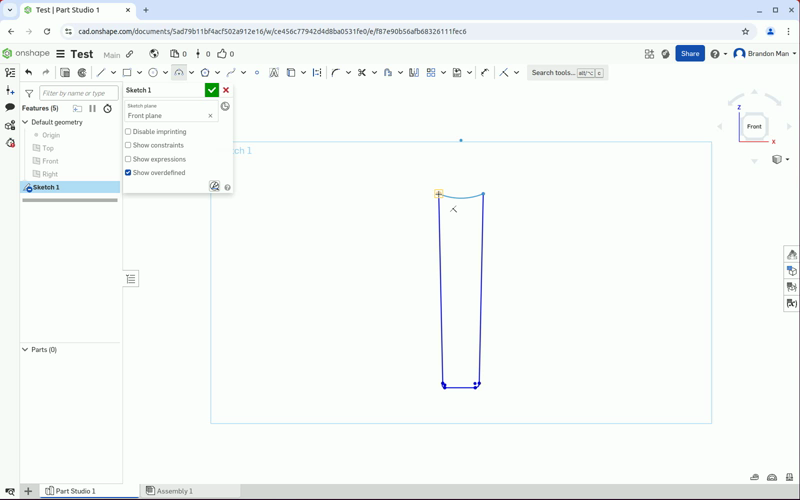
click(438, 193)
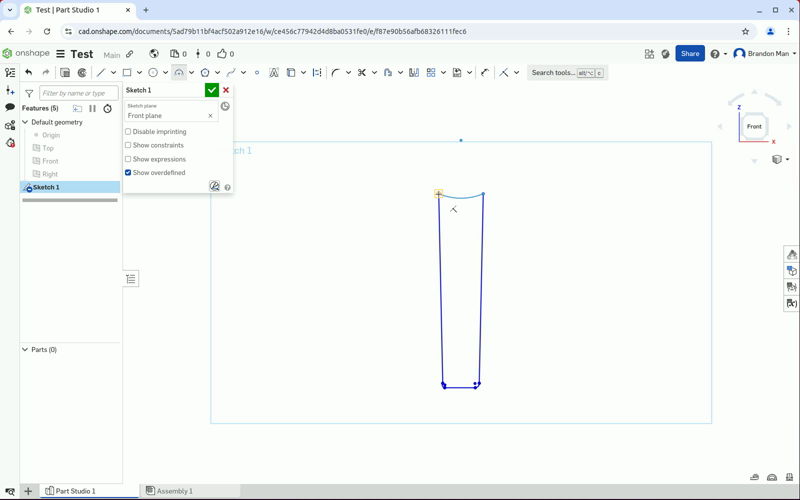
key_down(shift)
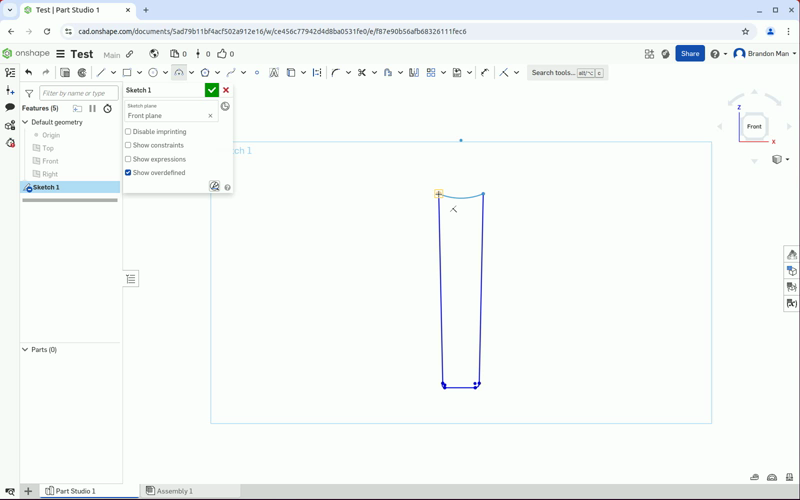
mouse_move(461, 170)
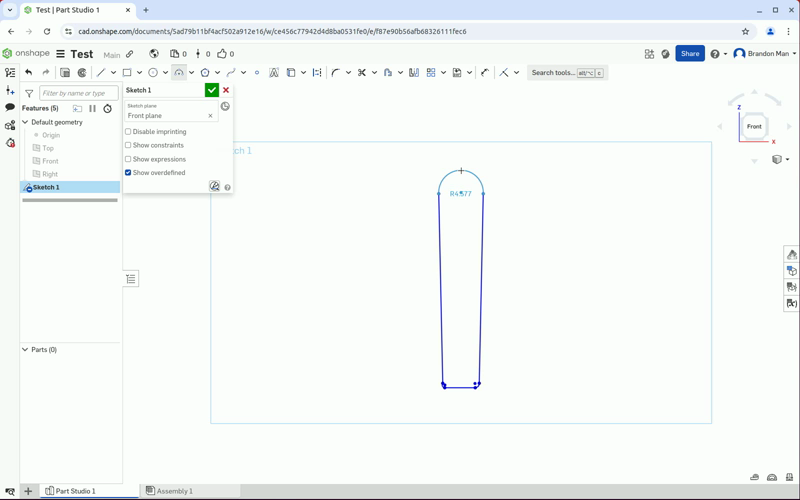
click(461, 170)
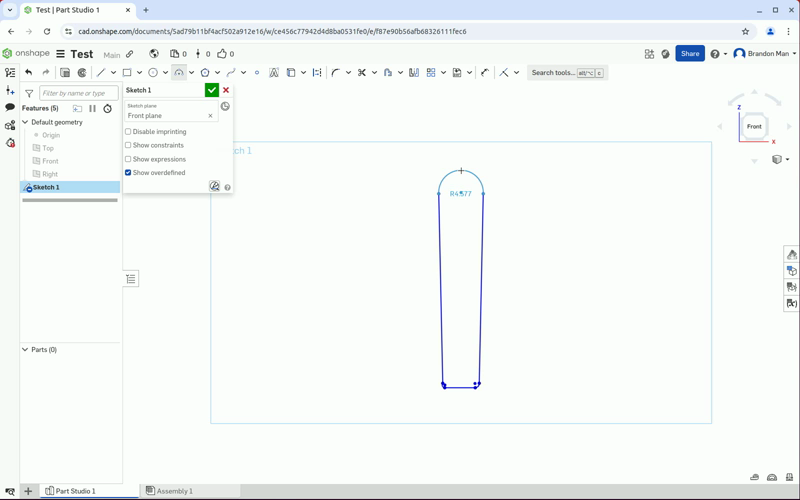
key_up(shift)
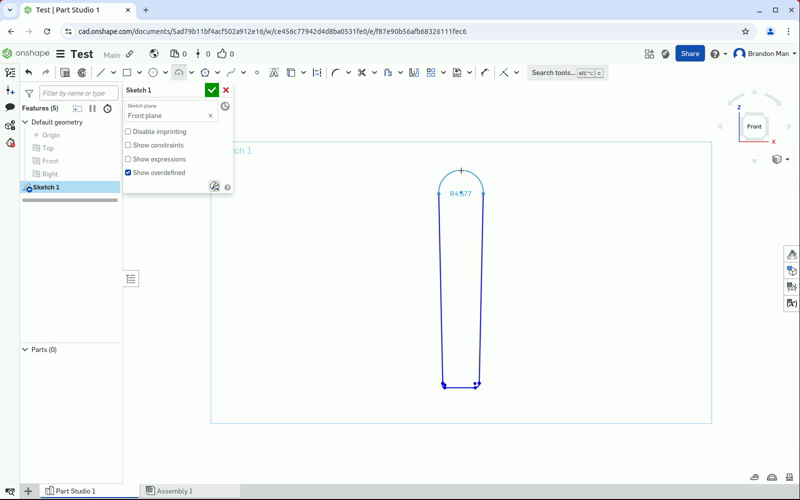
key(esc)
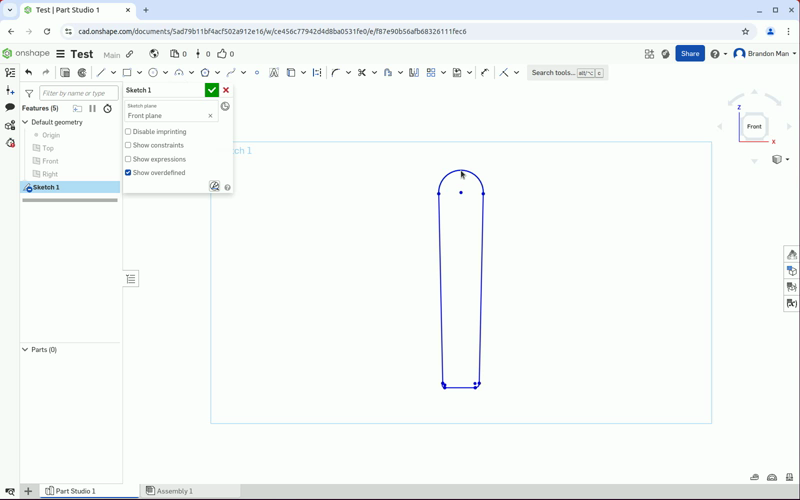
key(a)
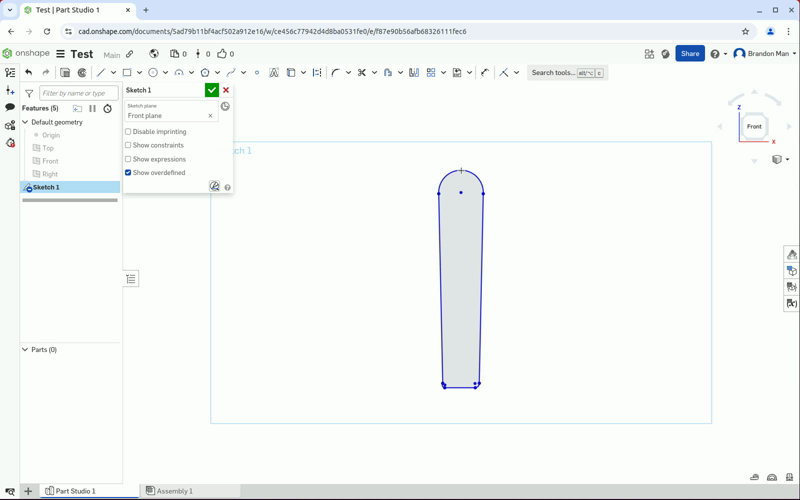
key_down(shift)
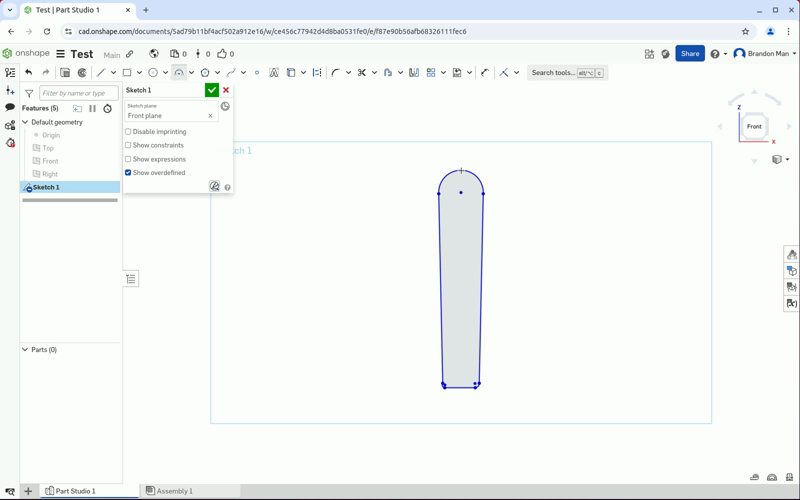
mouse_move(453, 348)
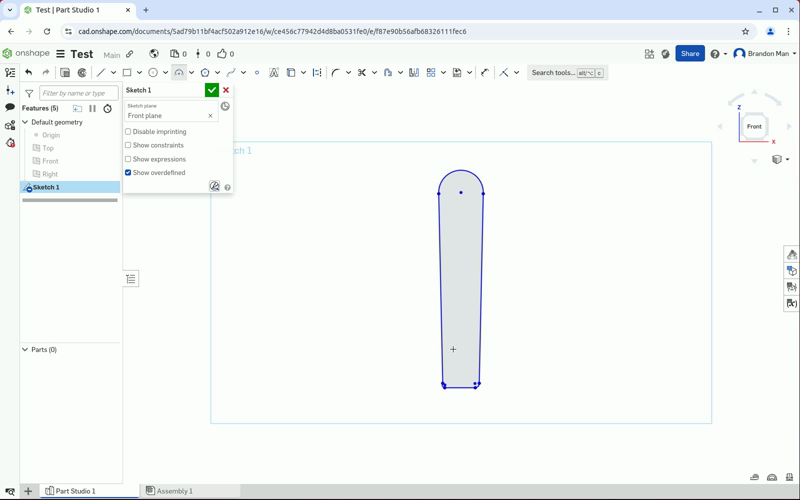
click(453, 348)
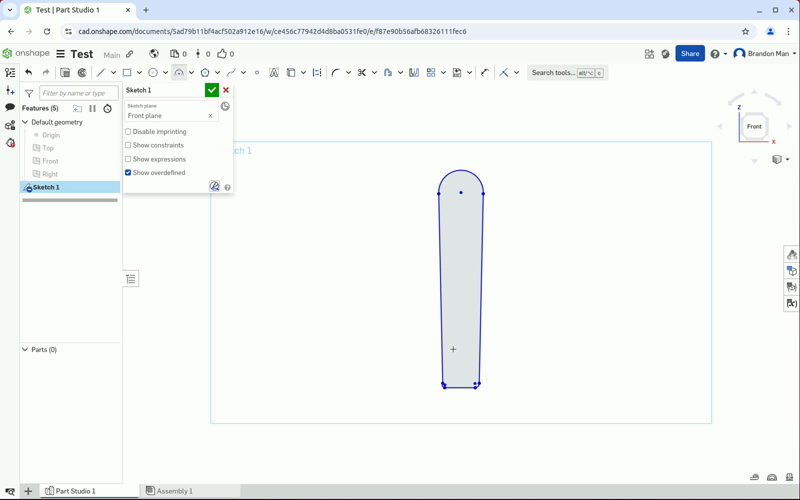
key_up(shift)
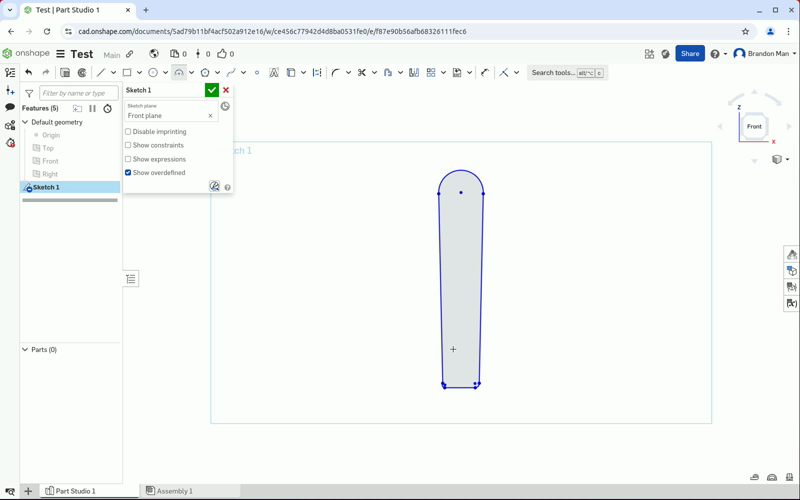
key_down(shift)
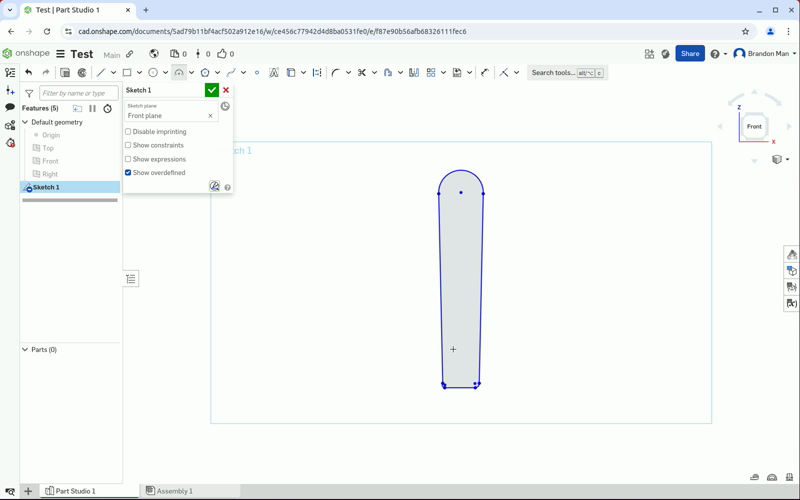
mouse_move(467, 348)
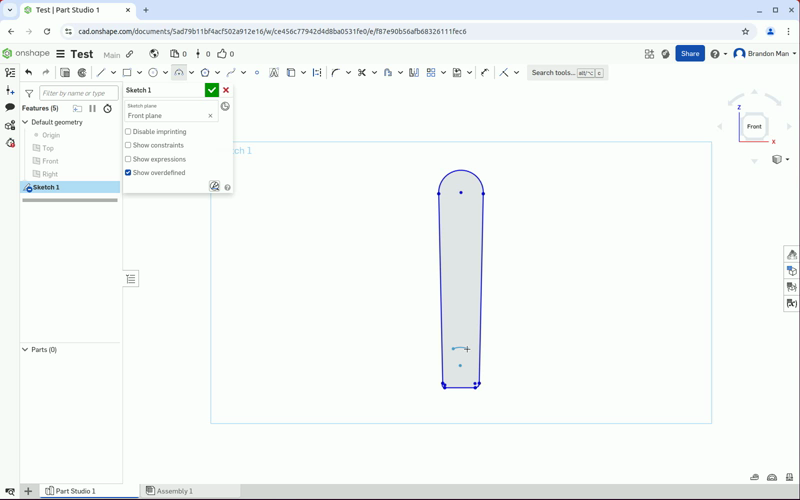
click(467, 348)
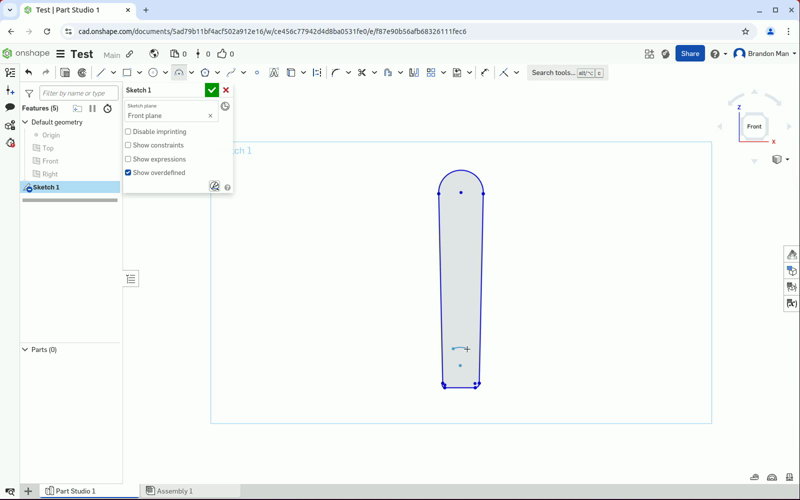
mouse_move(459, 375)
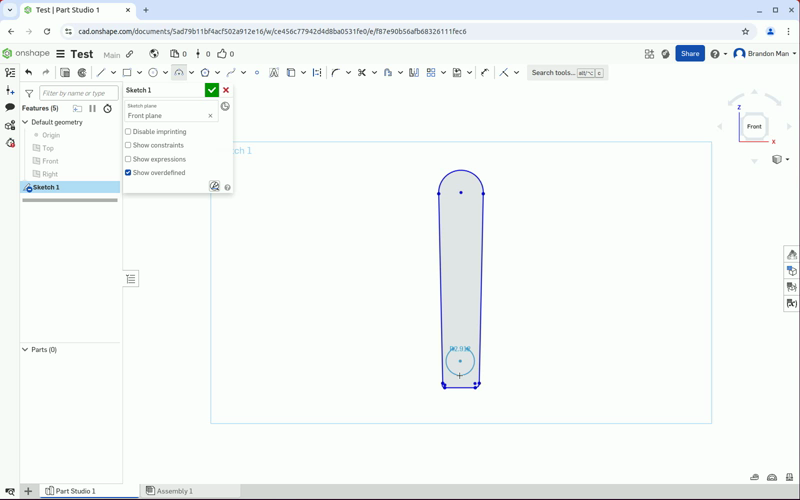
click(459, 375)
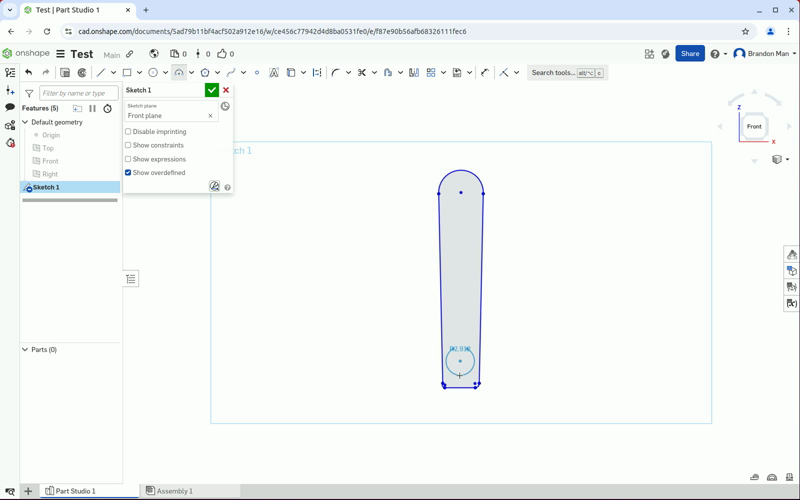
key_up(shift)
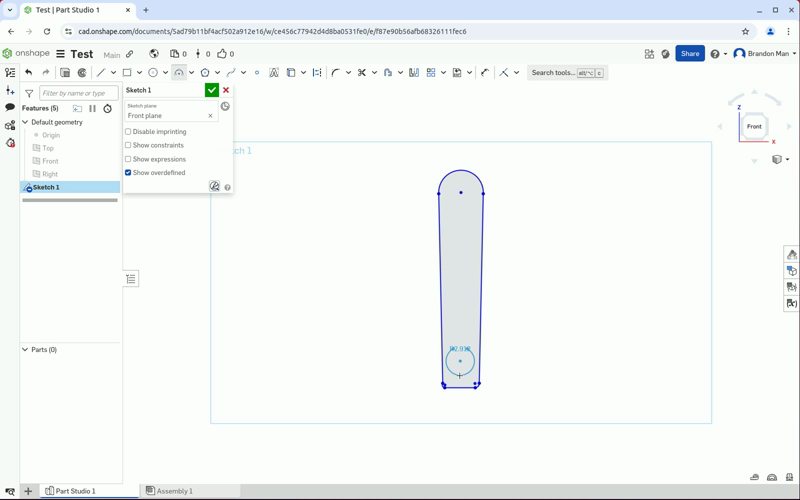
key(esc)
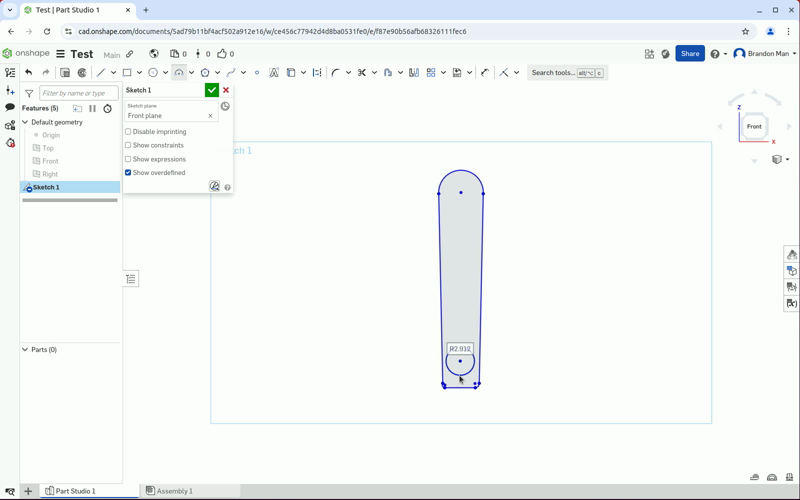
key(l)
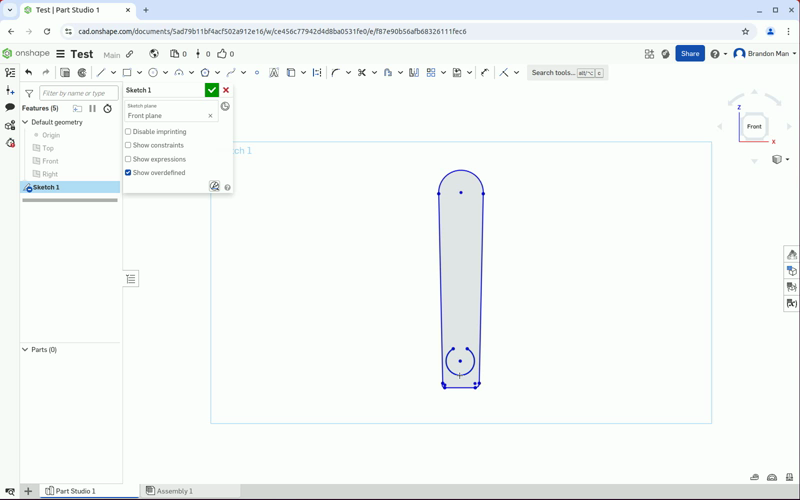
mouse_move(467, 348)
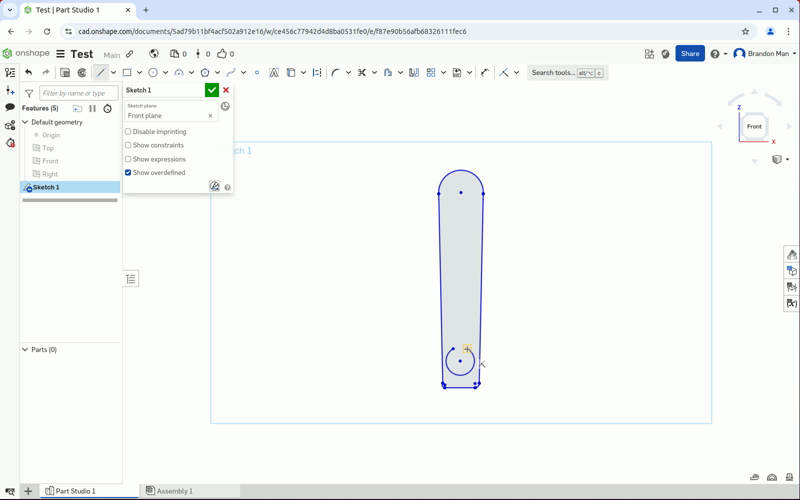
click(467, 348)
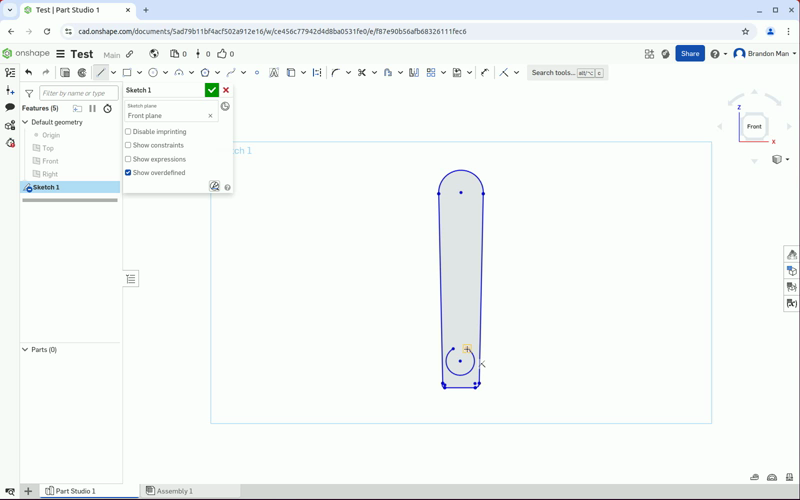
key_down(shift)
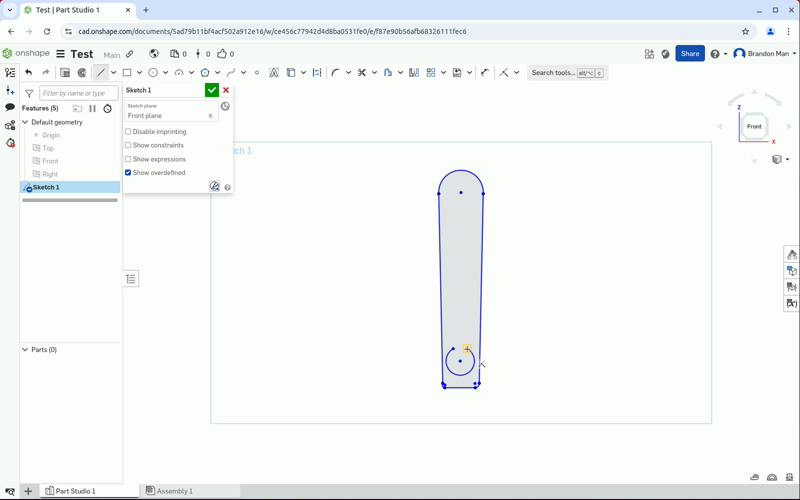
mouse_move(497, 348)
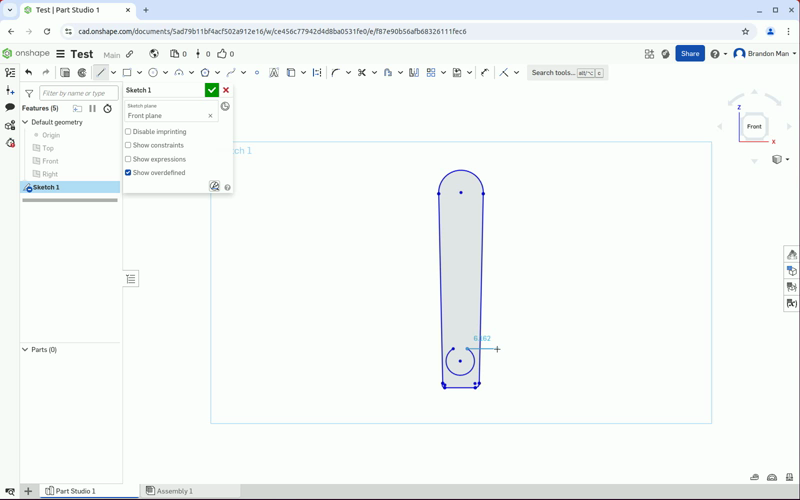
mouse_move(467, 346)
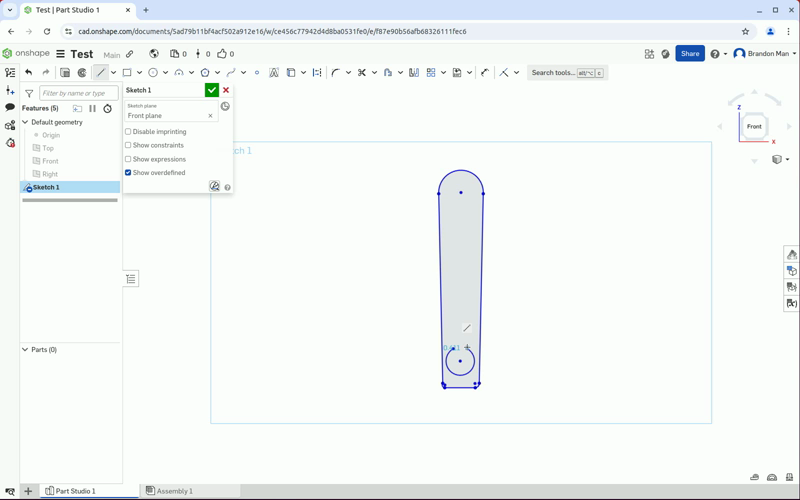
scroll(6)
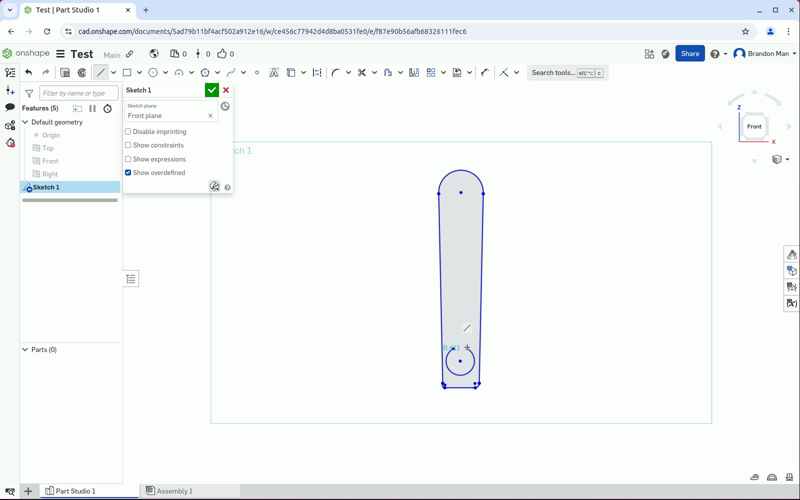
scroll(6)
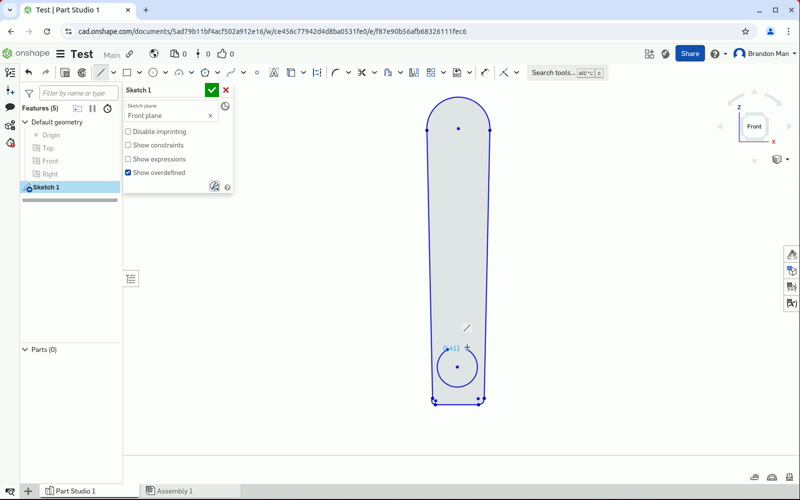
scroll(6)
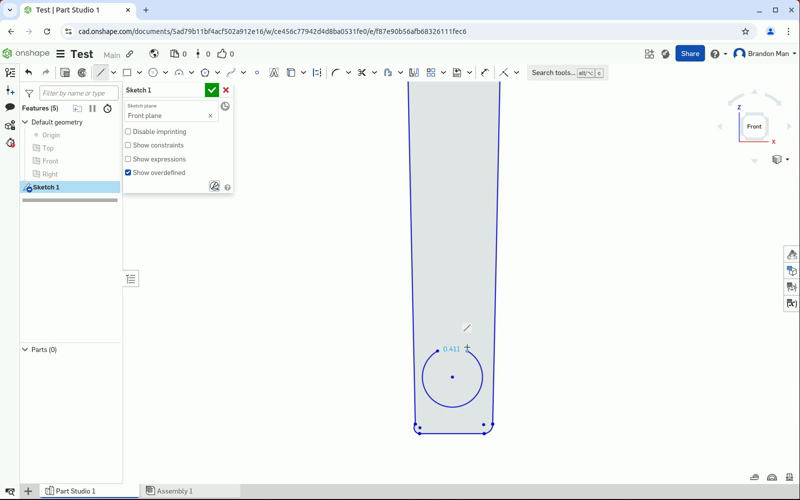
scroll(6)
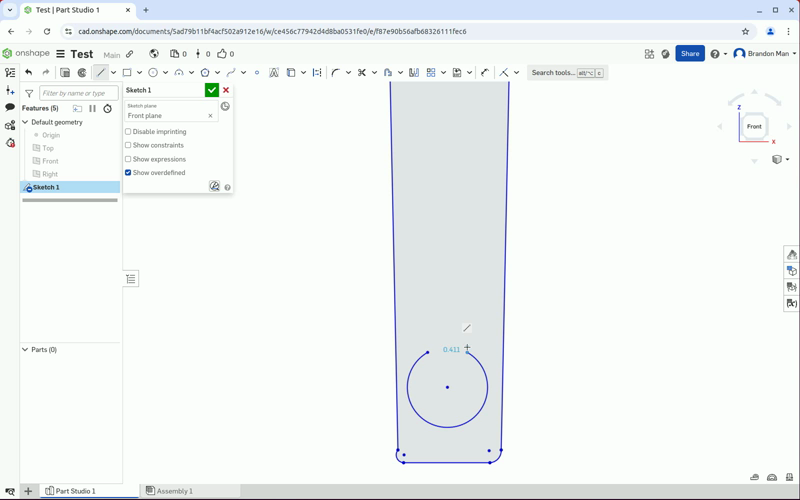
scroll(6)
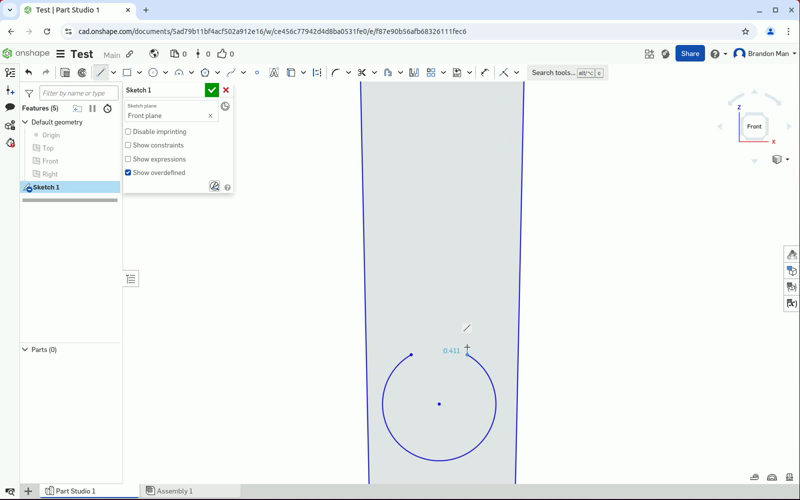
scroll(6)
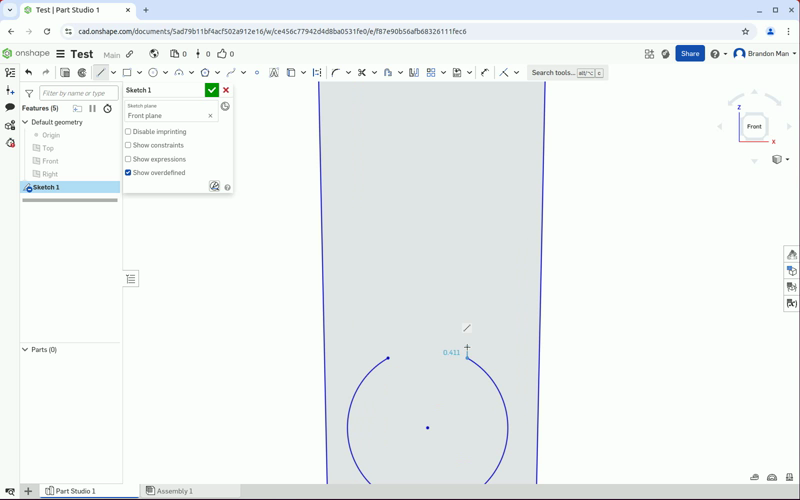
scroll(6)
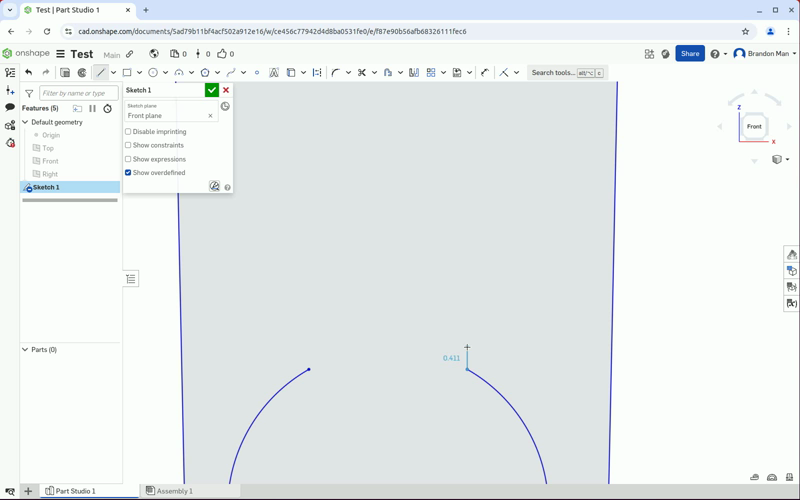
click(467, 346)
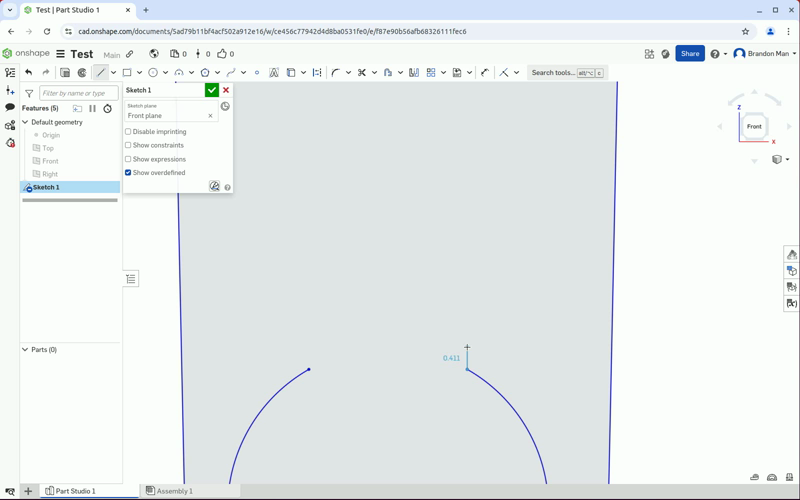
scroll(-6)
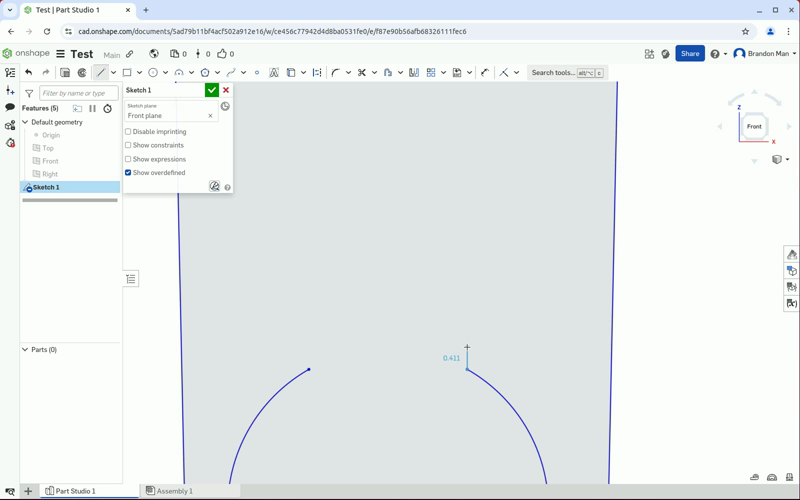
scroll(-6)
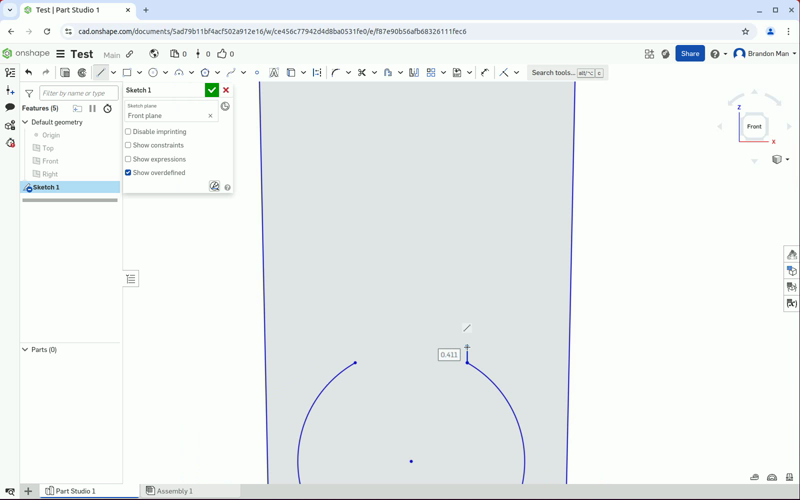
scroll(-6)
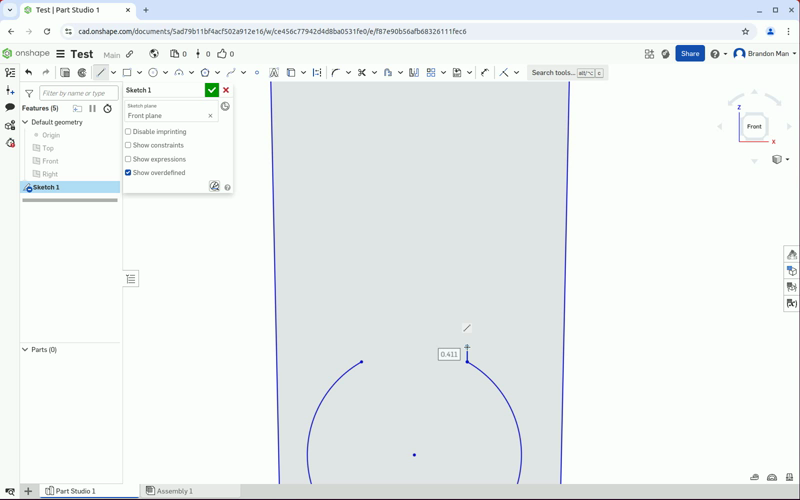
scroll(-6)
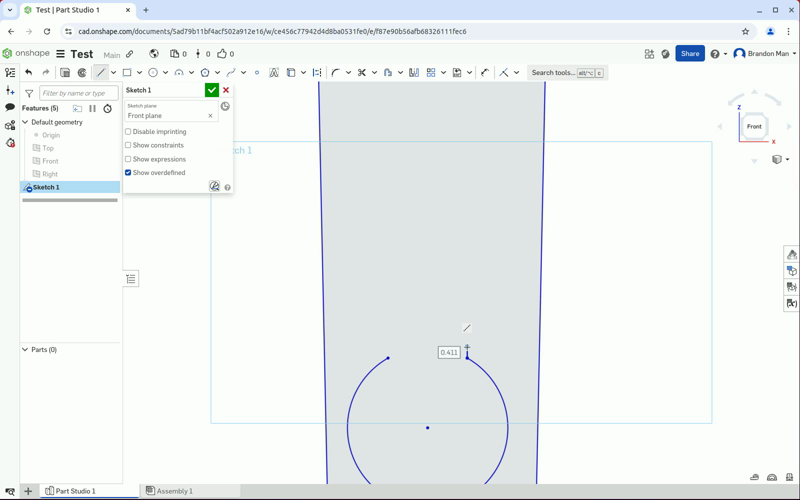
scroll(-6)
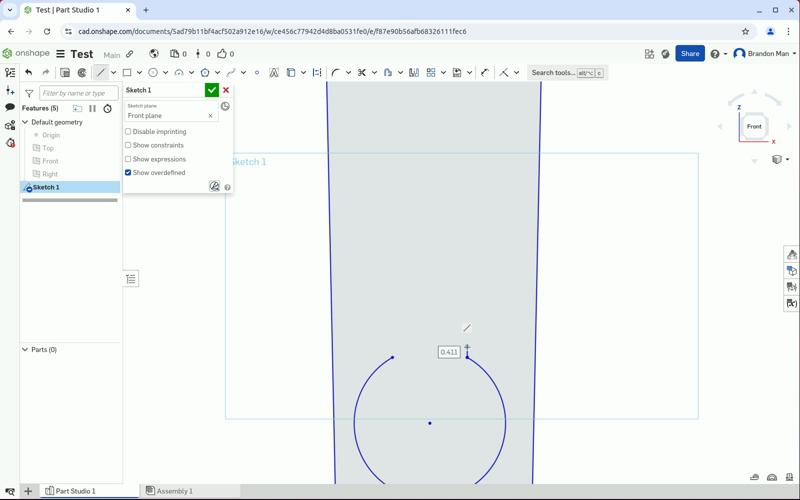
scroll(-6)
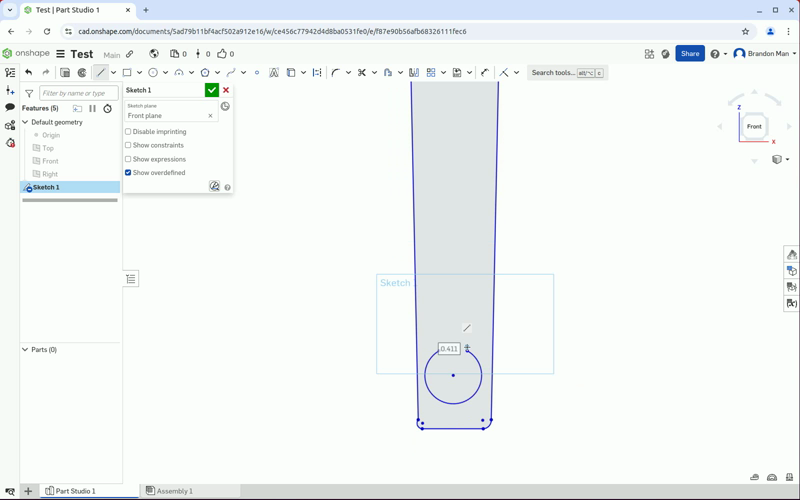
scroll(-6)
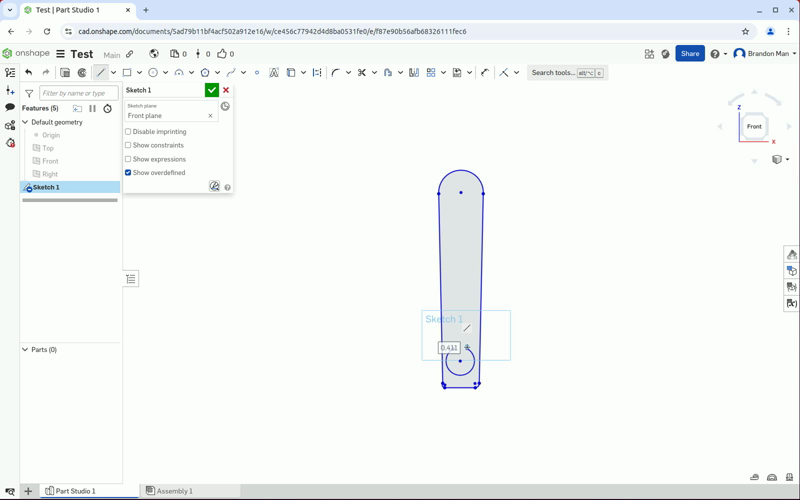
key_up(shift)
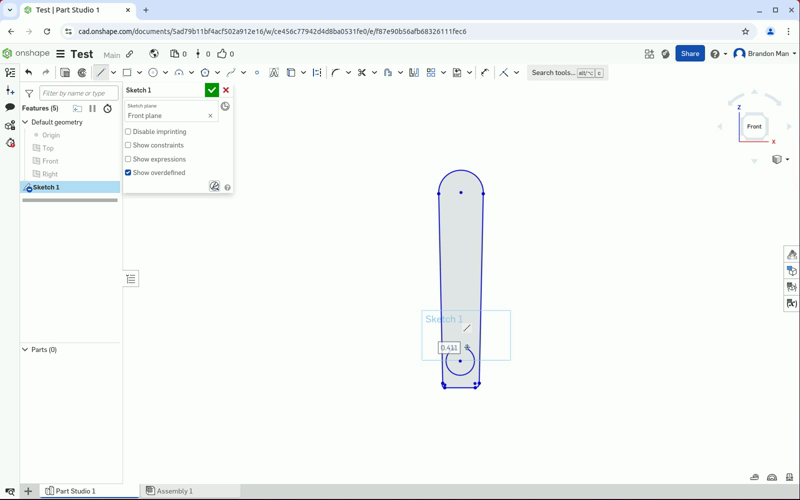
key(esc)
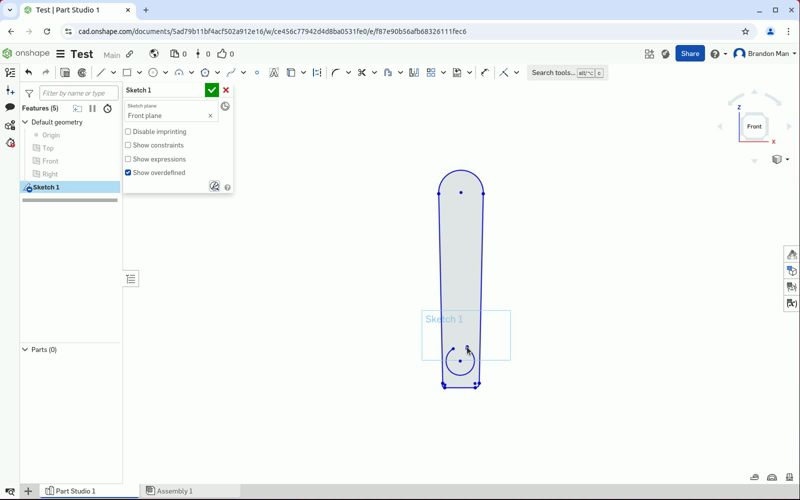
key(a)
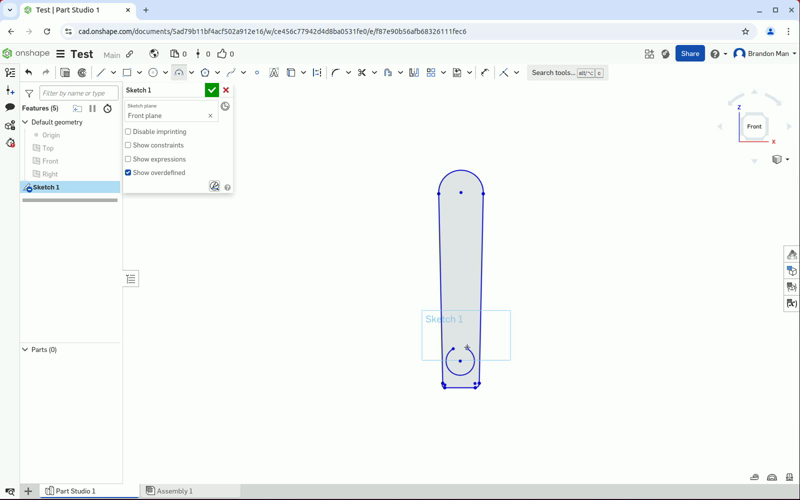
mouse_move(467, 346)
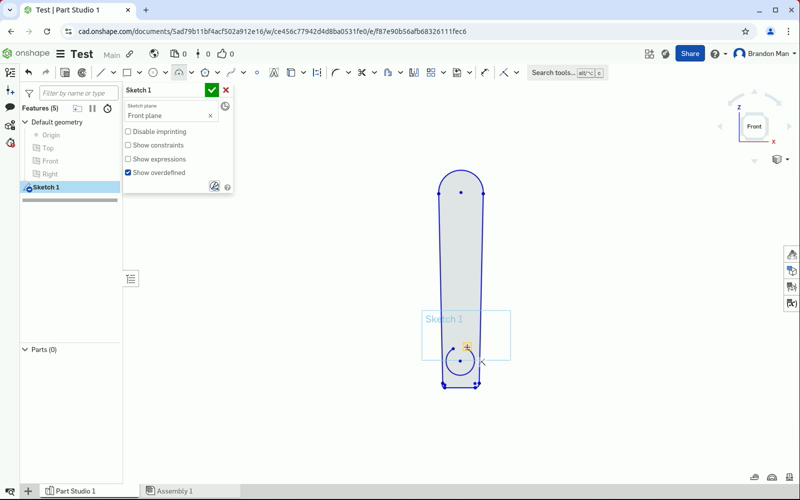
scroll(6)
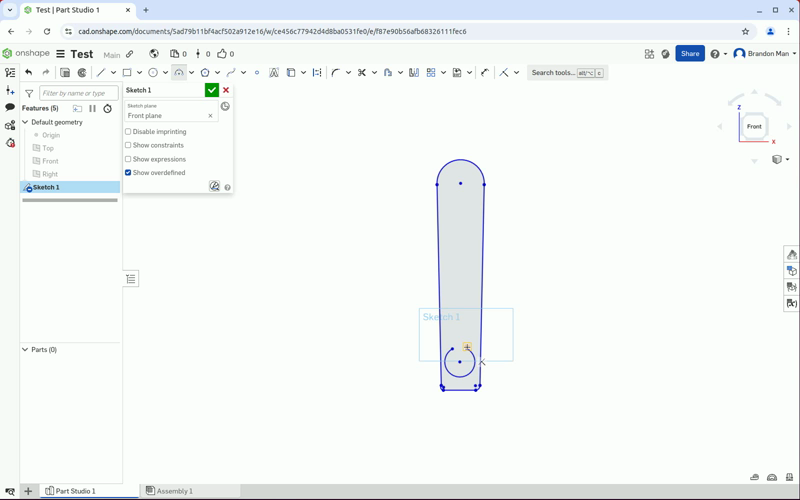
scroll(6)
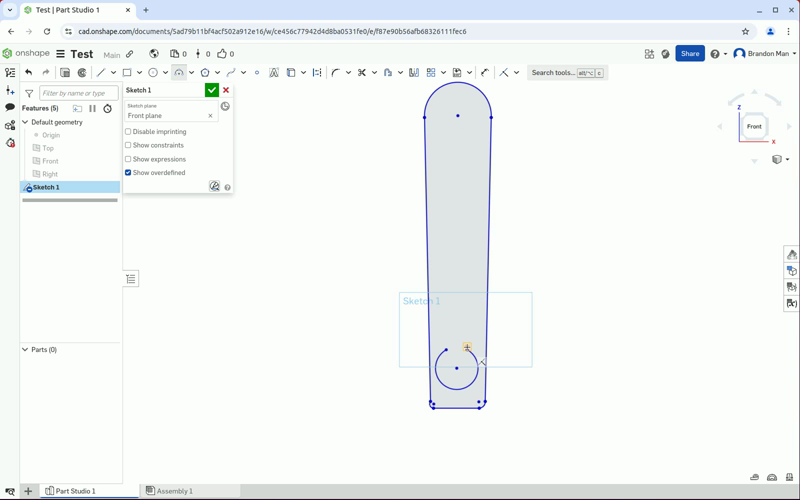
scroll(6)
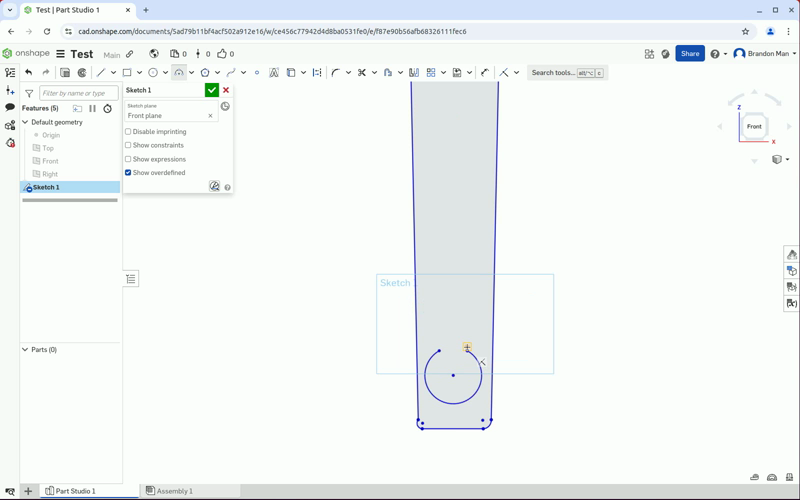
scroll(6)
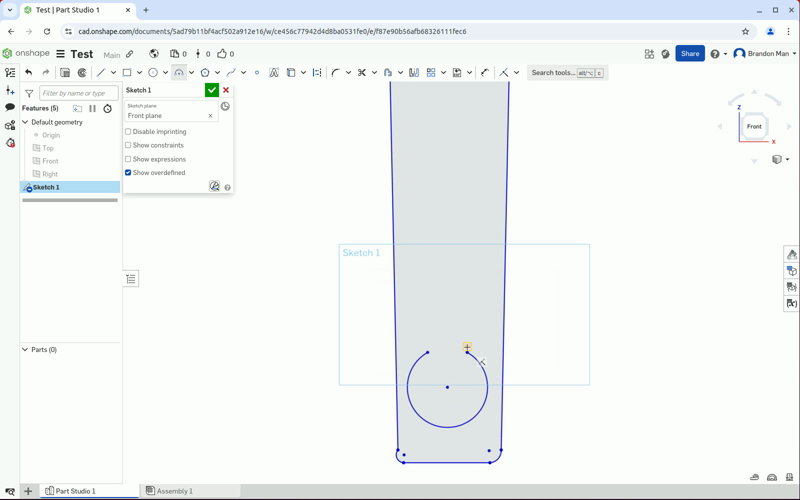
scroll(6)
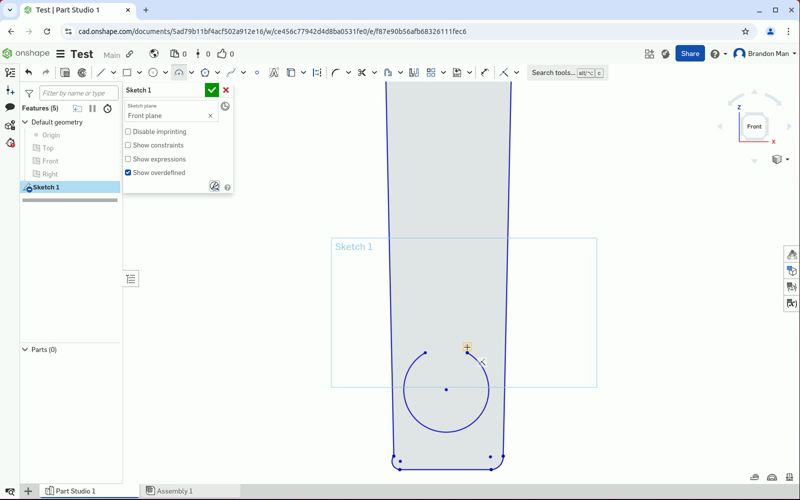
scroll(6)
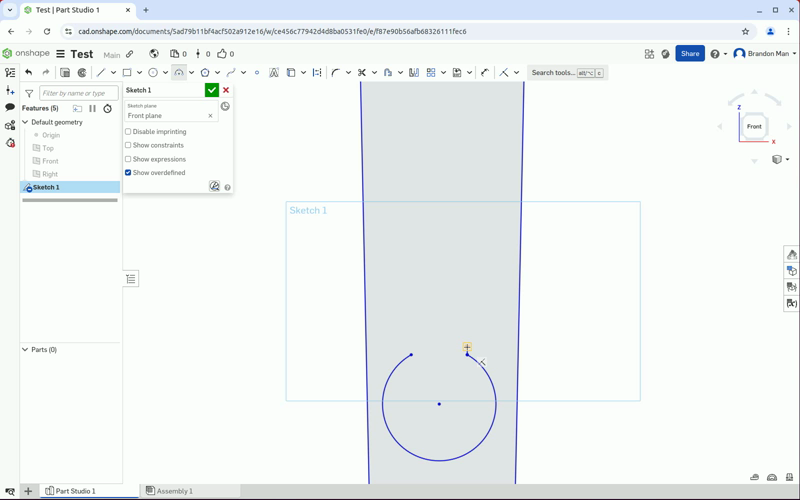
scroll(6)
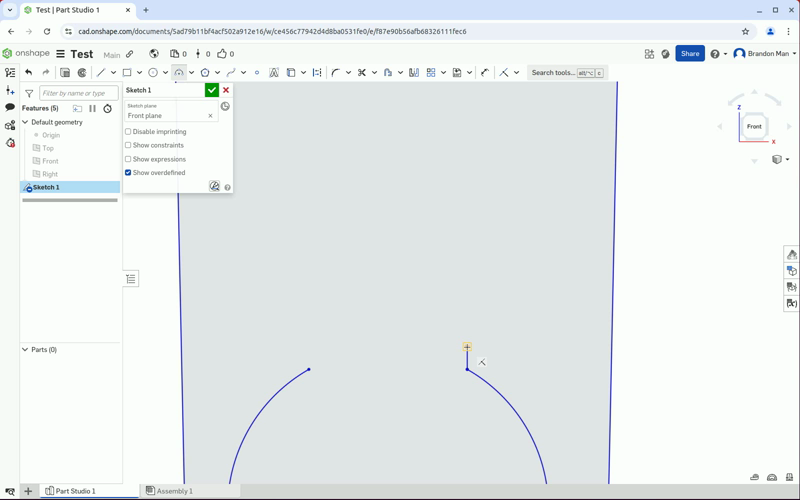
click(467, 346)
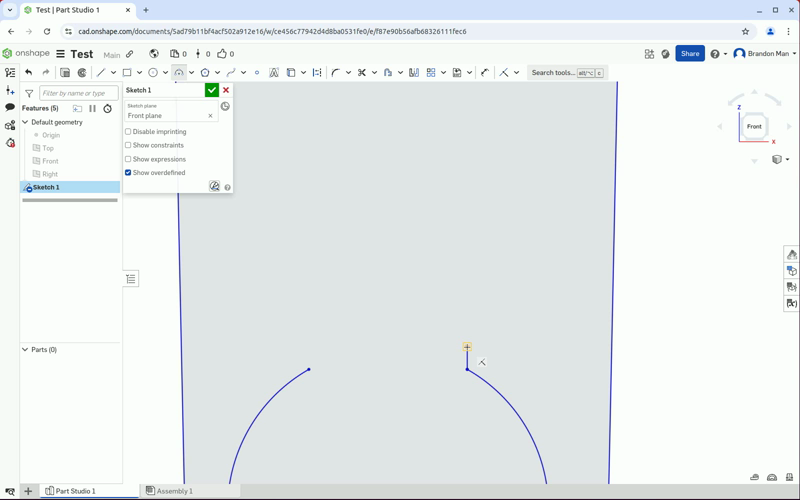
scroll(-6)
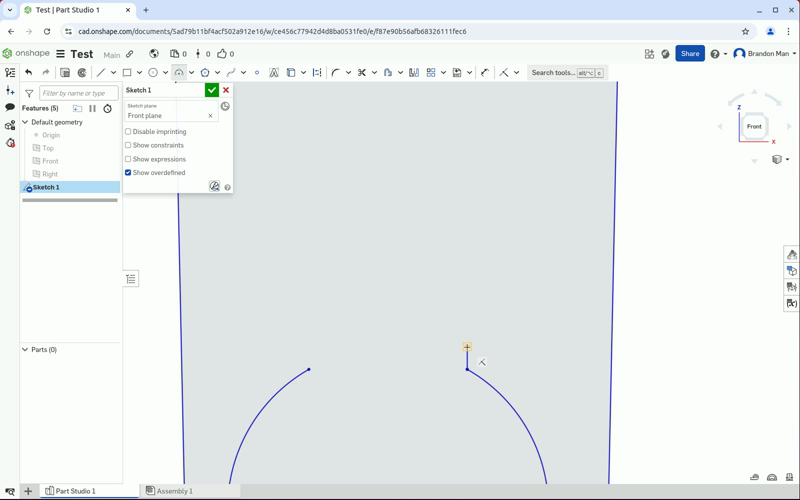
scroll(-6)
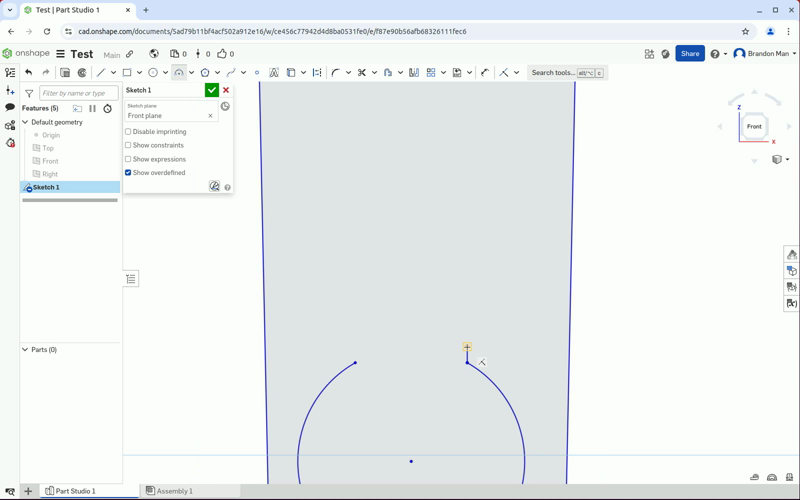
scroll(-6)
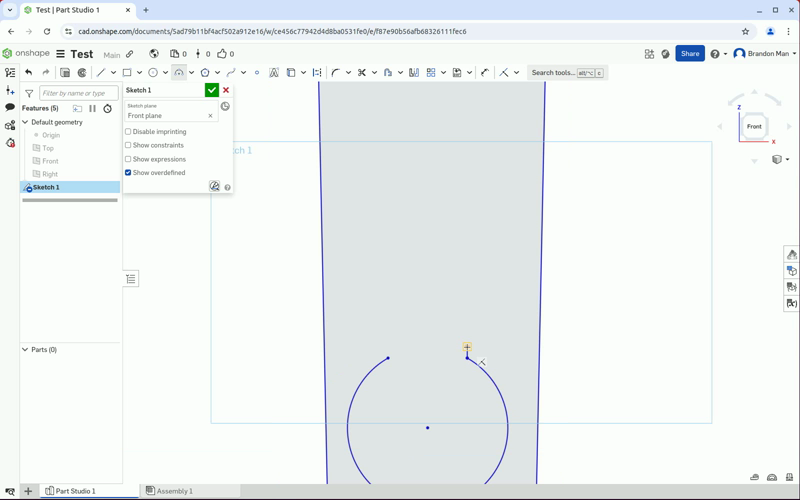
scroll(-6)
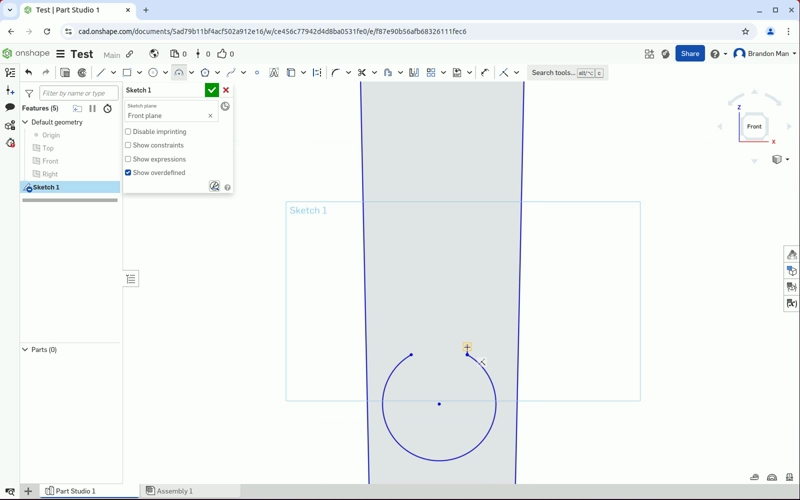
scroll(-6)
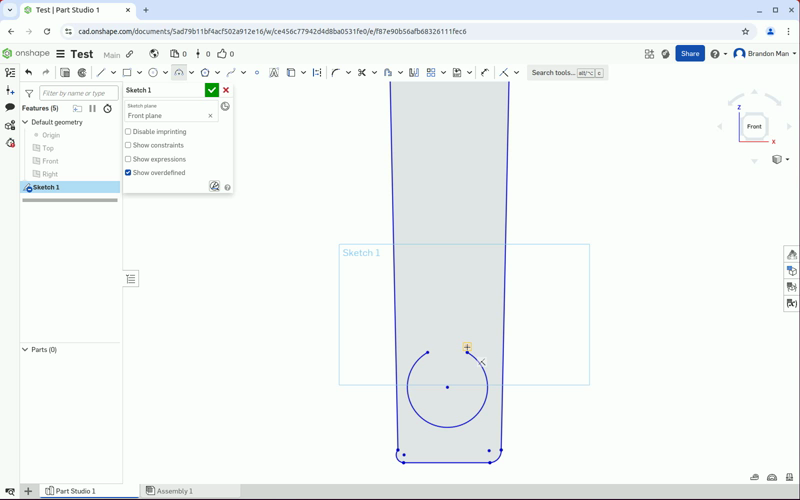
scroll(-6)
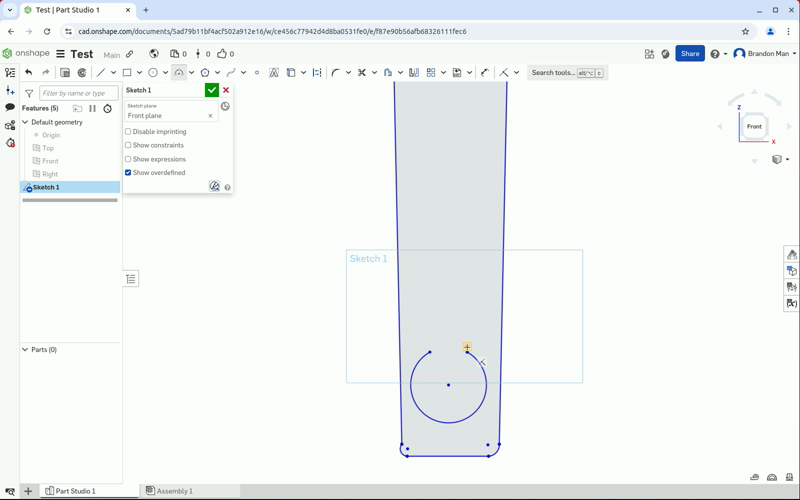
scroll(-6)
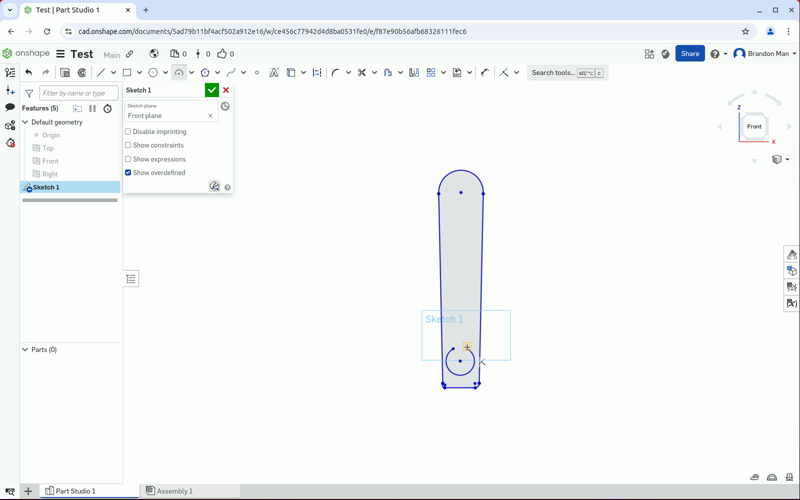
key_down(shift)
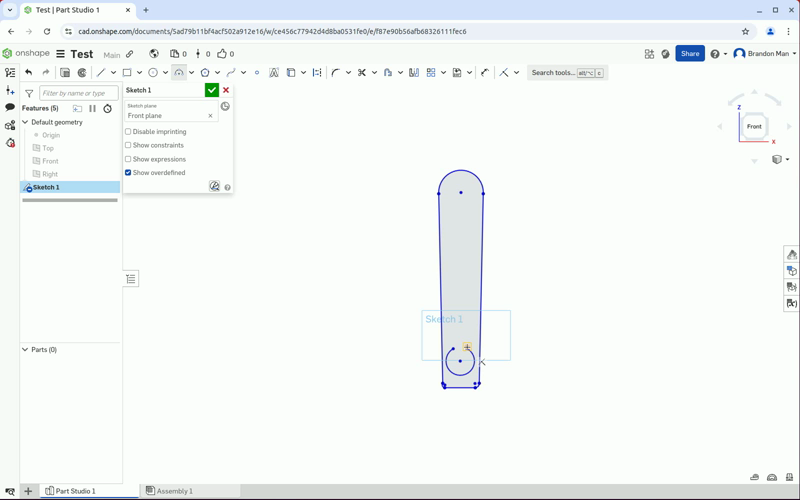
mouse_move(453, 346)
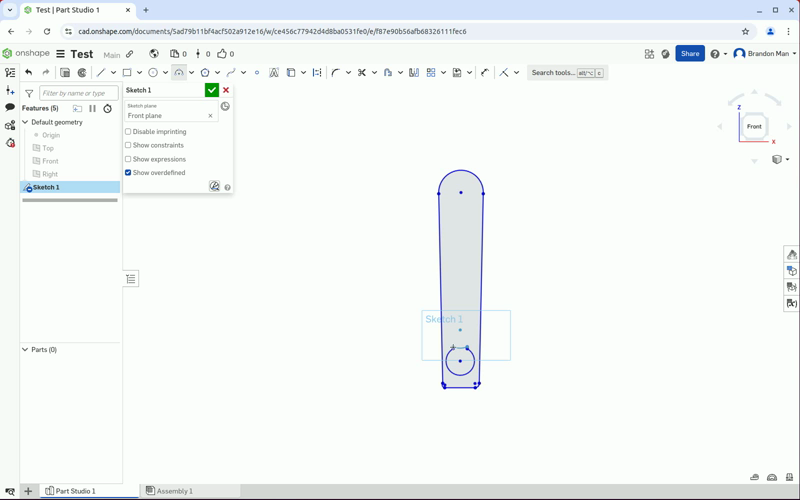
scroll(6)
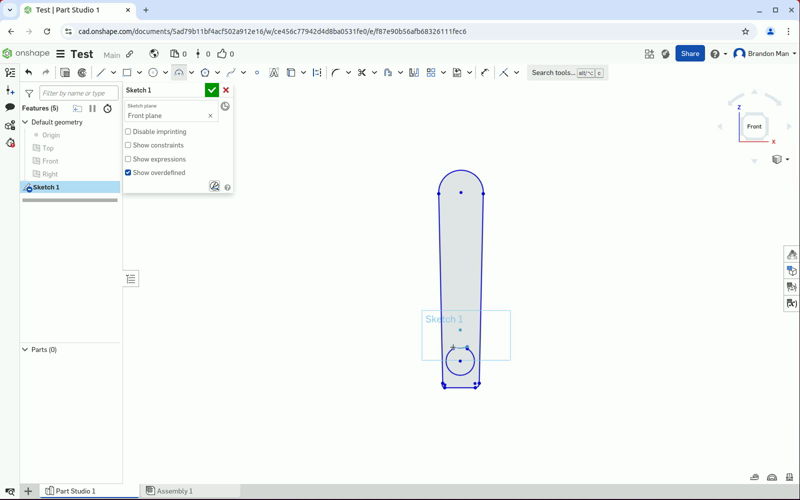
scroll(6)
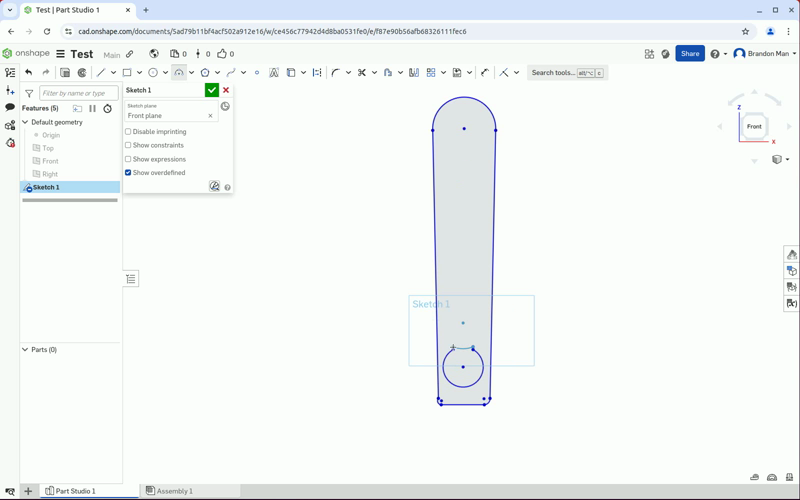
scroll(6)
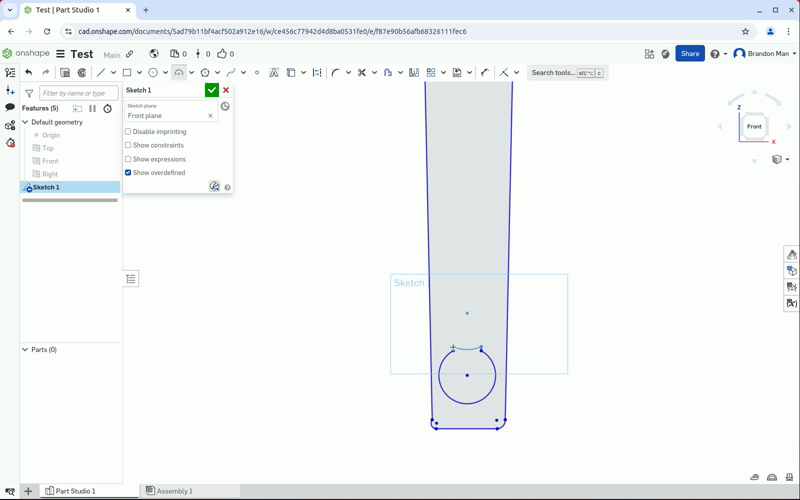
scroll(6)
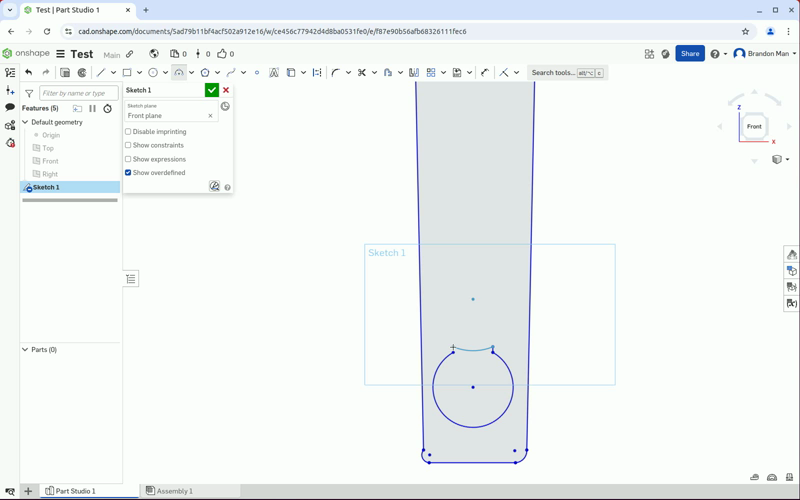
scroll(6)
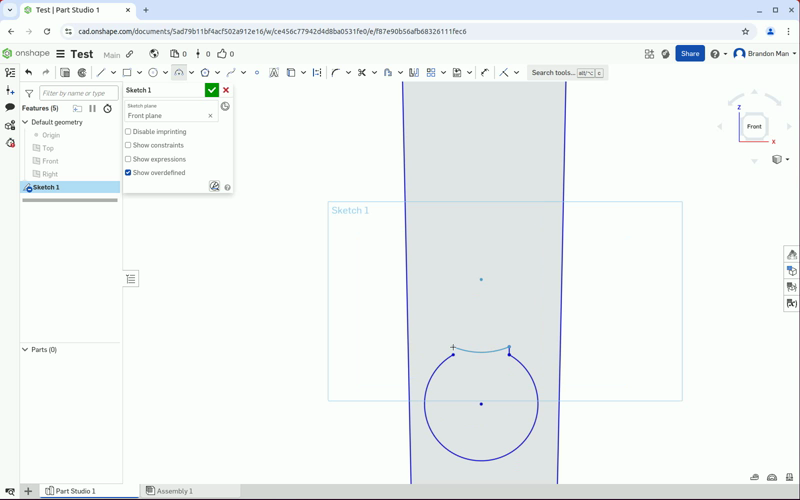
scroll(6)
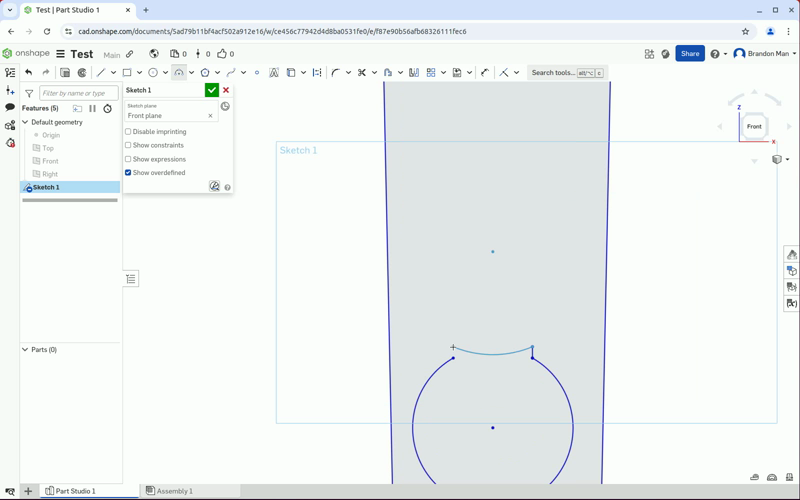
scroll(6)
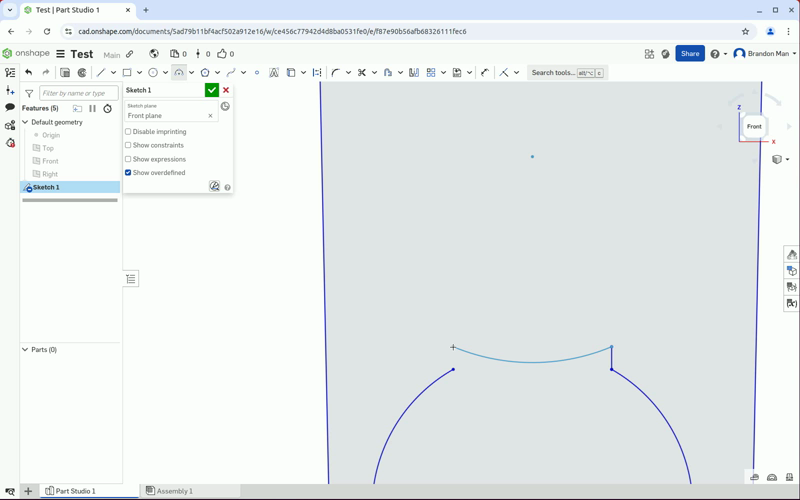
click(453, 346)
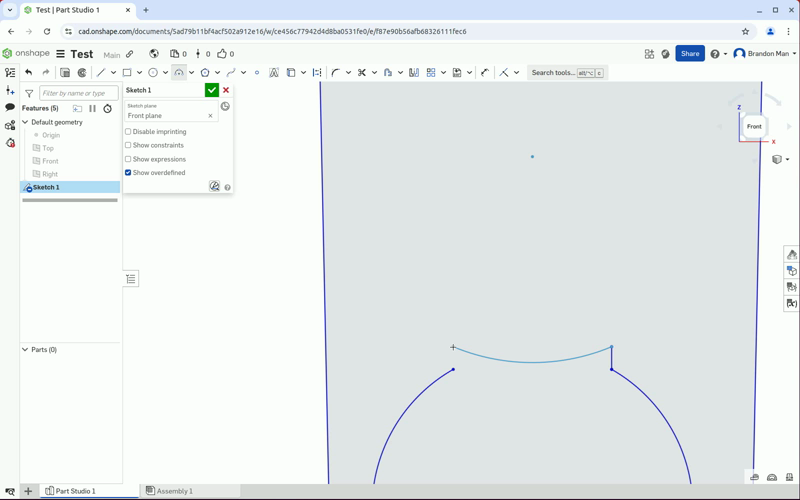
scroll(-6)
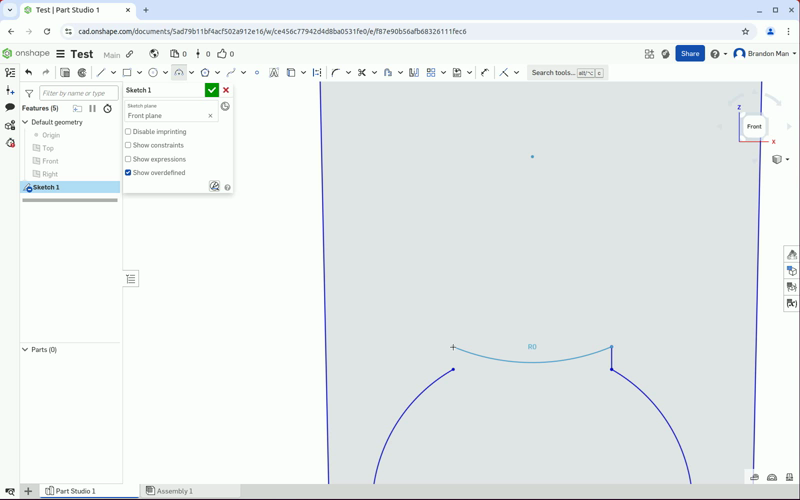
scroll(-6)
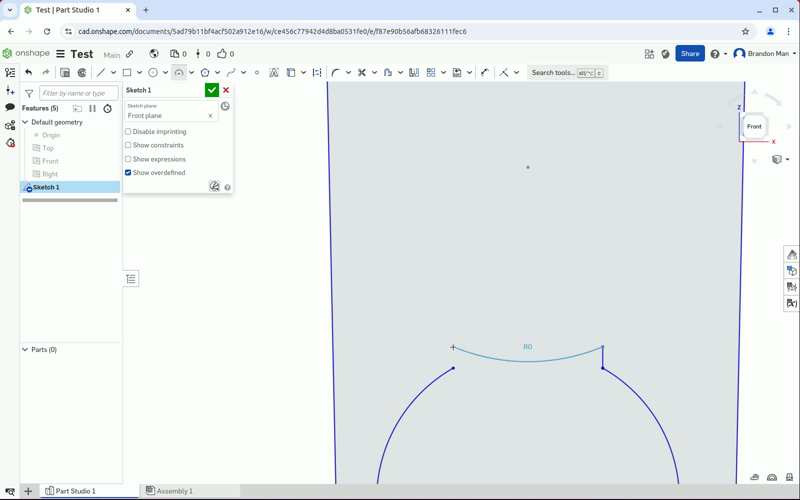
scroll(-6)
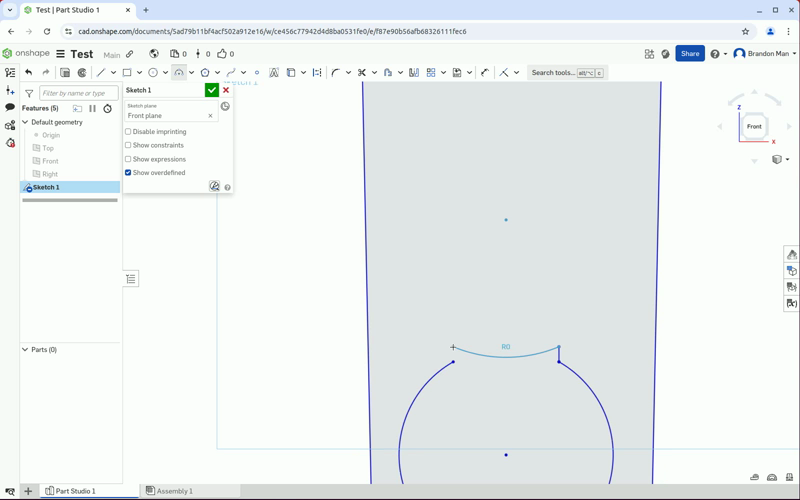
scroll(-6)
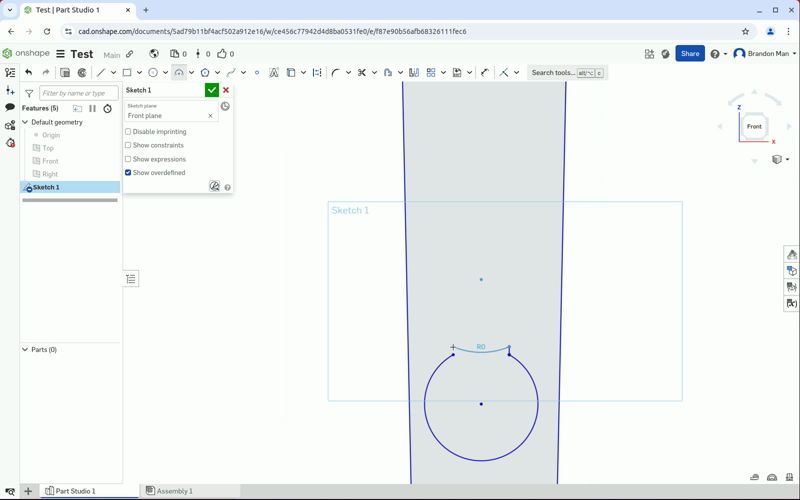
scroll(-6)
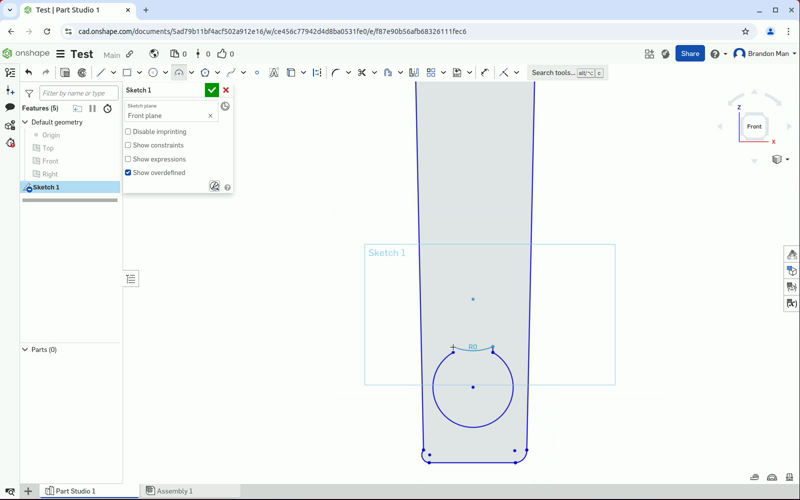
scroll(-6)
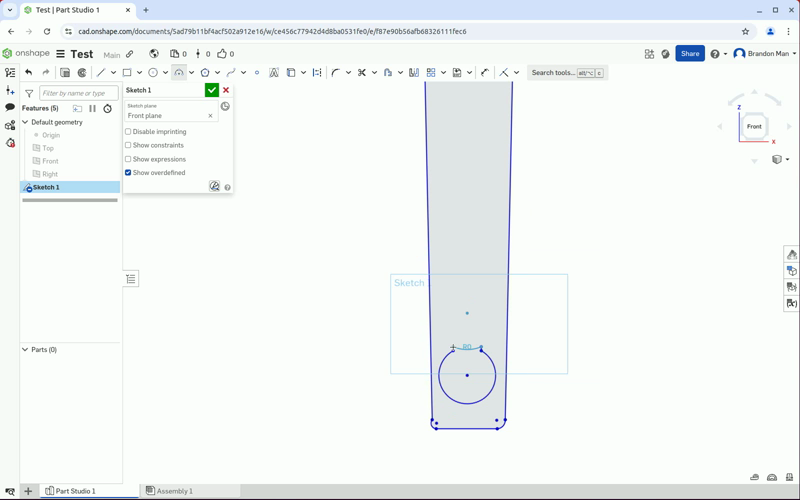
scroll(-6)
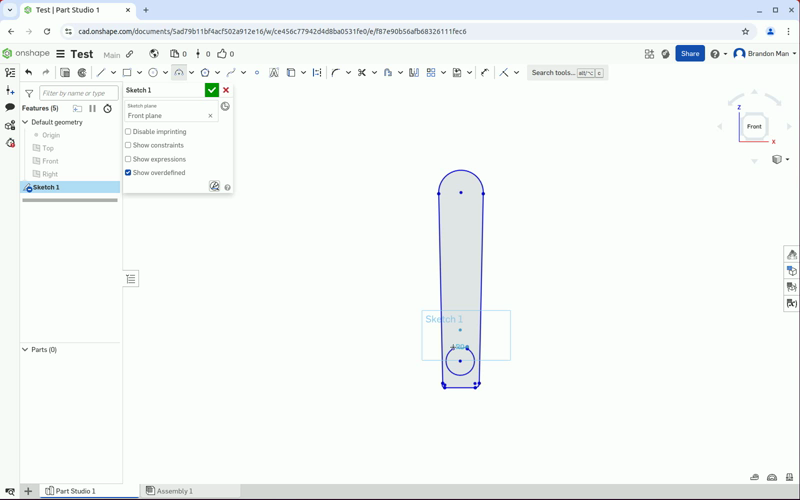
mouse_move(459, 339)
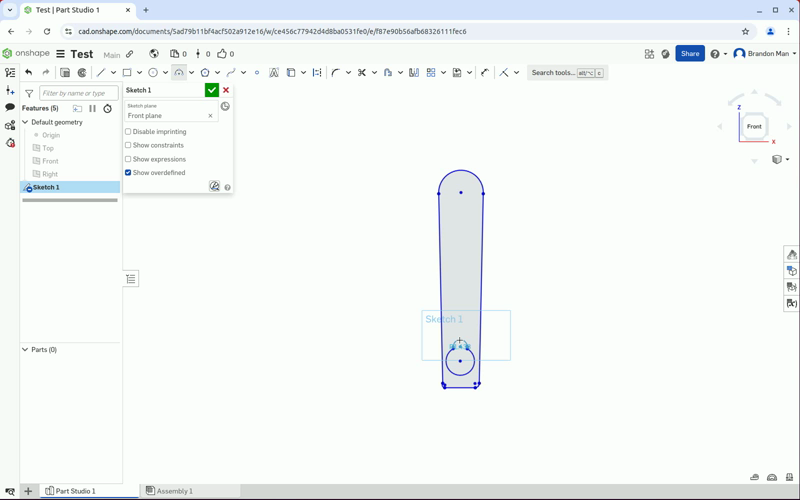
click(459, 339)
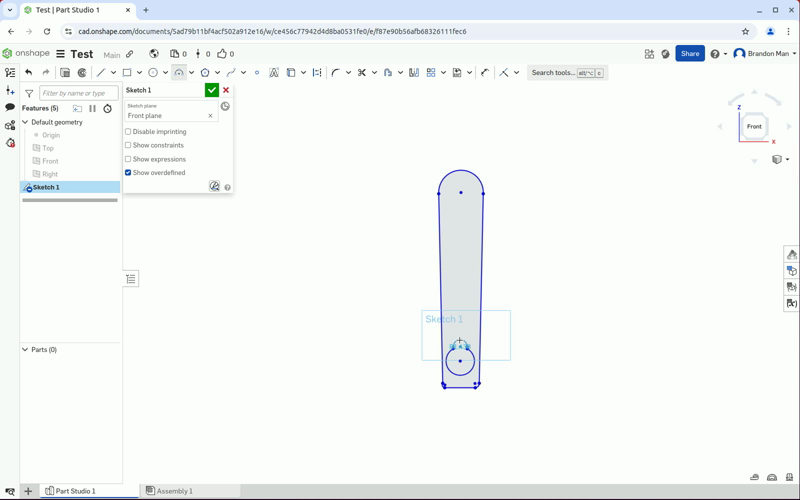
key_up(shift)
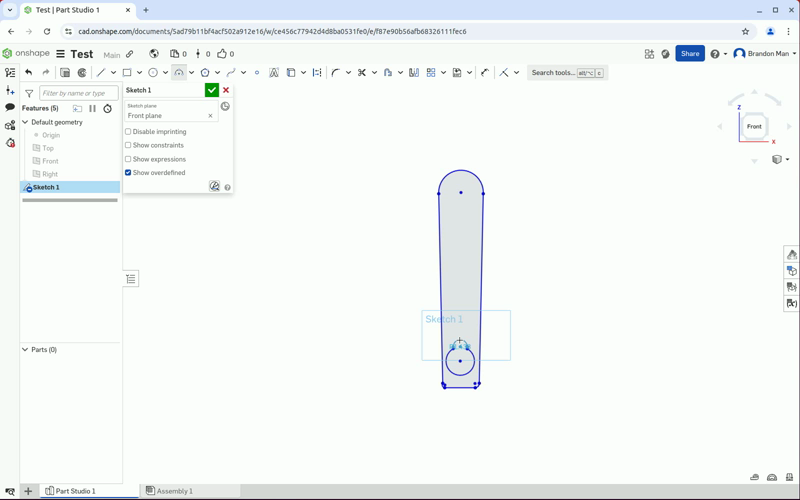
key(esc)
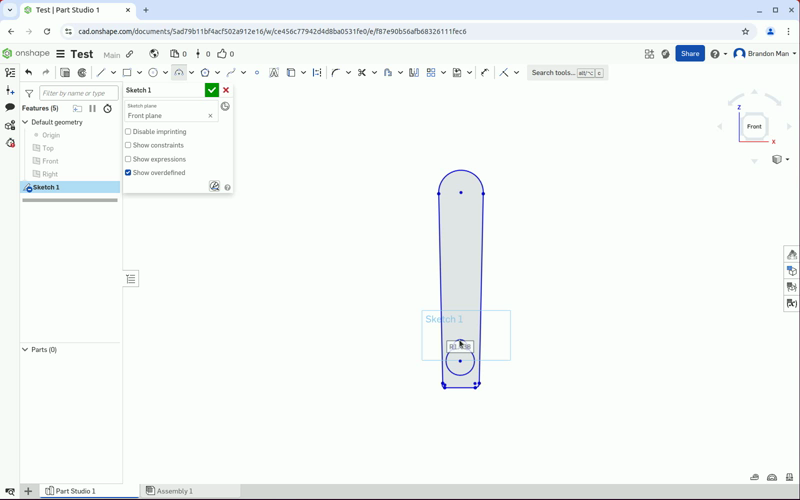
key(l)
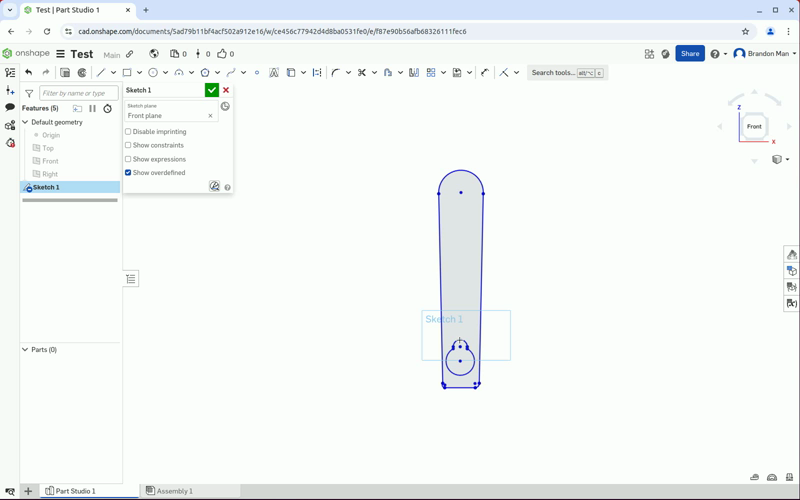
mouse_move(453, 346)
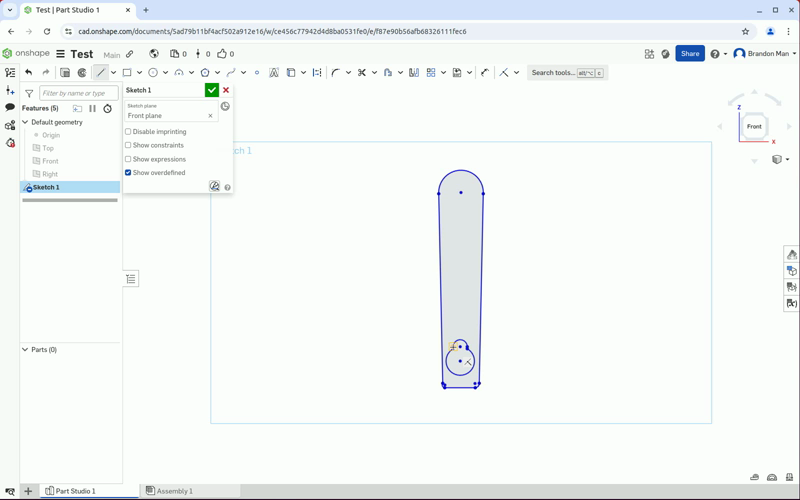
scroll(6)
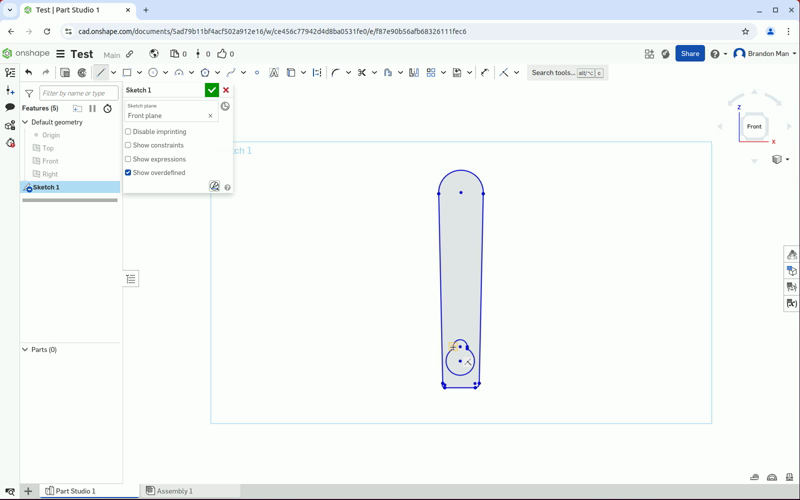
scroll(6)
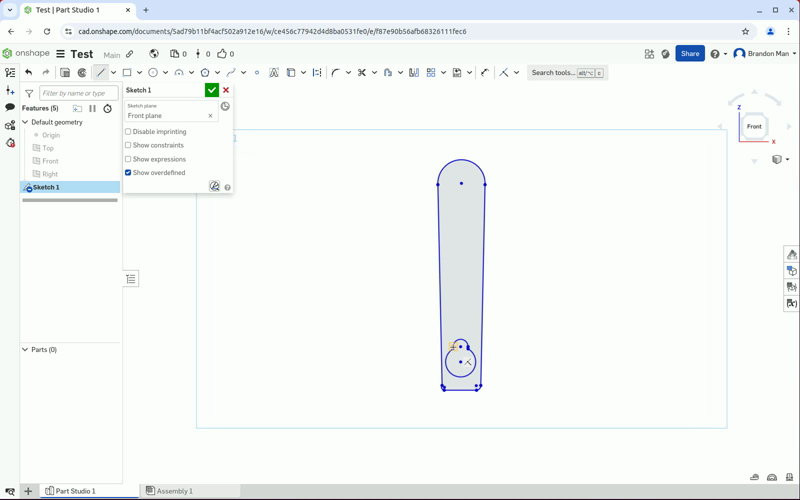
scroll(6)
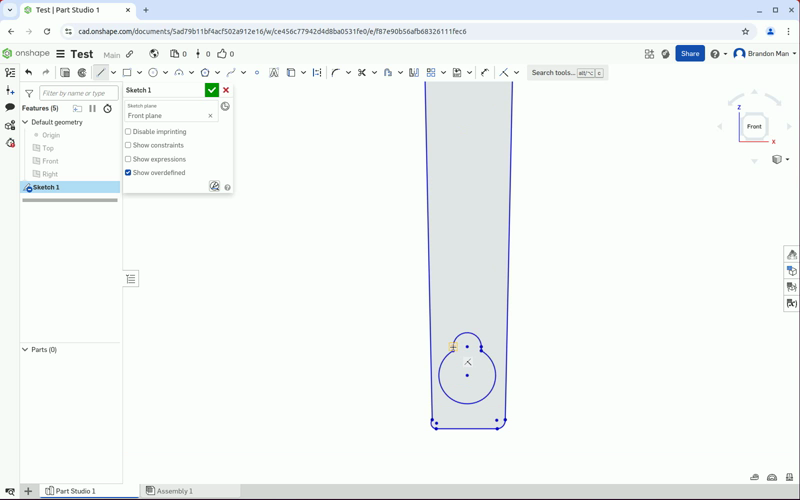
scroll(6)
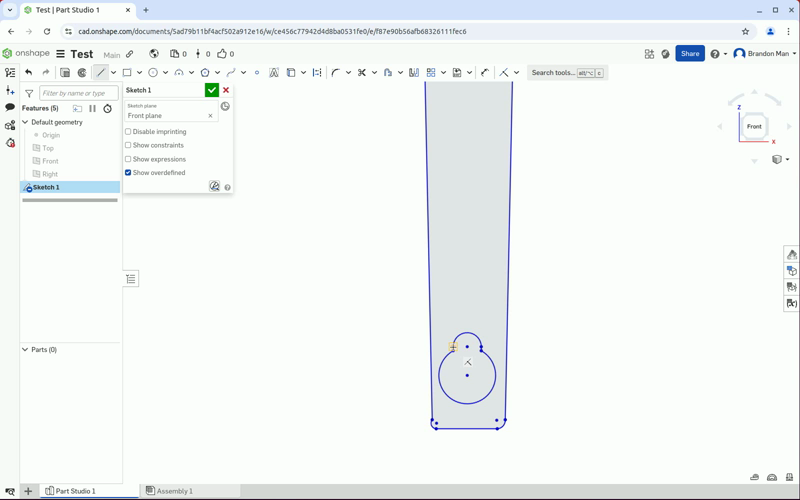
scroll(6)
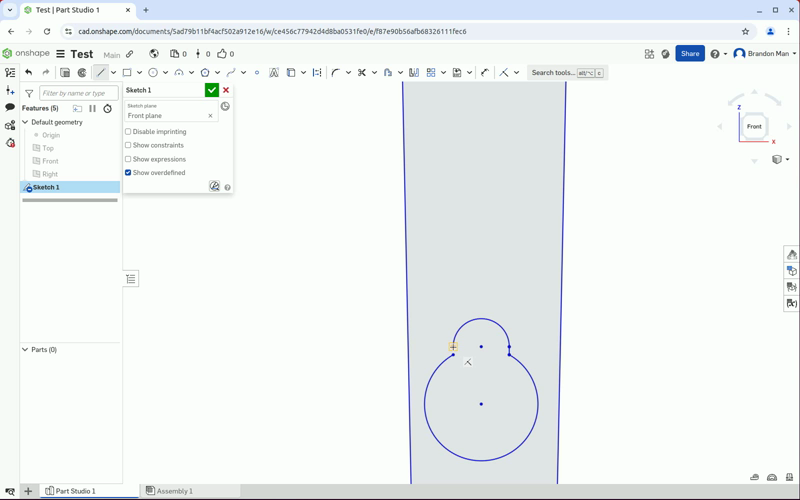
scroll(6)
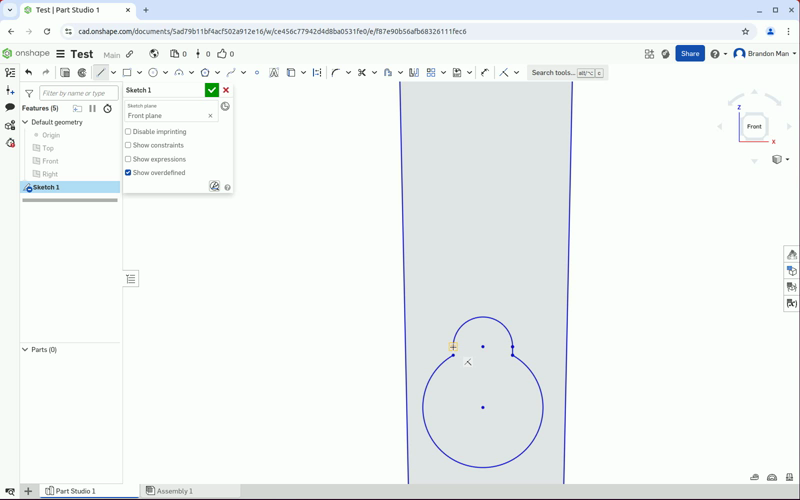
scroll(6)
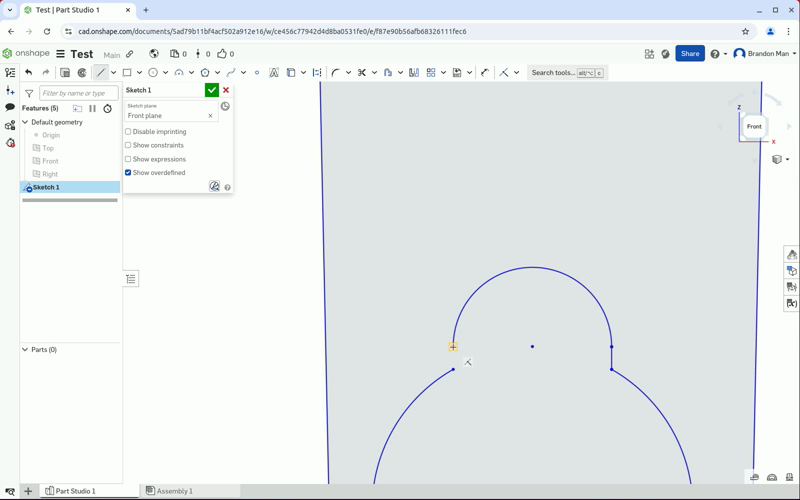
click(453, 346)
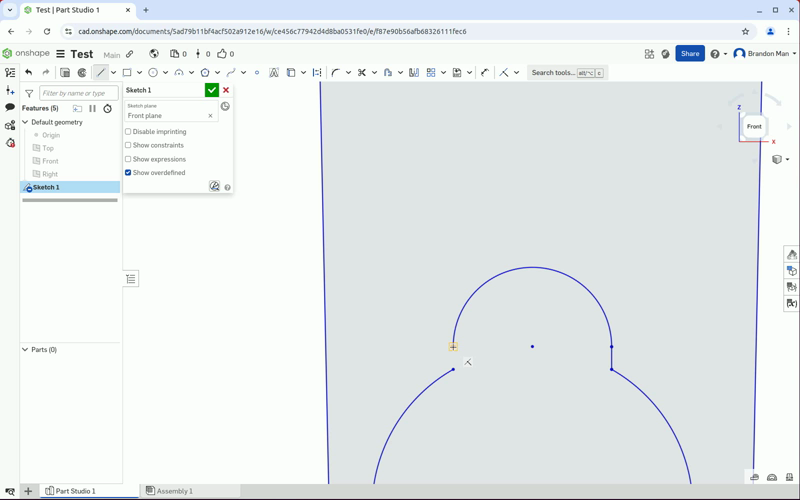
scroll(-6)
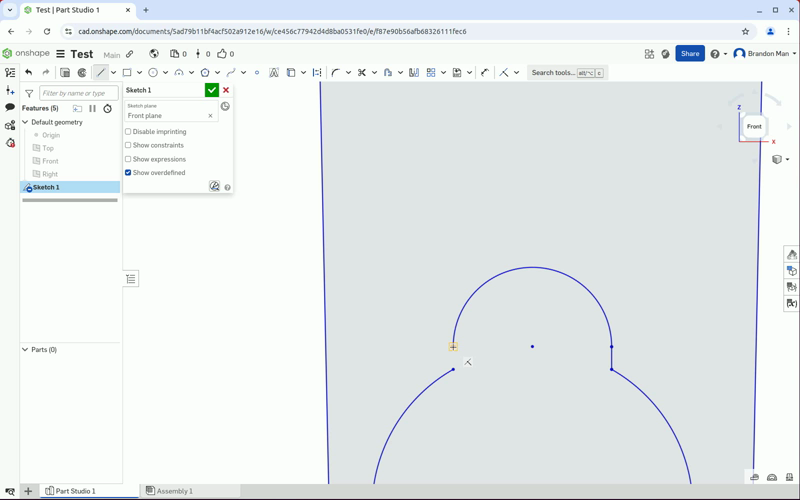
scroll(-6)
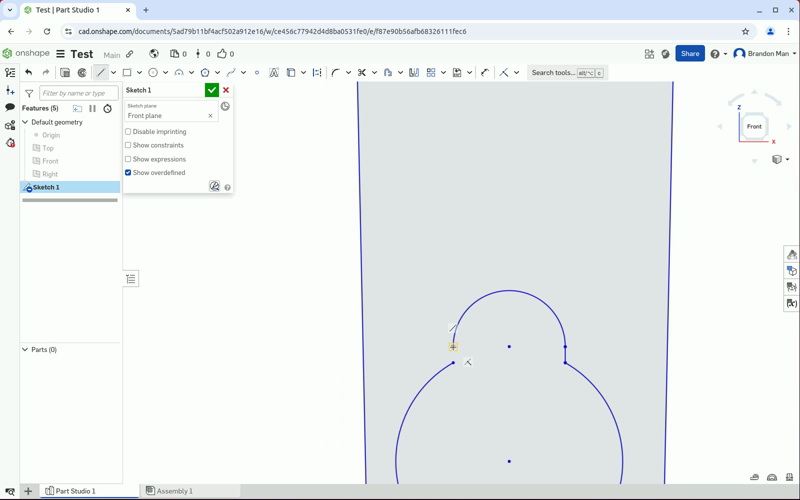
scroll(-6)
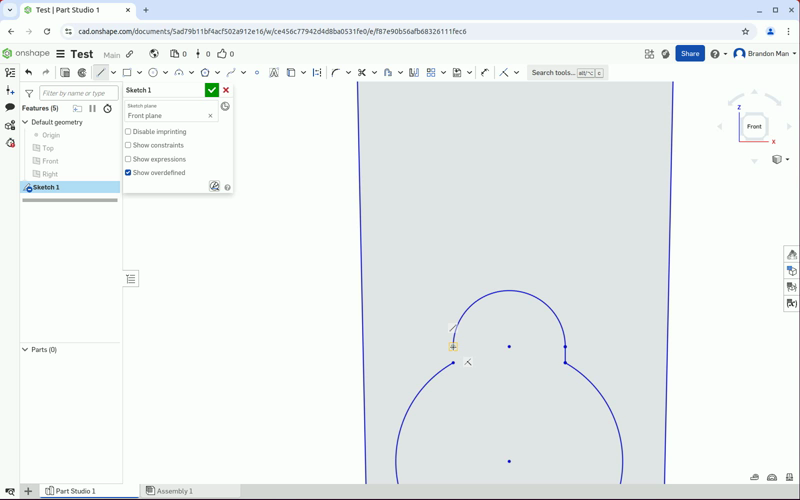
scroll(-6)
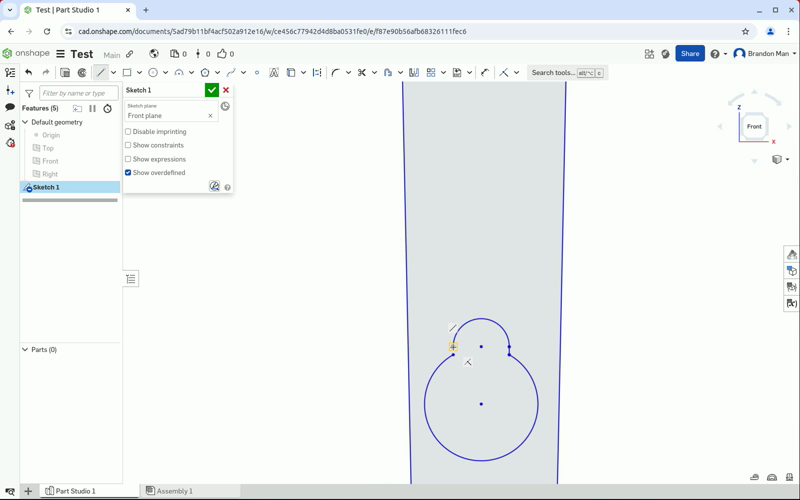
scroll(-6)
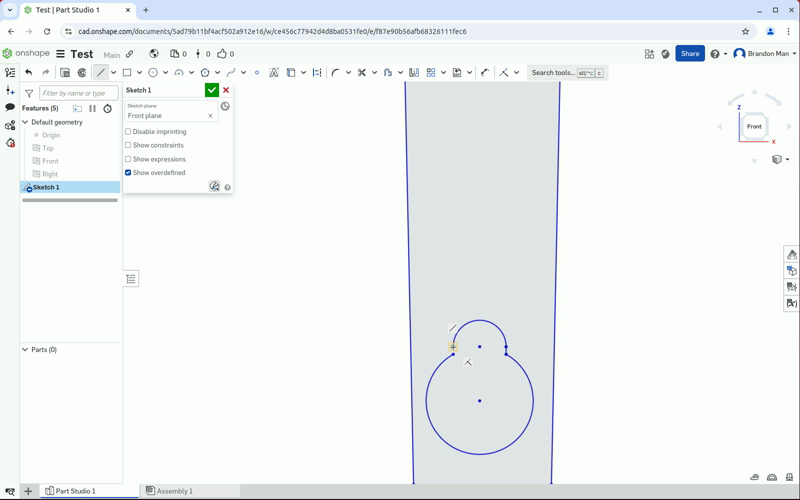
scroll(-6)
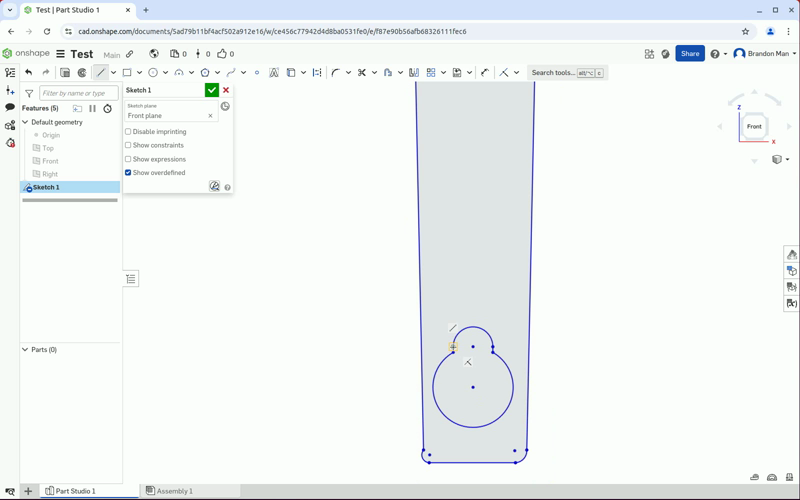
scroll(-6)
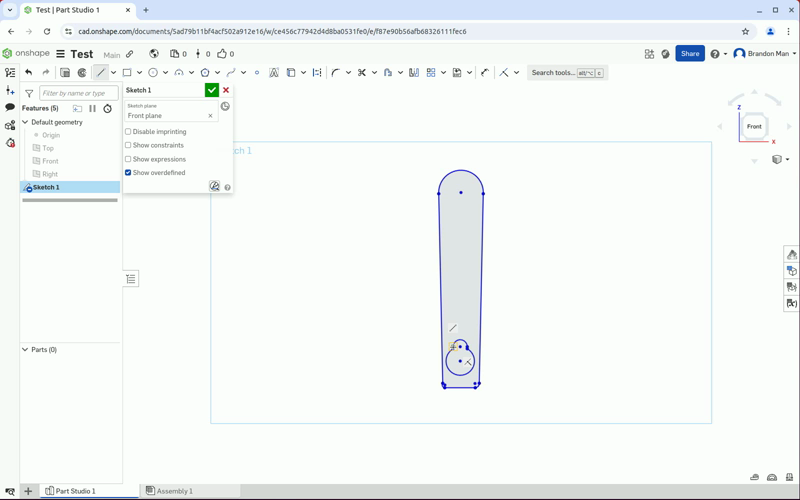
mouse_move(483, 346)
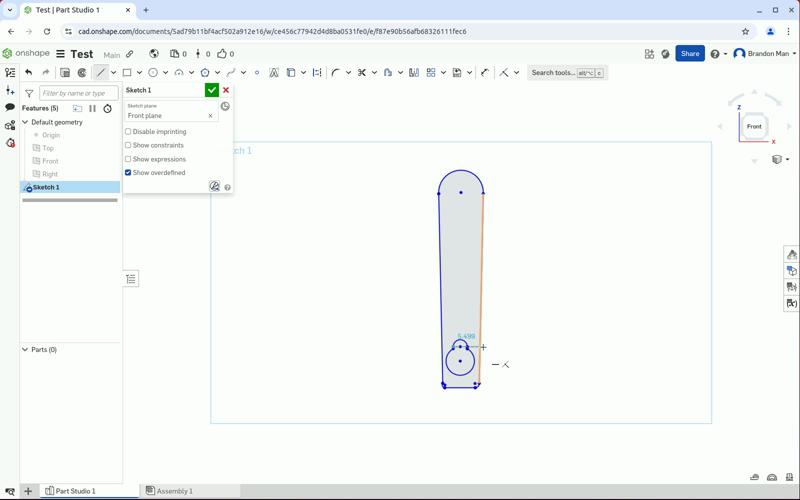
key_down(shift)
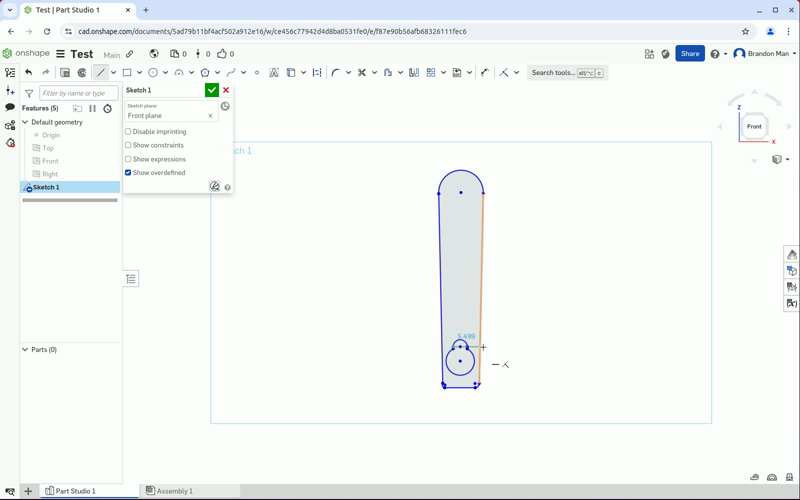
mouse_move(453, 348)
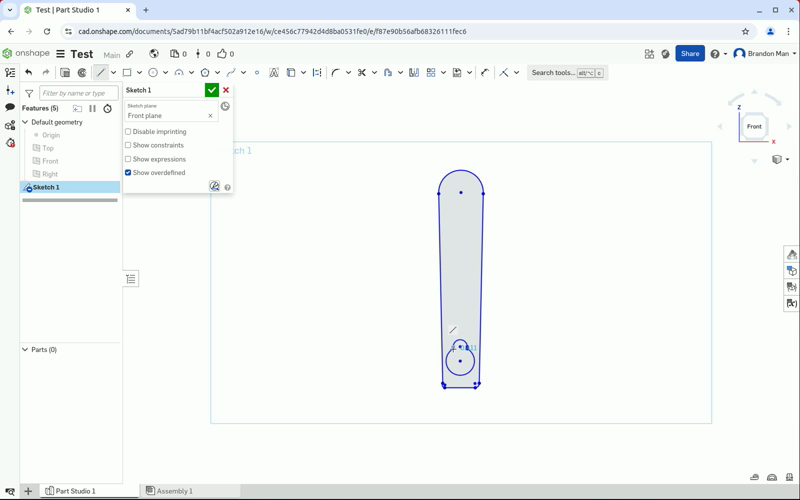
scroll(6)
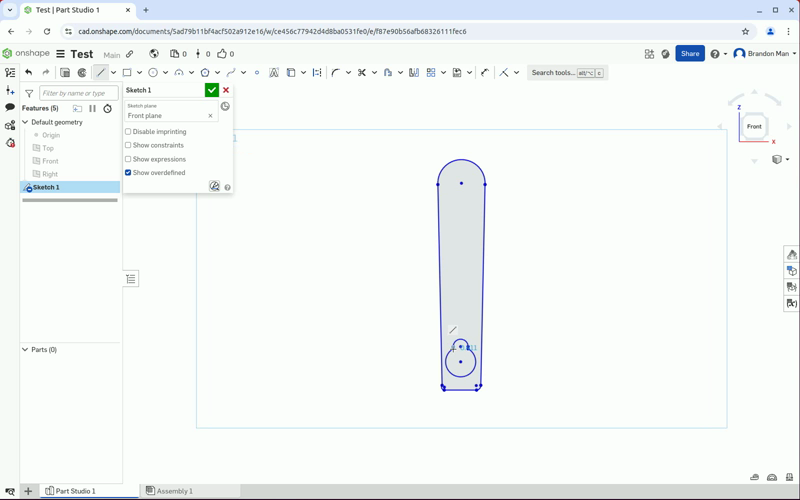
scroll(6)
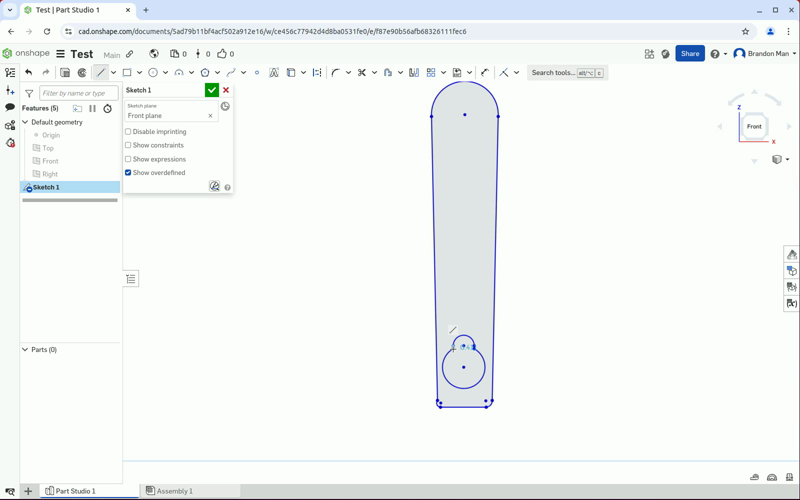
scroll(6)
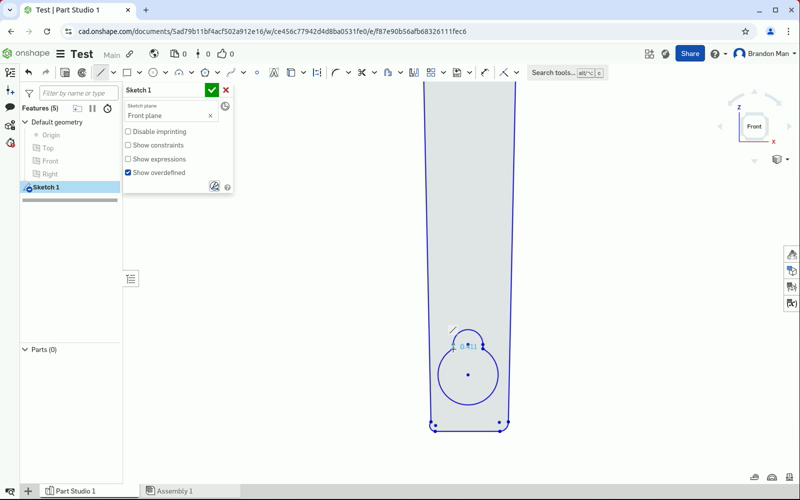
scroll(6)
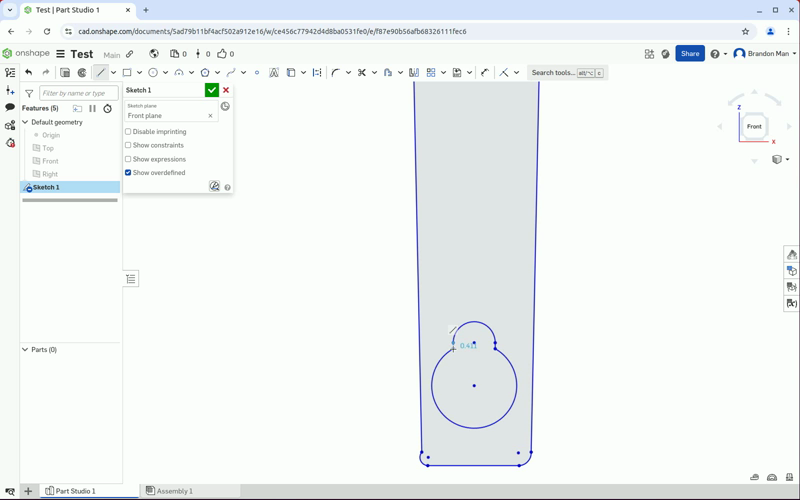
scroll(6)
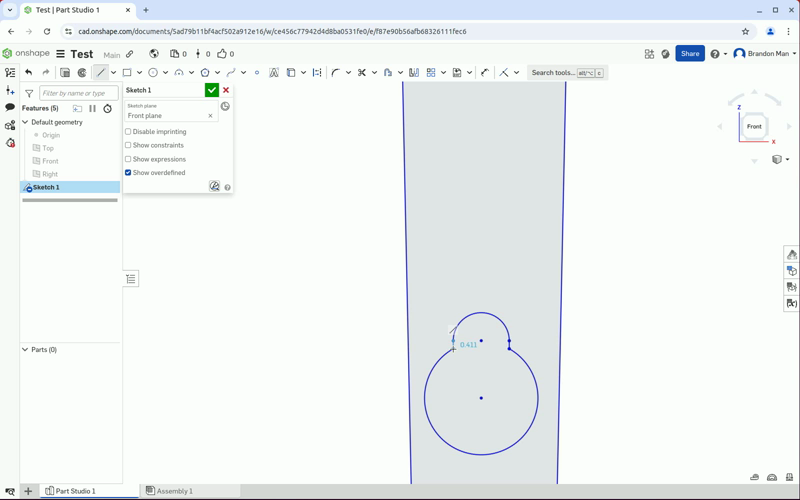
scroll(6)
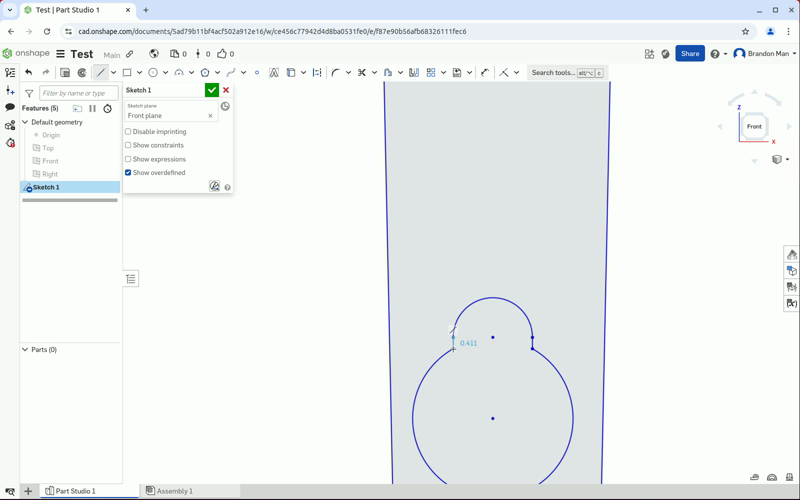
scroll(6)
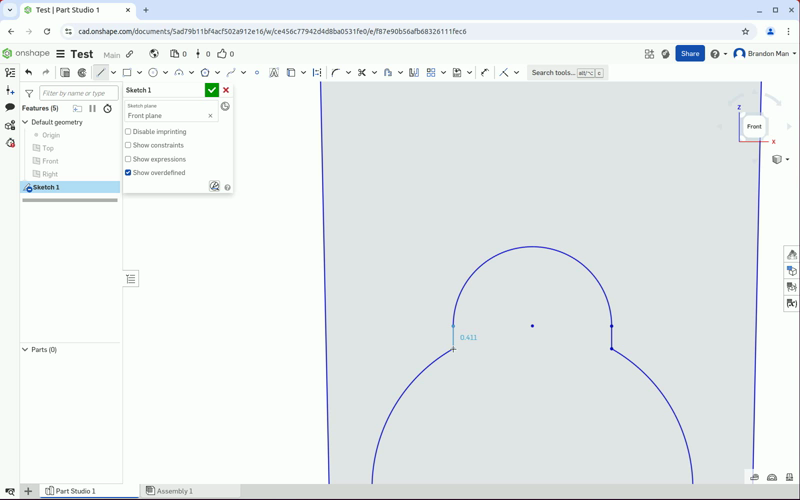
key_up(shift)
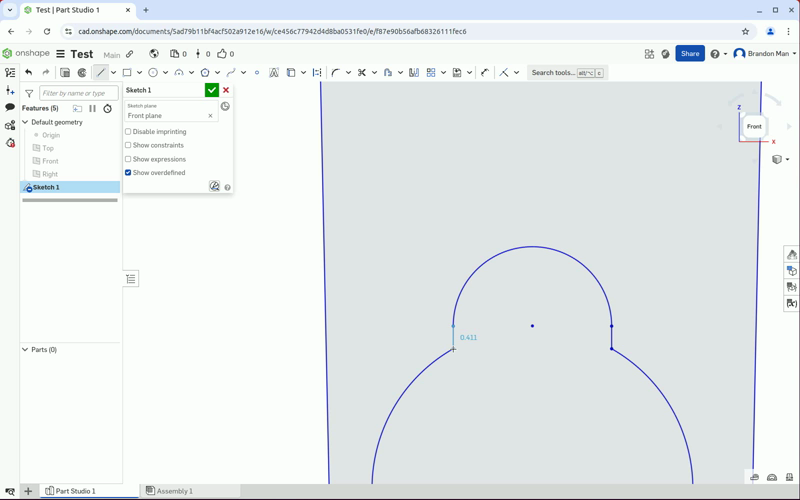
click(453, 348)
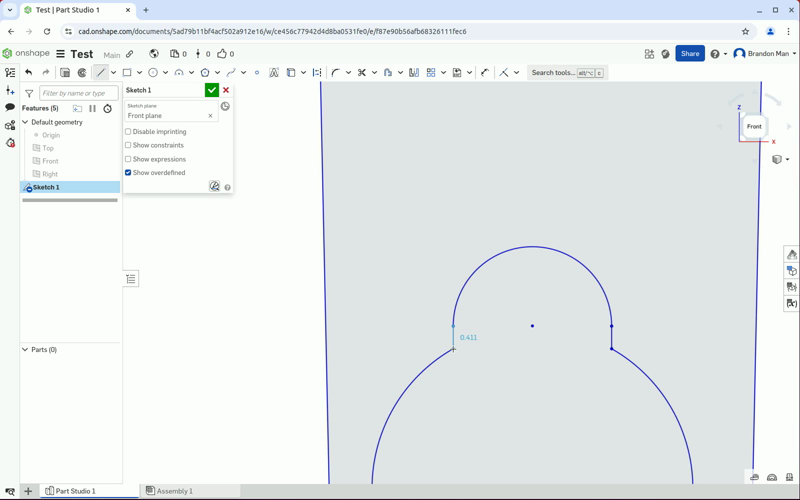
scroll(-6)
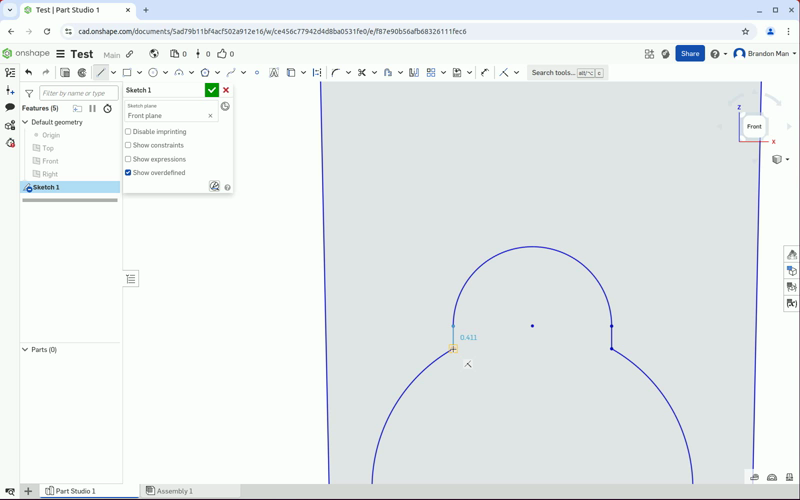
scroll(-6)
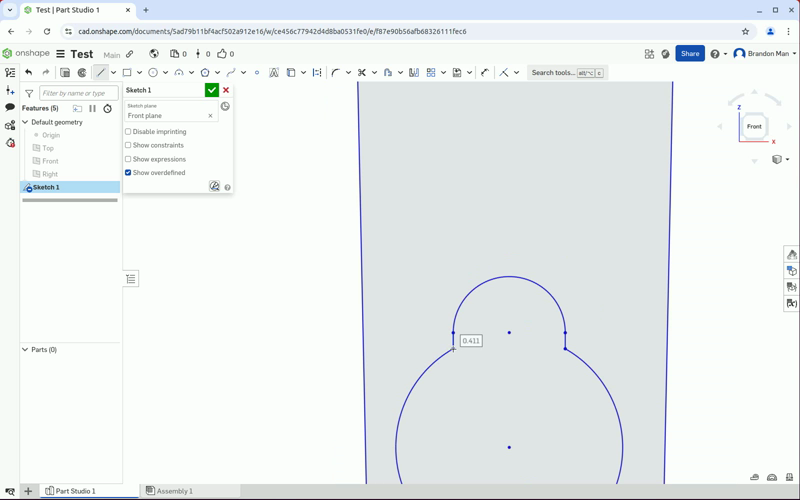
scroll(-6)
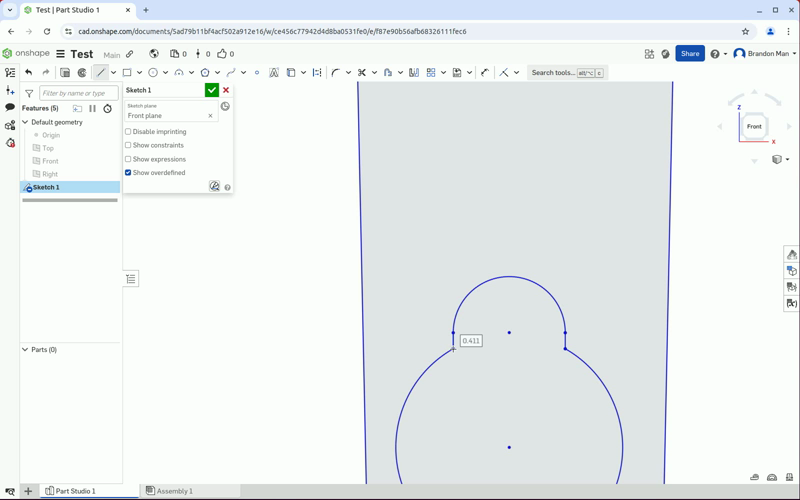
scroll(-6)
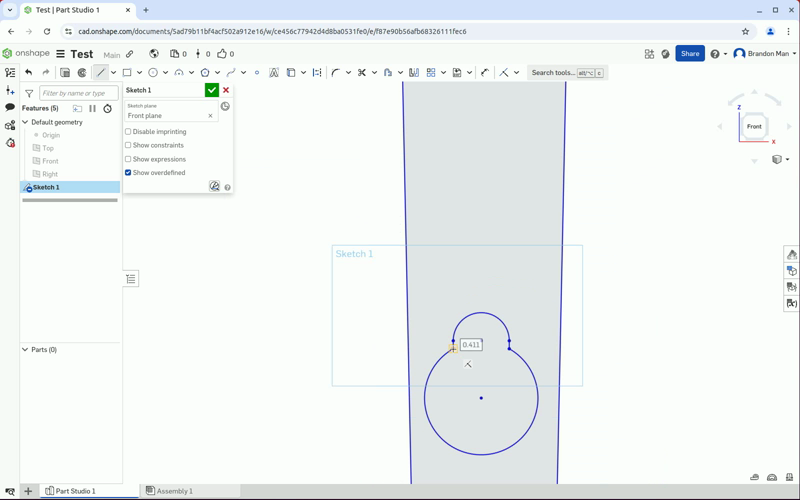
scroll(-6)
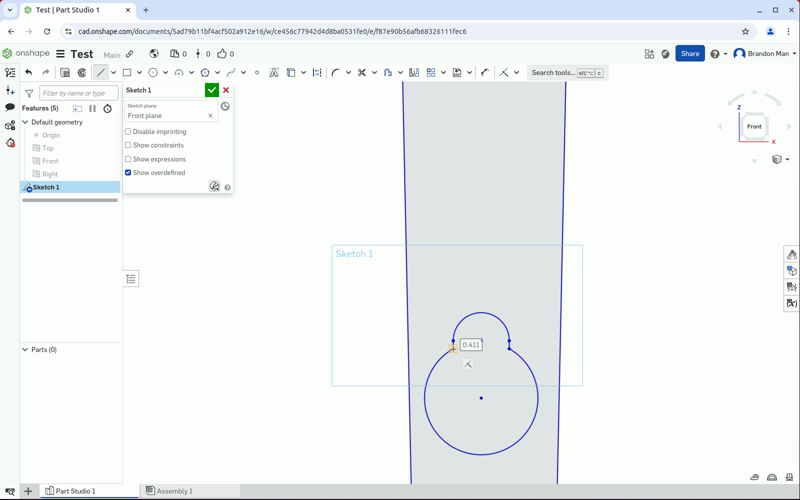
scroll(-6)
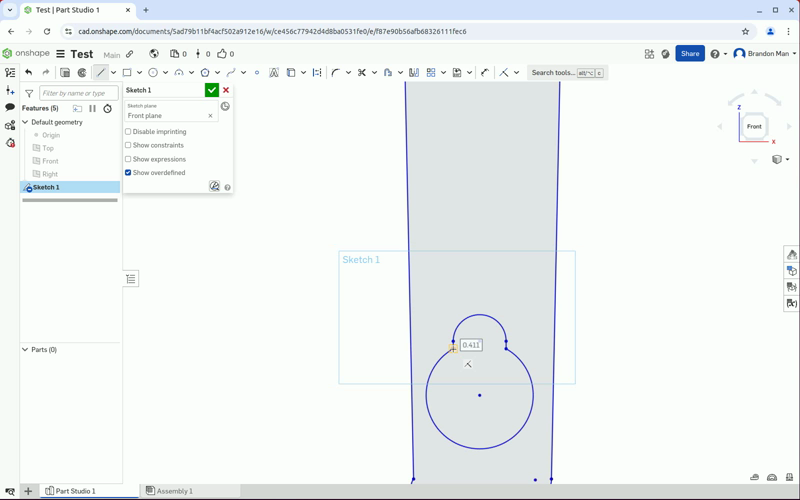
scroll(-6)
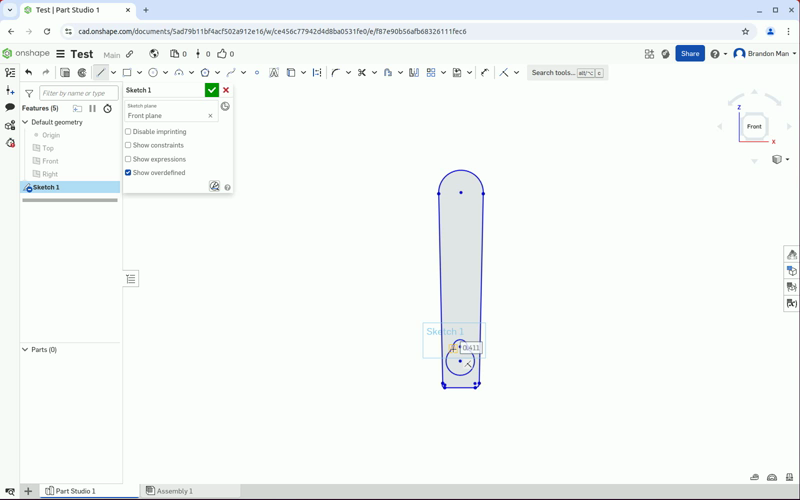
key(esc)
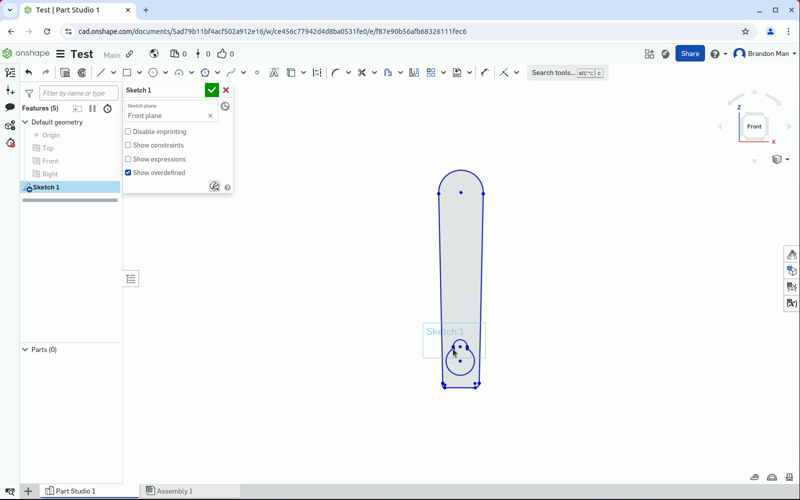
key(c)
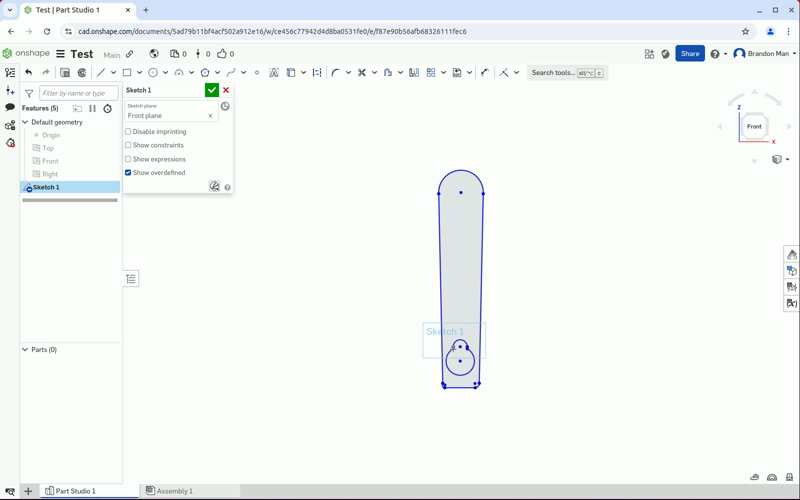
key_down(shift)
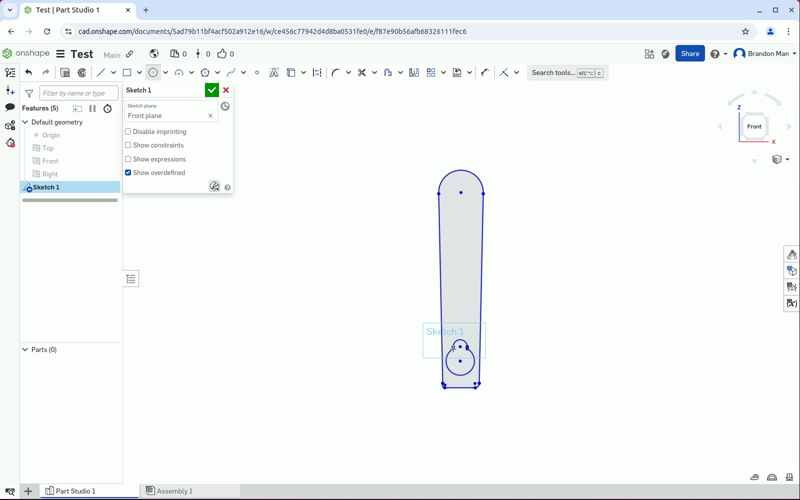
mouse_move(461, 189)
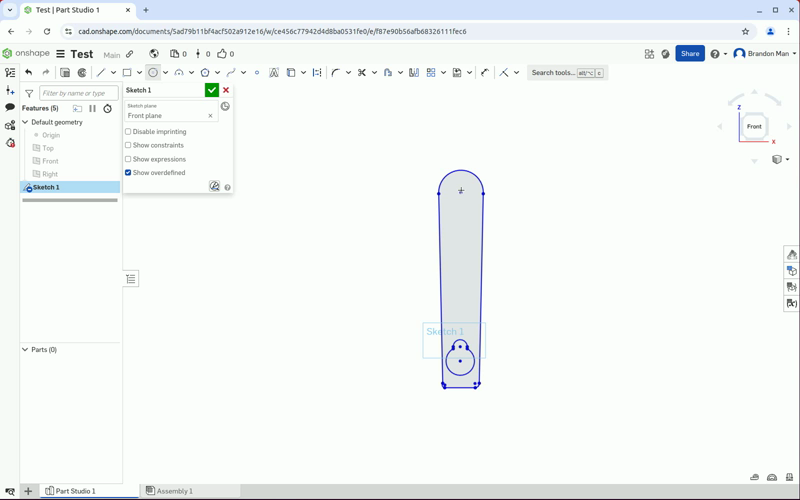
scroll(6)
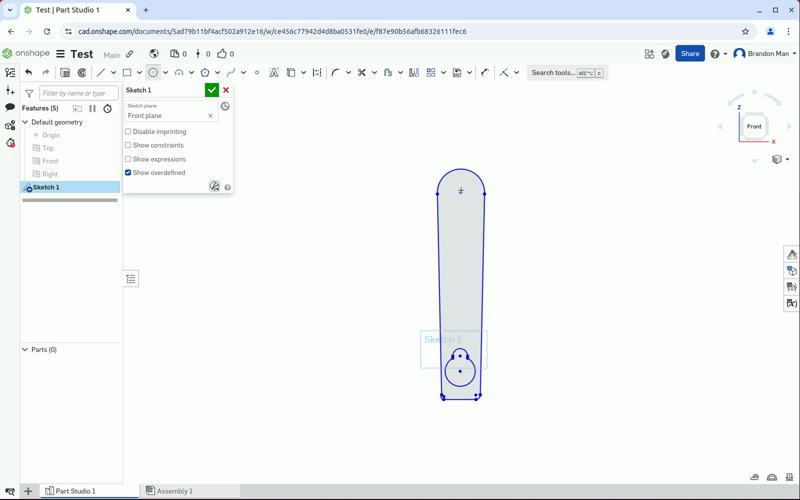
scroll(6)
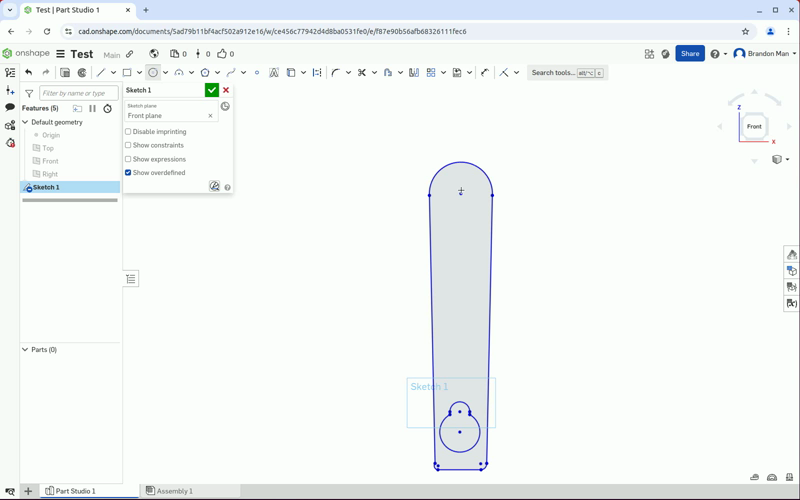
scroll(6)
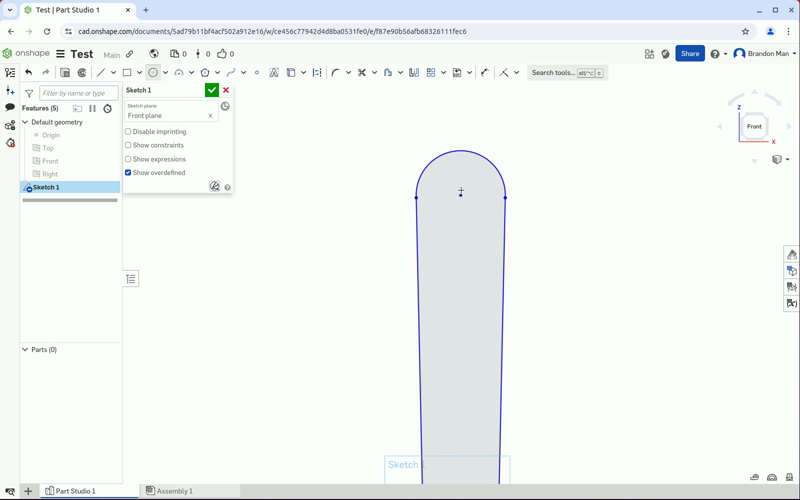
scroll(6)
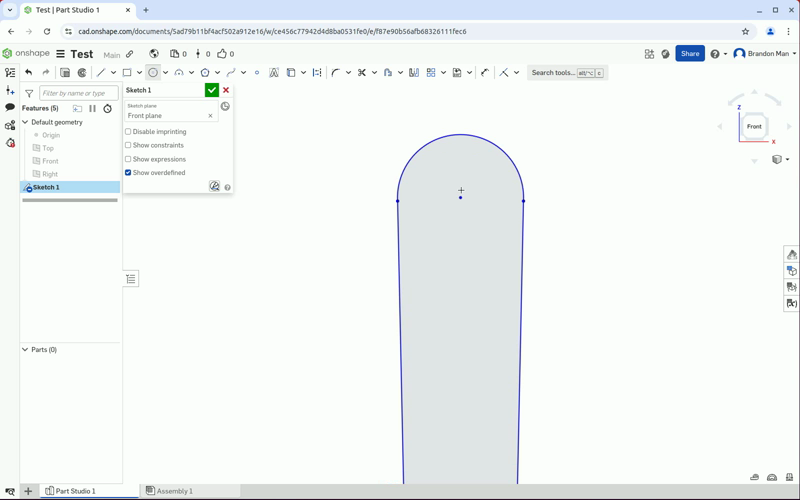
scroll(6)
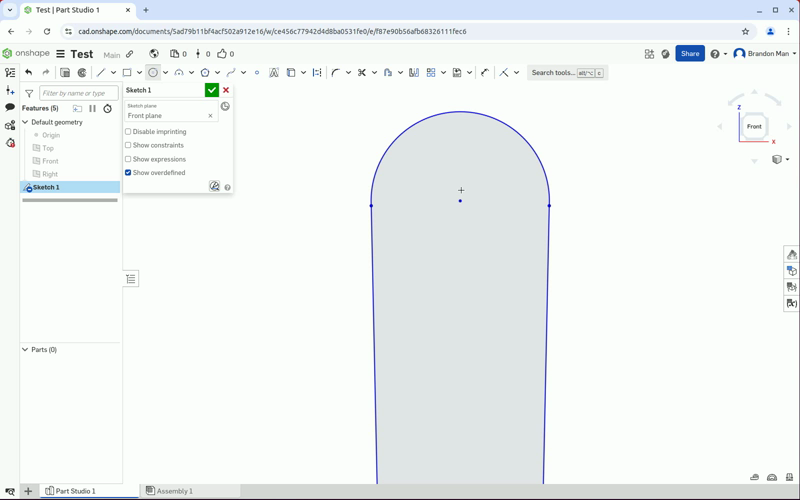
scroll(6)
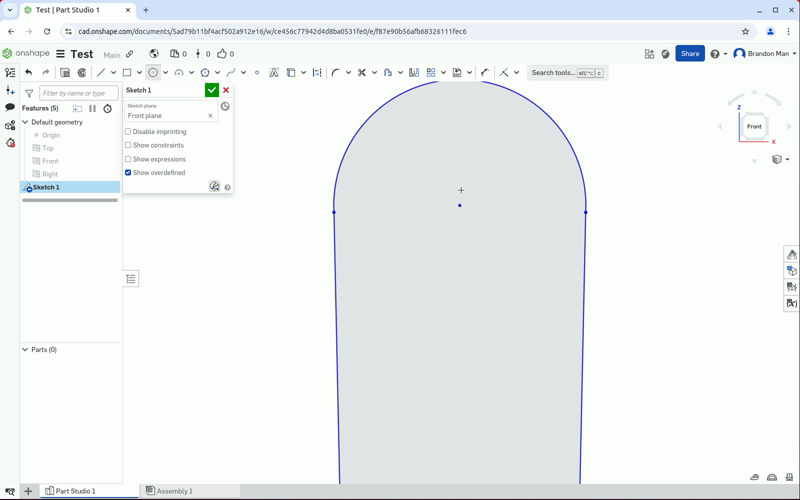
scroll(6)
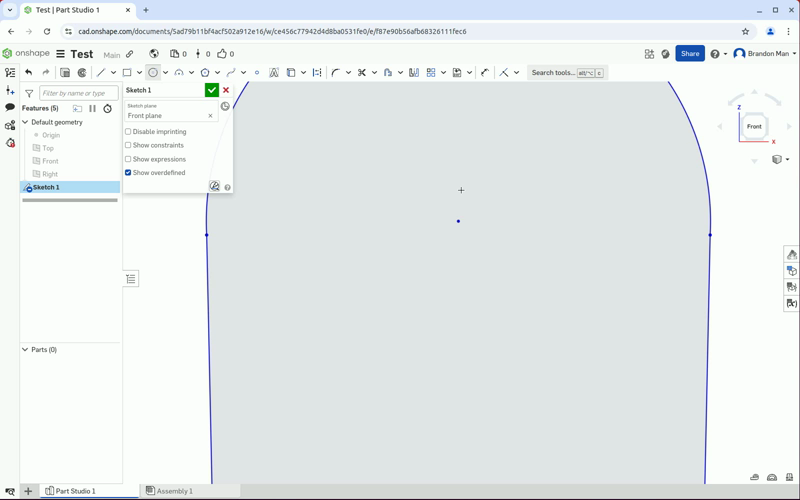
click(461, 189)
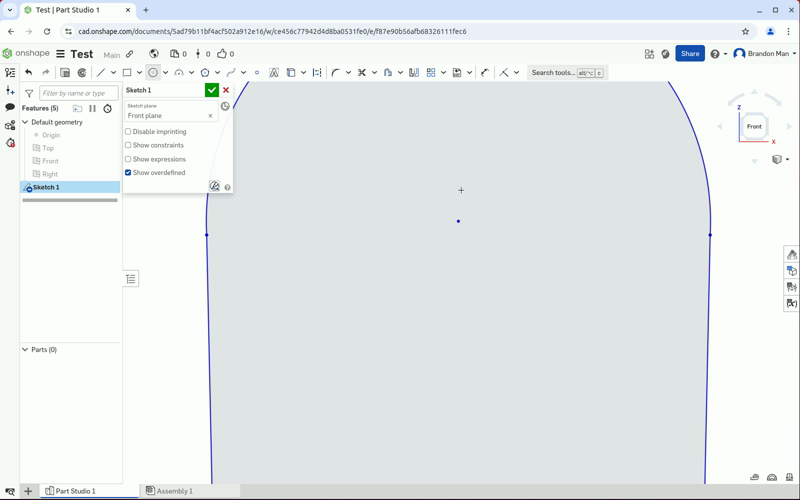
scroll(-6)
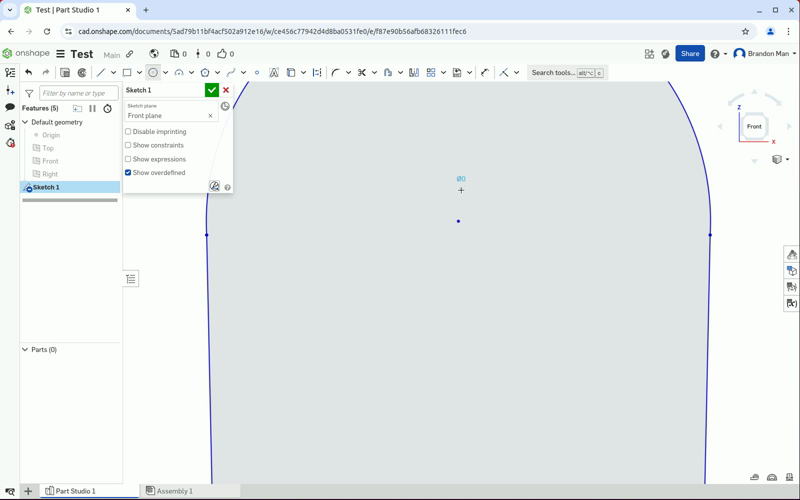
scroll(-6)
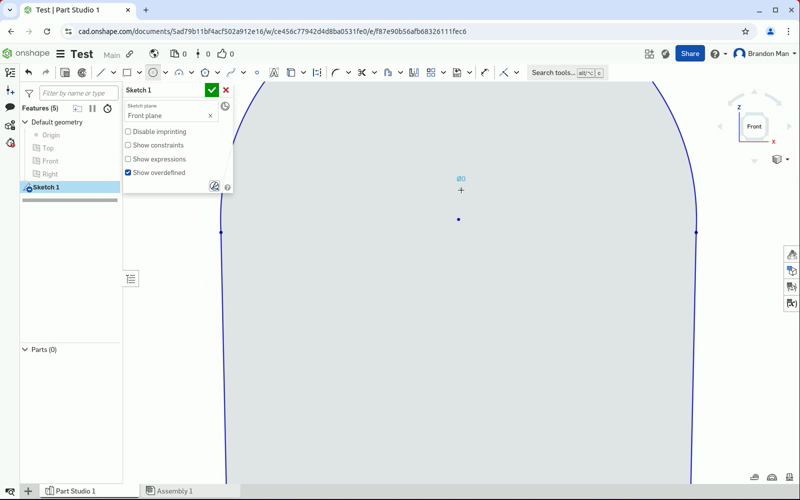
scroll(-6)
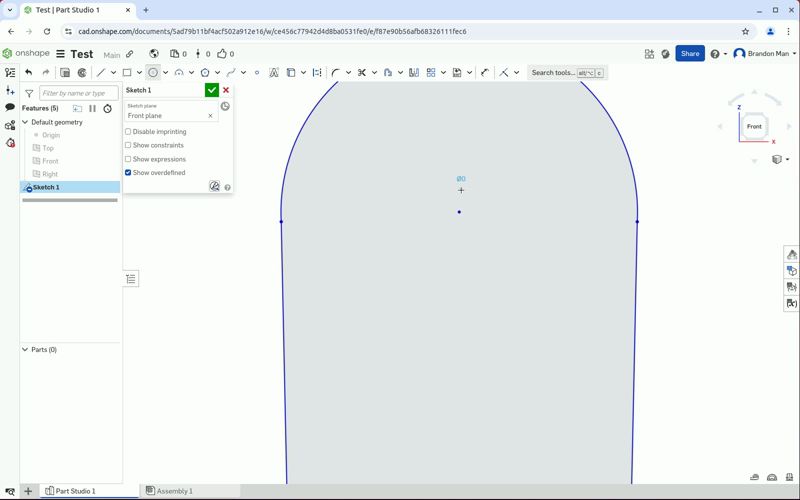
scroll(-6)
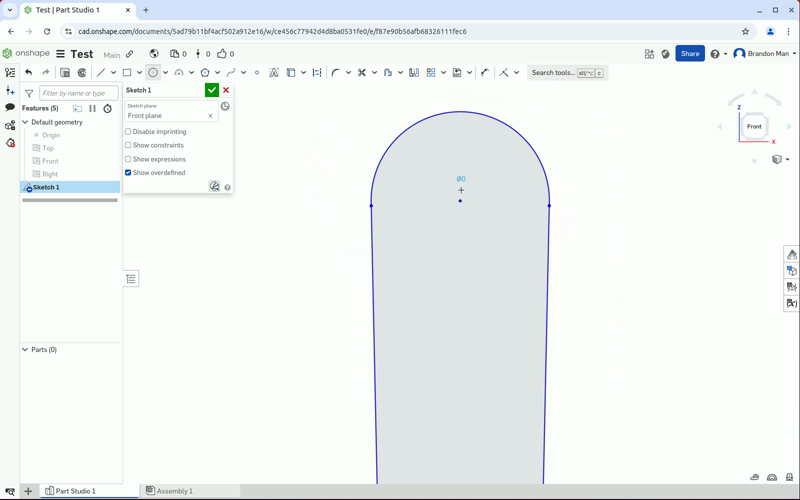
scroll(-6)
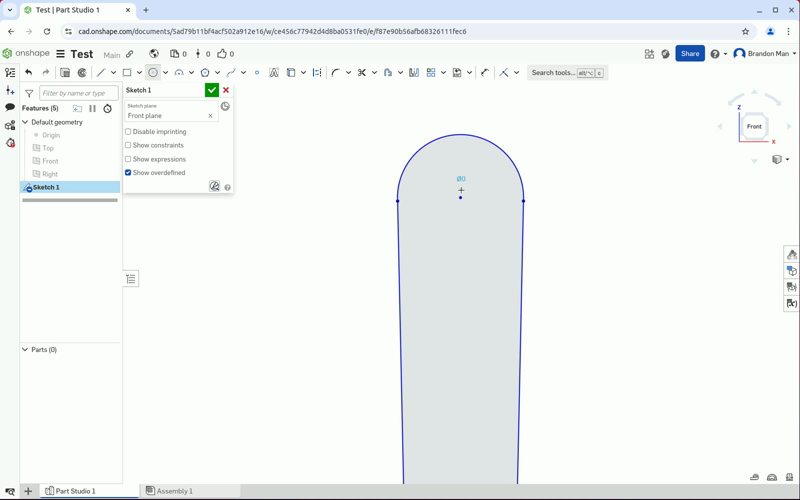
scroll(-6)
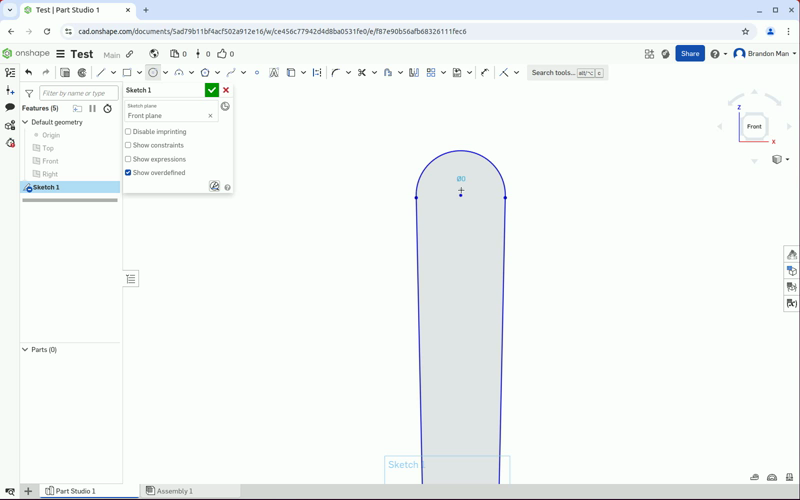
scroll(-6)
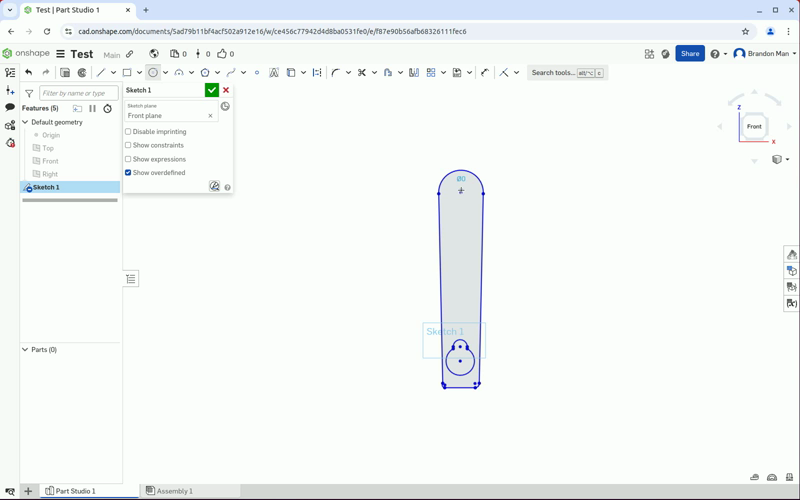
key_up(shift)
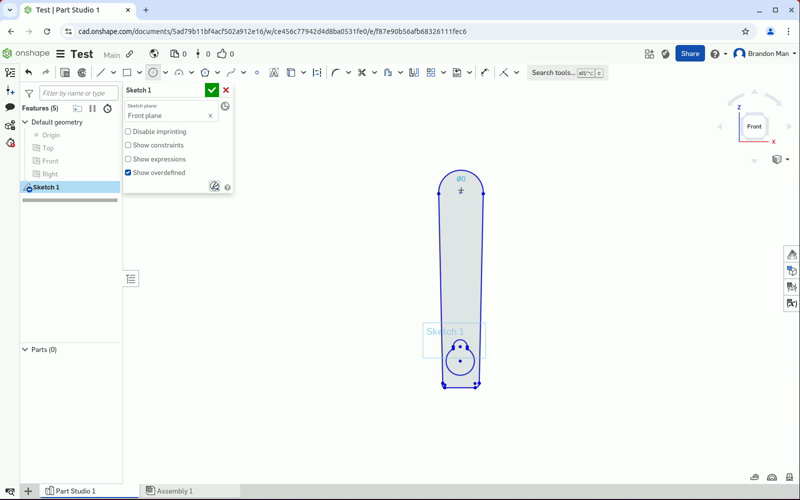
mouse_move(465, 189)
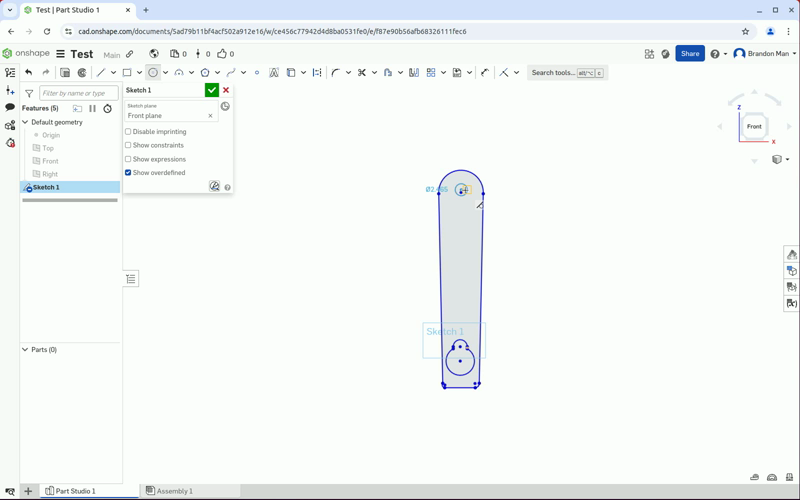
click(465, 189)
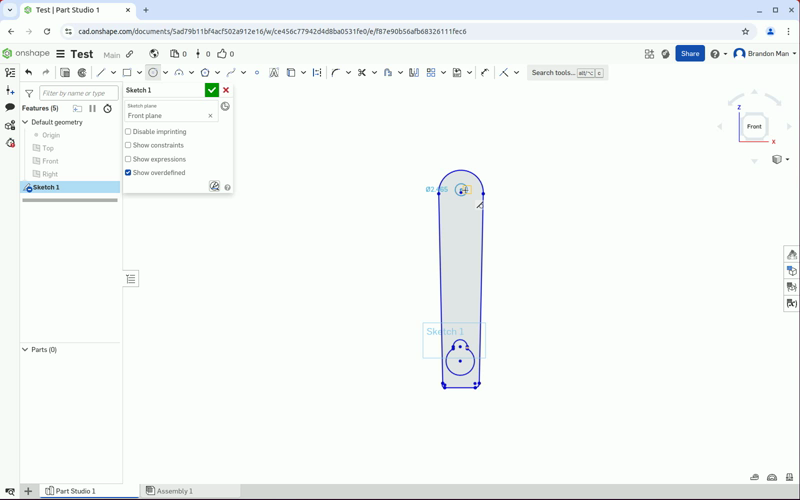
key(esc)
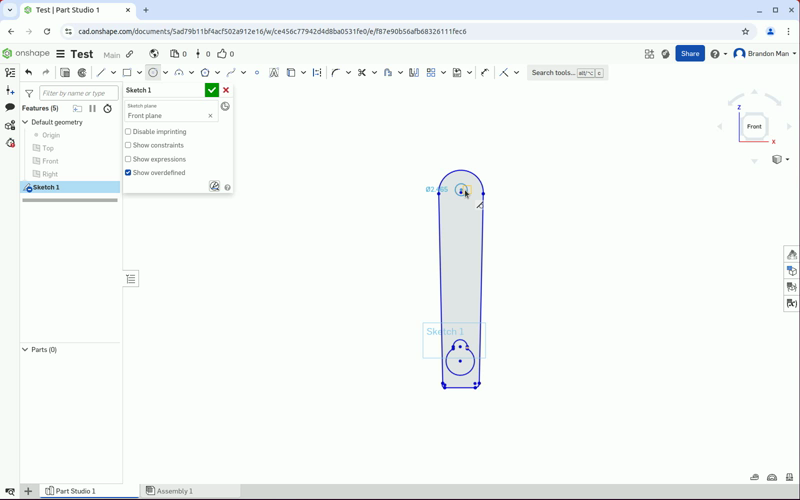
key(c)
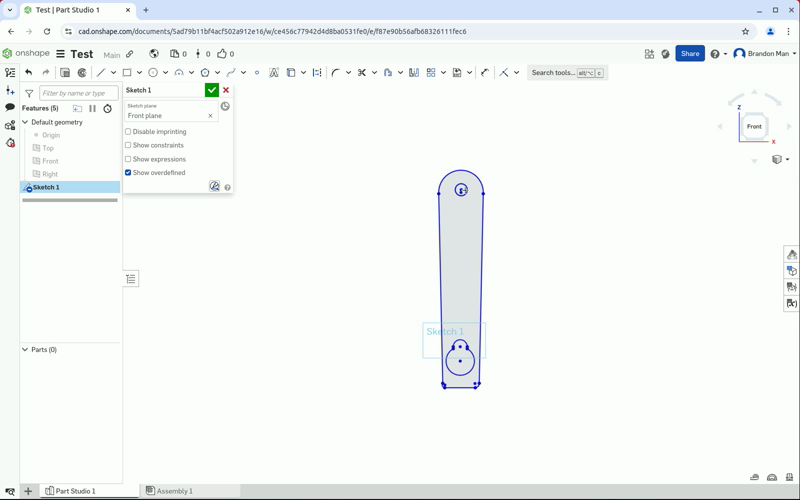
key_down(shift)
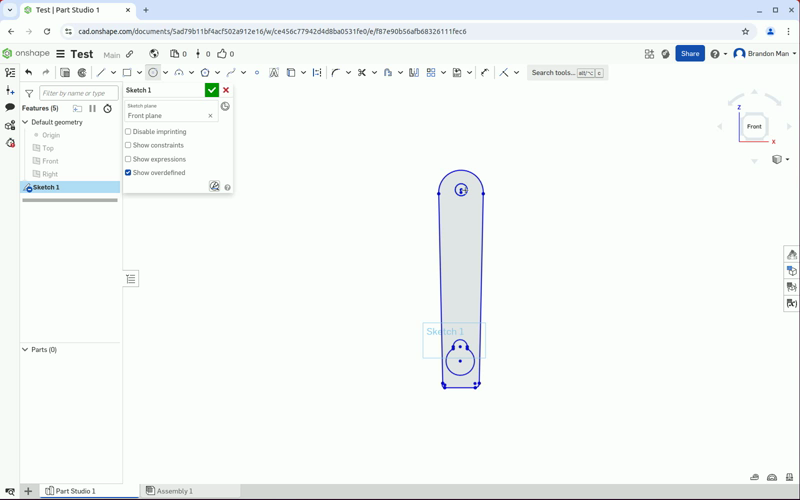
mouse_move(461, 379)
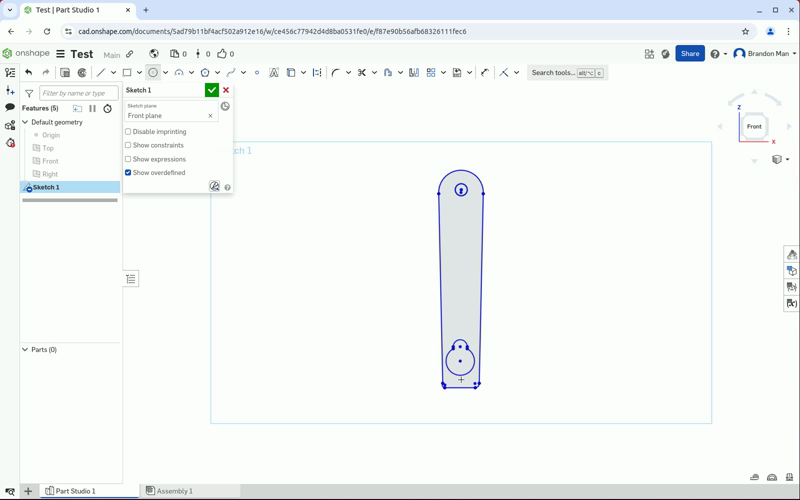
scroll(6)
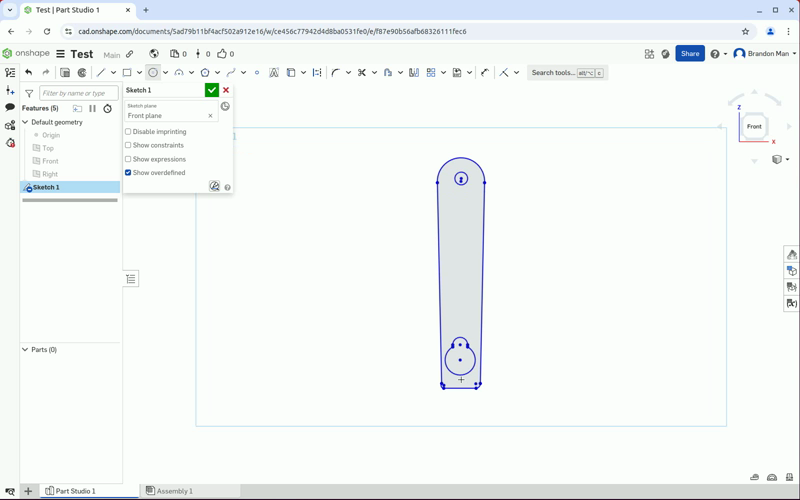
scroll(6)
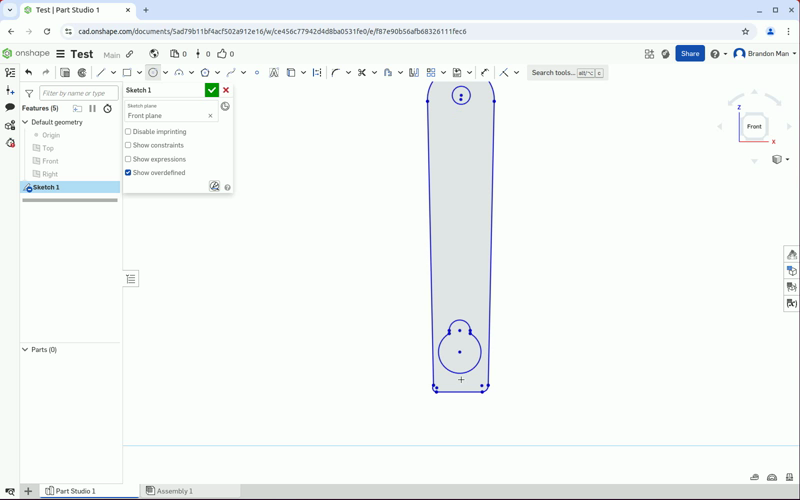
scroll(6)
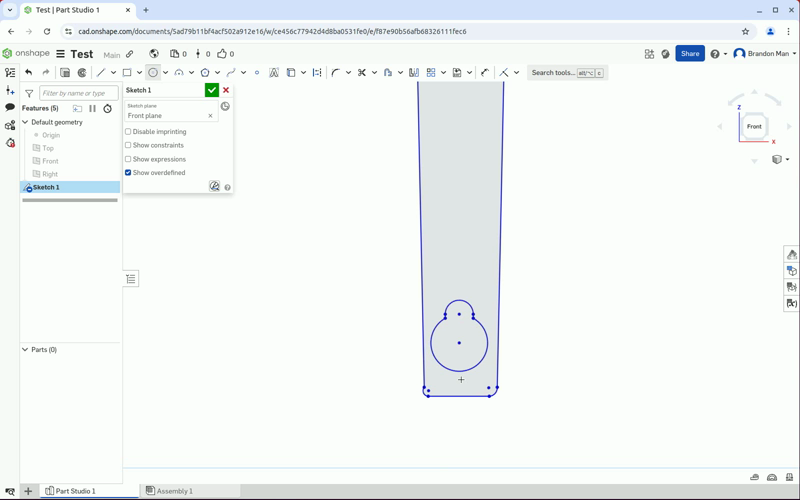
scroll(6)
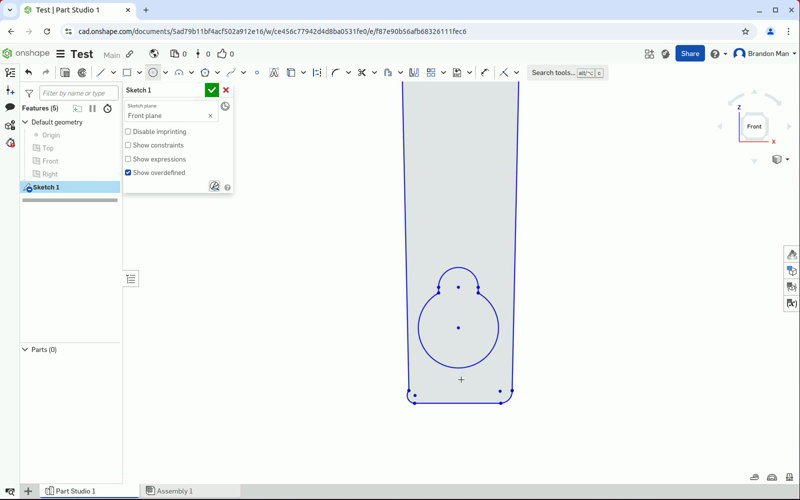
scroll(6)
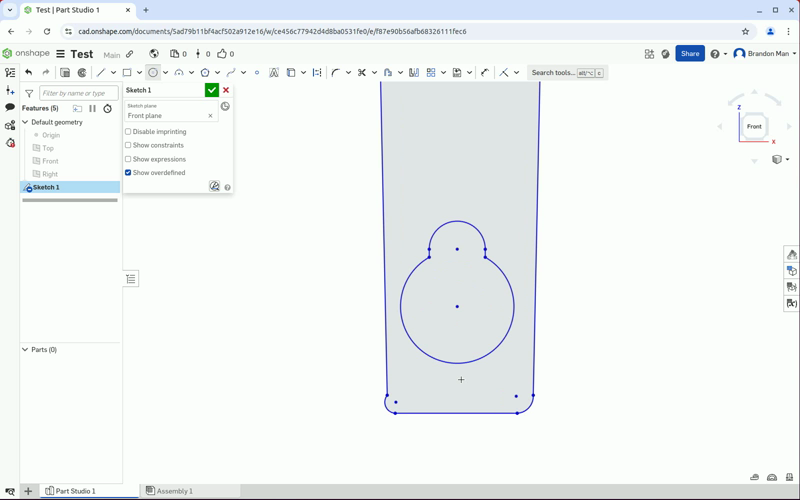
scroll(6)
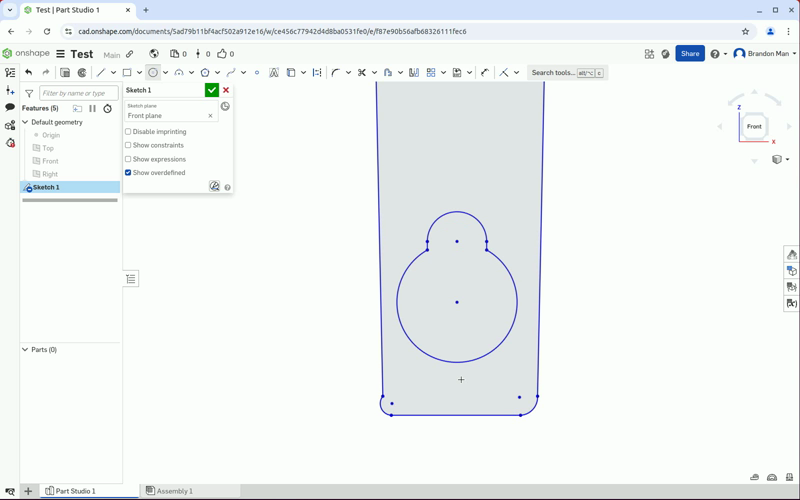
scroll(6)
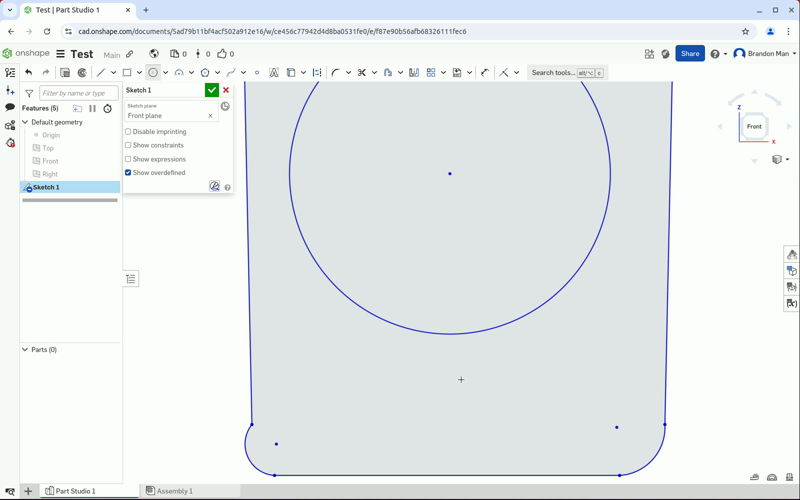
click(461, 379)
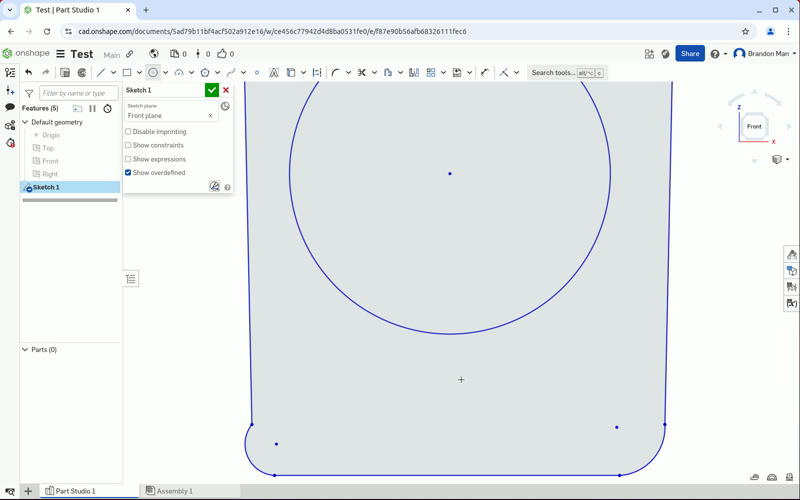
scroll(-6)
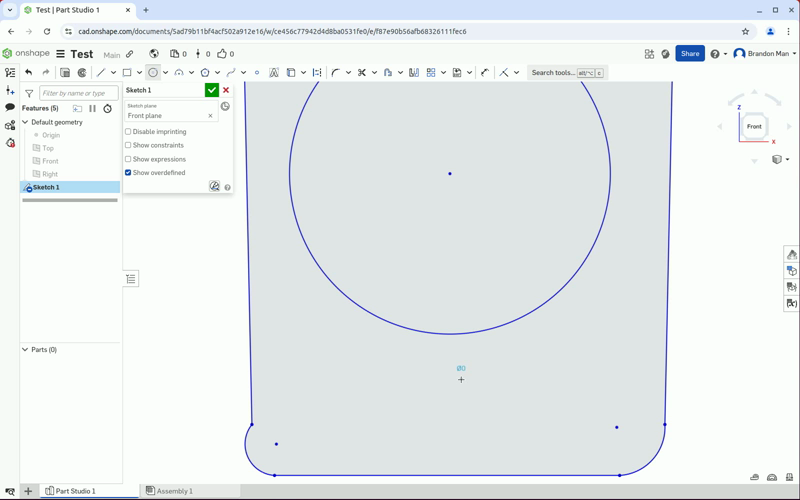
scroll(-6)
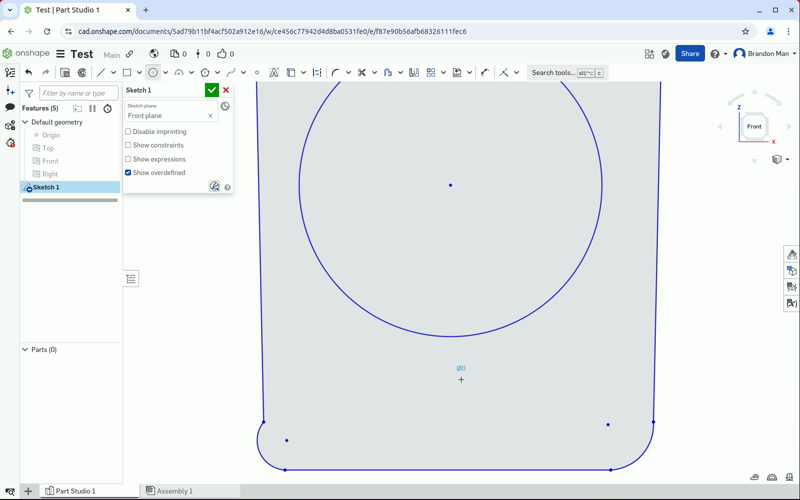
scroll(-6)
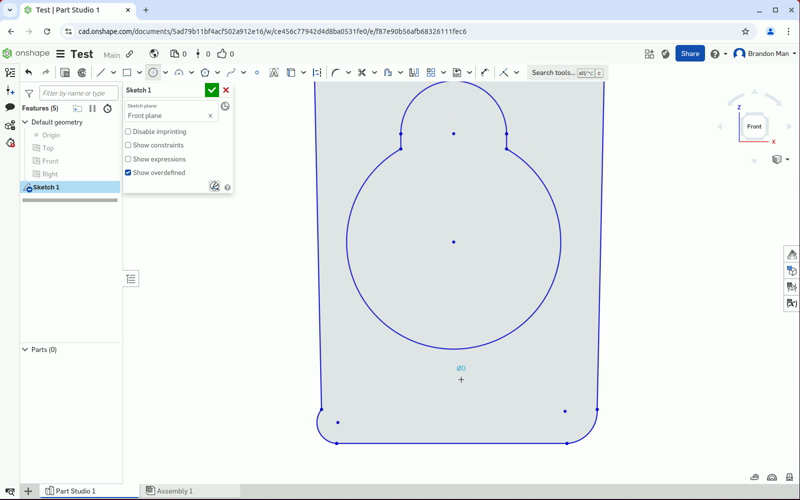
scroll(-6)
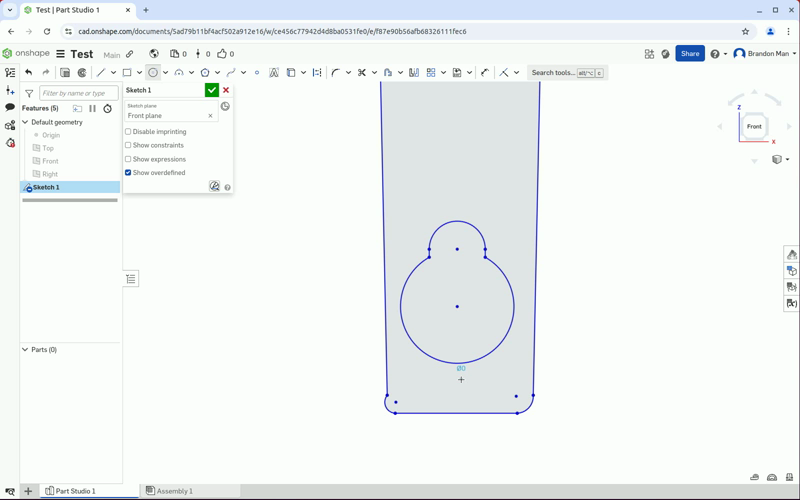
scroll(-6)
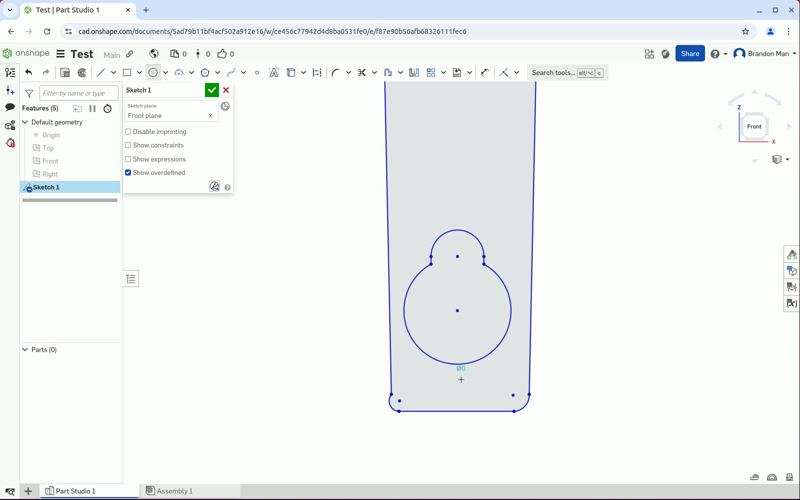
scroll(-6)
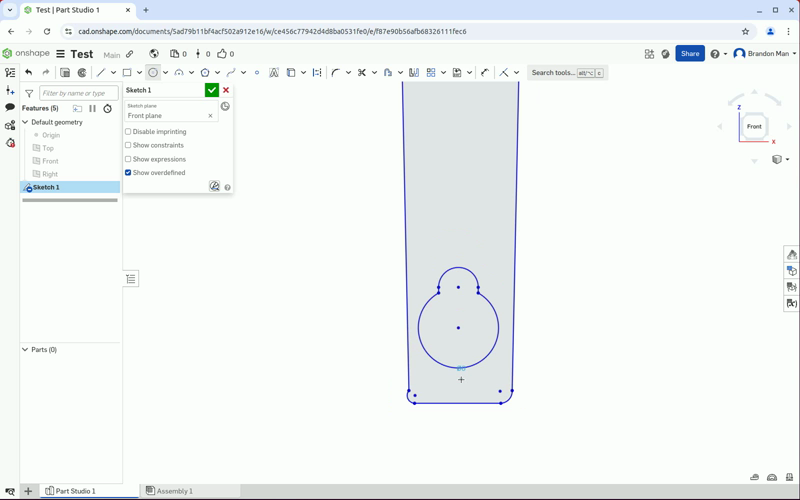
scroll(-6)
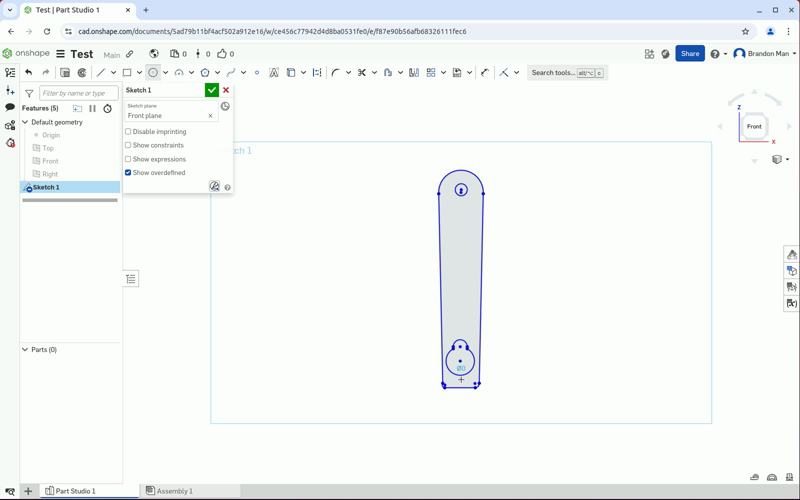
key_up(shift)
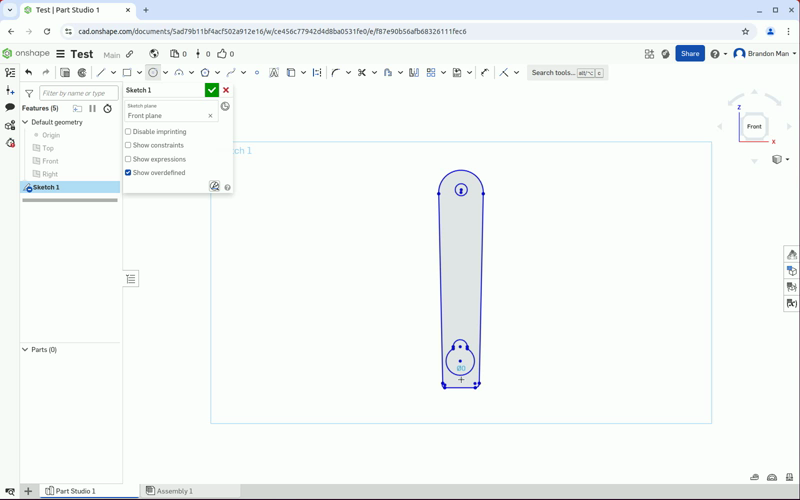
mouse_move(463, 379)
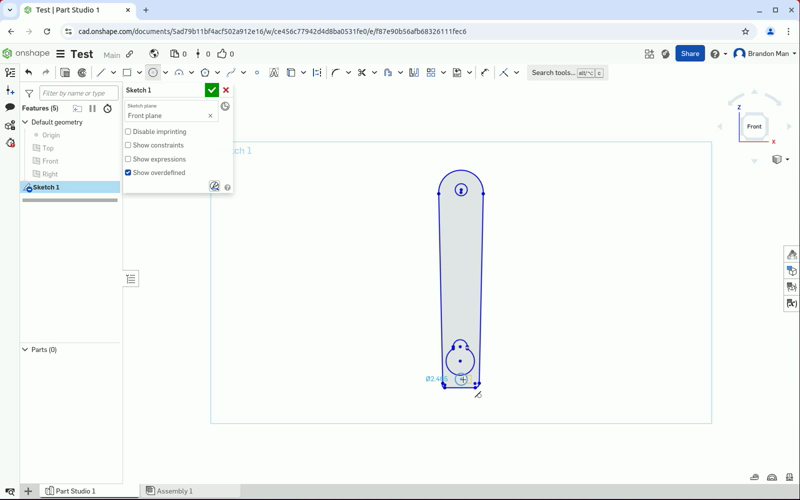
scroll(6)
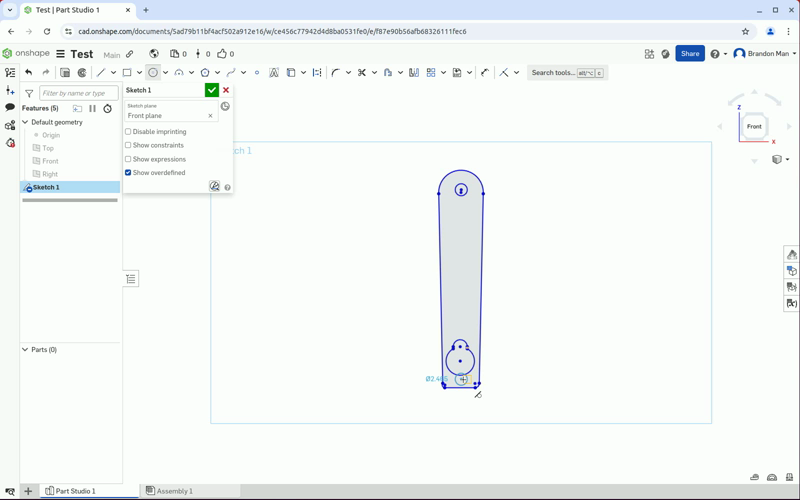
scroll(6)
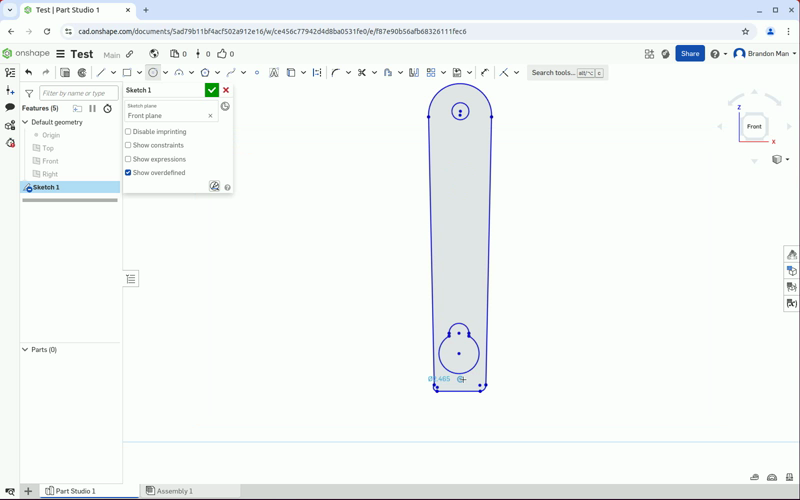
scroll(6)
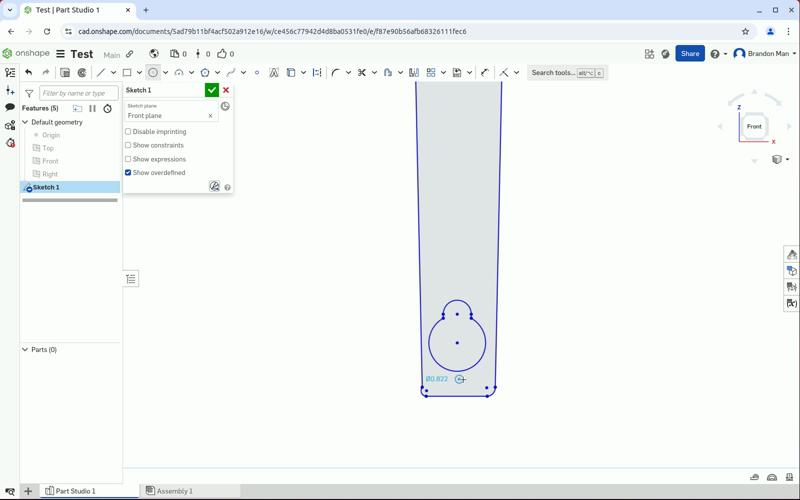
scroll(6)
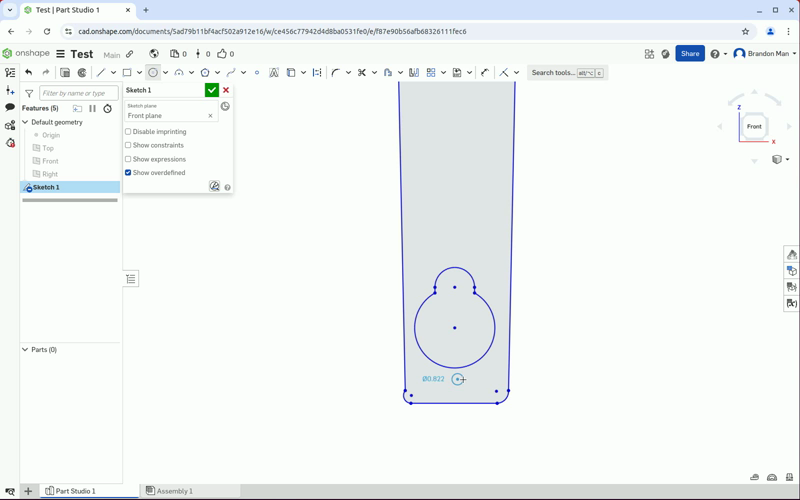
scroll(6)
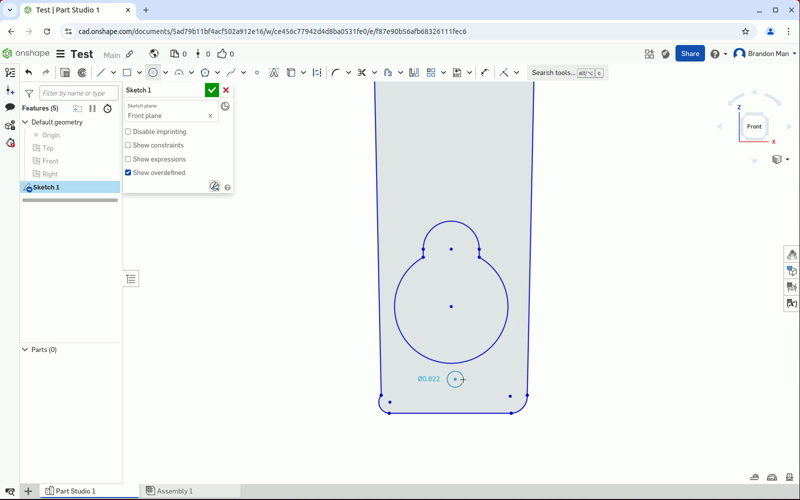
scroll(6)
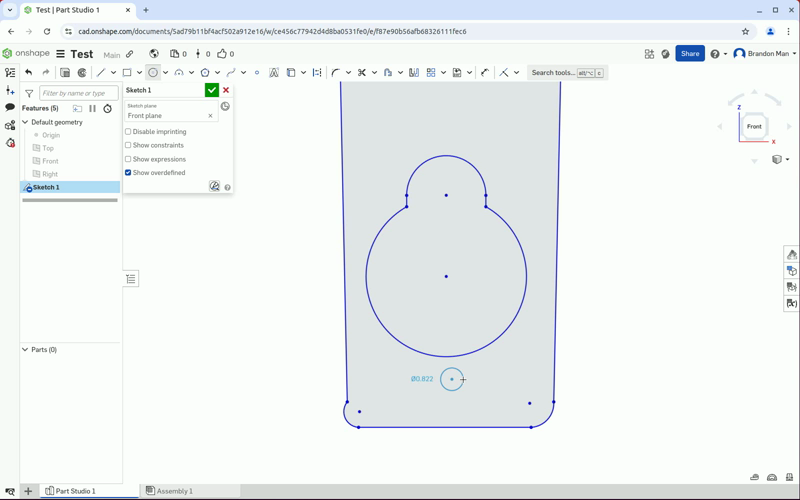
scroll(6)
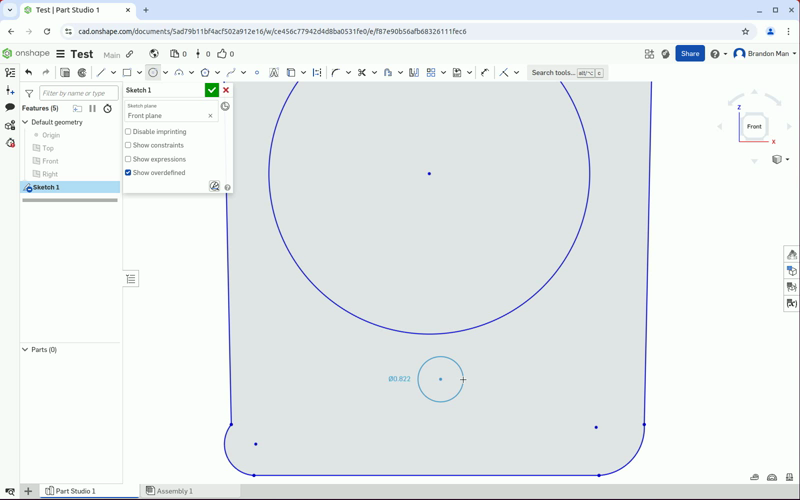
click(463, 379)
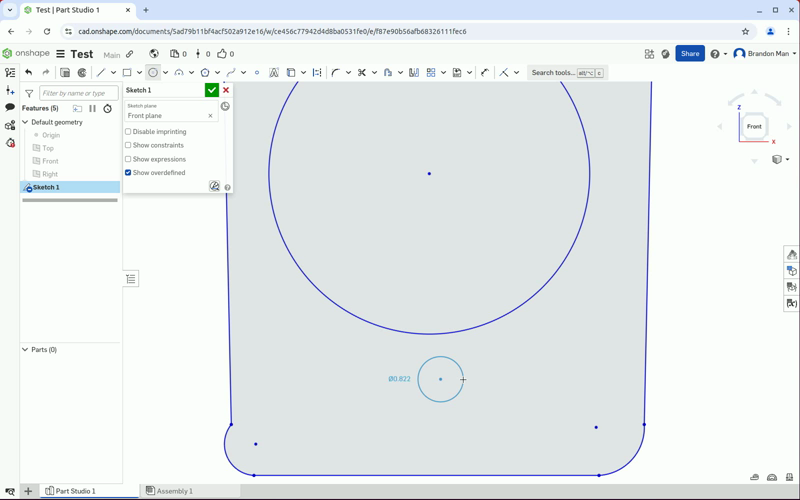
scroll(-6)
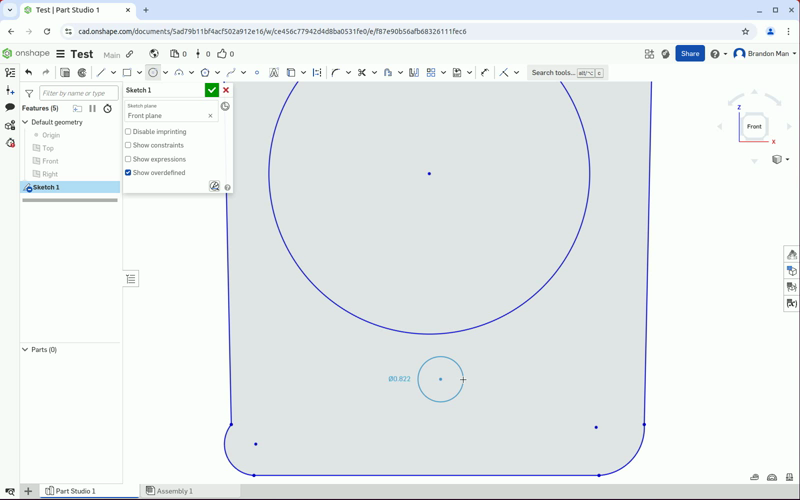
scroll(-6)
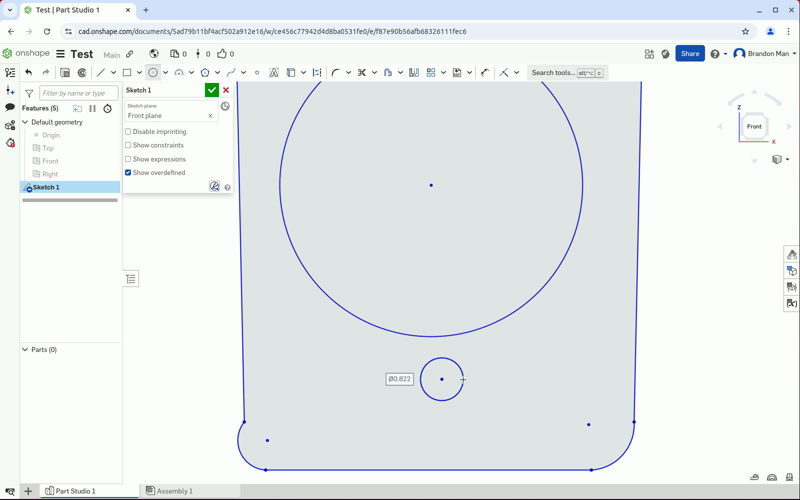
scroll(-6)
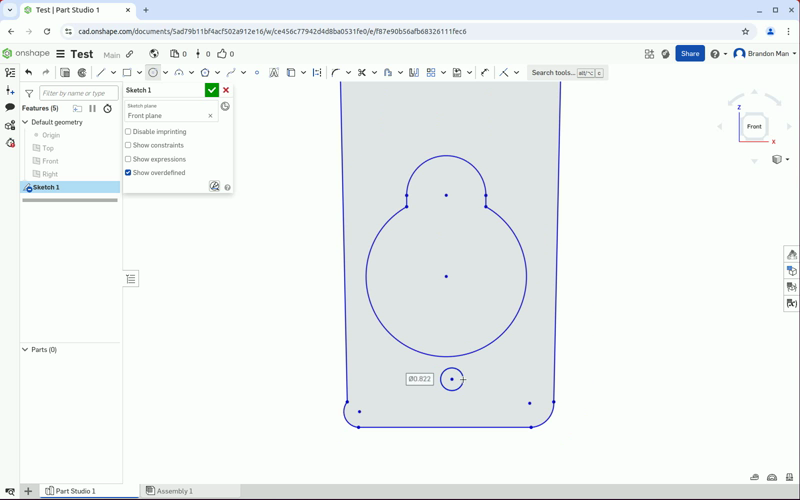
scroll(-6)
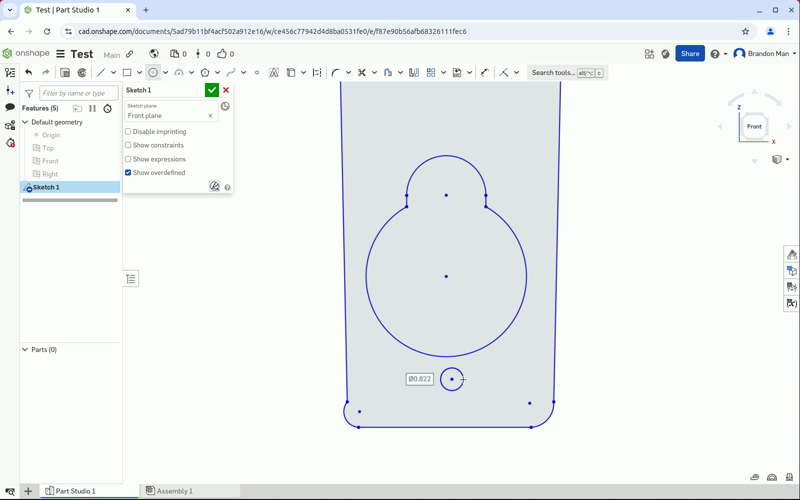
scroll(-6)
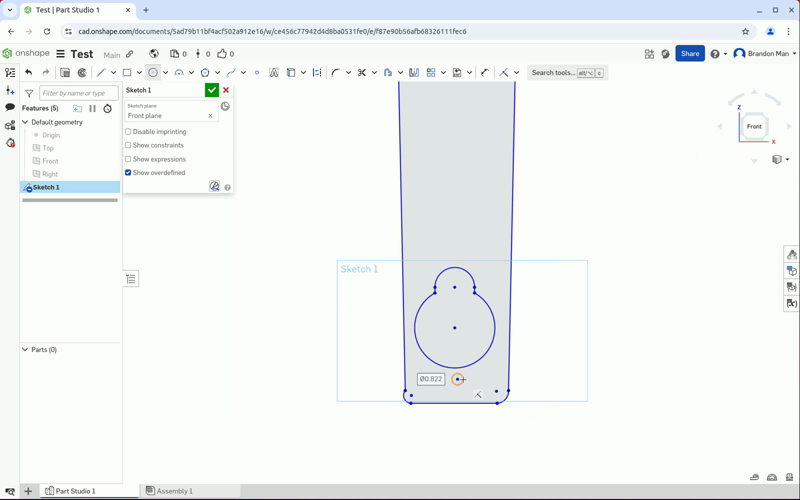
scroll(-6)
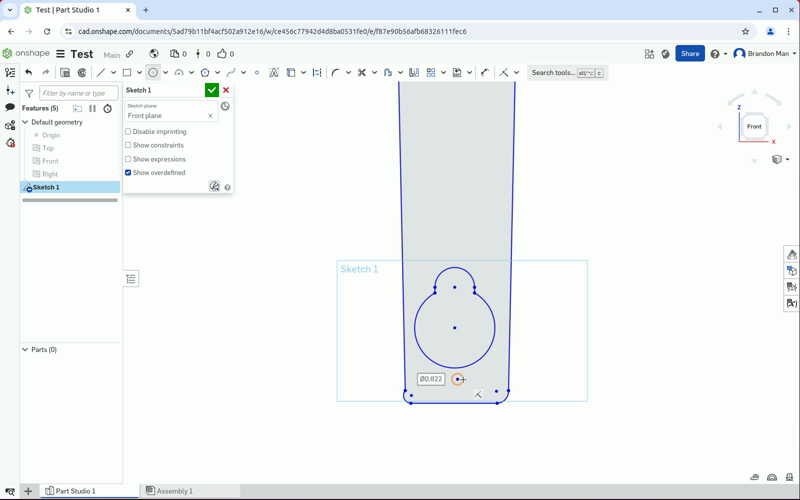
scroll(-6)
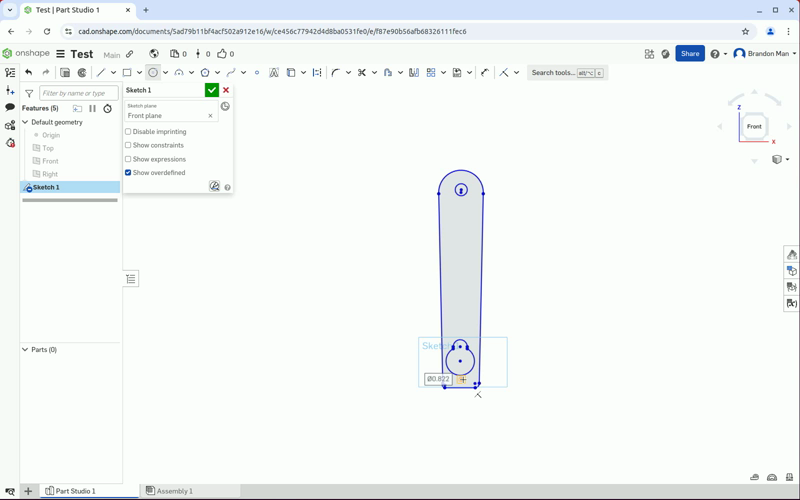
key(esc)
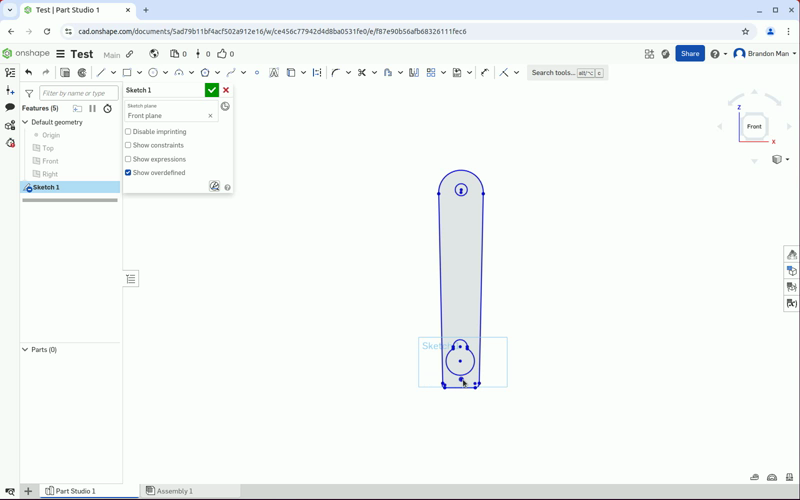
key(c)
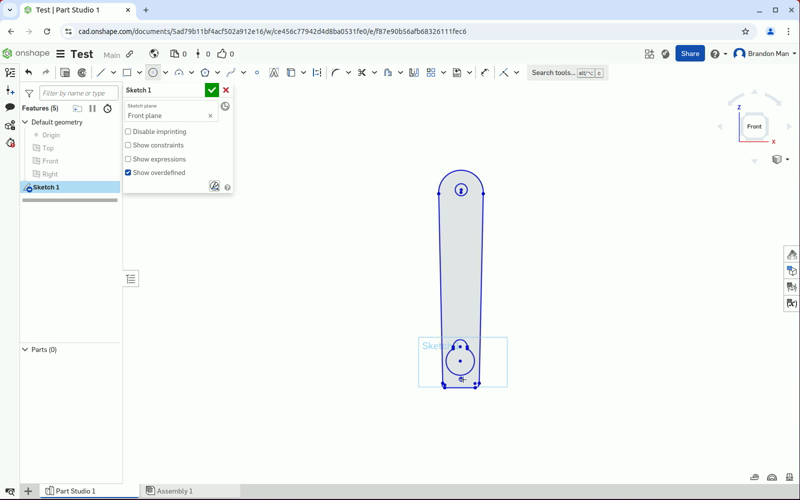
key_down(shift)
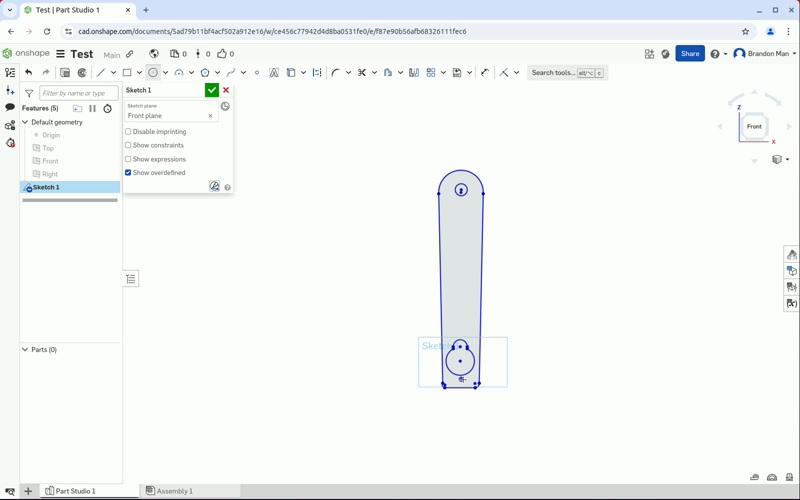
mouse_move(461, 316)
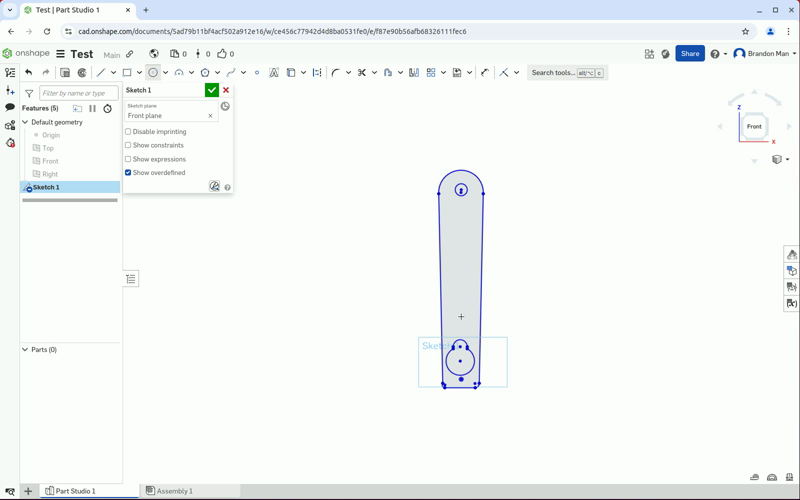
click(461, 316)
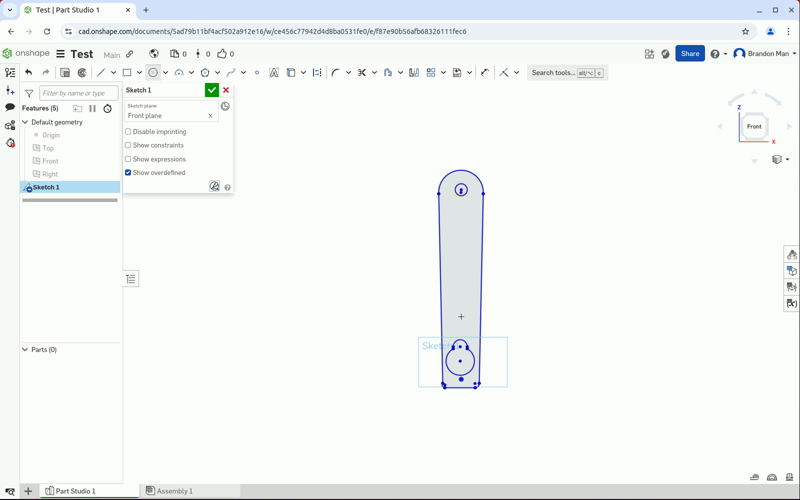
key_up(shift)
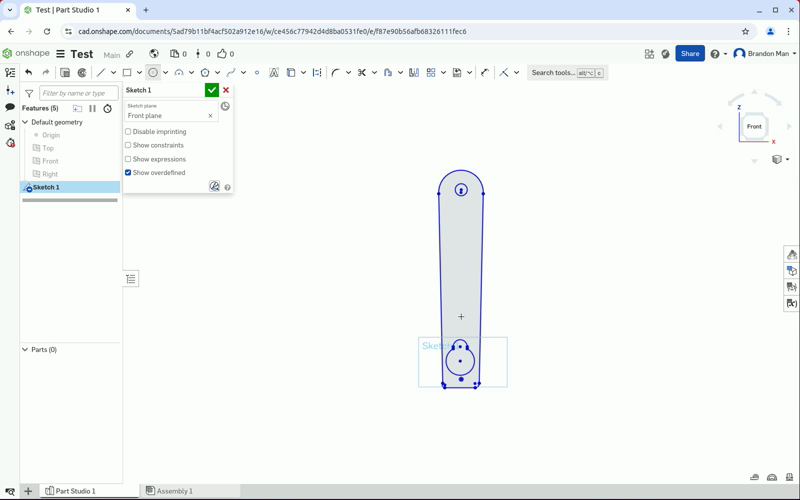
mouse_move(463, 316)
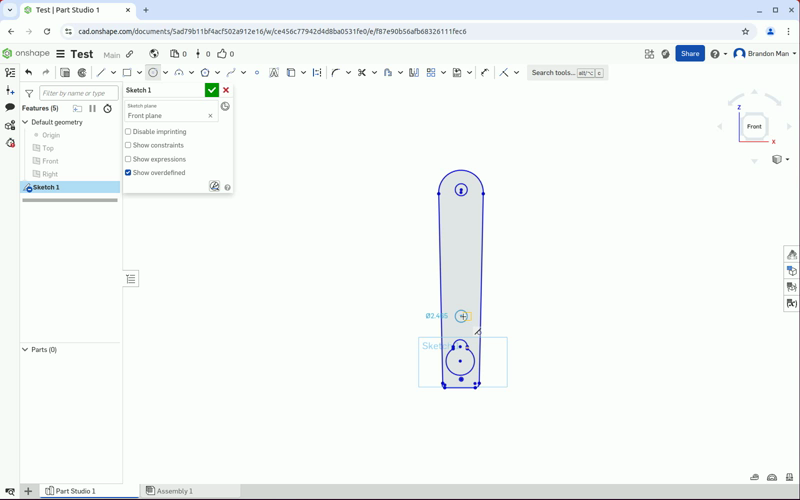
scroll(6)
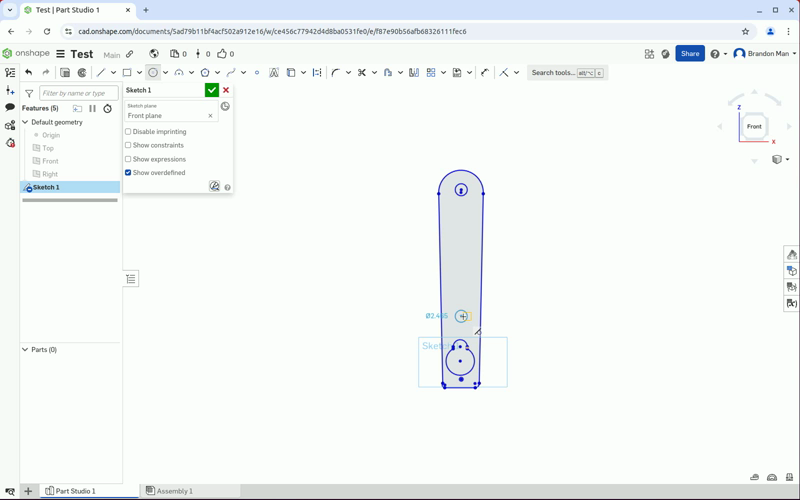
scroll(6)
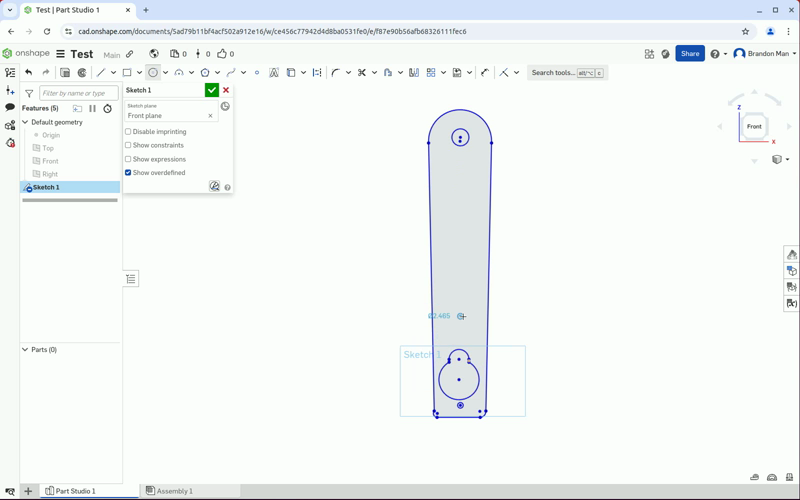
scroll(6)
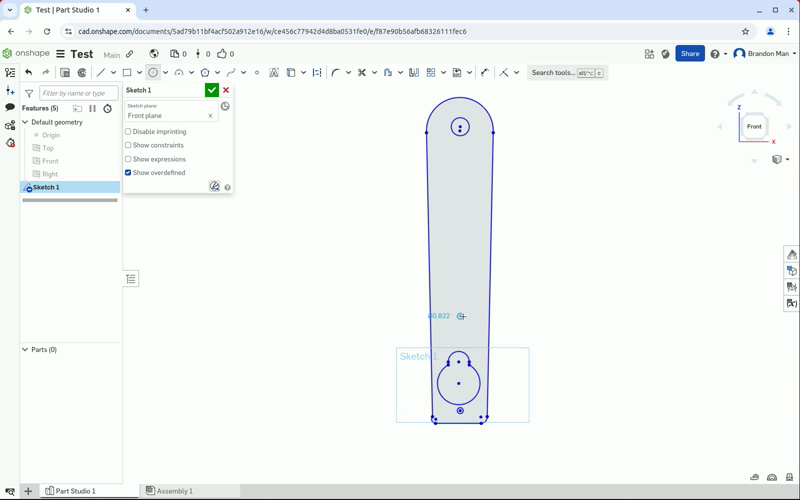
scroll(6)
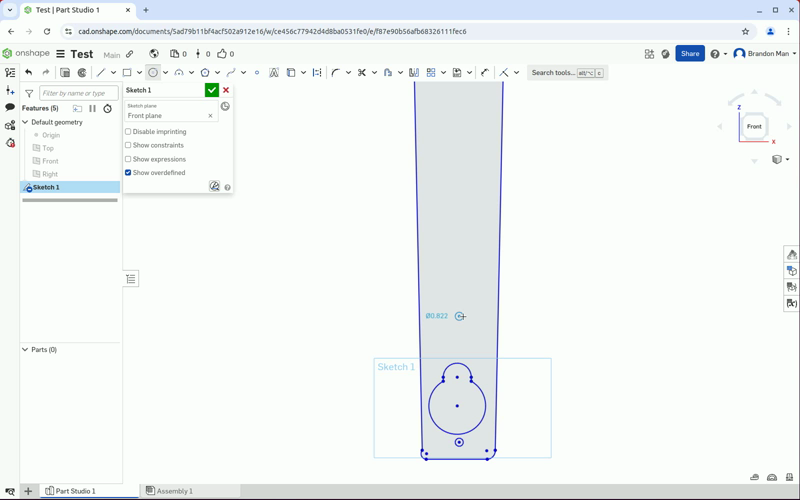
scroll(6)
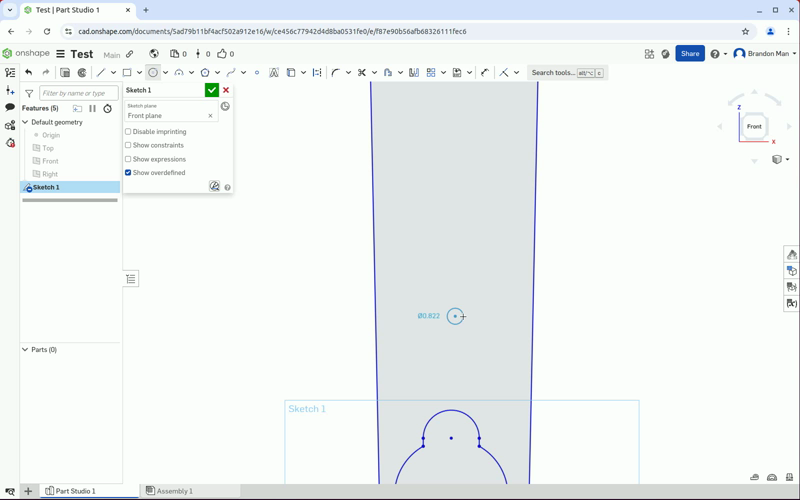
scroll(6)
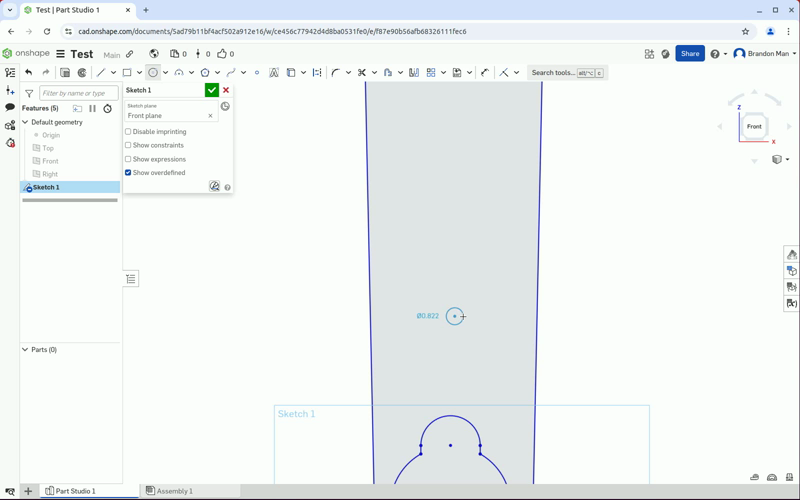
scroll(6)
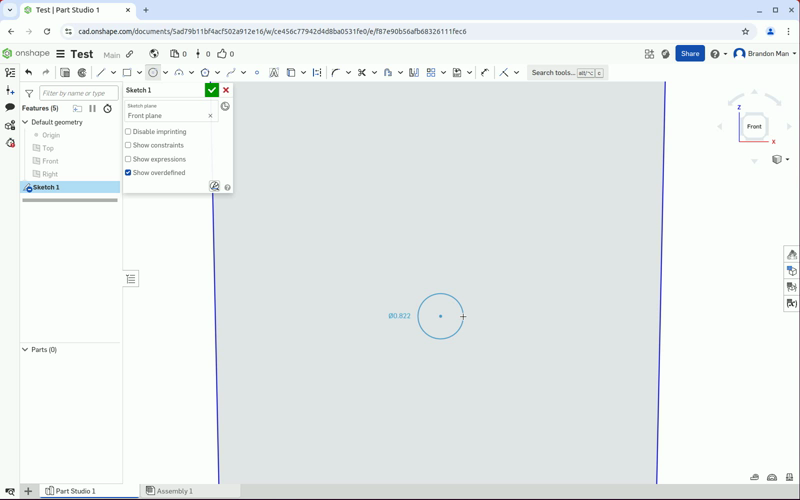
click(463, 316)
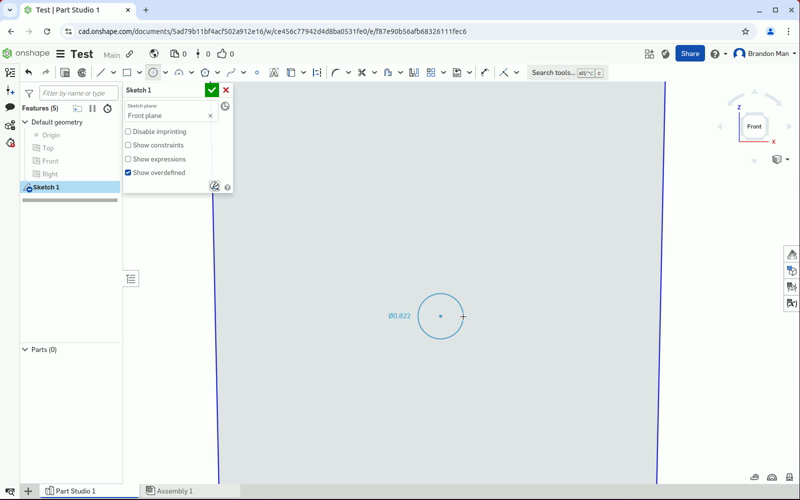
scroll(-6)
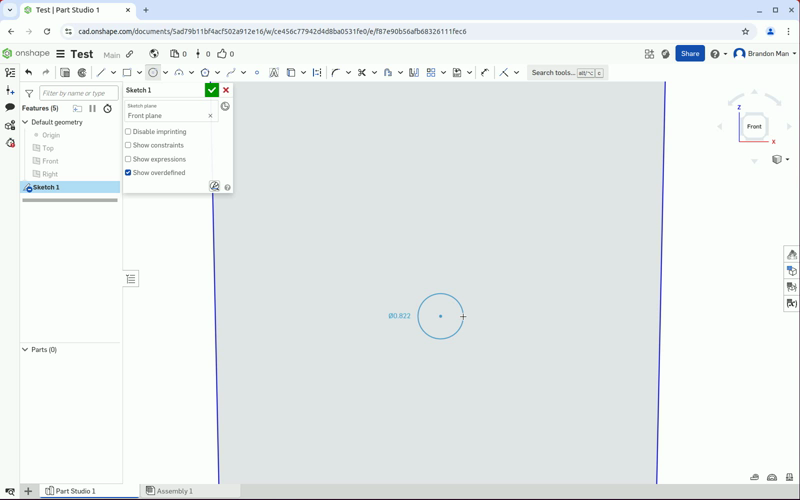
scroll(-6)
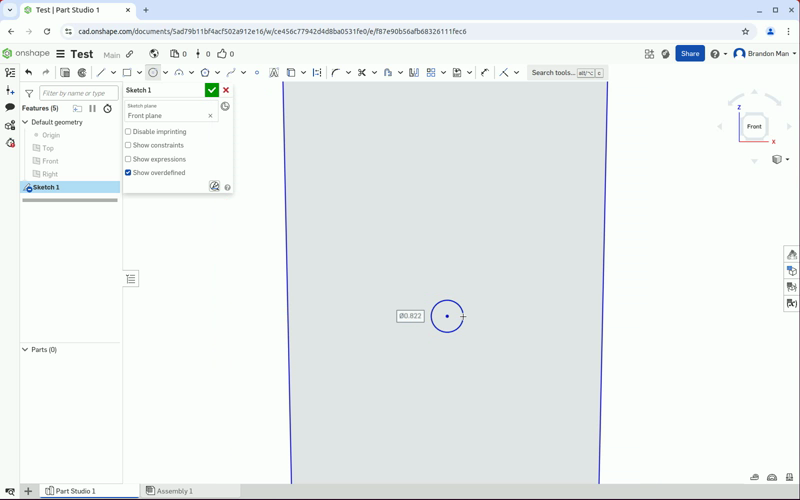
scroll(-6)
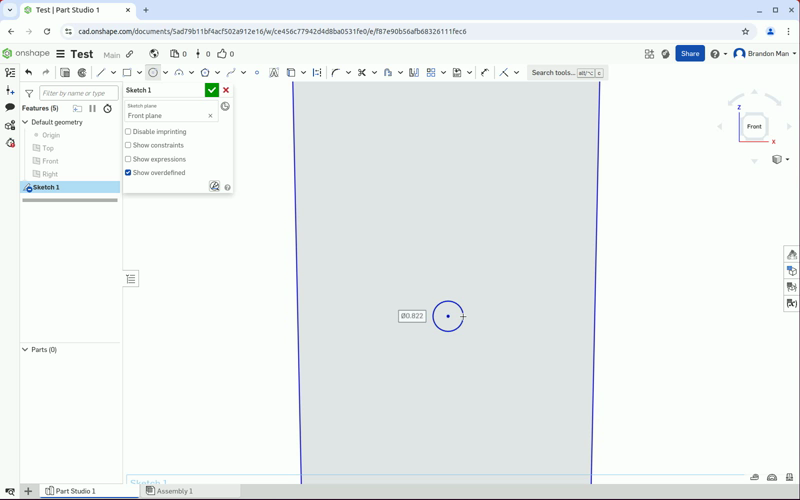
scroll(-6)
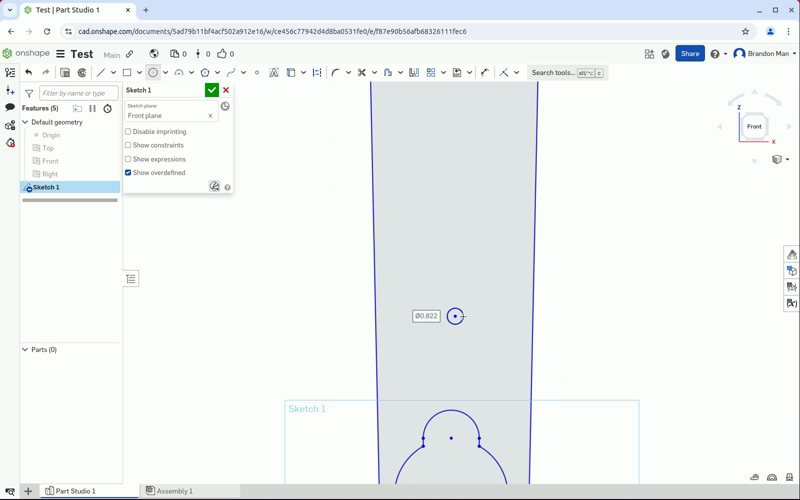
scroll(-6)
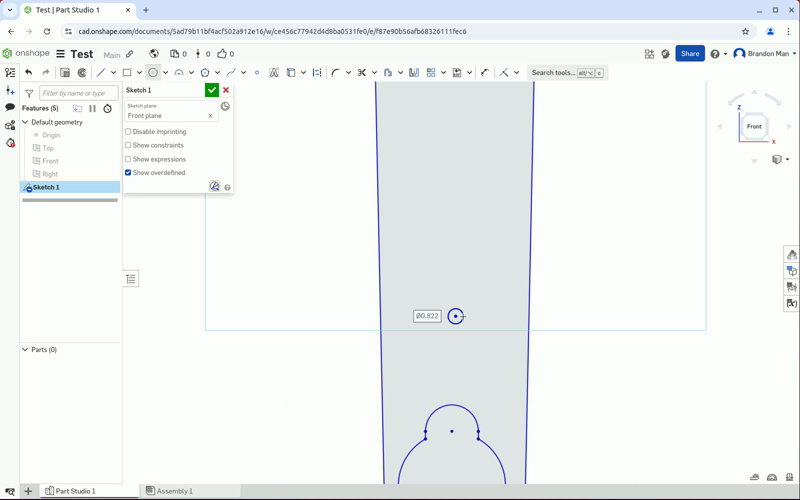
scroll(-6)
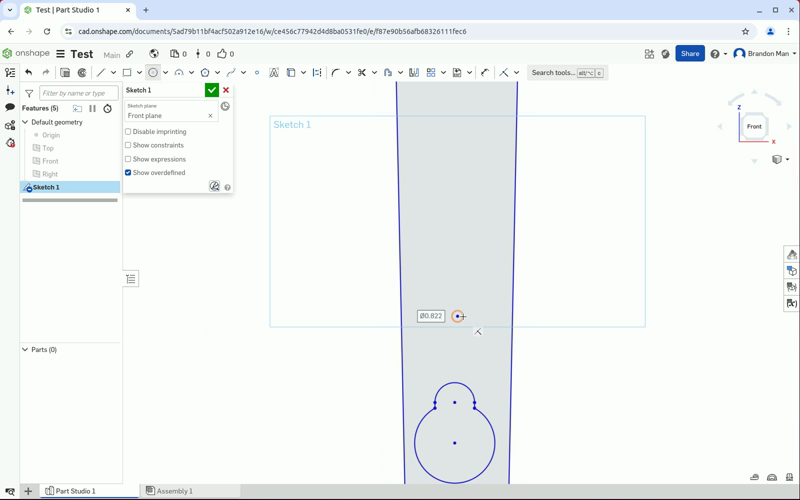
scroll(-6)
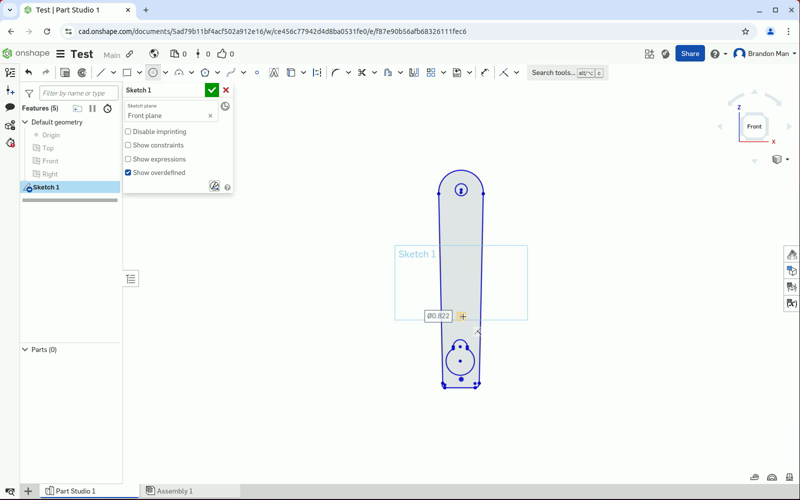
key(esc)
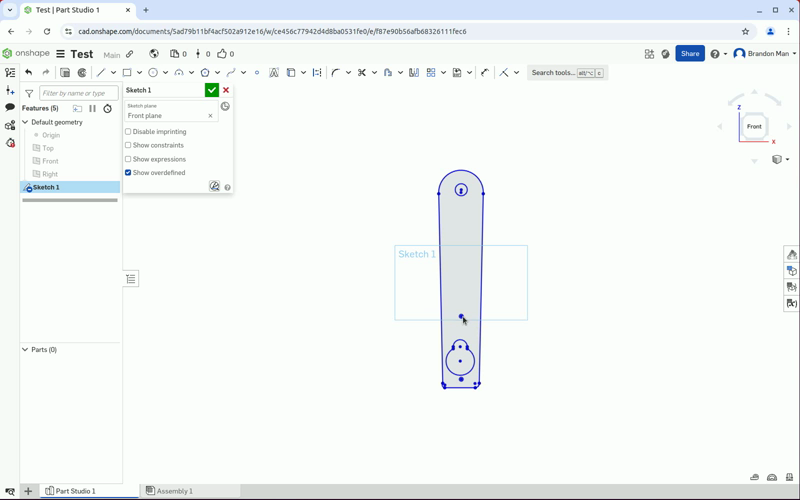
key(c)
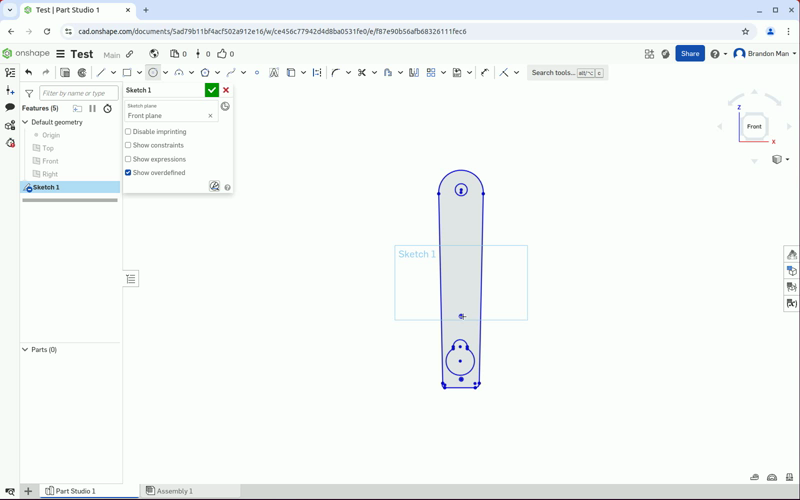
key_down(shift)
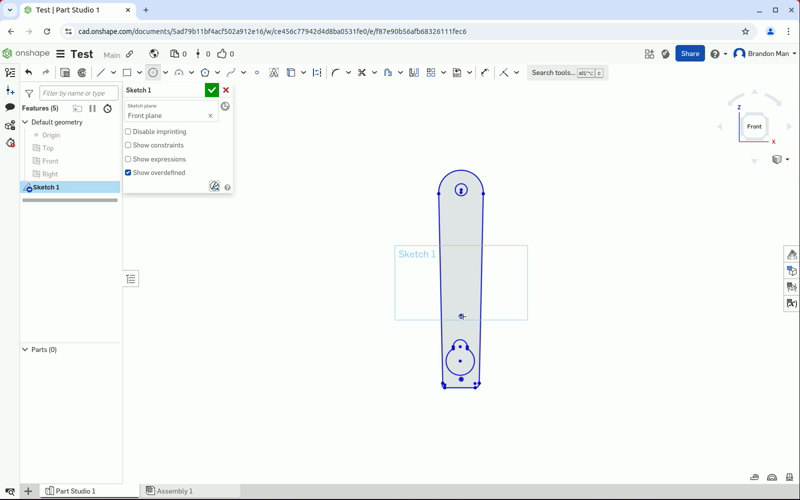
mouse_move(461, 214)
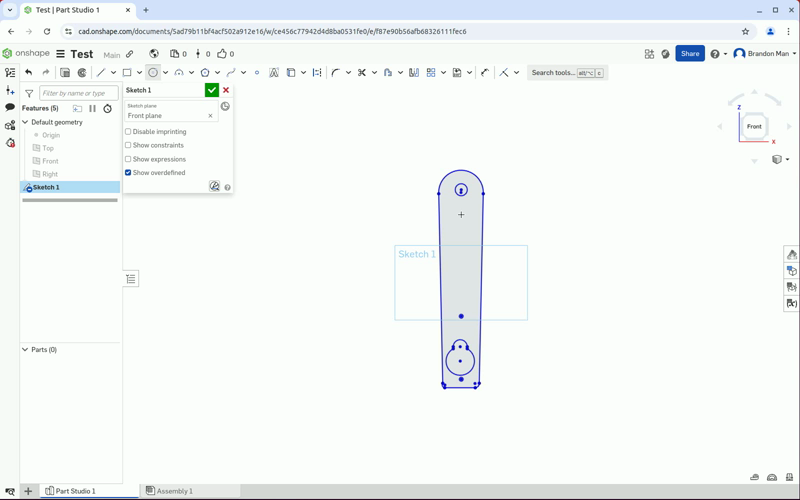
click(461, 214)
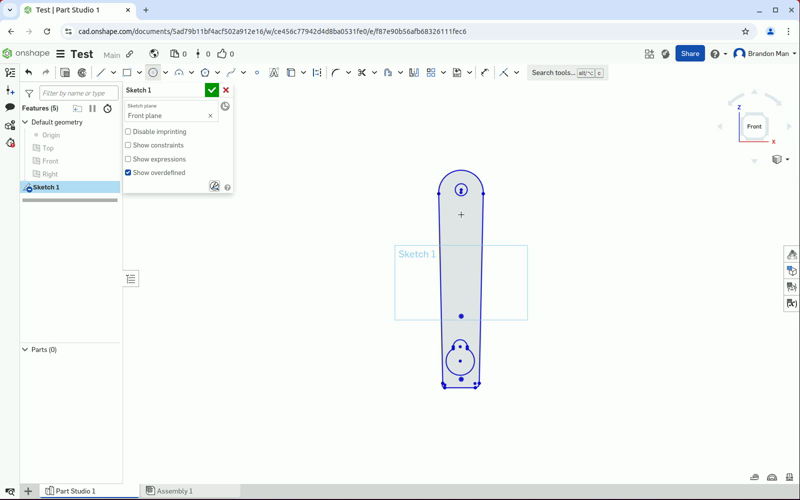
key_up(shift)
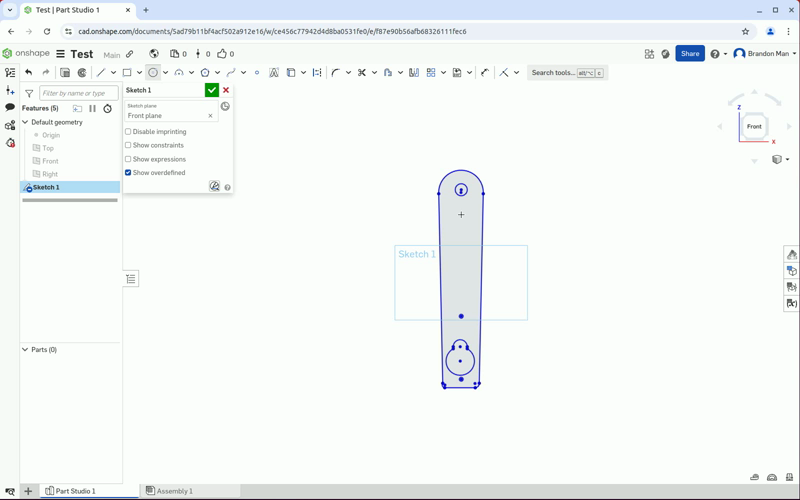
mouse_move(463, 214)
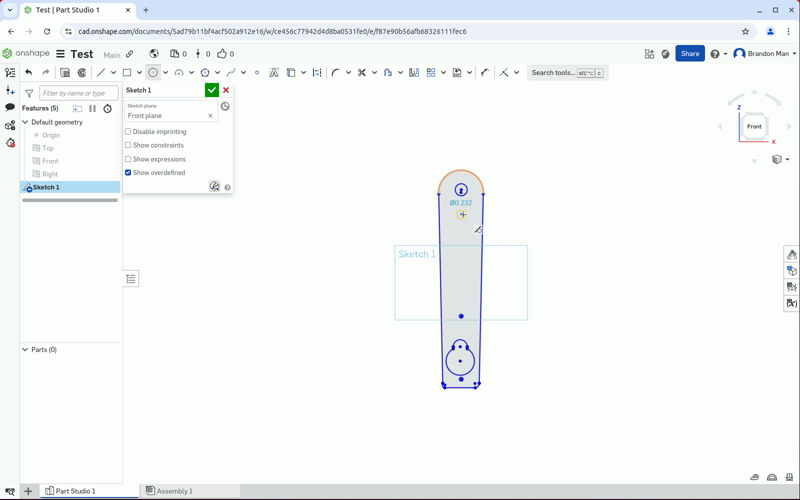
scroll(6)
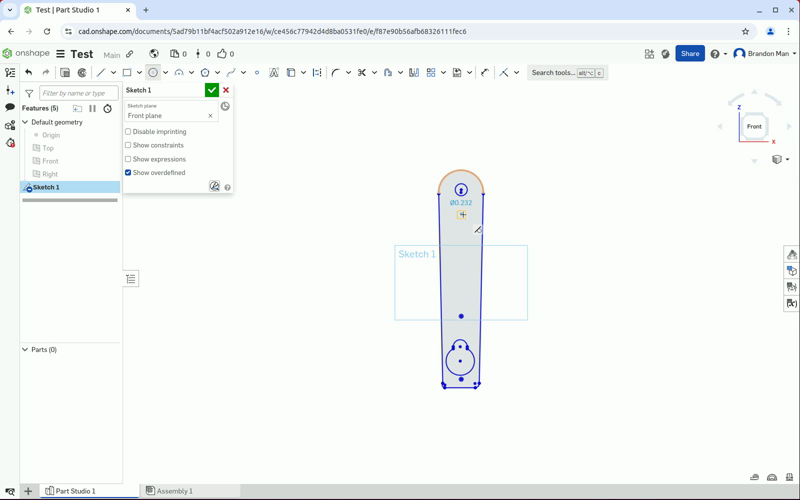
scroll(6)
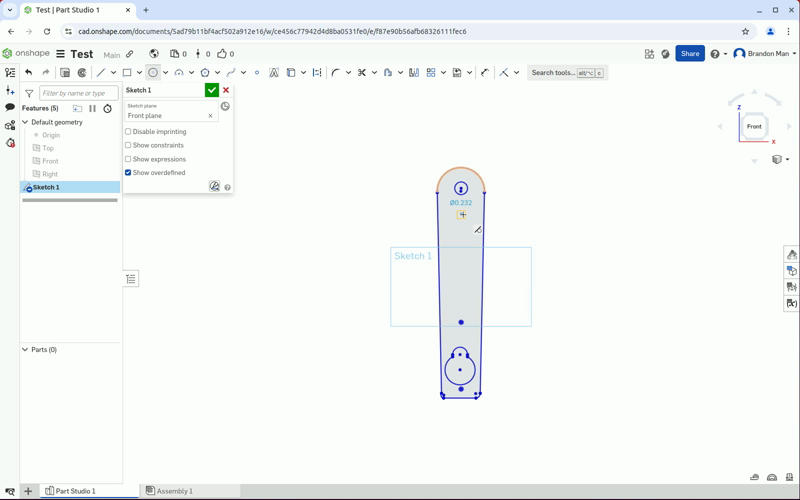
scroll(6)
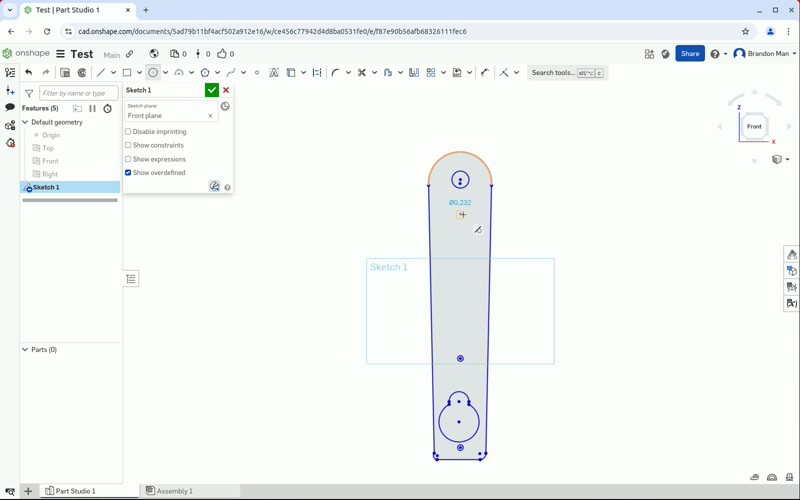
scroll(6)
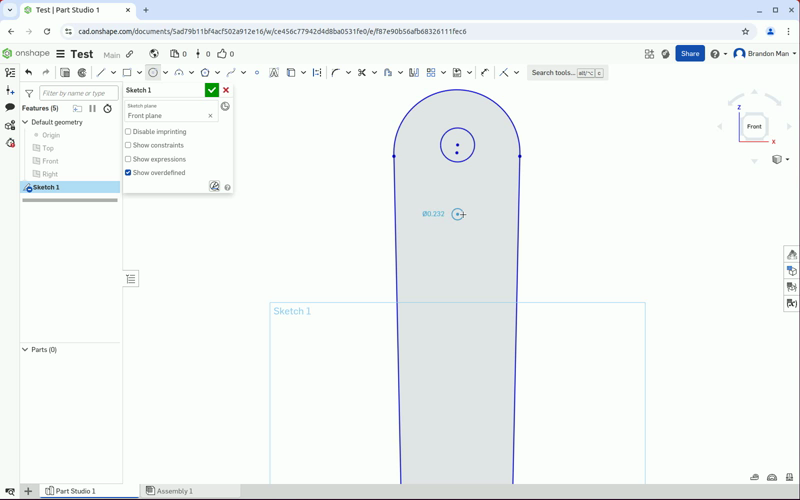
scroll(6)
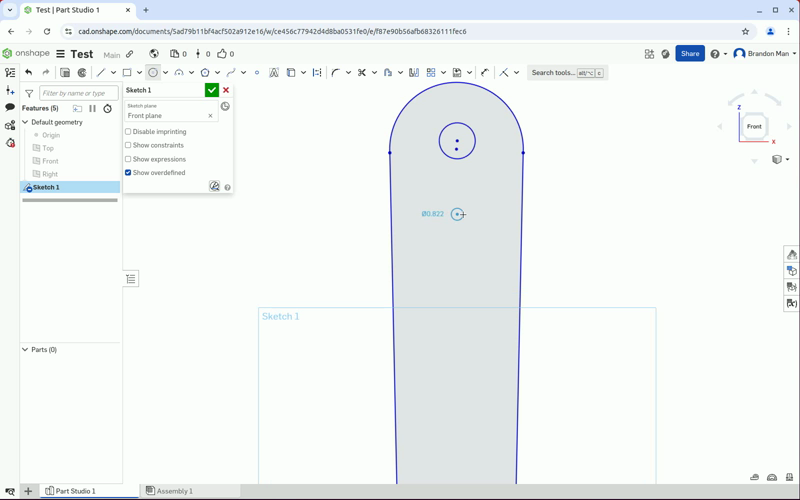
scroll(6)
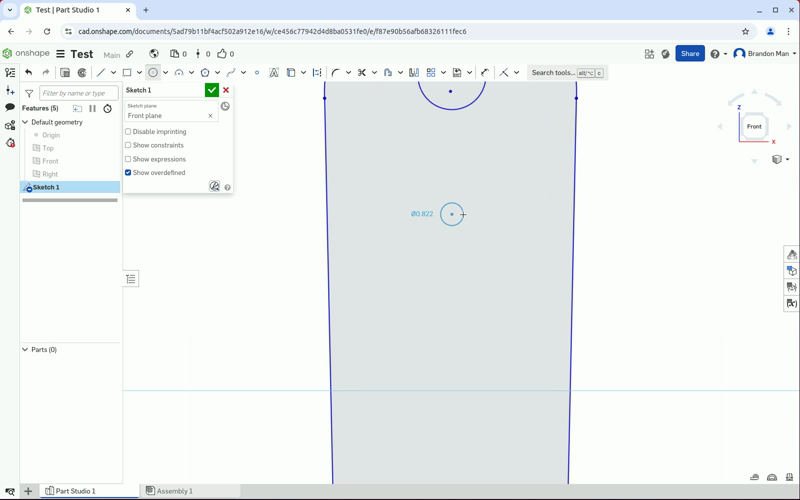
scroll(6)
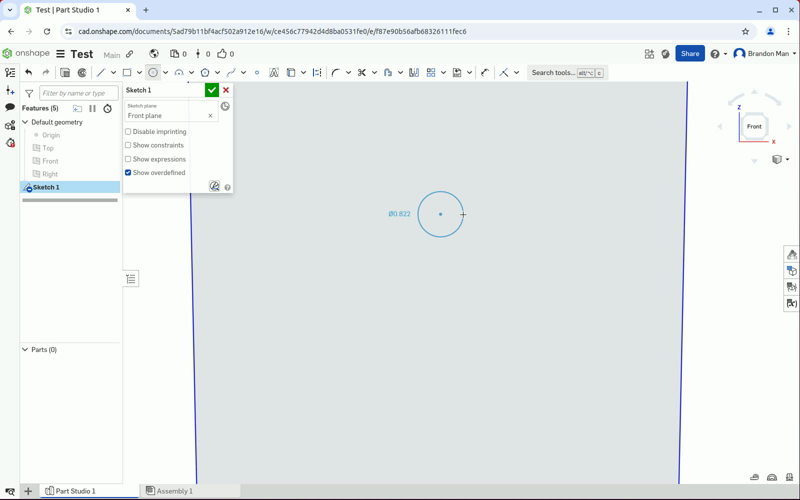
click(463, 214)
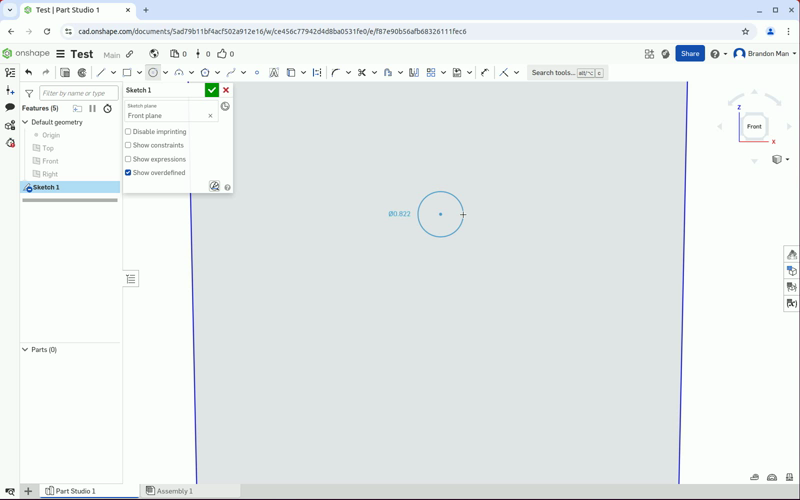
scroll(-6)
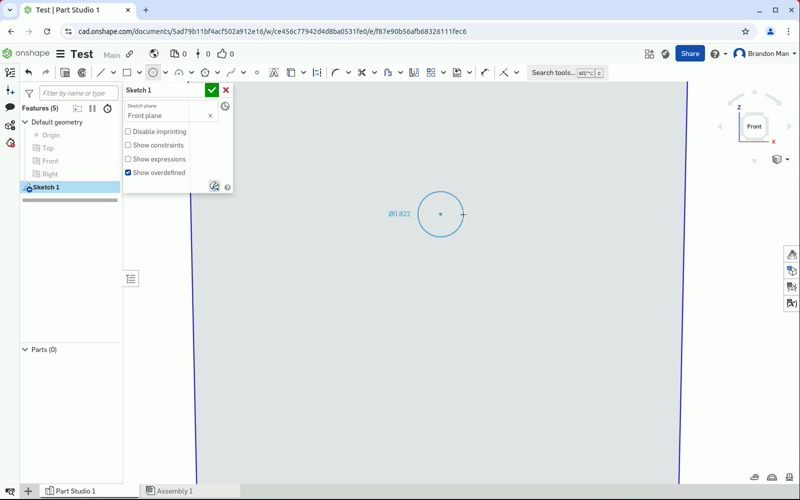
scroll(-6)
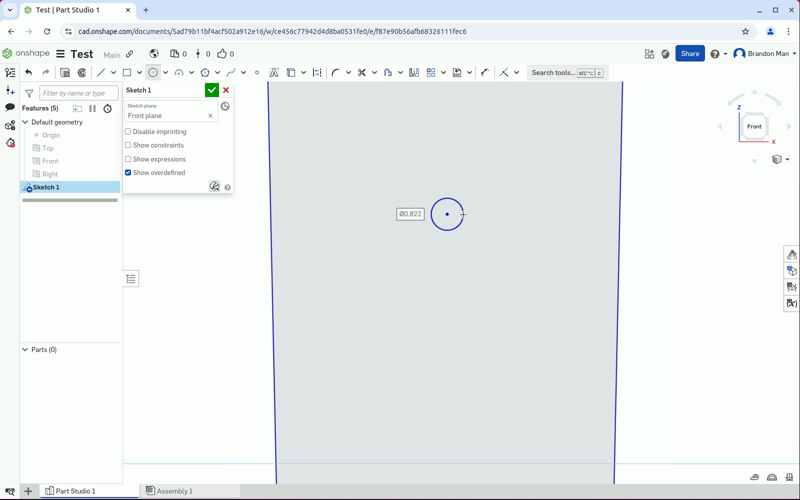
scroll(-6)
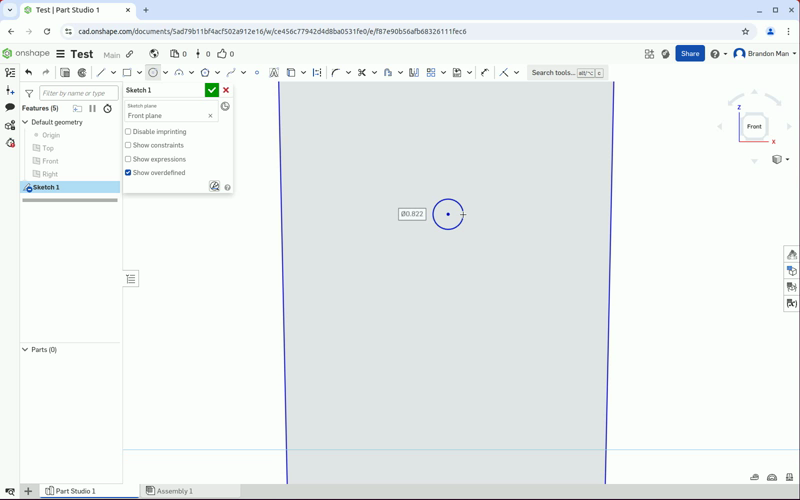
scroll(-6)
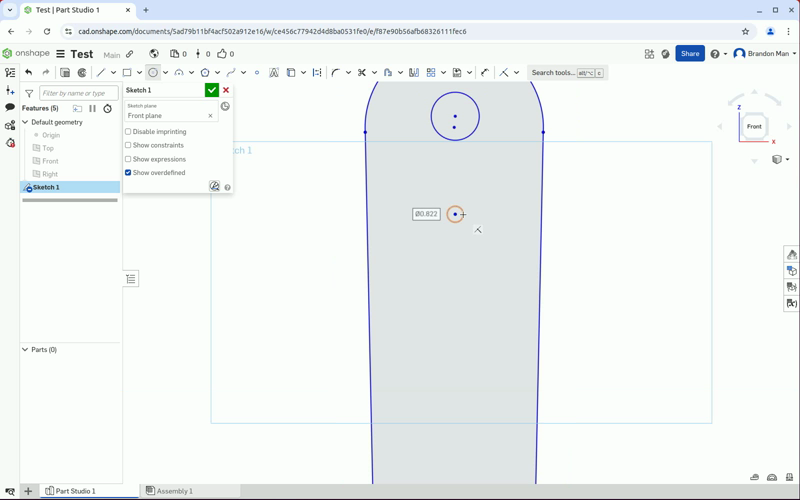
scroll(-6)
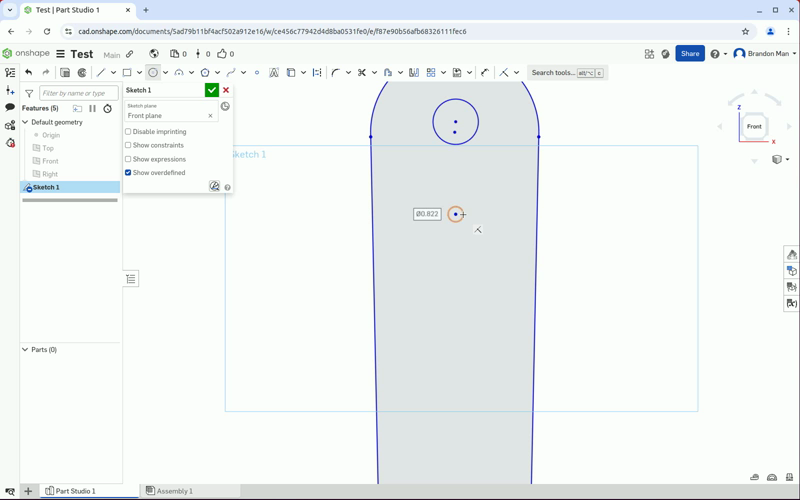
scroll(-6)
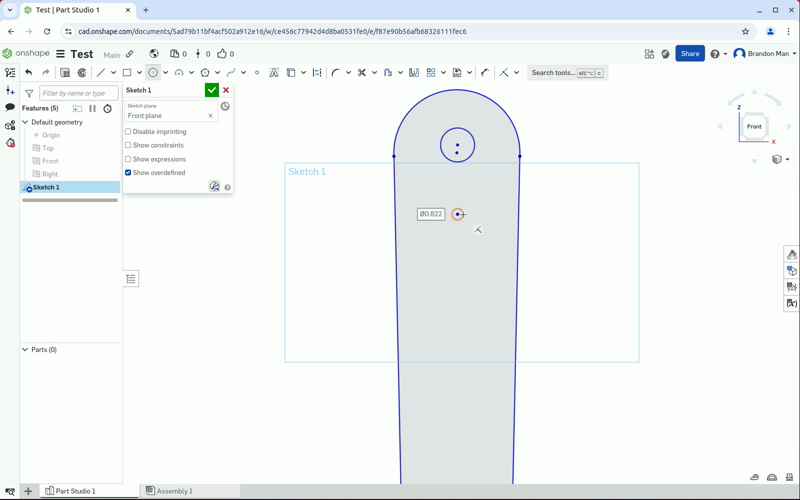
scroll(-6)
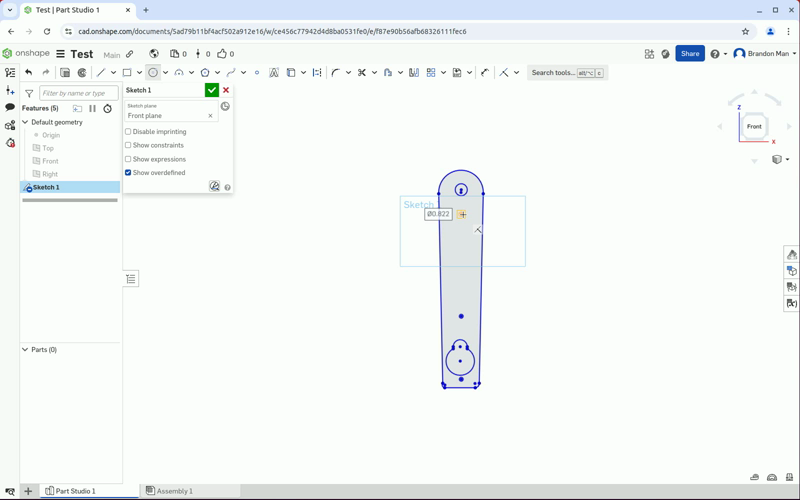
key(esc)
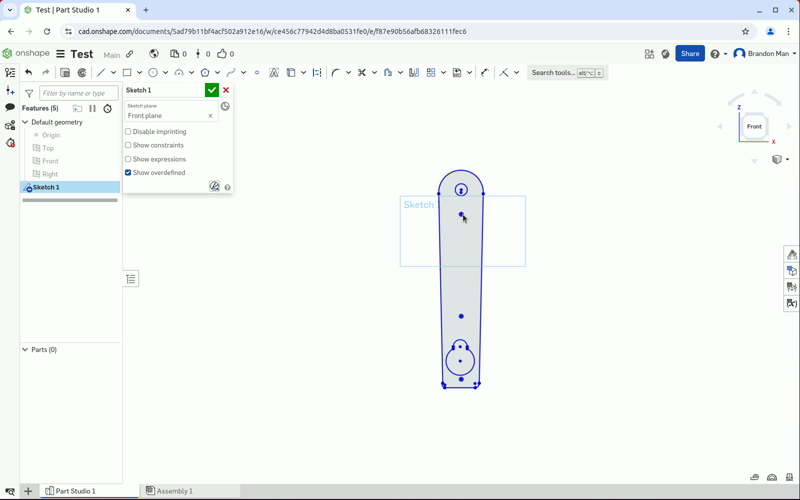
mouse_move(469, 236)
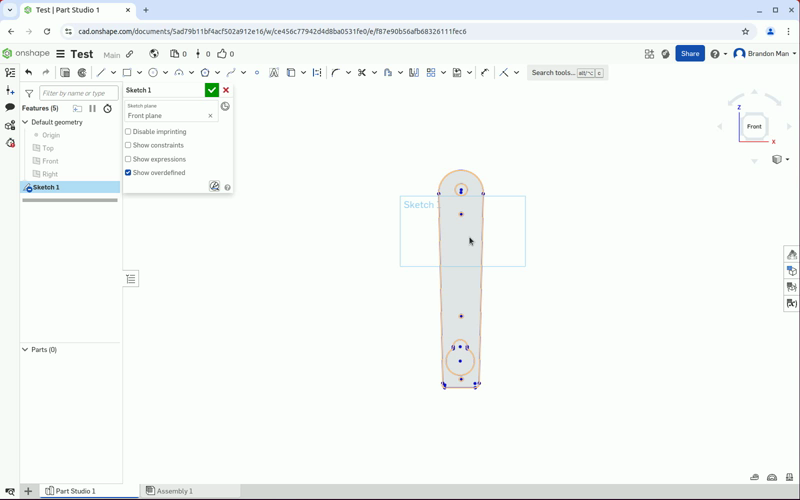
click(469, 236)
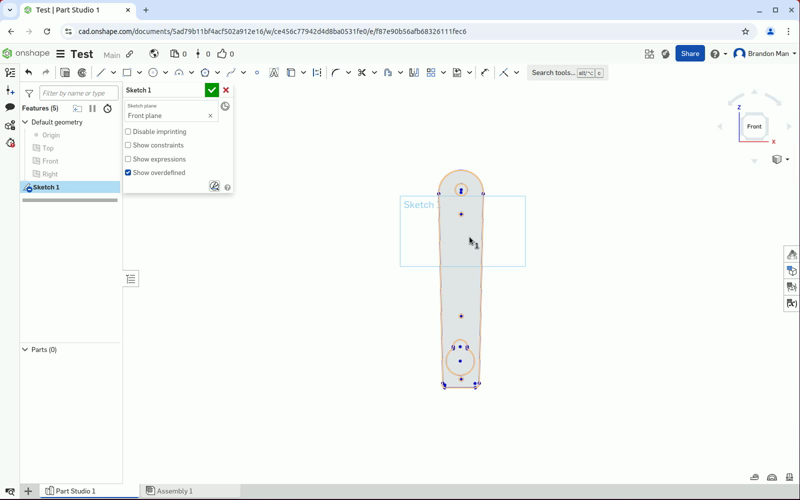
mouse_move(73, 352)
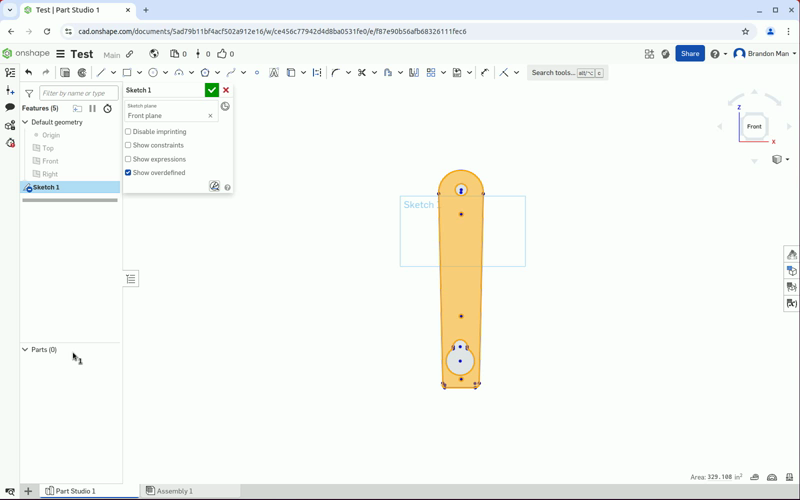
key(shift+y)
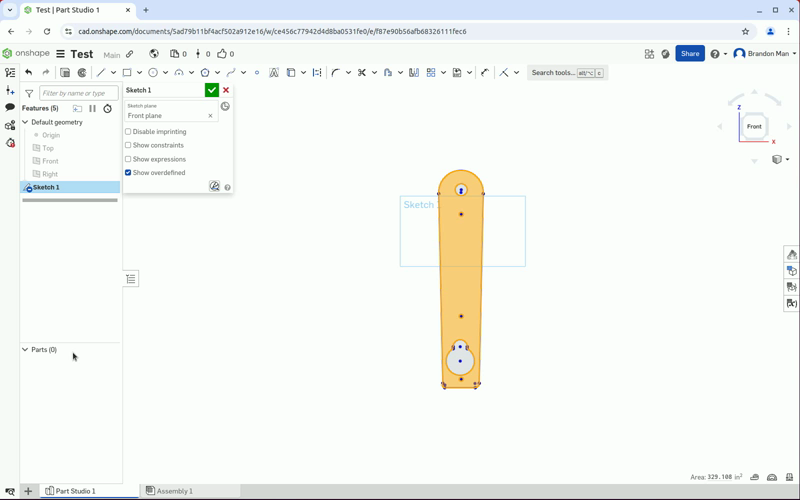
key(shift+e)
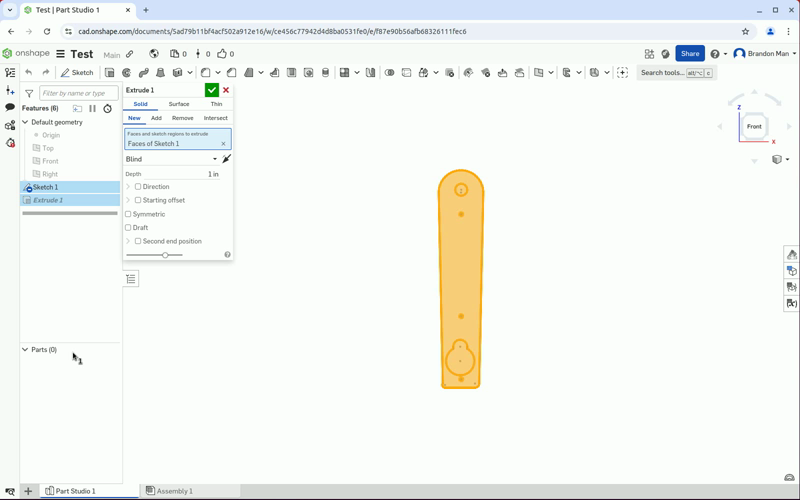
mouse_move(143, 106)
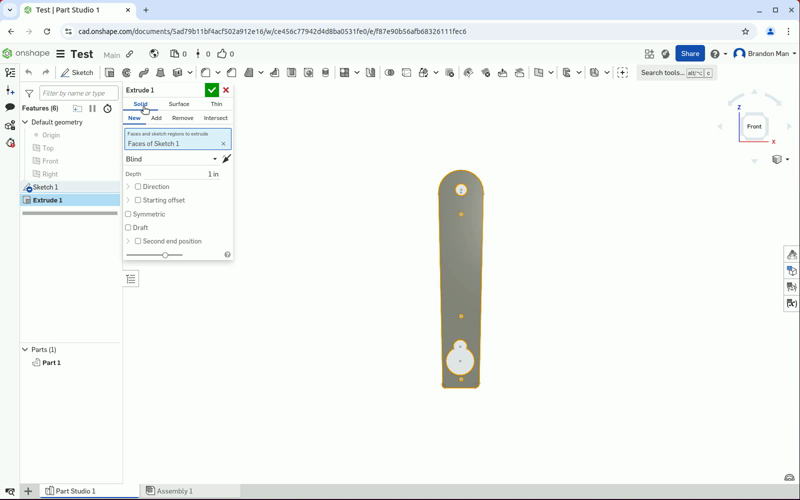
click(143, 106)
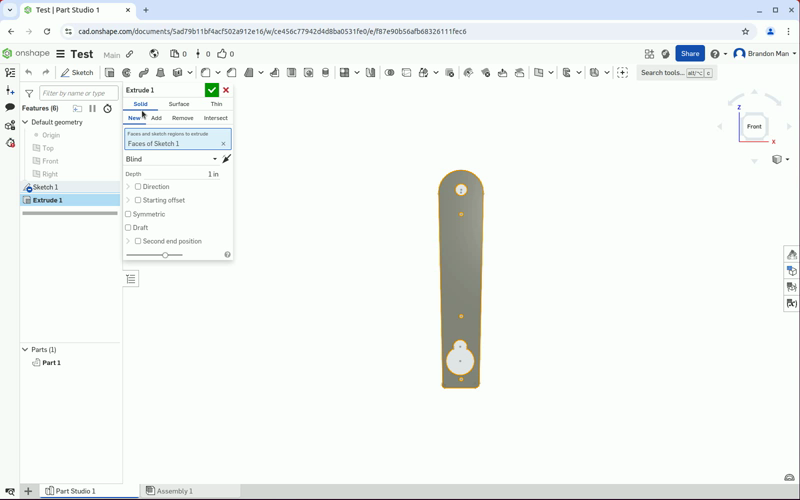
mouse_move(137, 120)
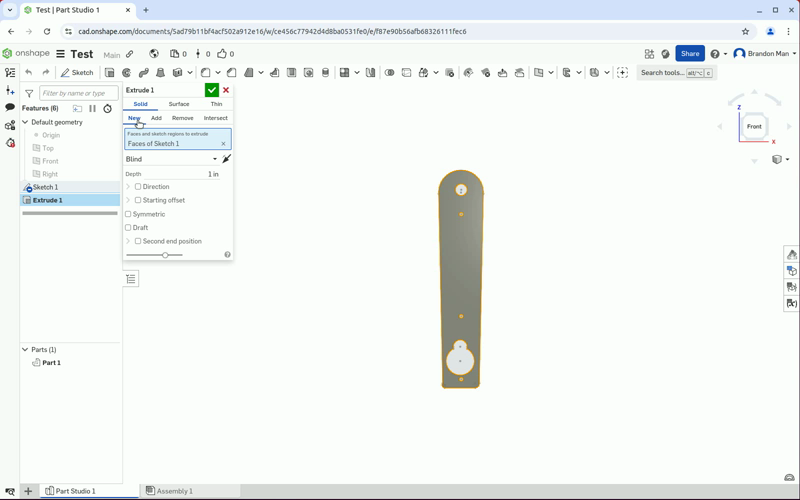
click(137, 120)
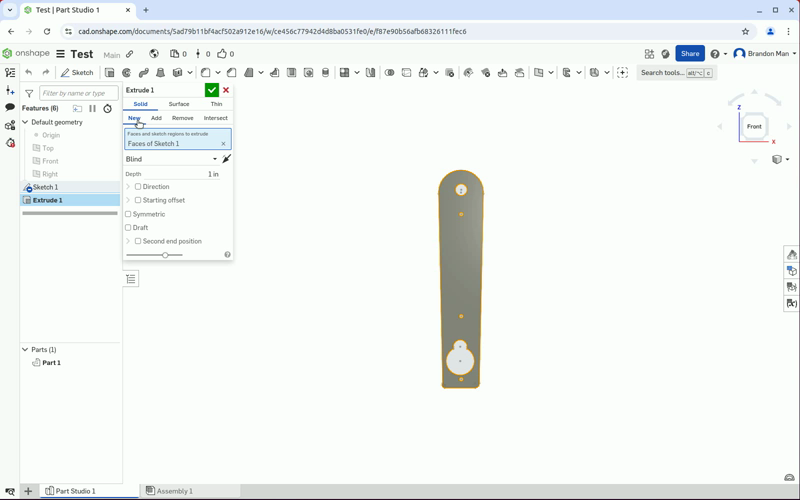
key(tab, 4)
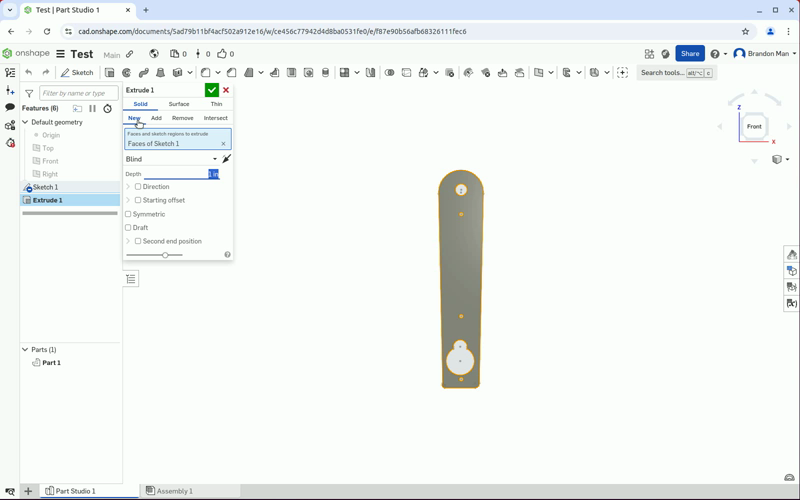
text(1.444)
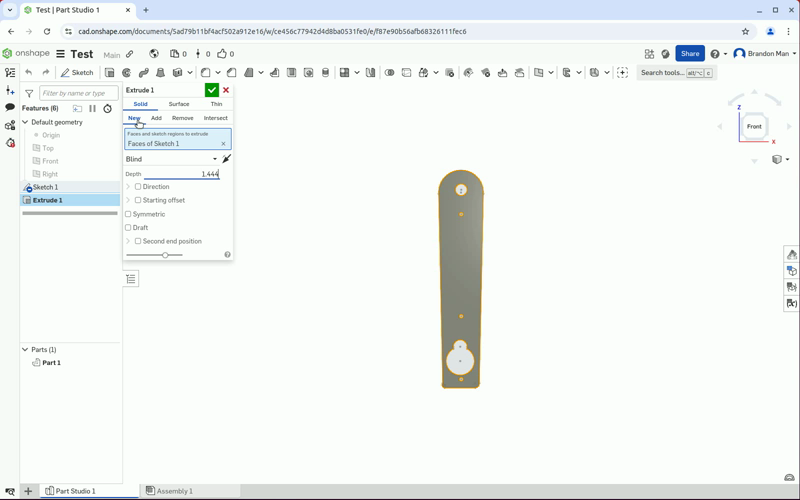
key(enter)
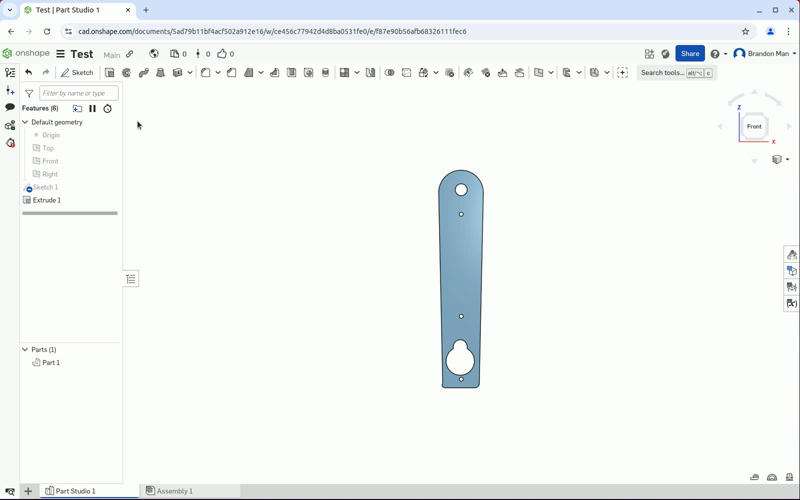
key(shift+h)
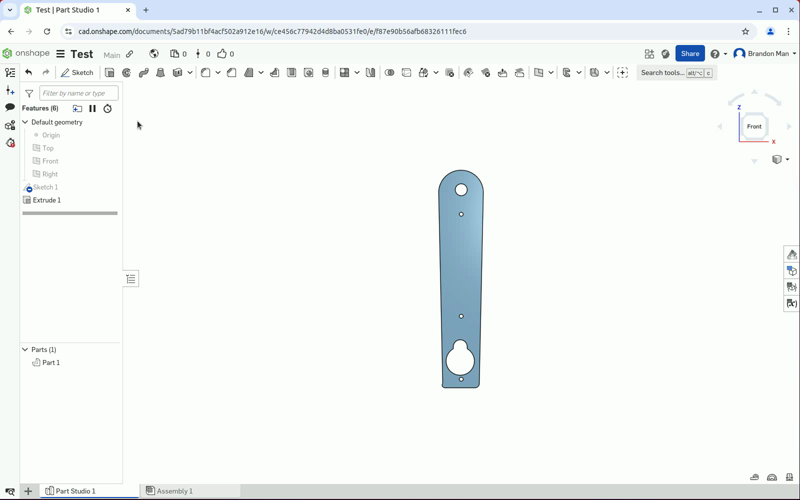
key(shift+h)
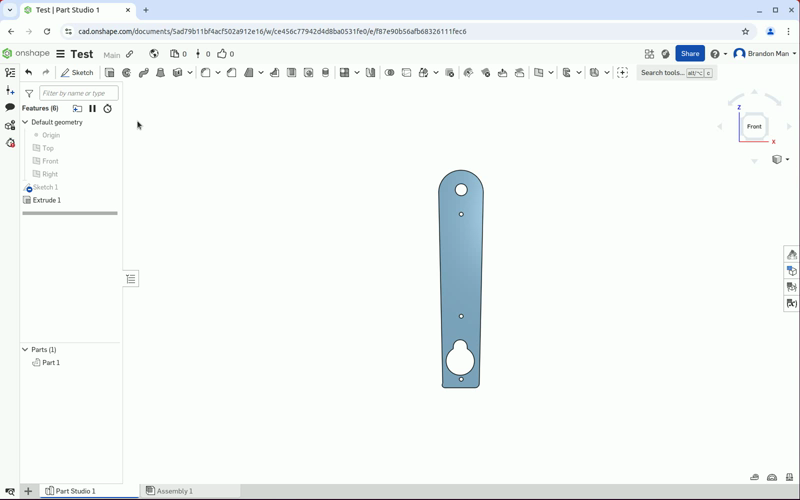
mouse_move(73, 189)
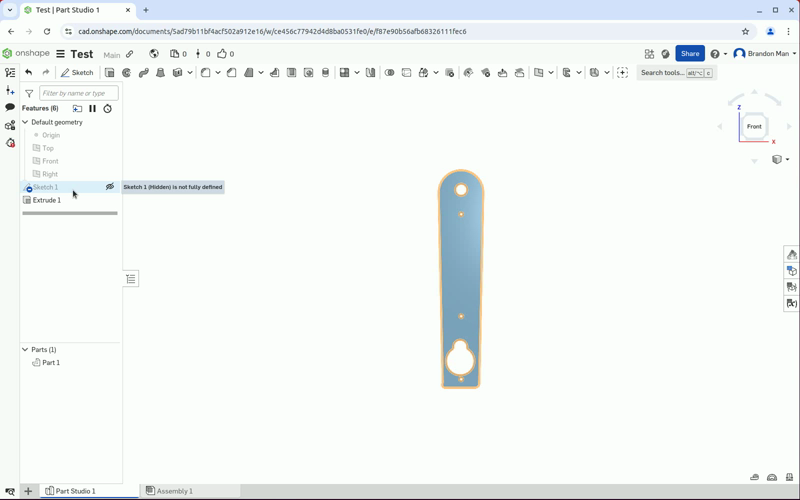
click(73, 189)
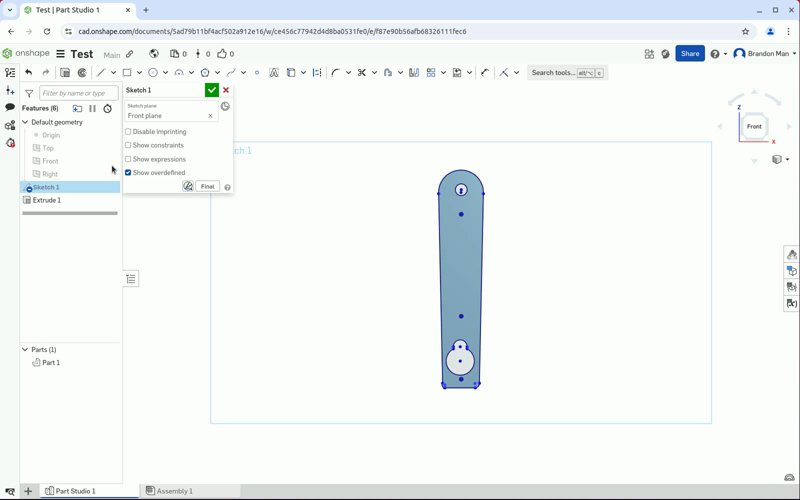
mouse_move(229, 92)
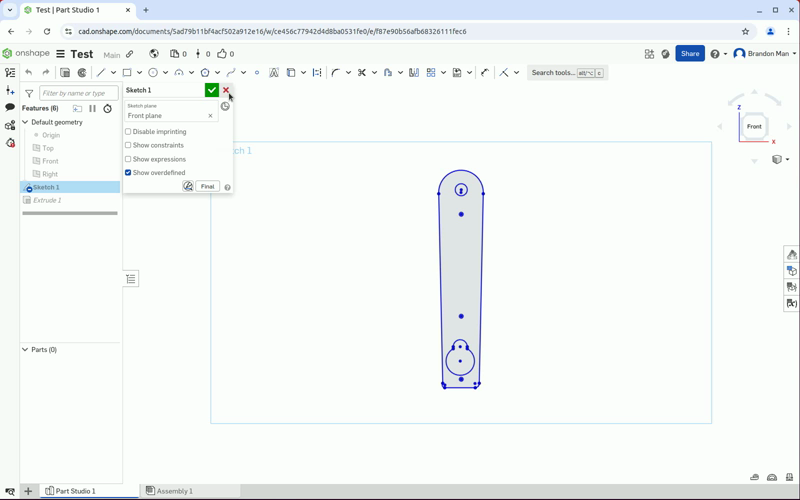
click(229, 92)
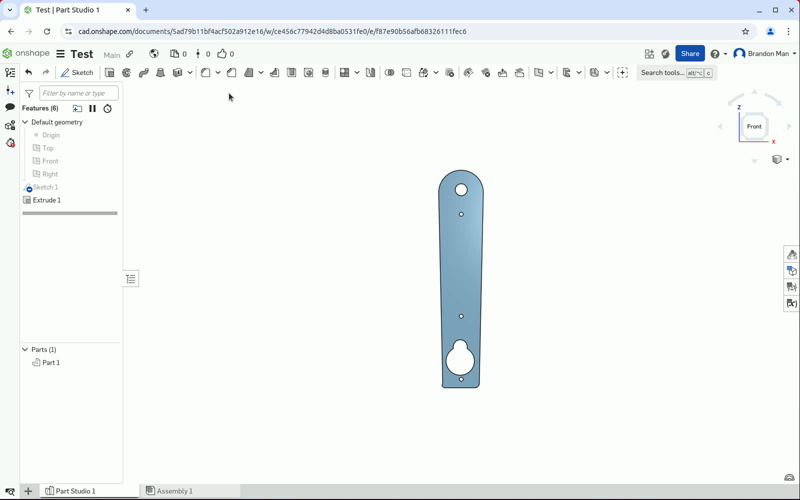
mouse_move(541, 75)
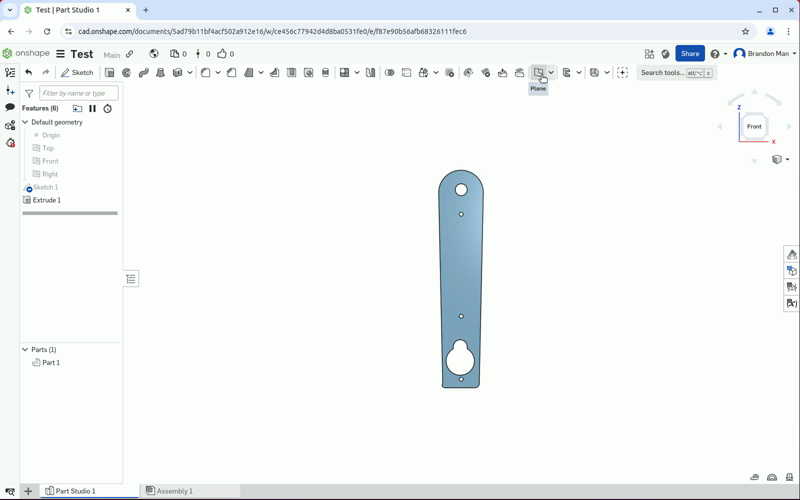
click(541, 75)
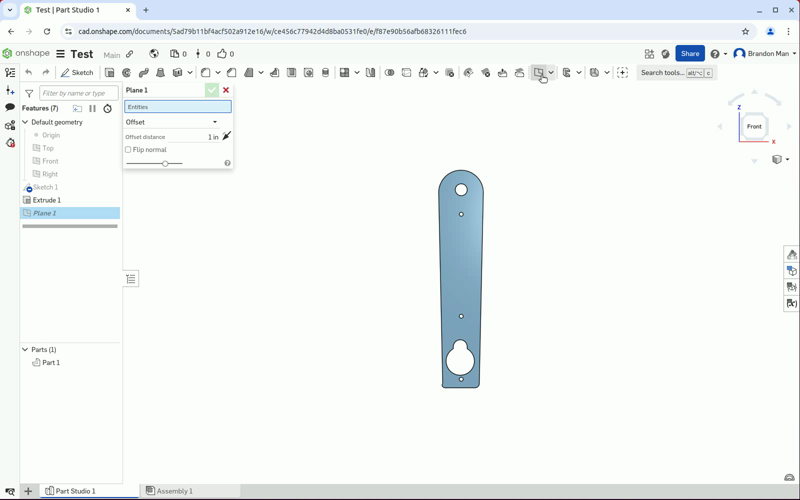
mouse_move(73, 163)
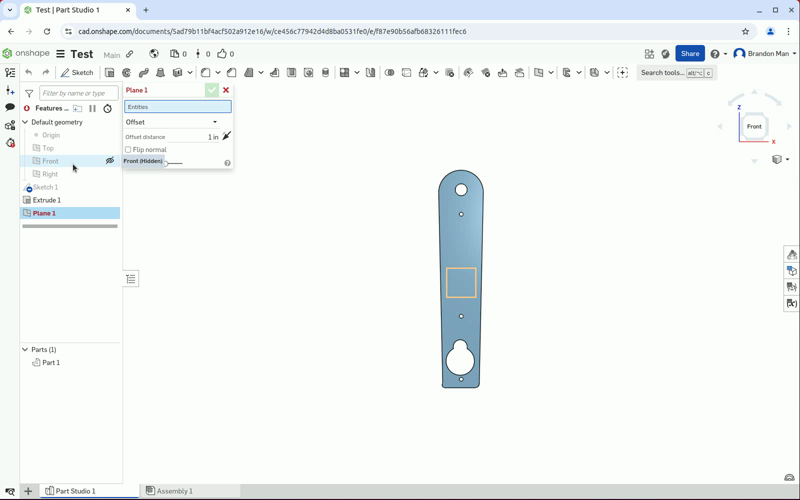
click(73, 163)
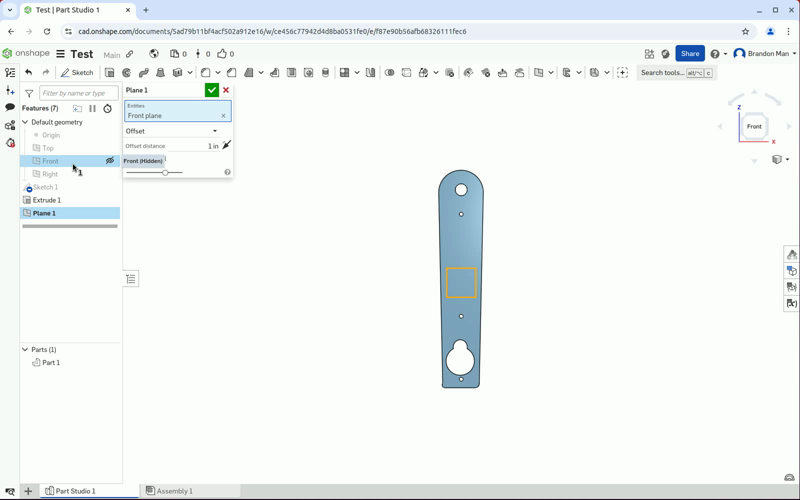
key(tab, 2)
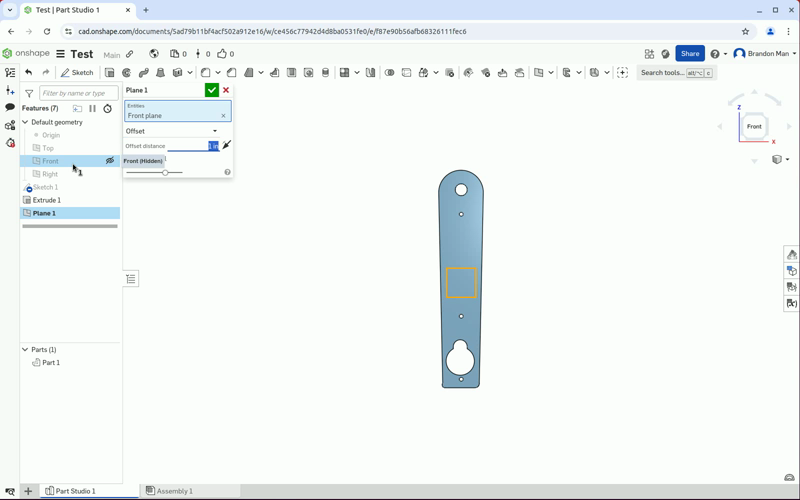
text(1.448)
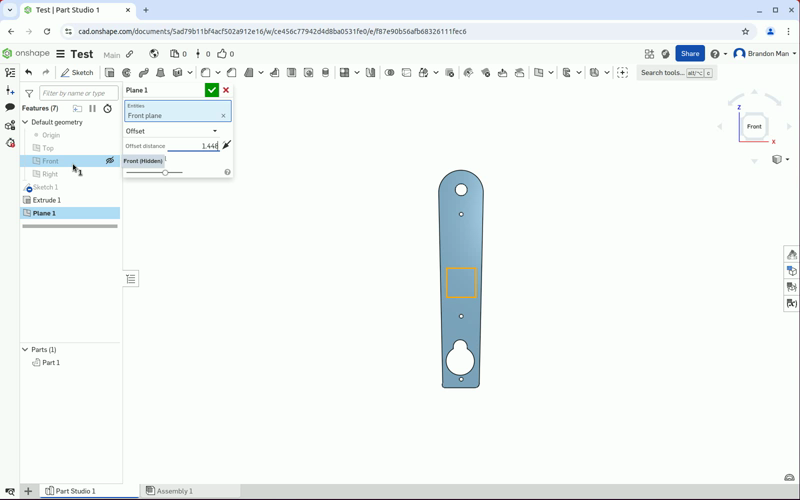
key(enter, 2)
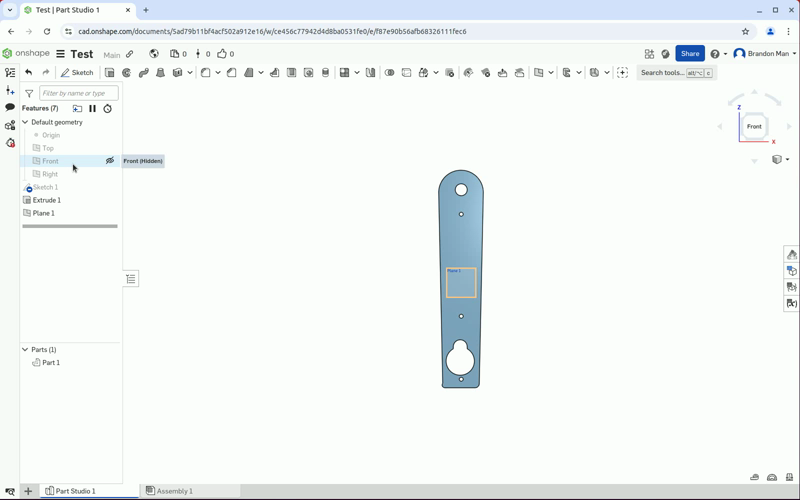
key(shift+s)
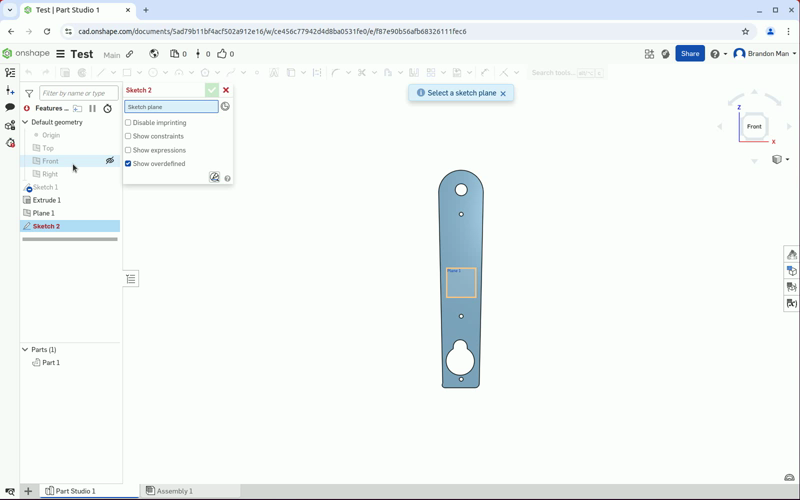
mouse_move(73, 215)
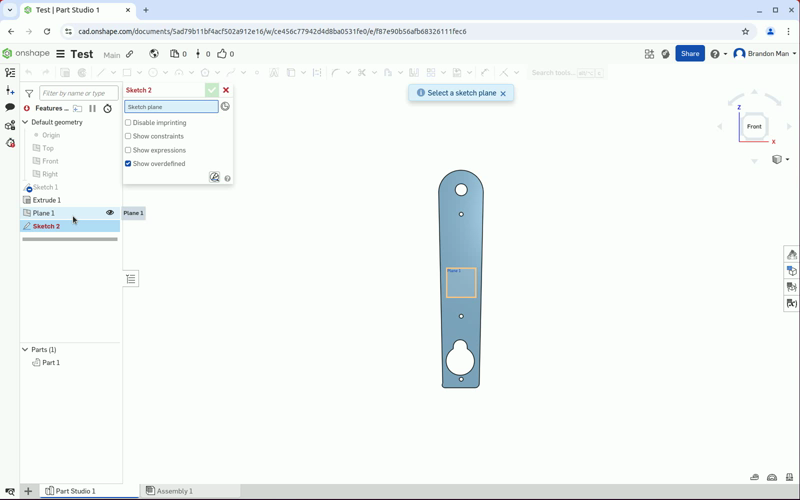
click(73, 215)
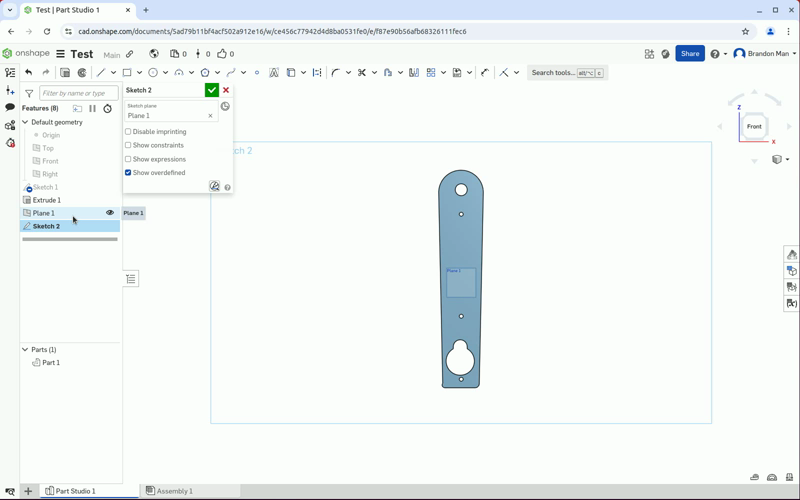
mouse_move(73, 352)
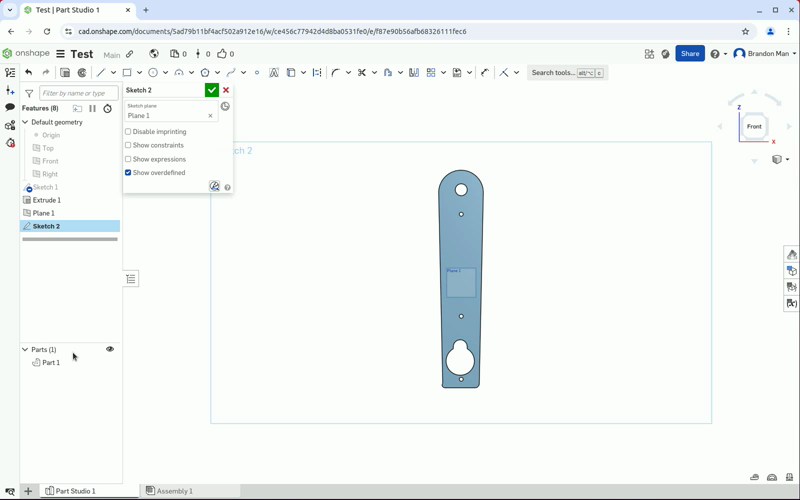
key(y)
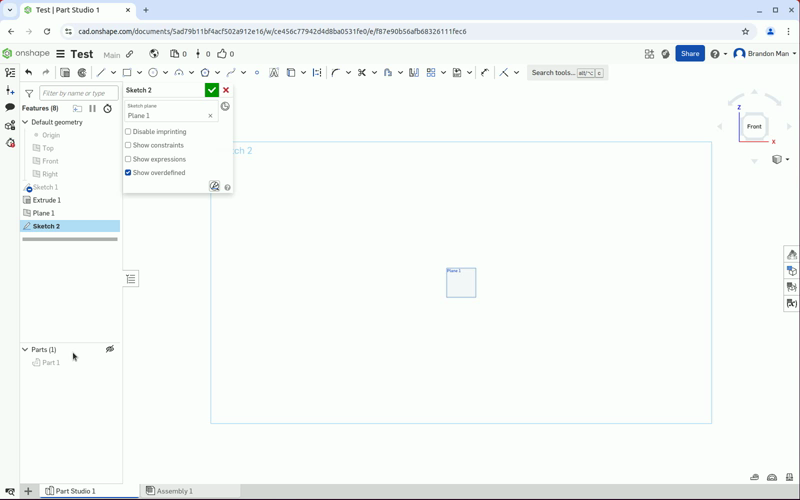
key(c)
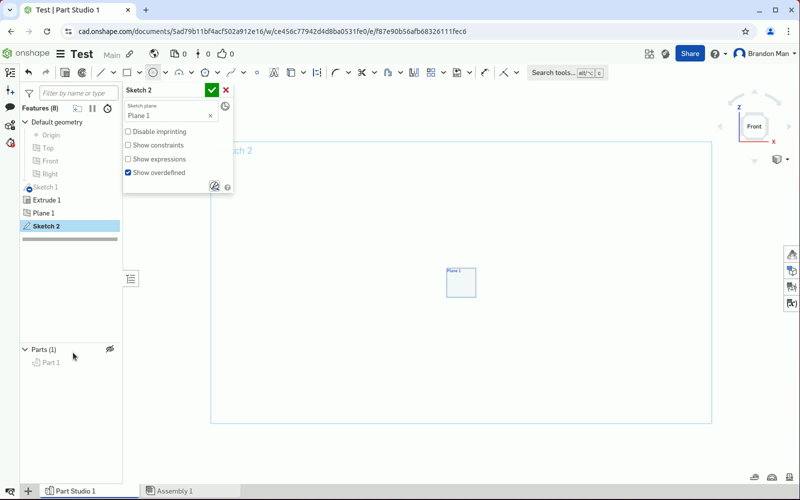
key_down(shift)
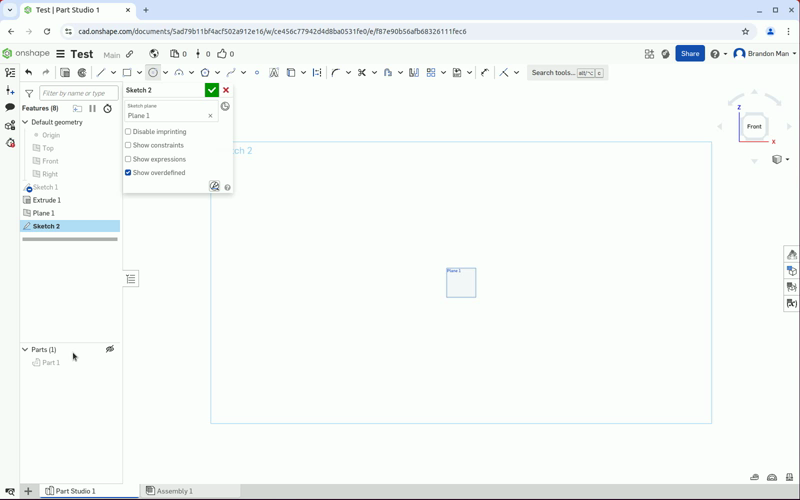
mouse_move(474, 234)
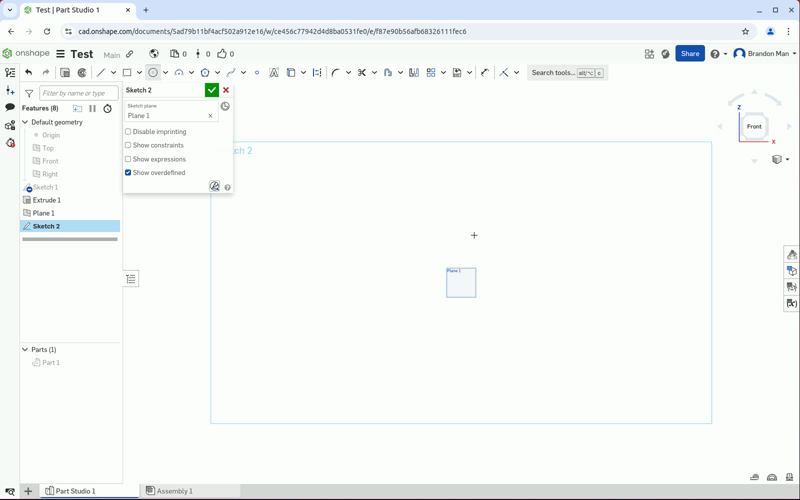
click(474, 234)
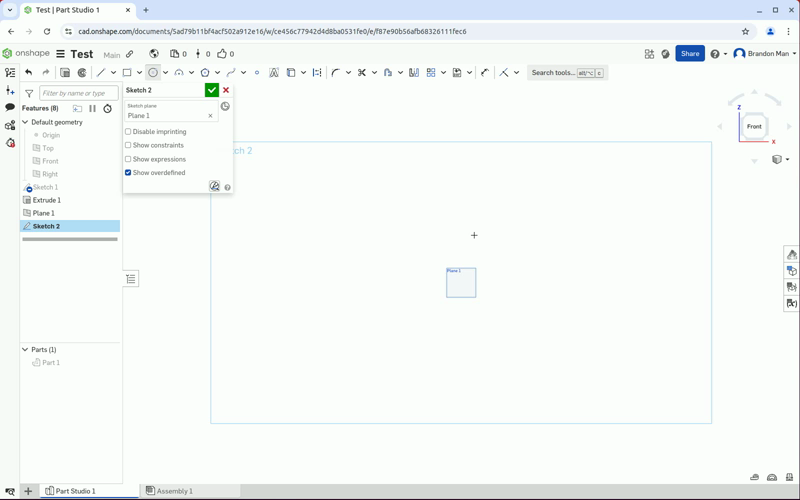
key_up(shift)
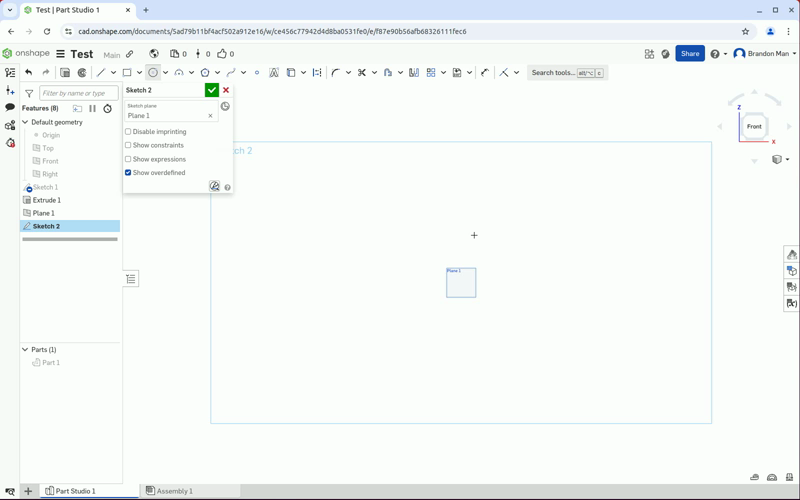
mouse_move(478, 234)
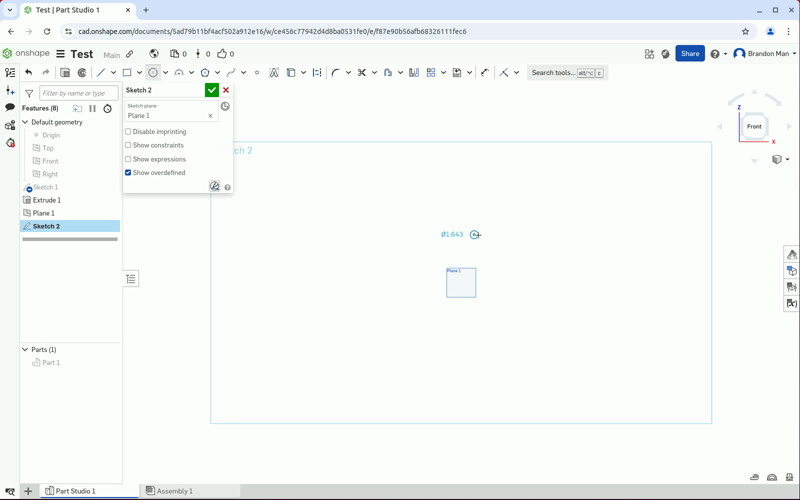
click(478, 234)
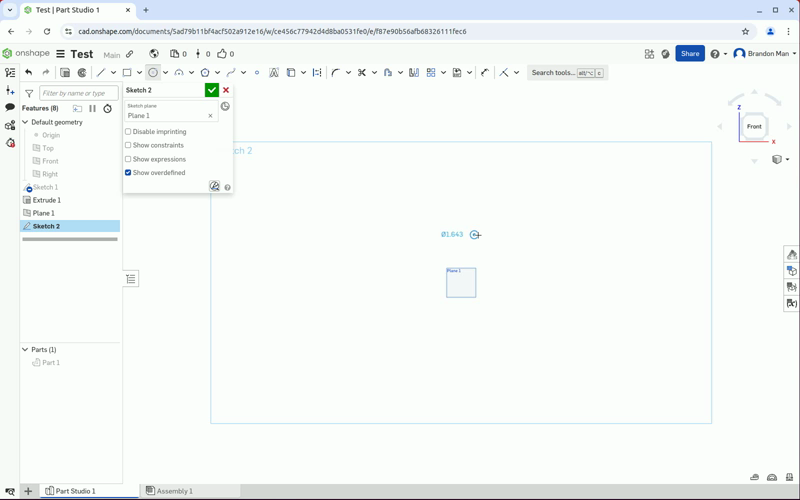
key(esc)
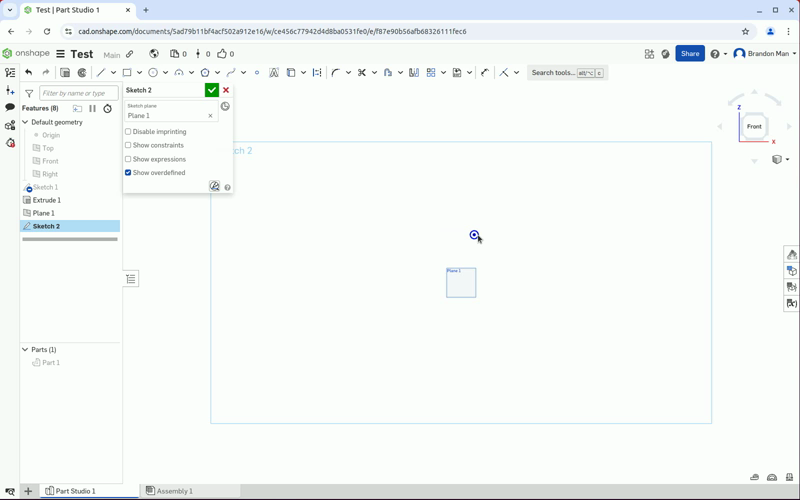
mouse_move(473, 237)
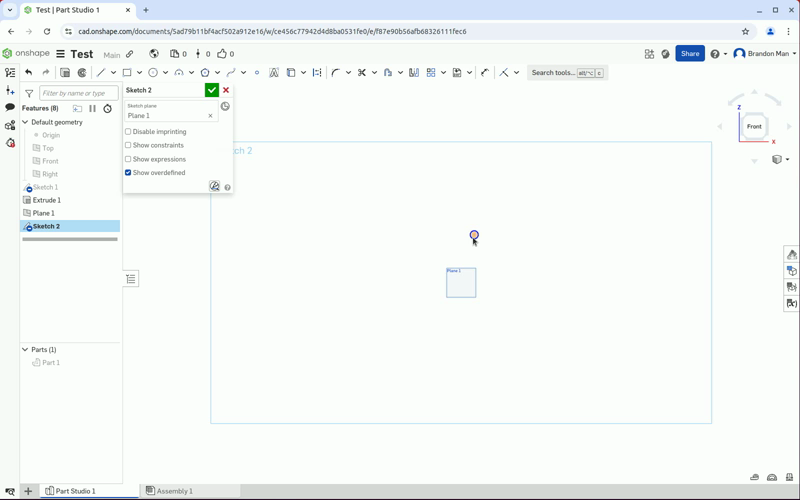
scroll(6)
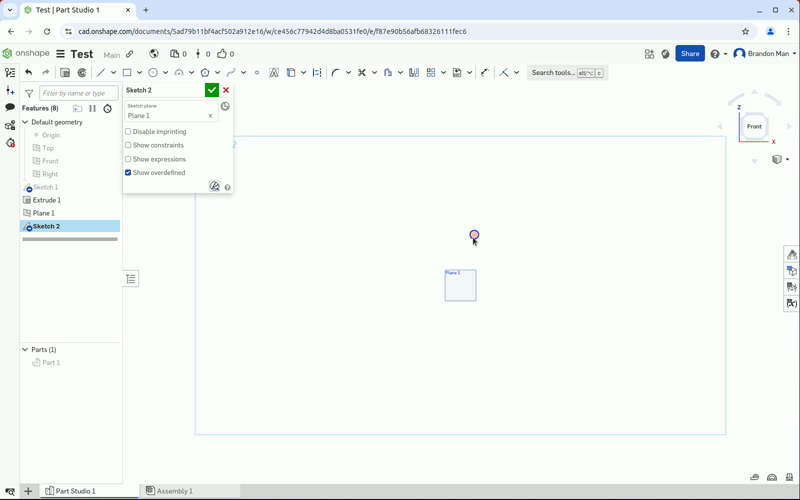
scroll(6)
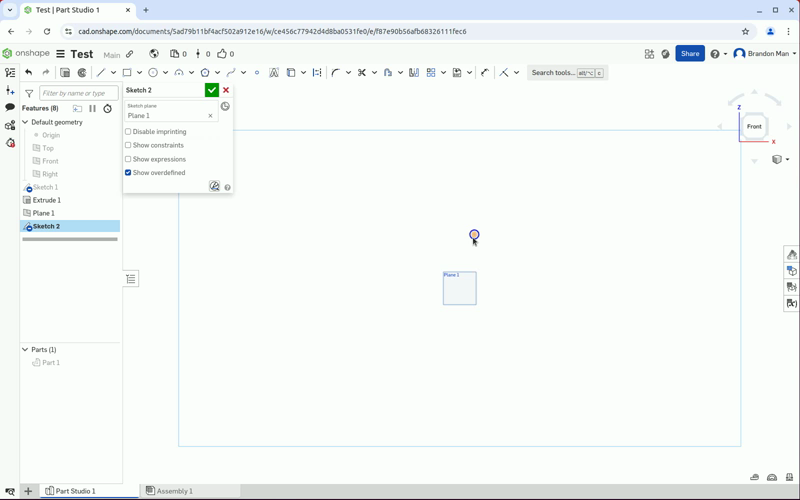
scroll(6)
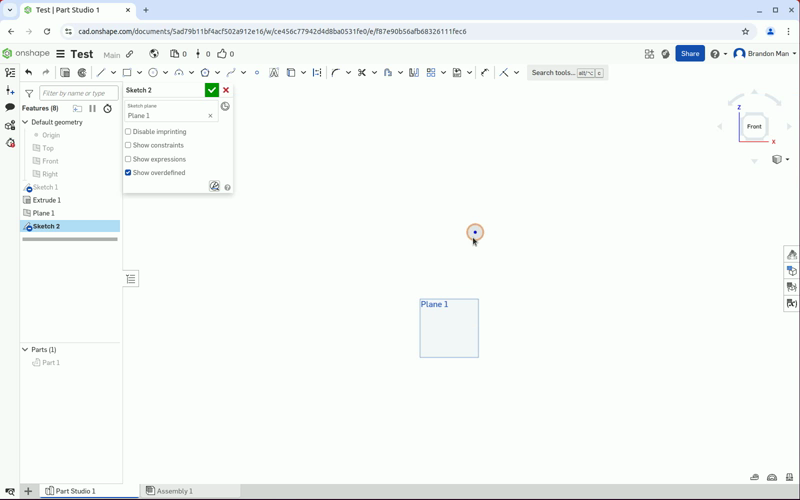
scroll(6)
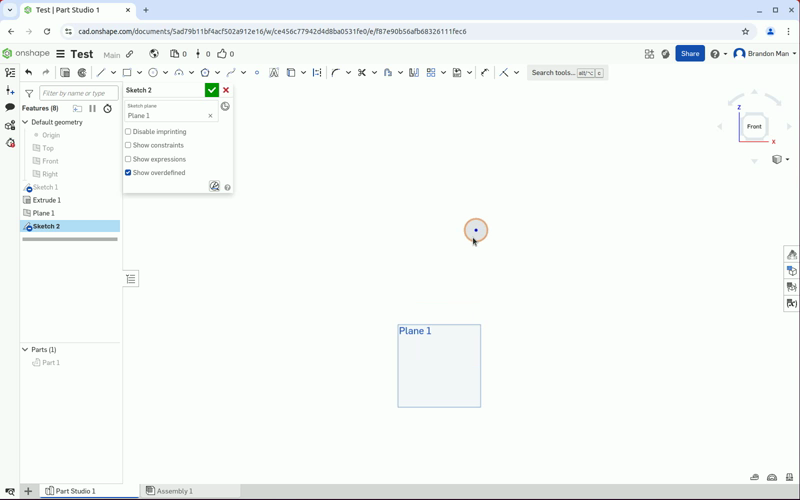
scroll(6)
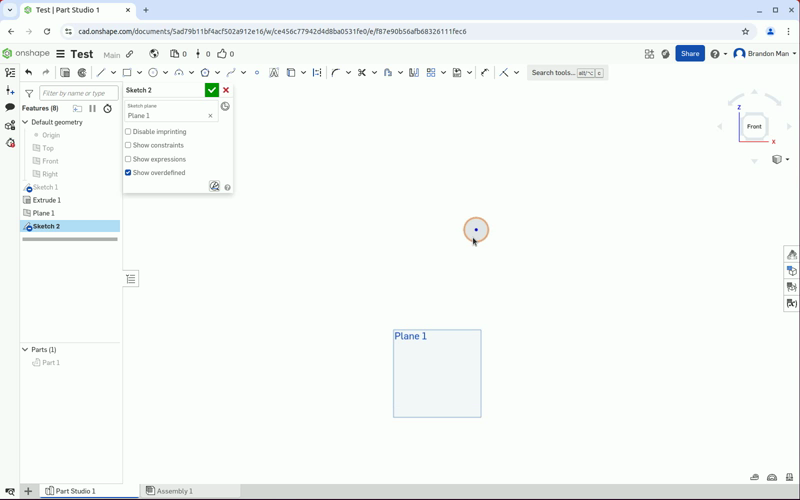
scroll(6)
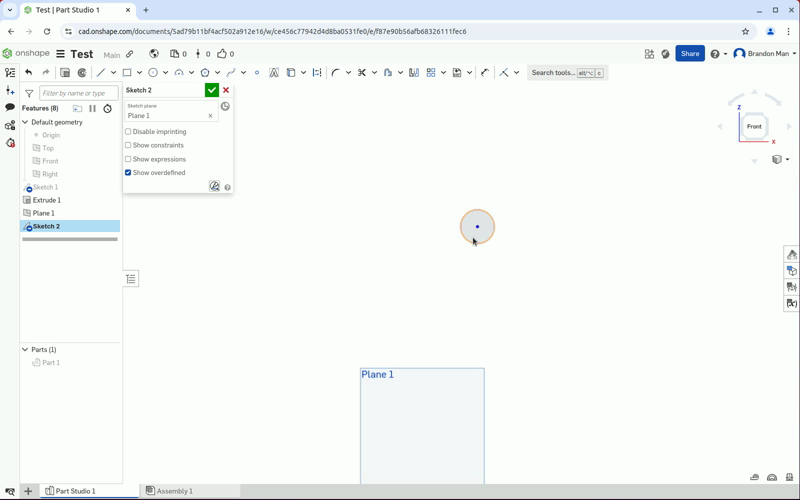
scroll(6)
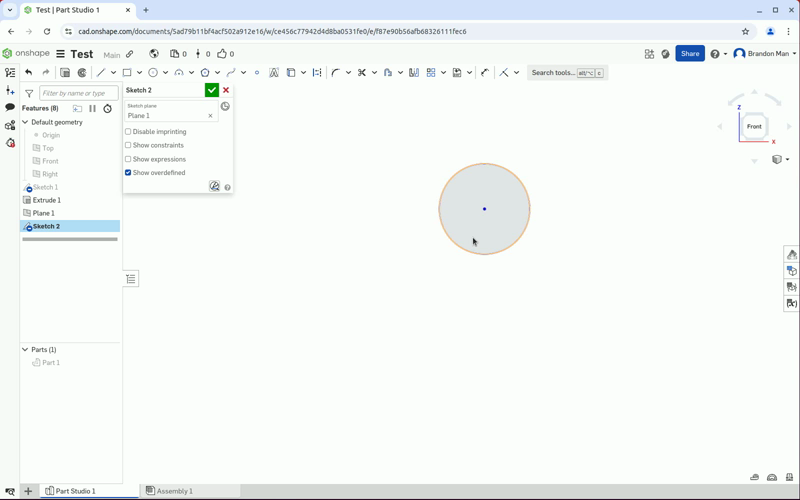
click(473, 237)
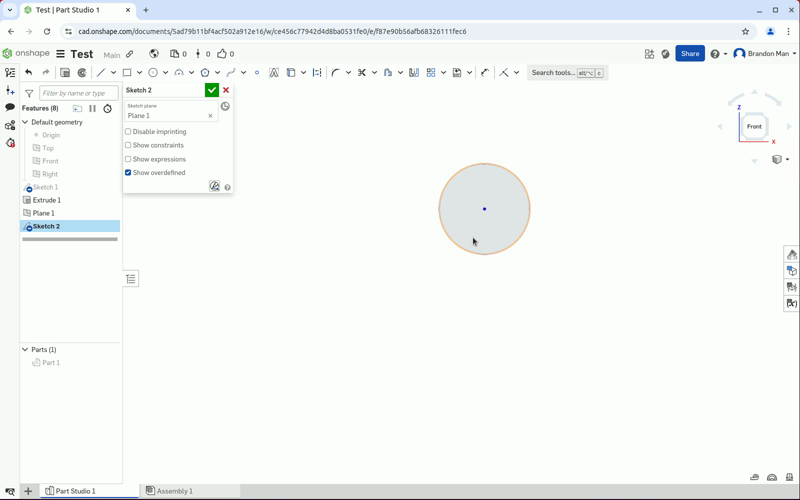
scroll(-6)
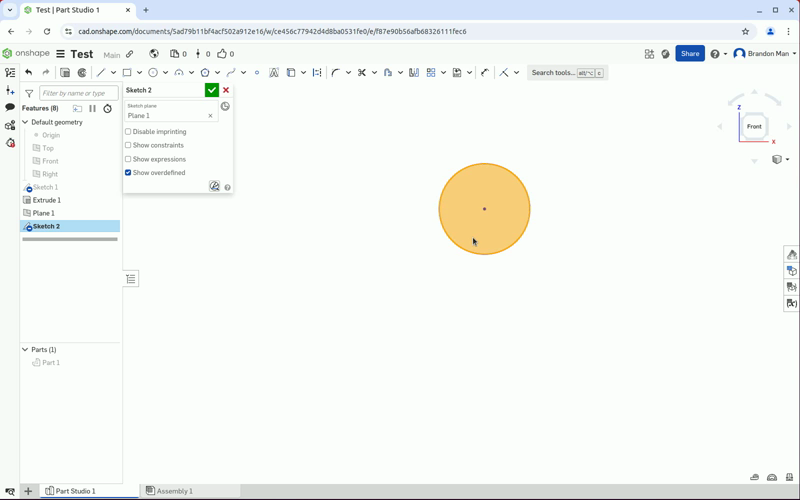
scroll(-6)
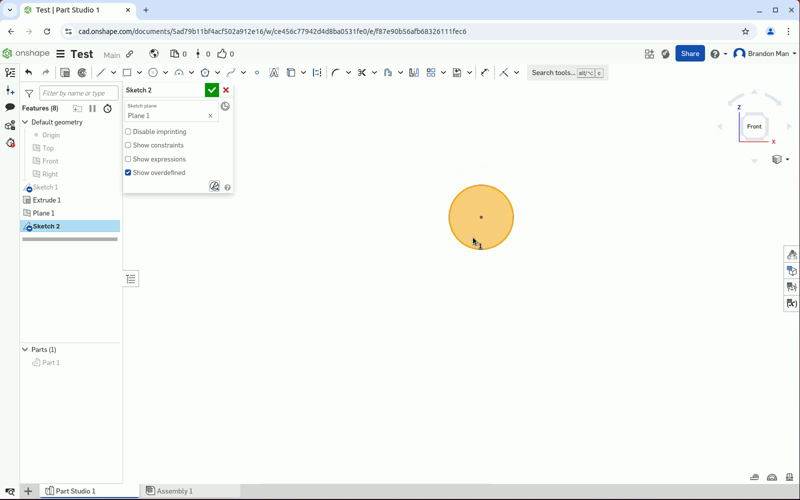
scroll(-6)
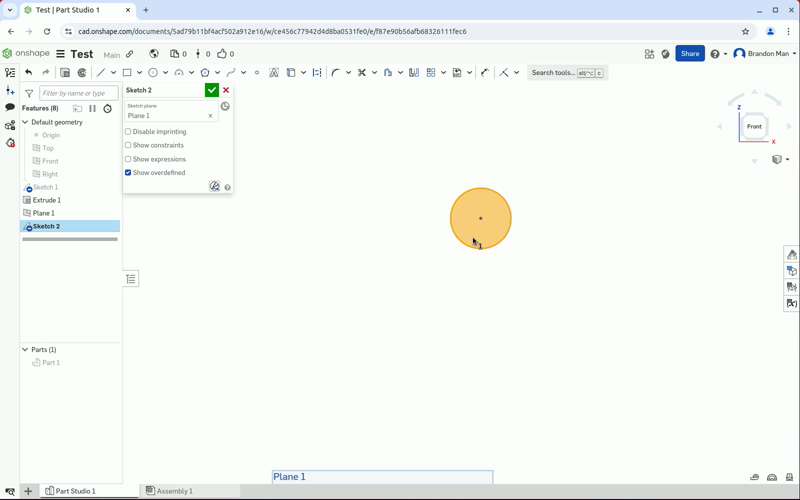
scroll(-6)
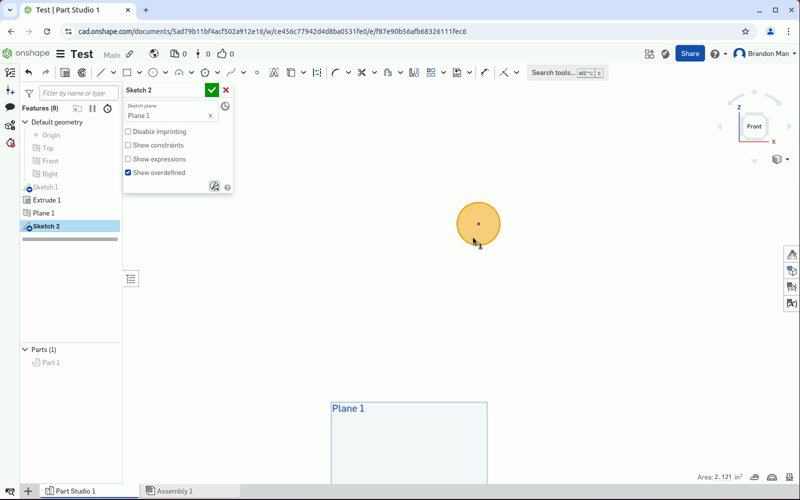
scroll(-6)
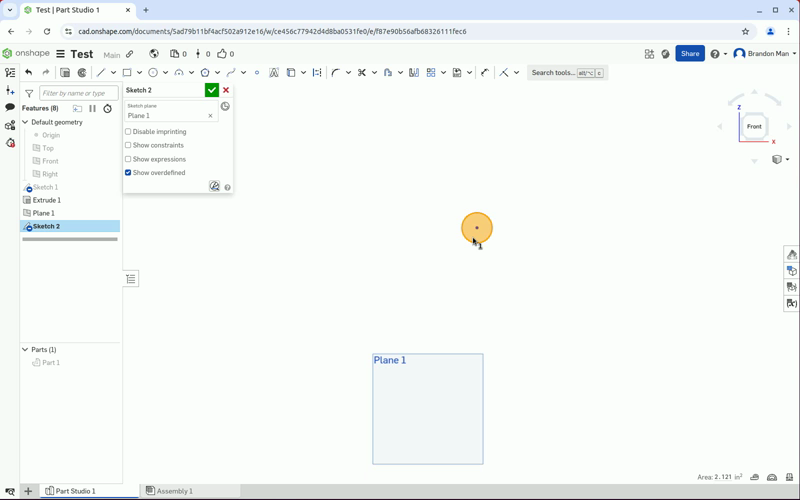
scroll(-6)
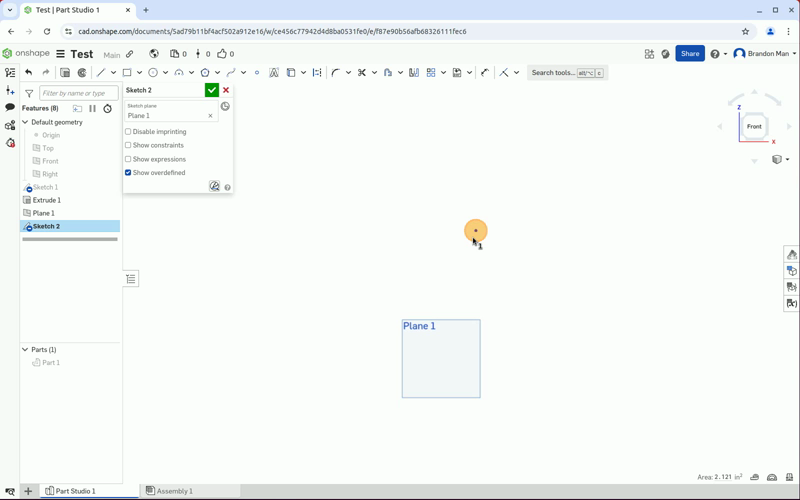
scroll(-6)
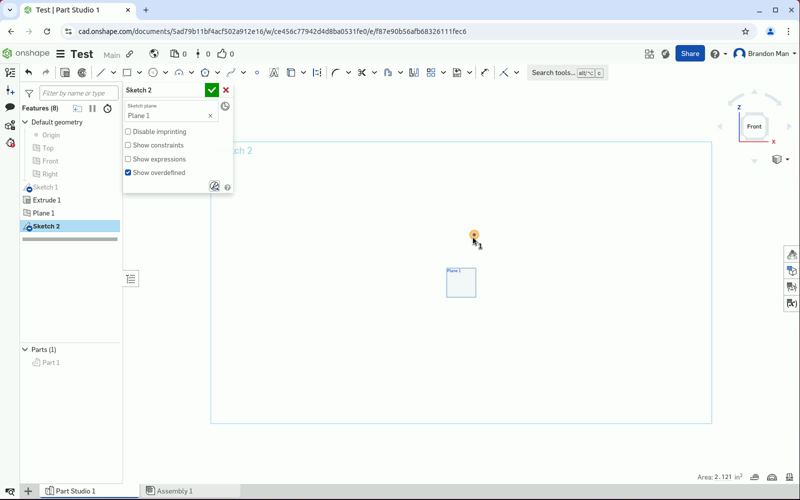
mouse_move(73, 352)
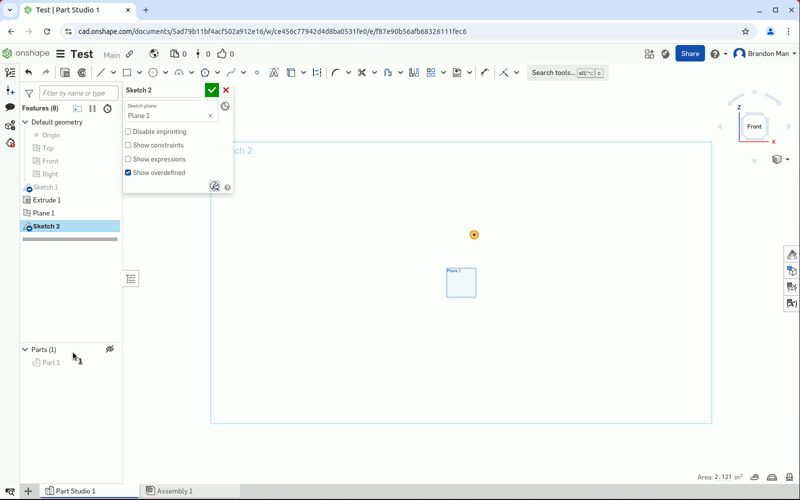
key(shift+y)
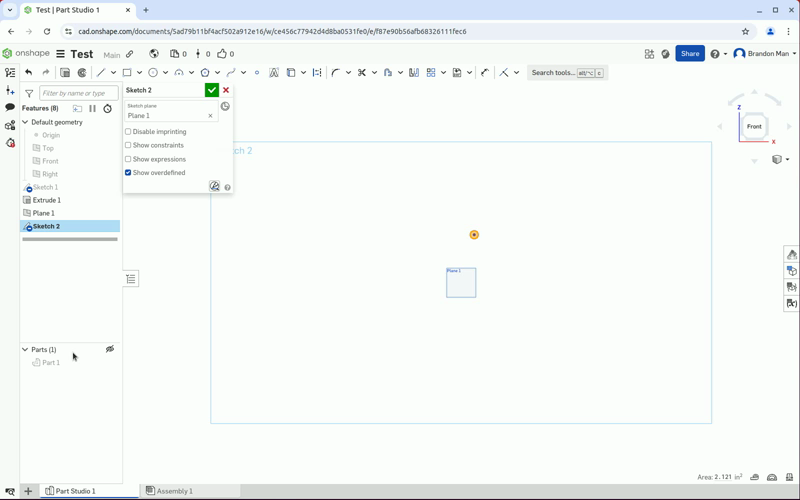
key(shift+e)
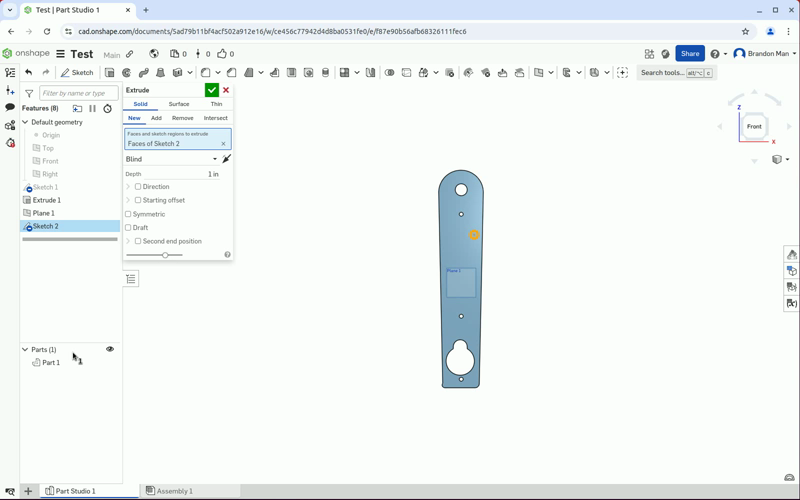
mouse_move(143, 106)
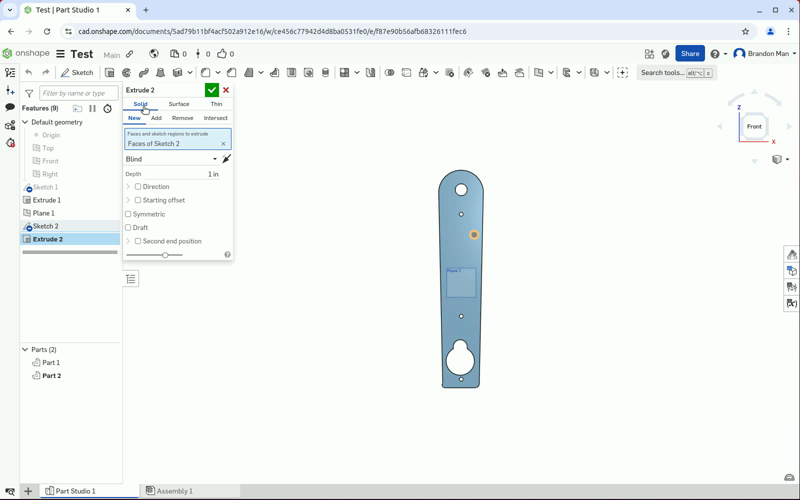
click(143, 106)
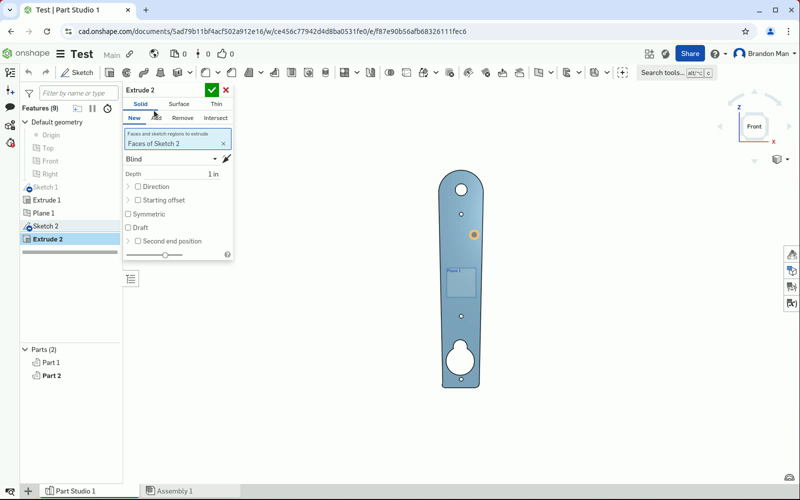
mouse_move(186, 120)
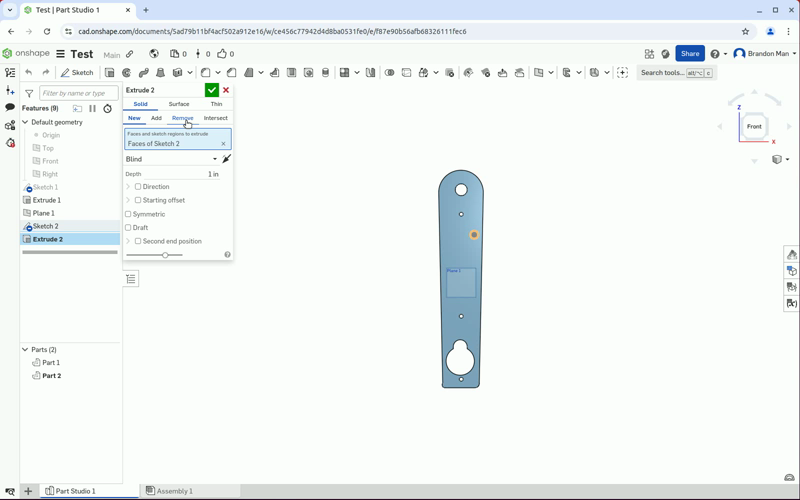
click(186, 120)
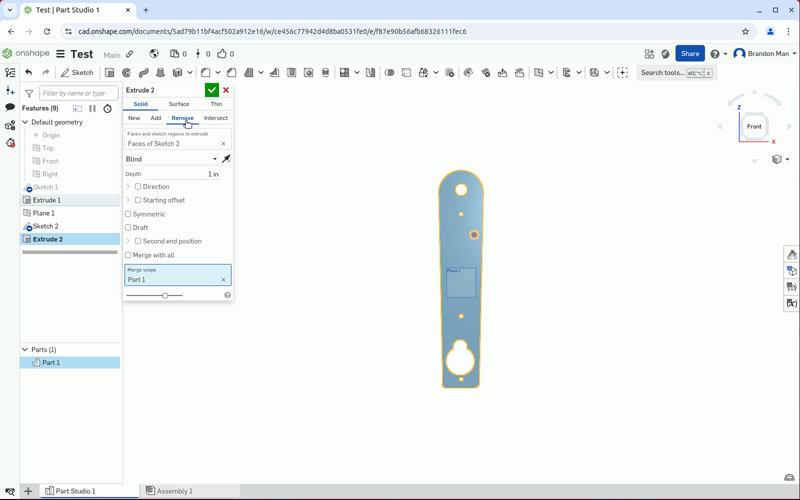
key(tab, 4)
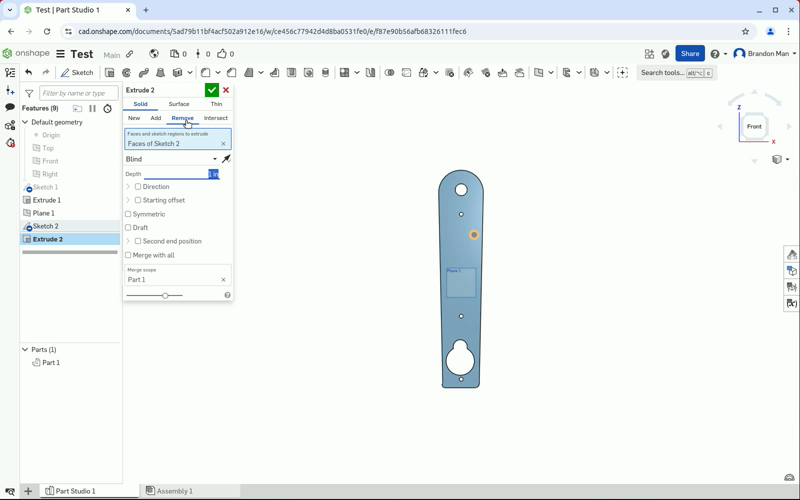
text(1.444)
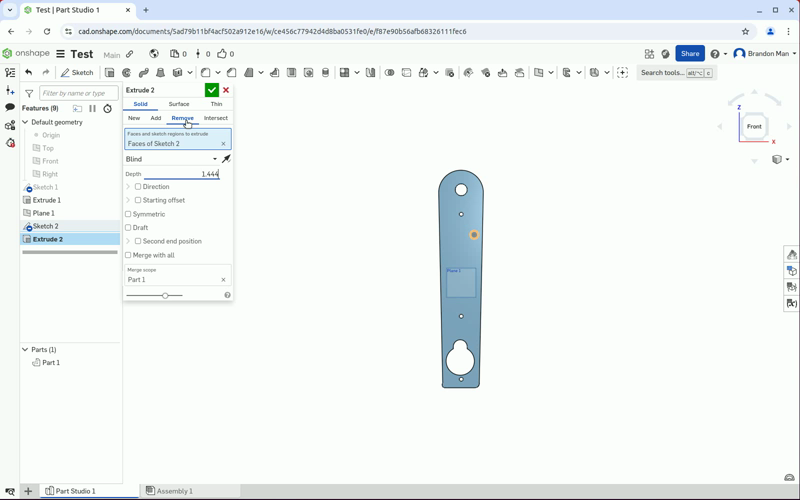
key(tab, 6)
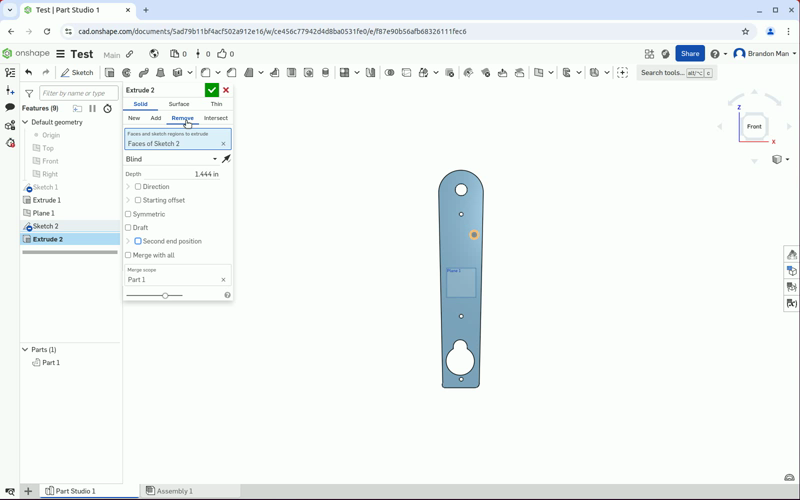
key(space)
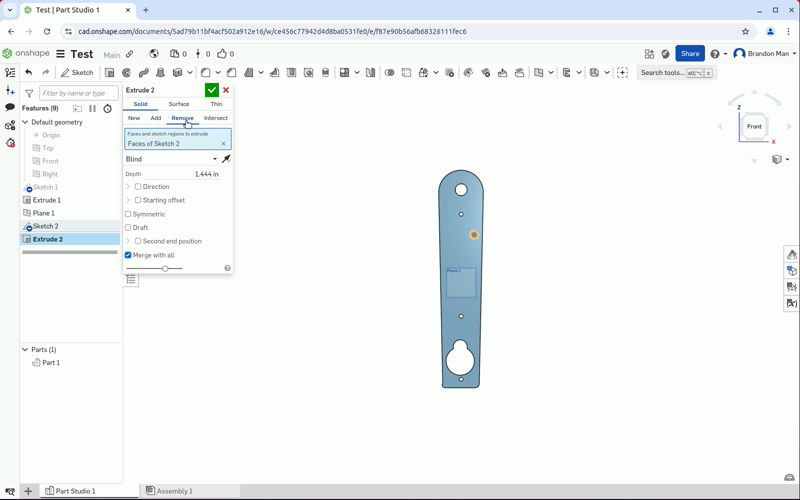
key(enter)
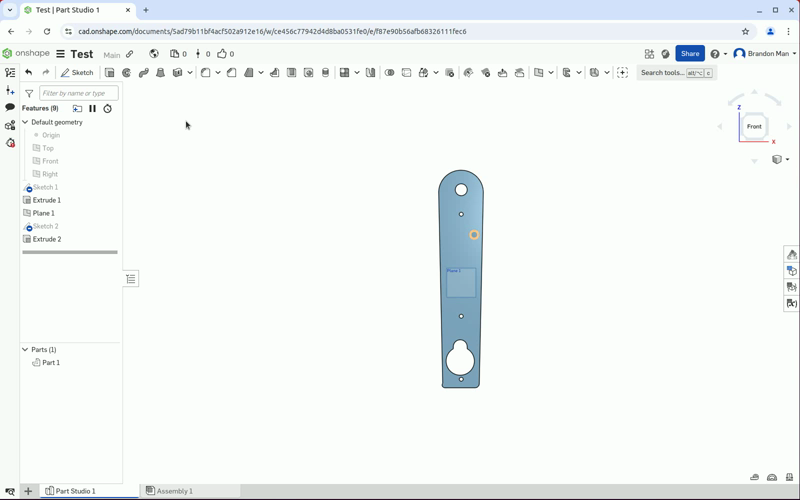
key(shift+h)
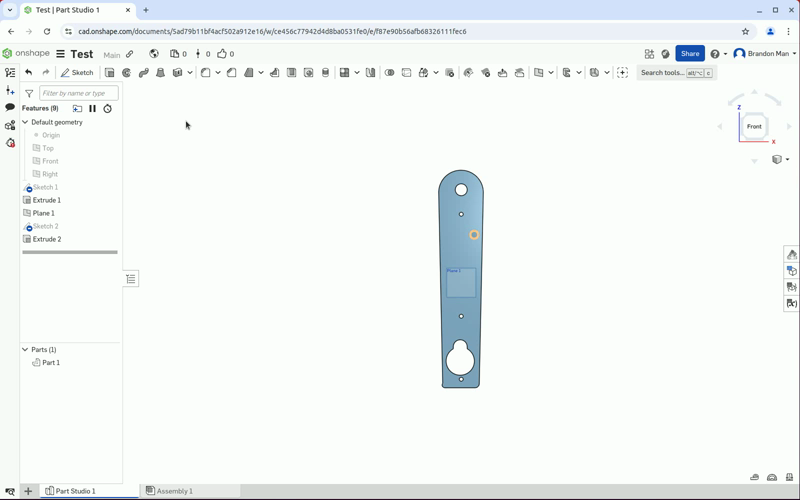
key(shift+h)
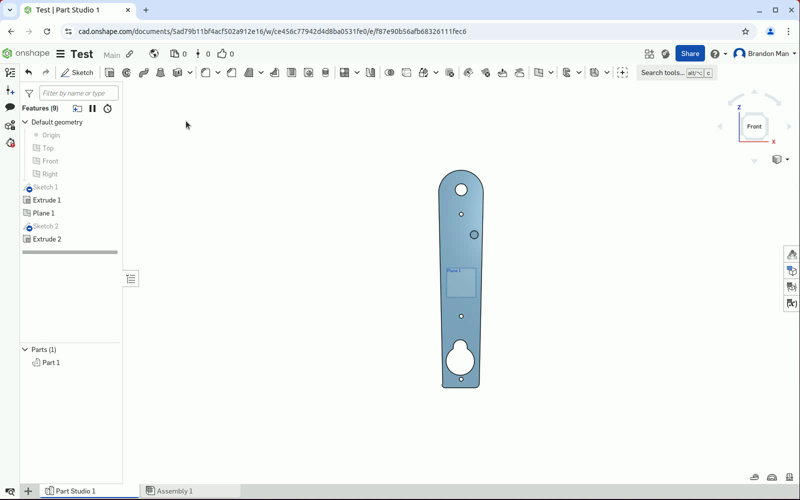
mouse_move(73, 189)
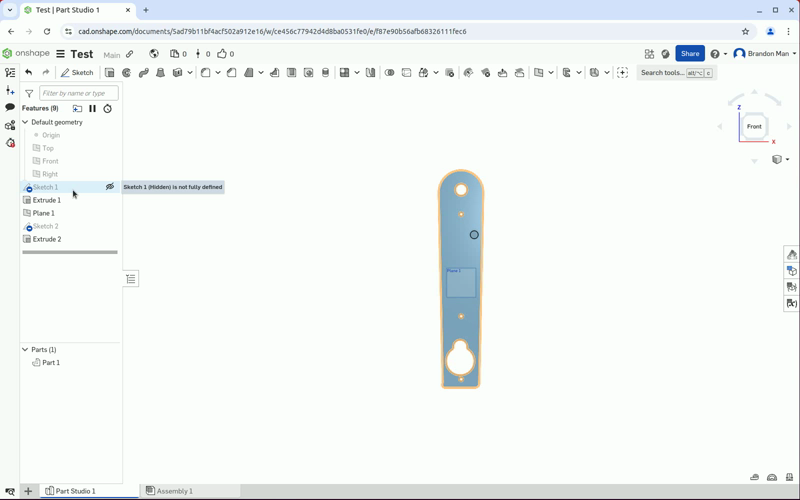
click(73, 189)
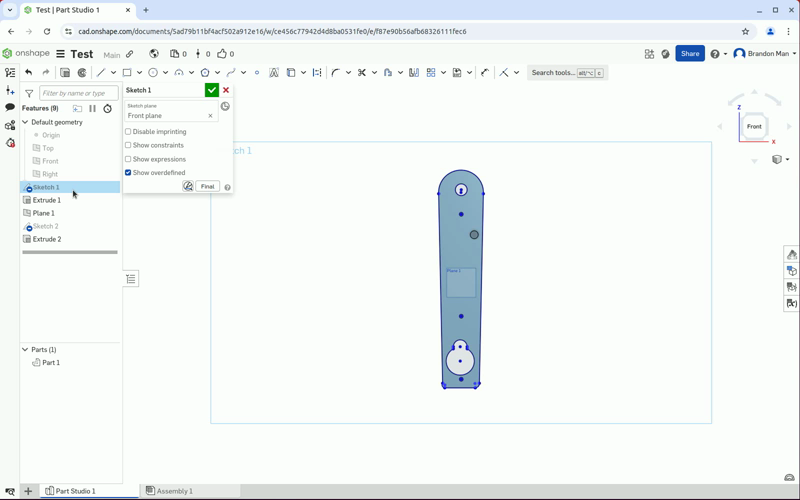
mouse_move(229, 92)
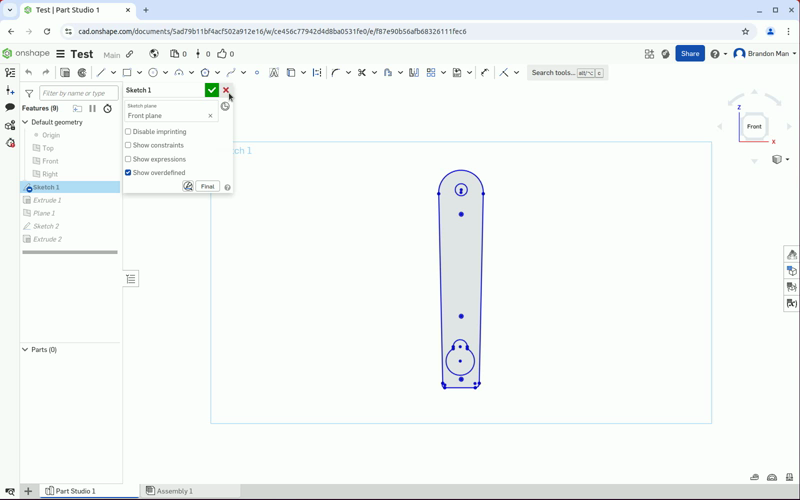
click(229, 92)
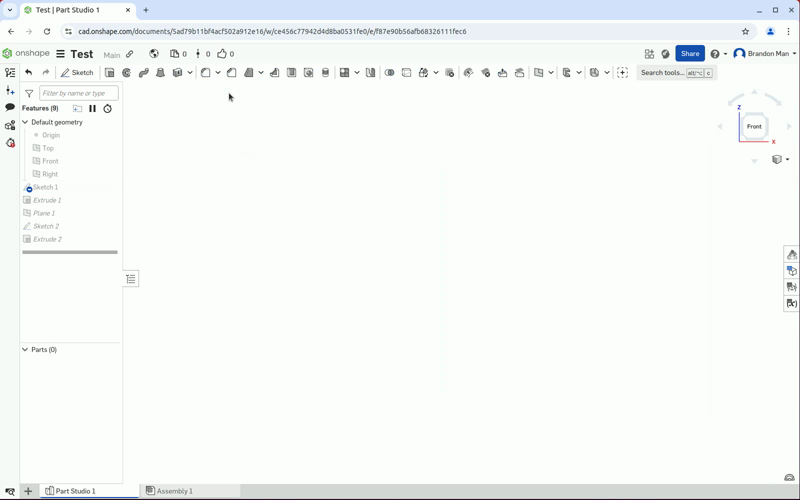
key(shift+s)
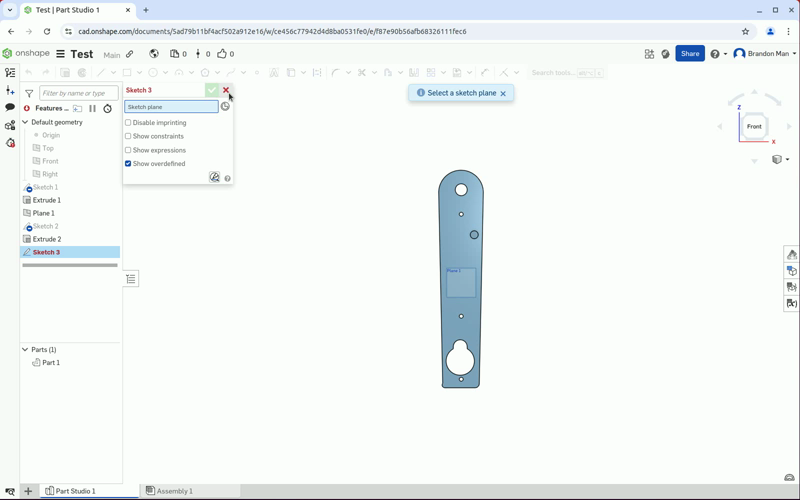
mouse_move(73, 215)
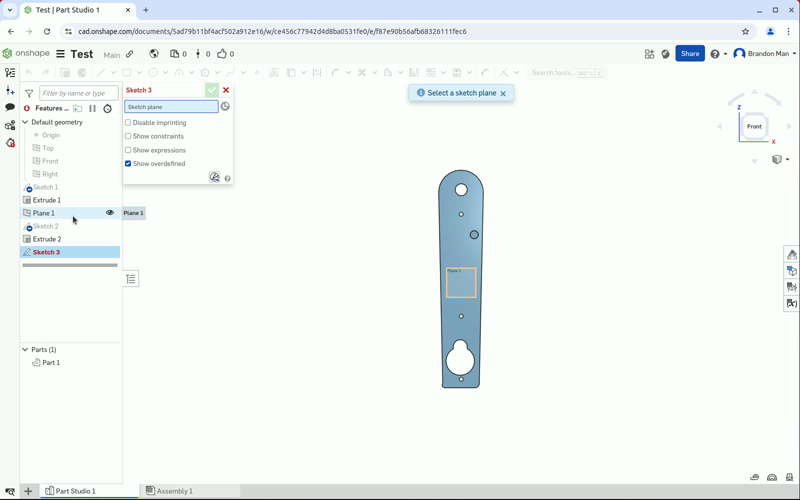
click(73, 215)
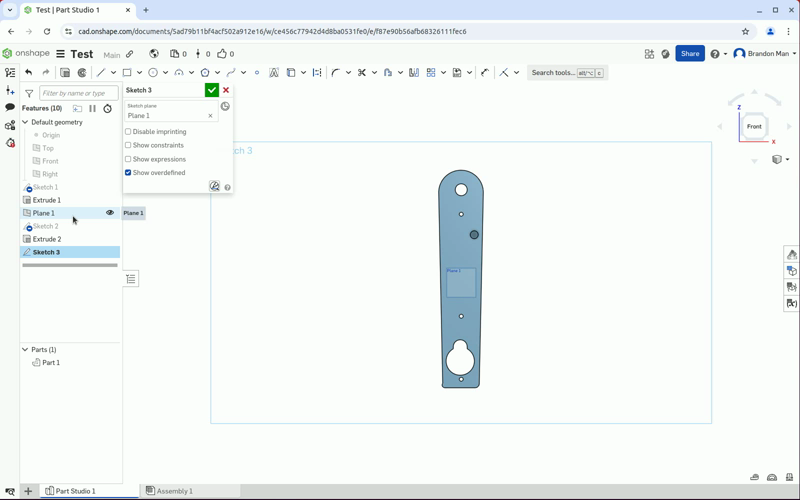
mouse_move(73, 352)
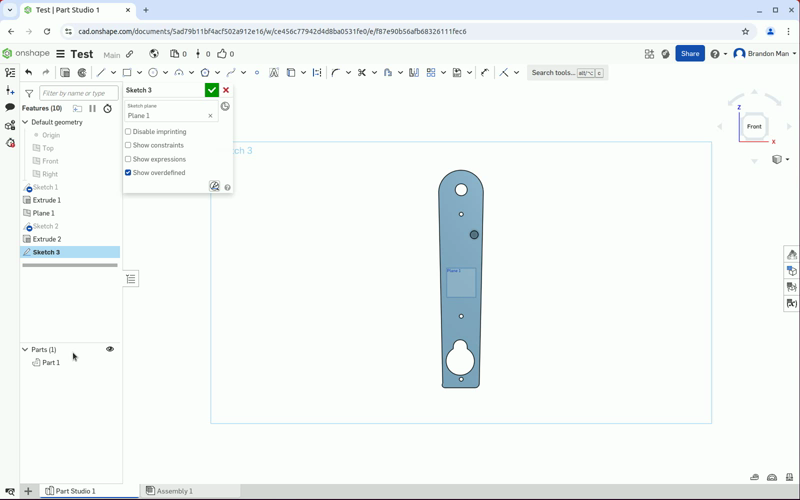
key(y)
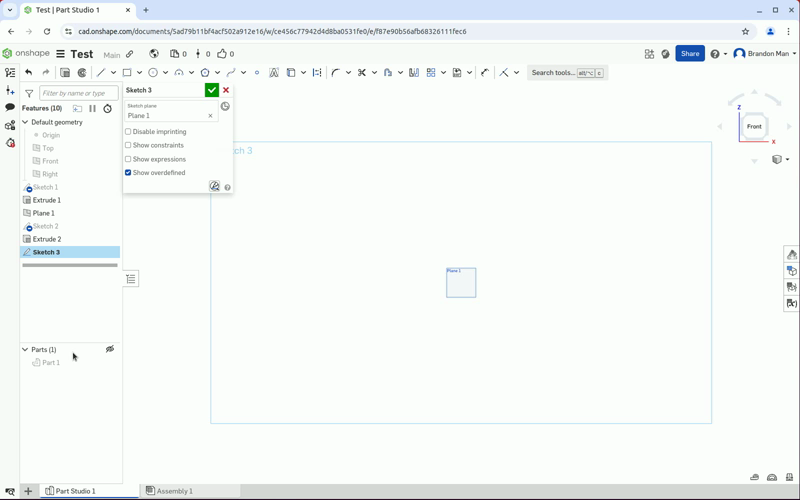
key(c)
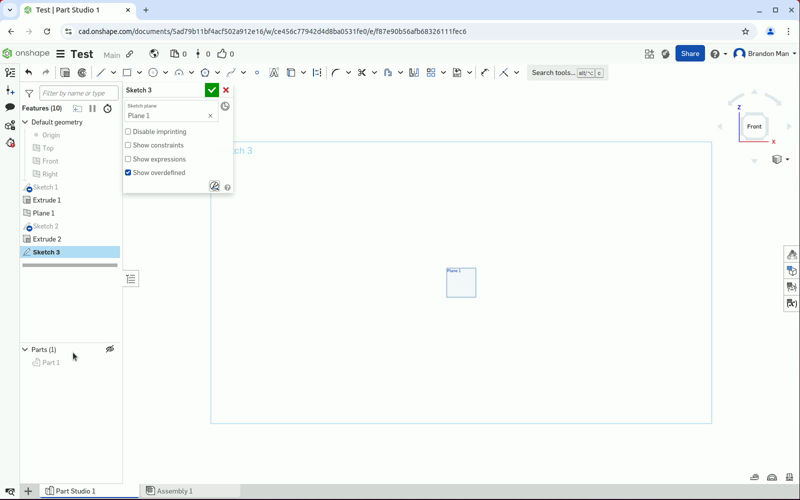
key_down(shift)
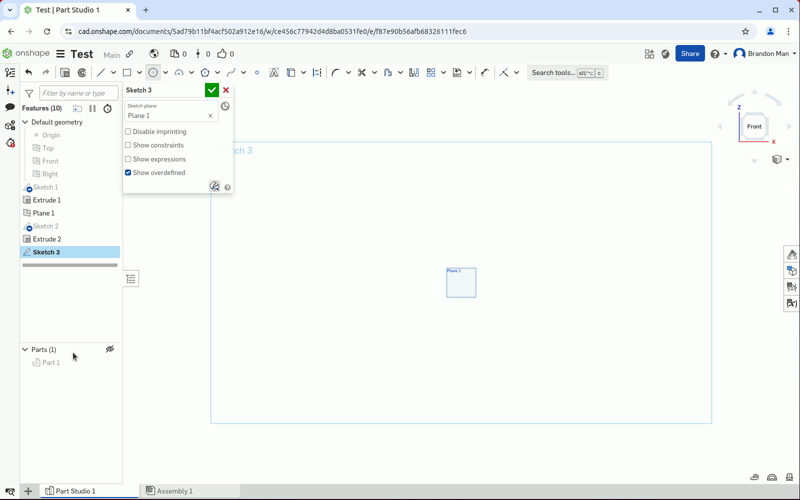
mouse_move(474, 305)
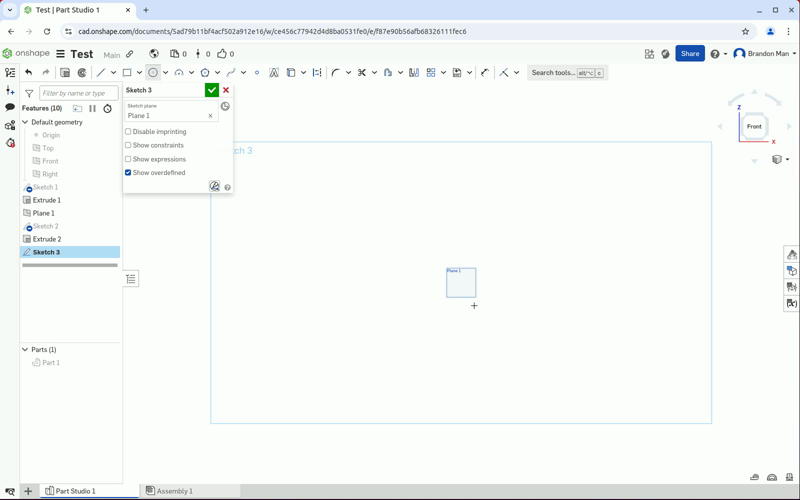
click(474, 305)
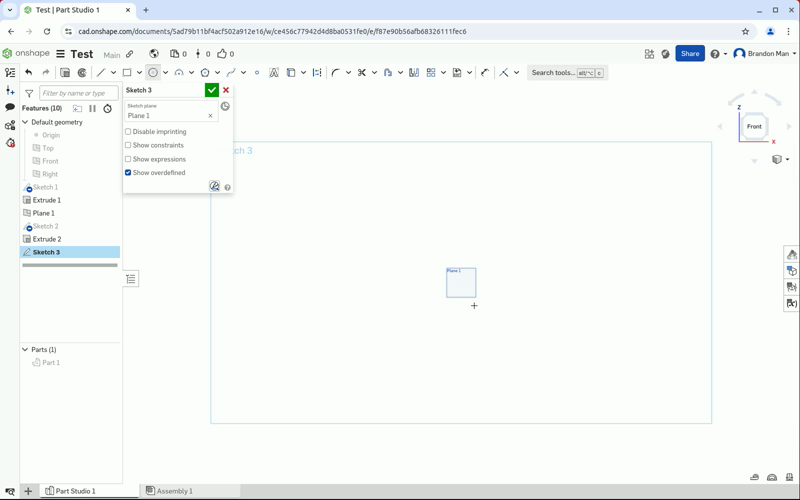
key_up(shift)
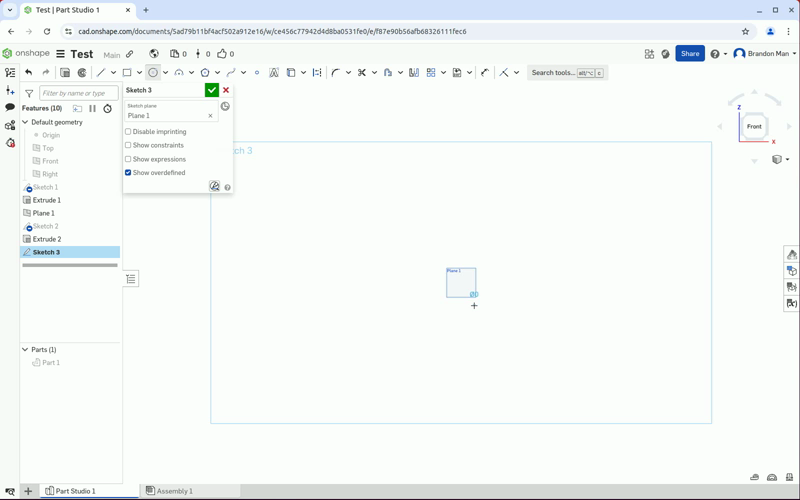
mouse_move(478, 305)
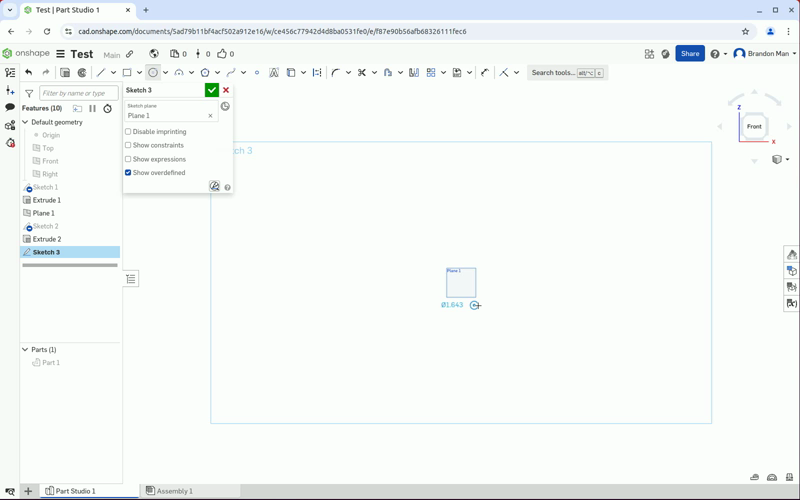
click(478, 305)
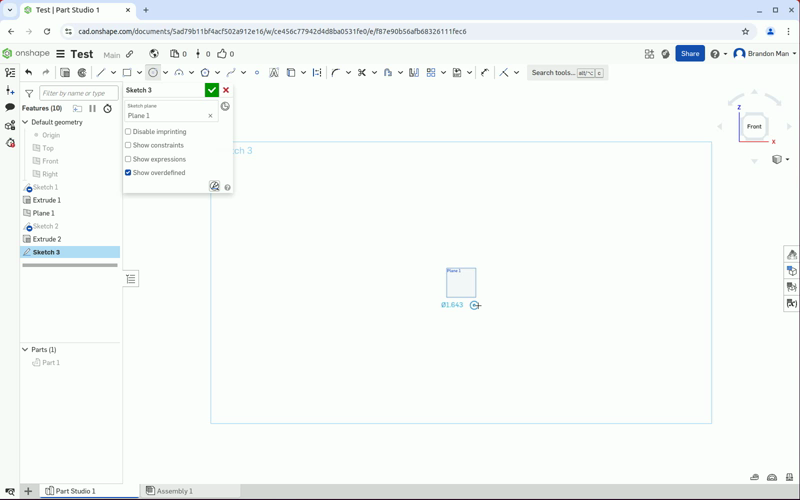
key(esc)
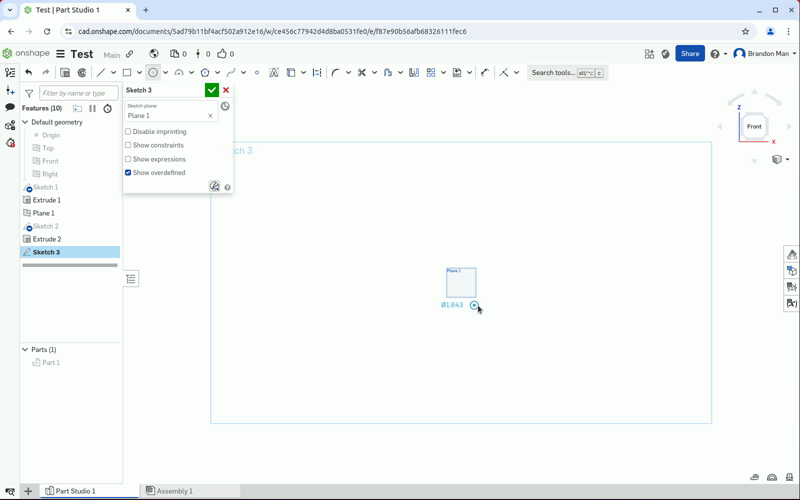
mouse_move(474, 306)
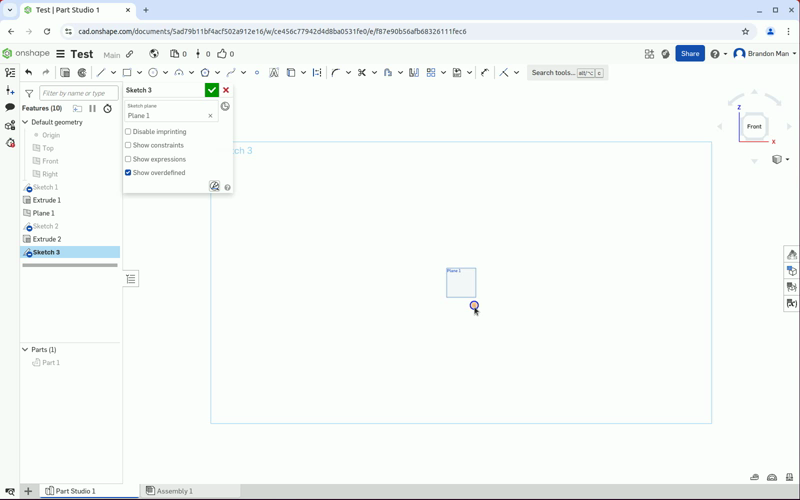
scroll(6)
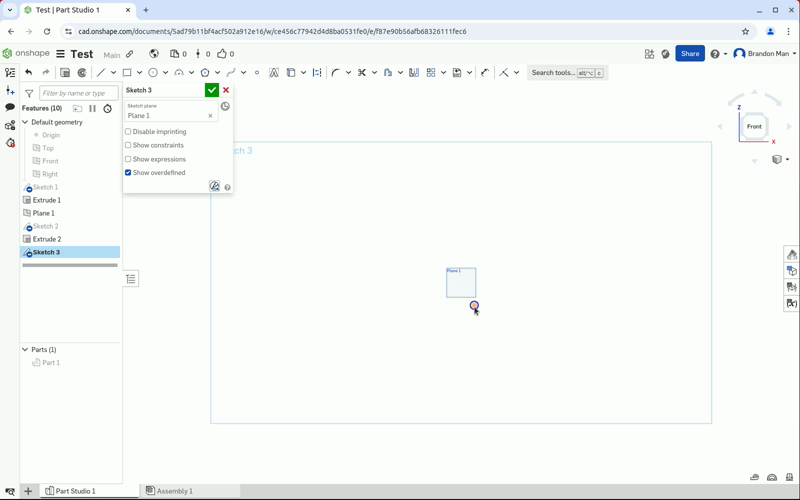
scroll(6)
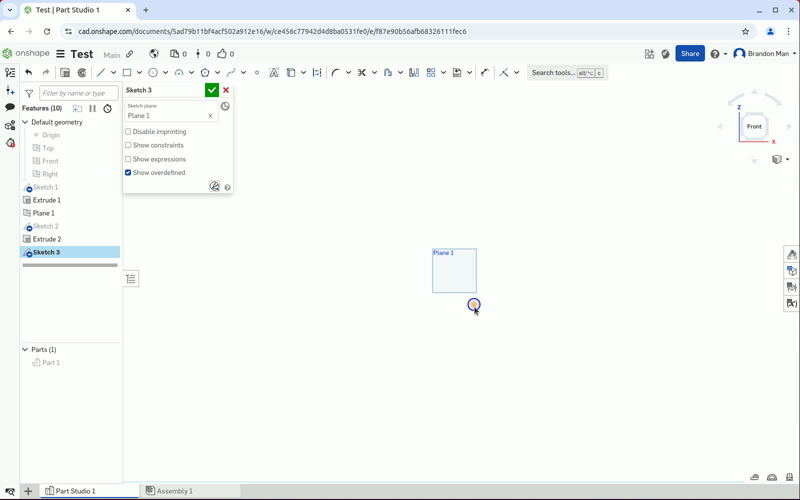
scroll(6)
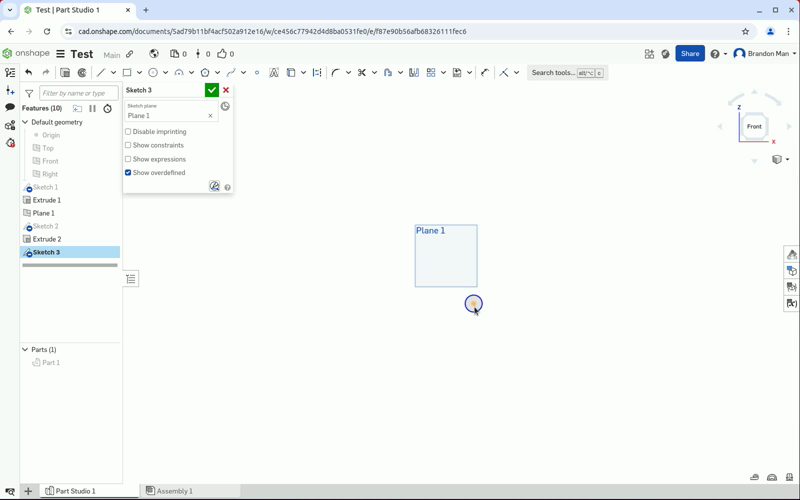
scroll(6)
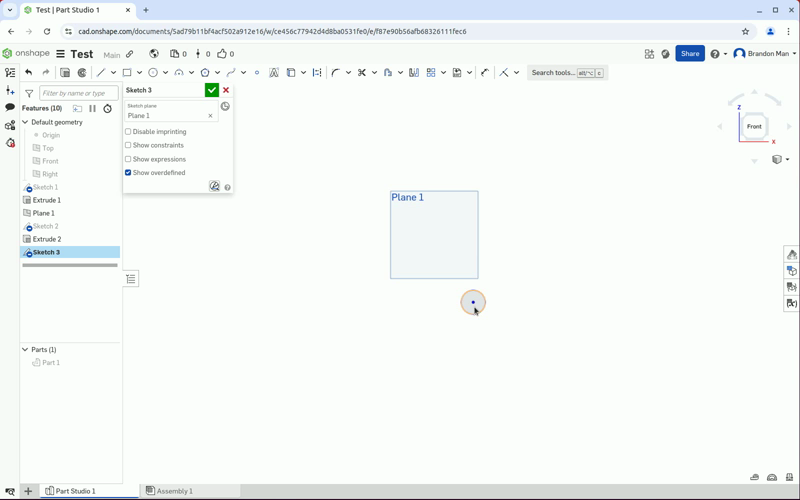
scroll(6)
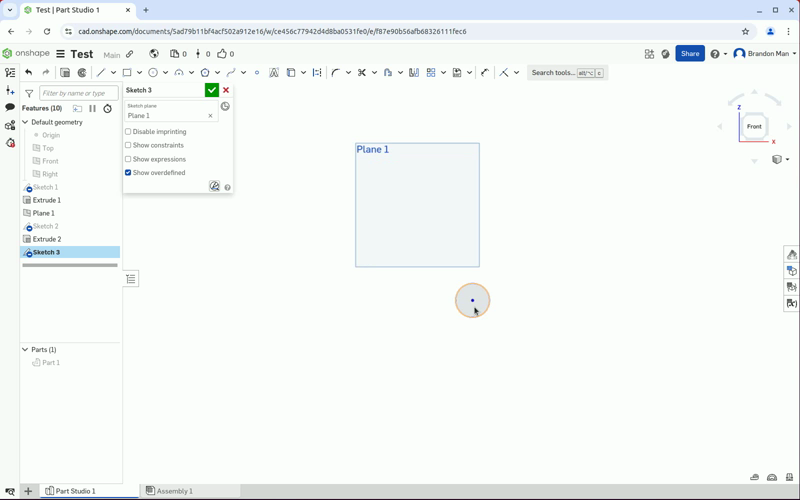
scroll(6)
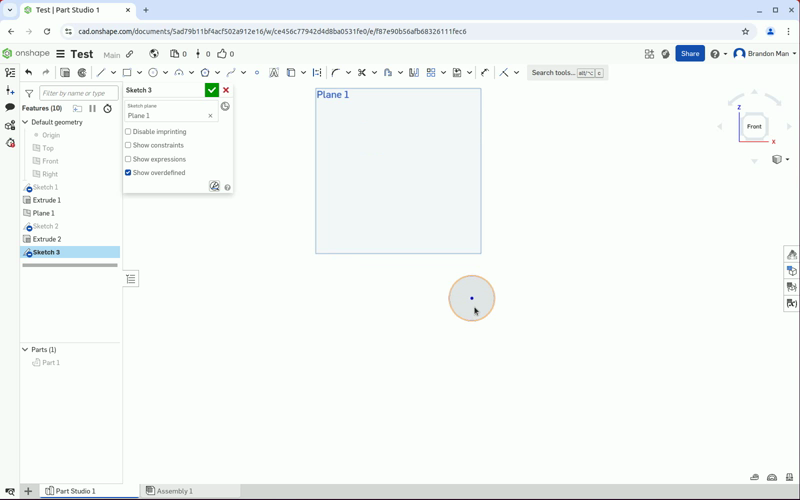
scroll(6)
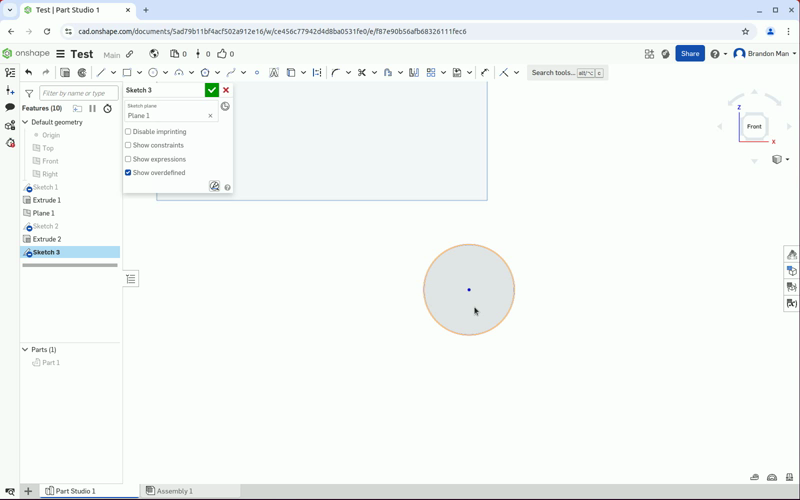
click(474, 306)
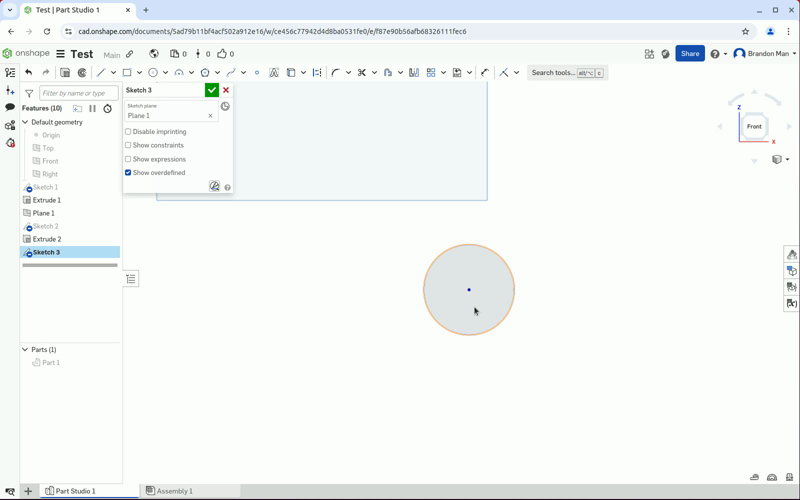
scroll(-6)
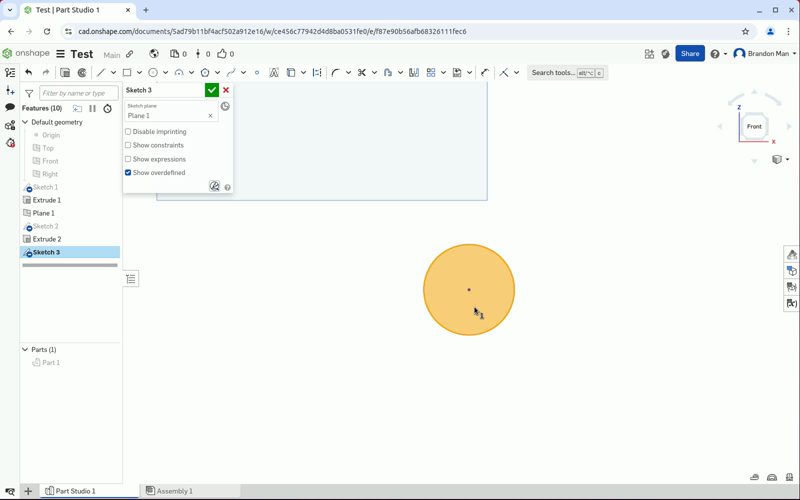
scroll(-6)
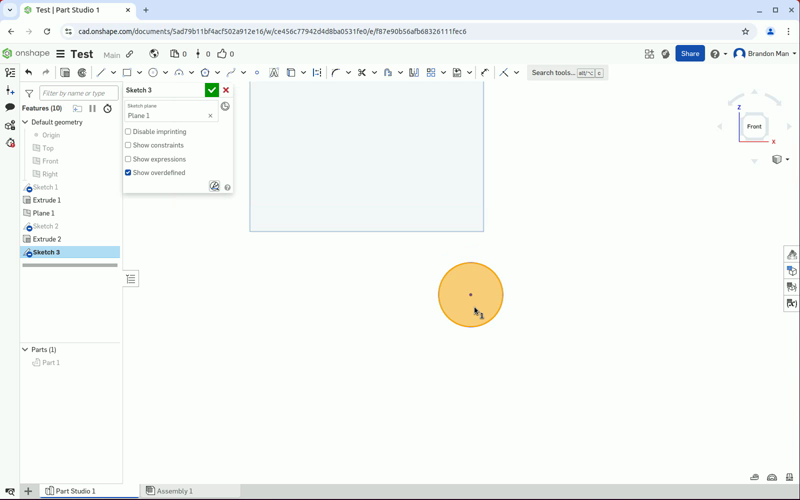
scroll(-6)
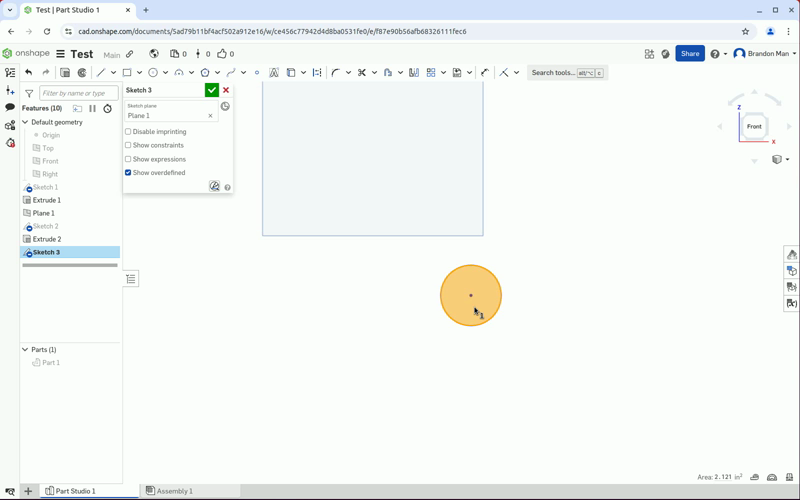
scroll(-6)
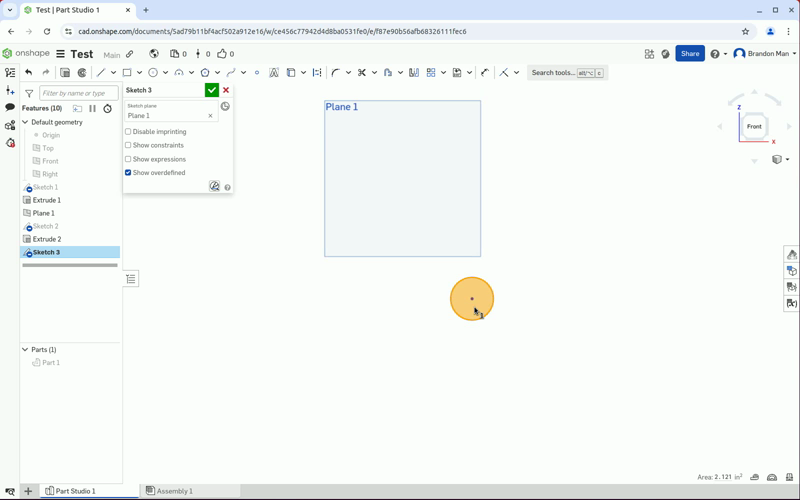
scroll(-6)
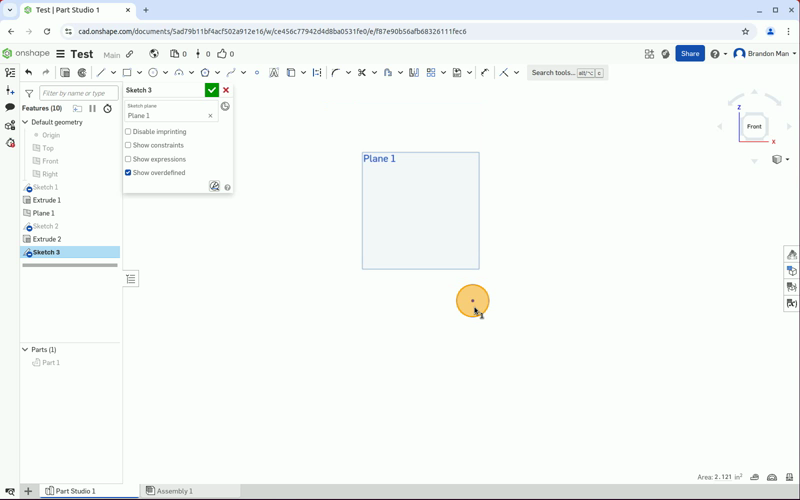
scroll(-6)
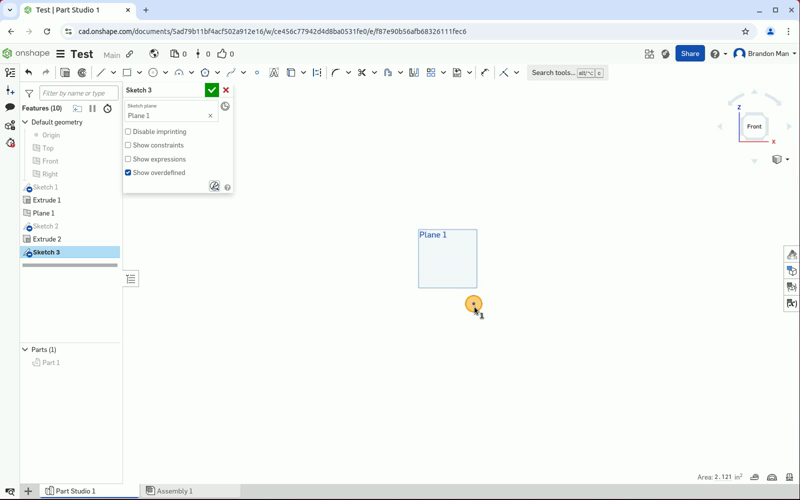
scroll(-6)
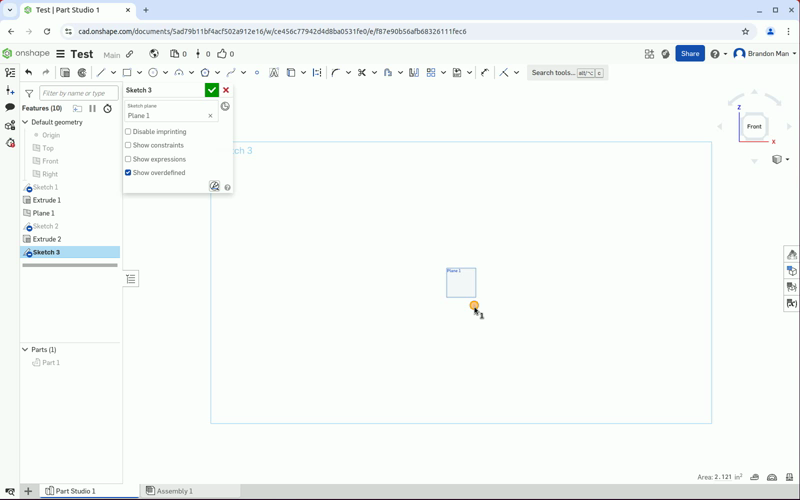
mouse_move(73, 352)
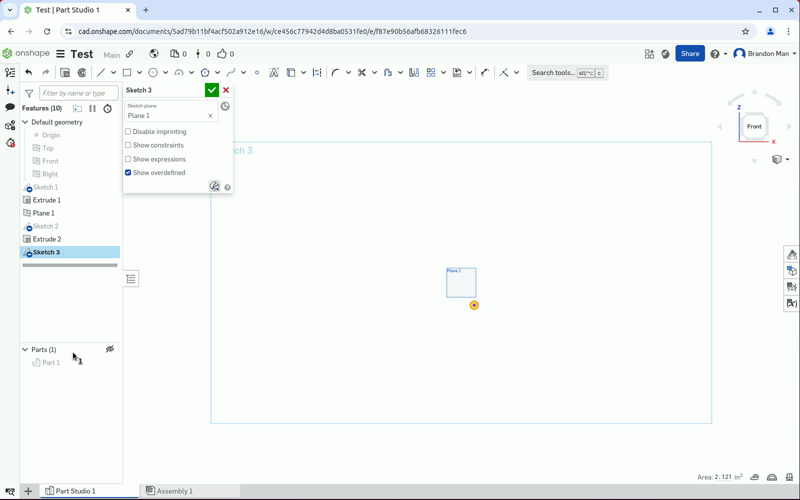
key(shift+y)
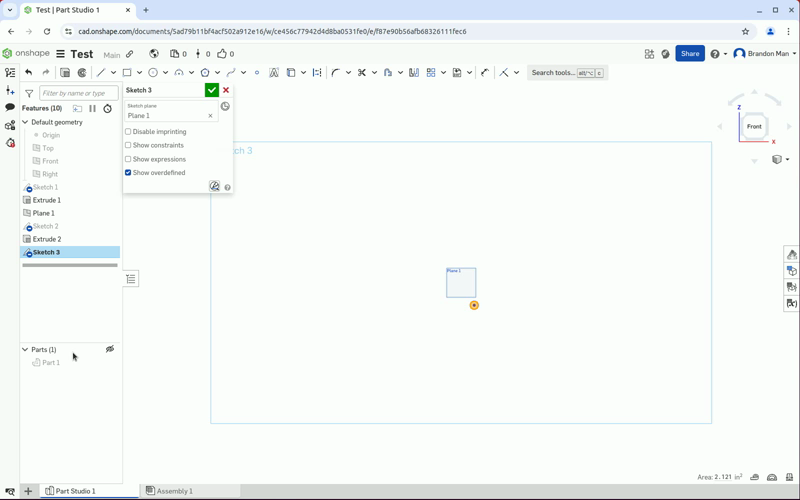
key(shift+e)
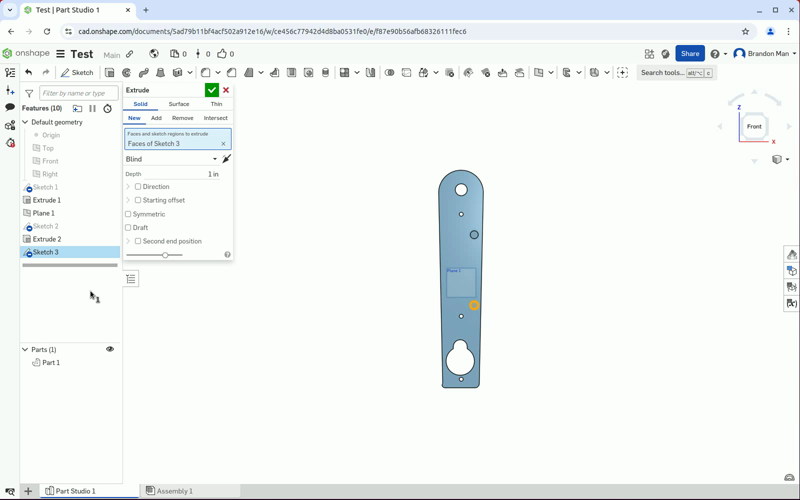
mouse_move(143, 106)
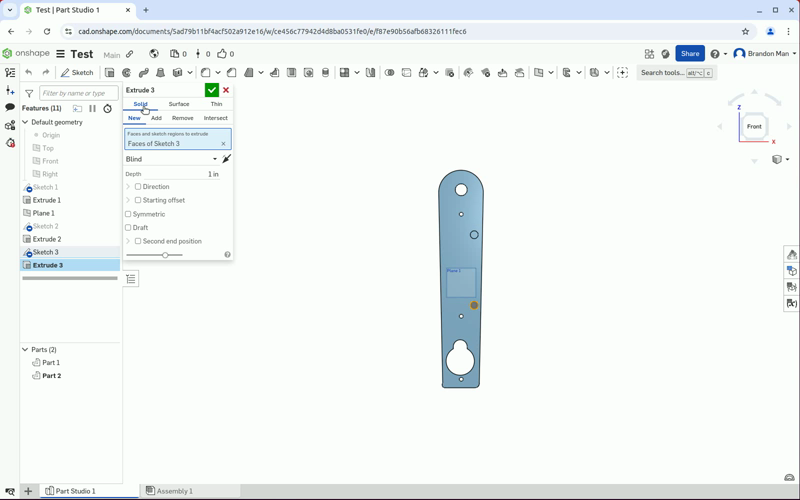
click(143, 106)
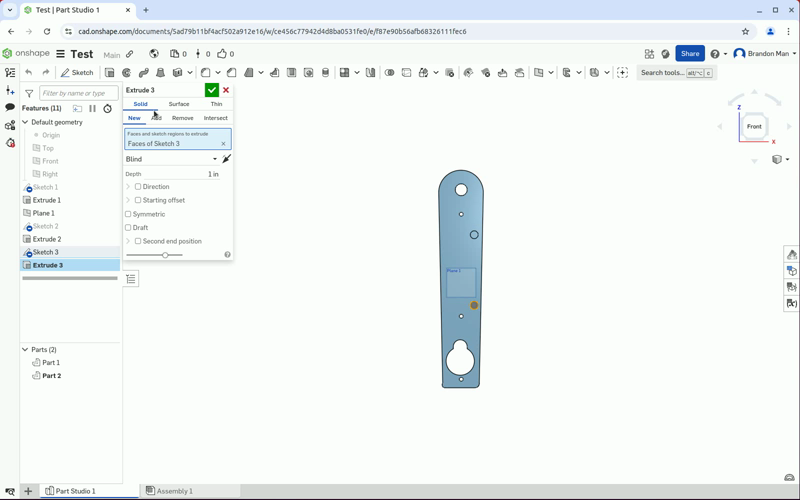
mouse_move(186, 120)
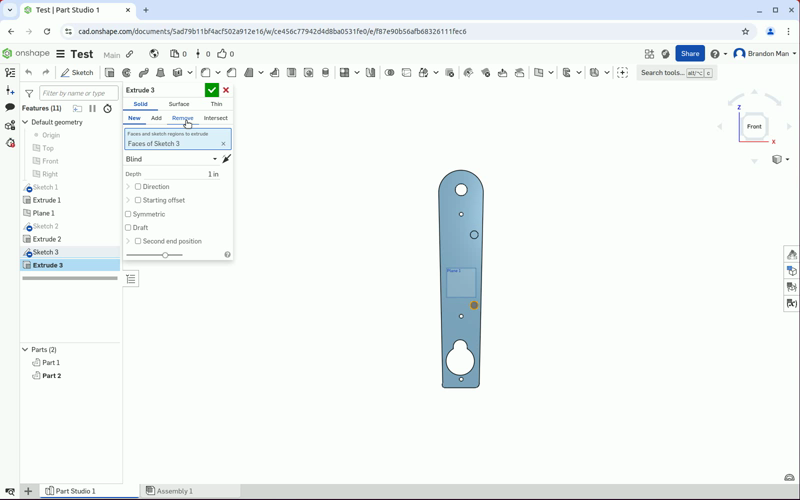
click(186, 120)
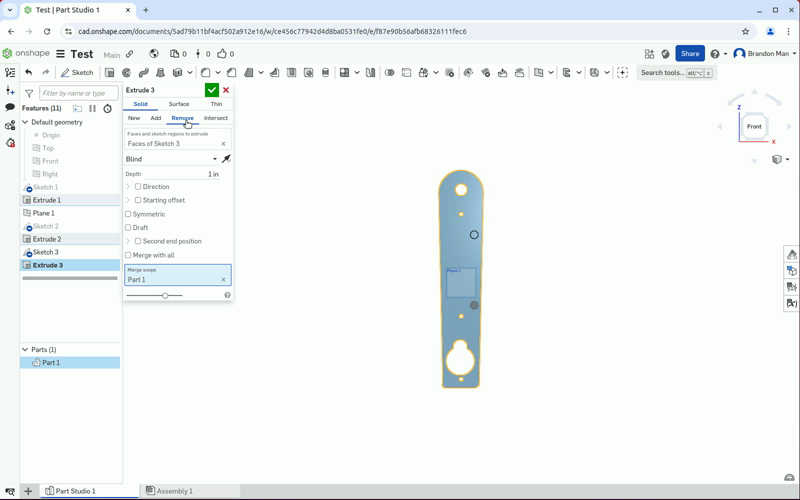
key(tab, 4)
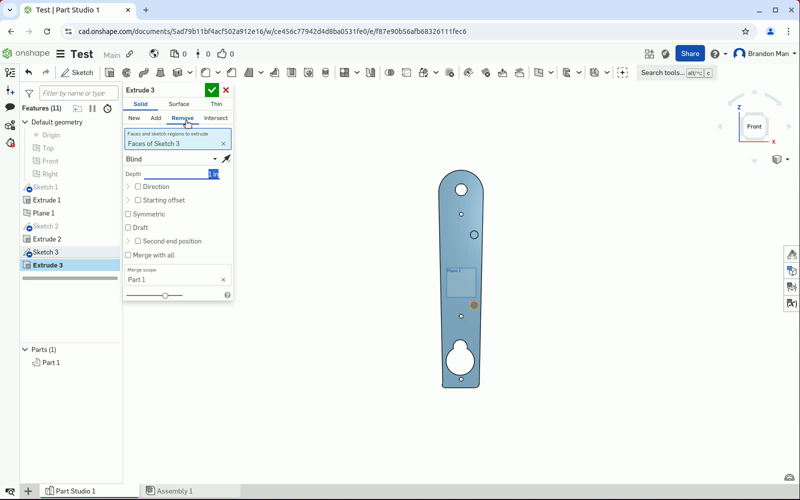
text(1.444)
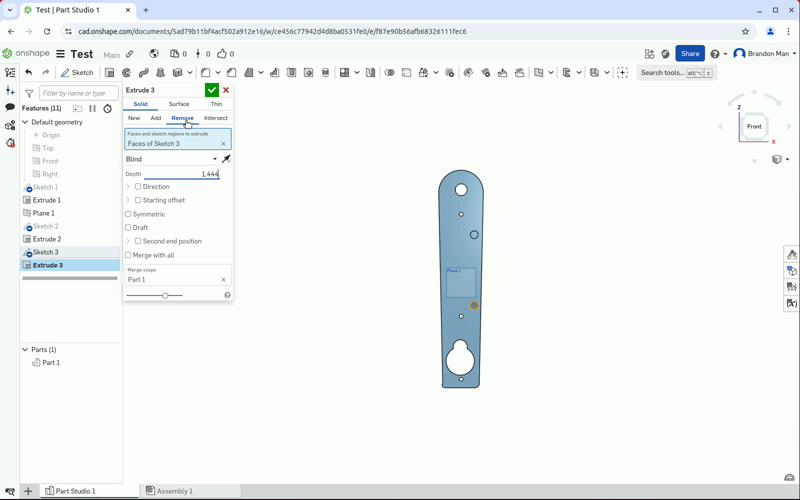
key(tab, 6)
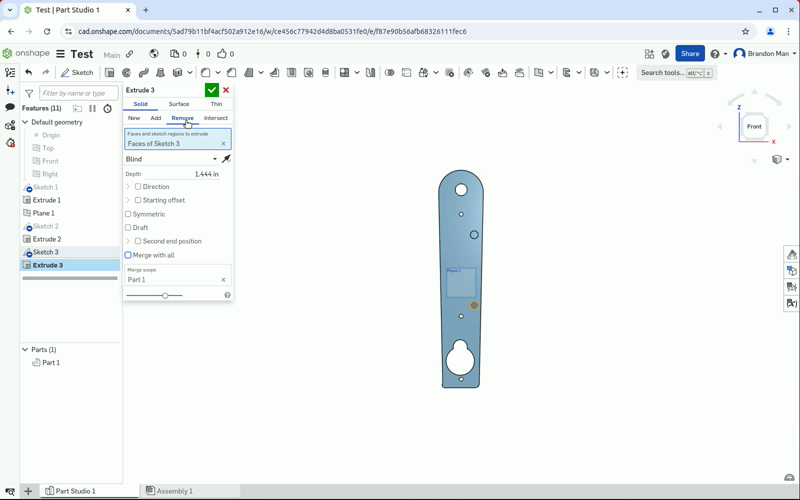
key(space)
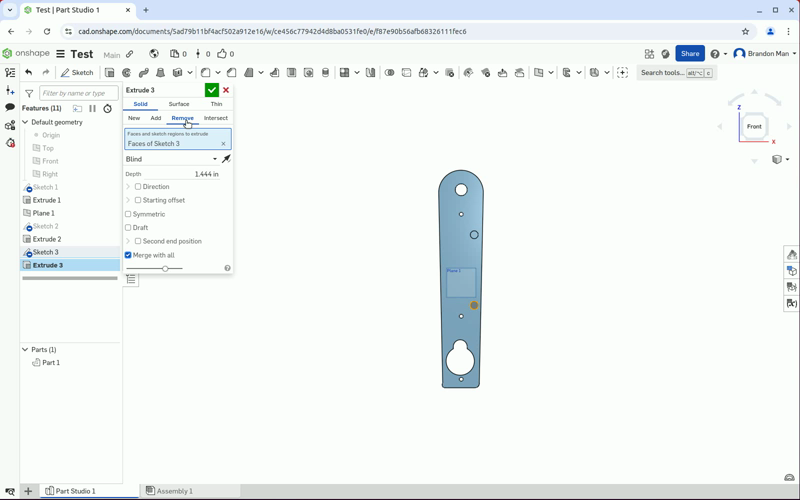
key(enter)
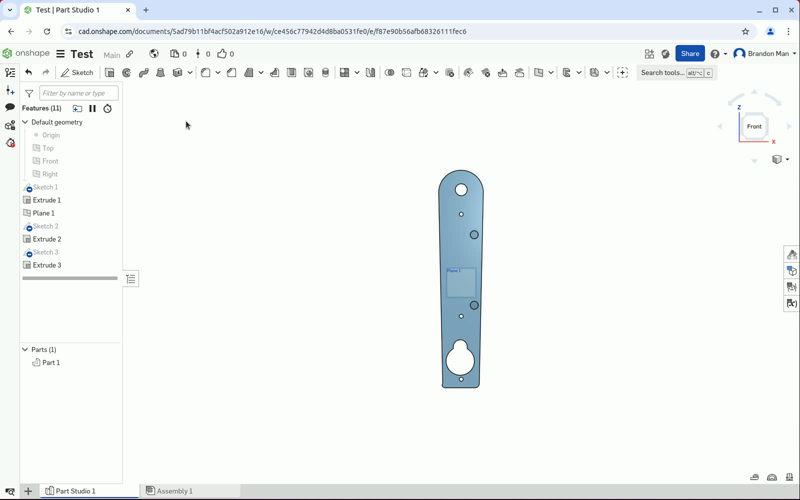
key(shift+h)
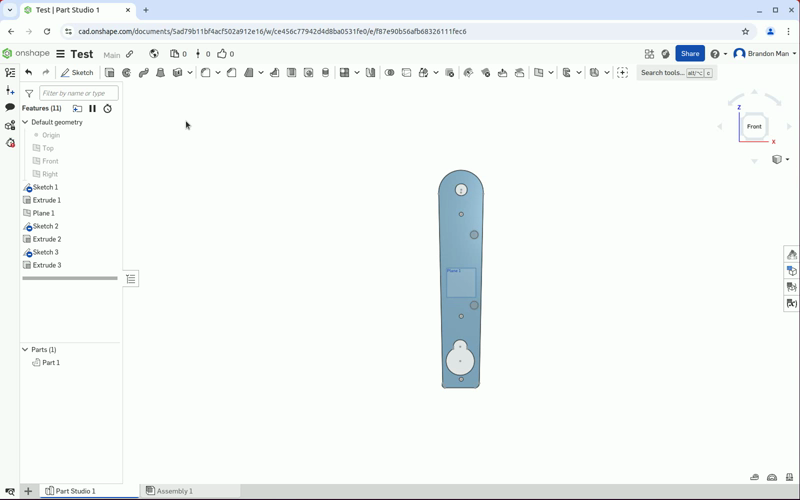
key(shift+h)
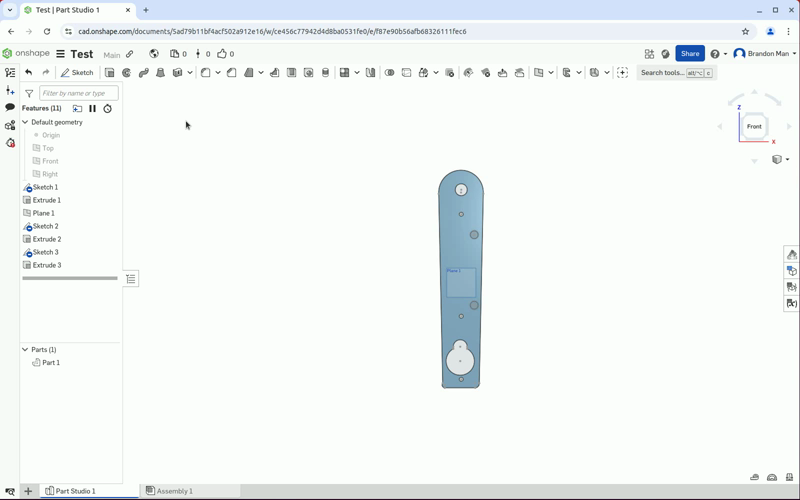
key(shift+7)
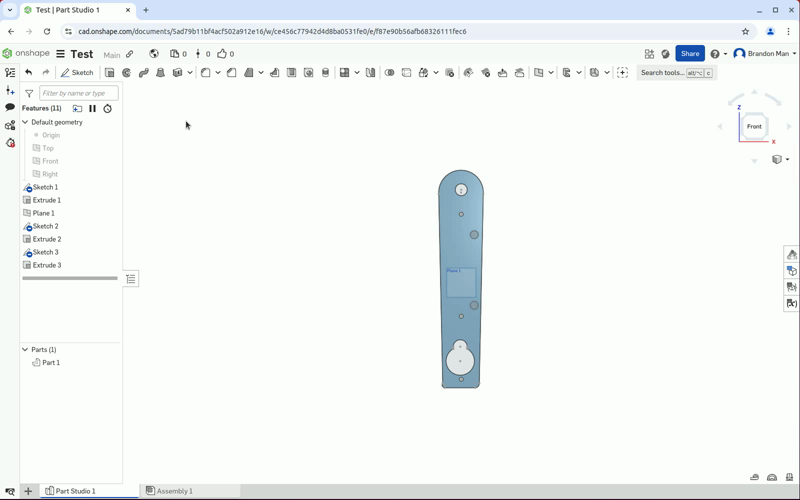
key(left, 2)
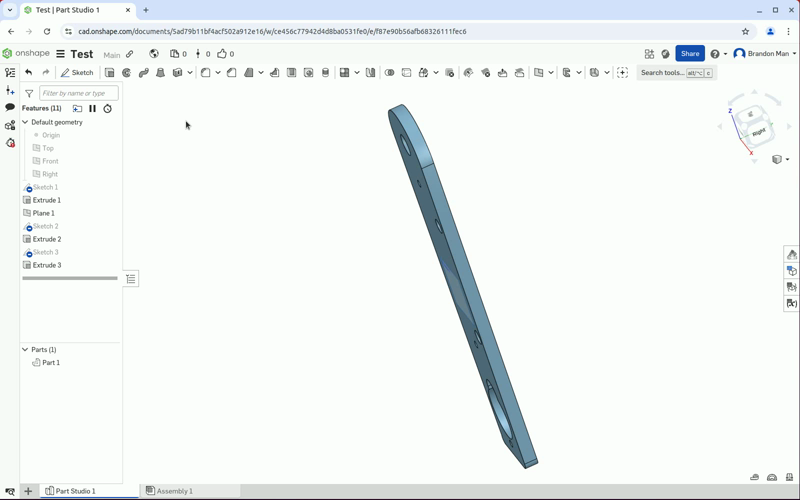
key(down, 2)
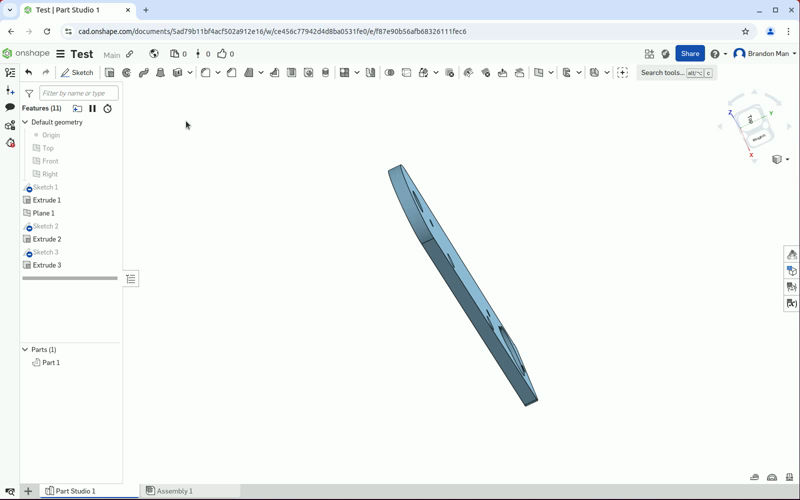
key(up, 2)
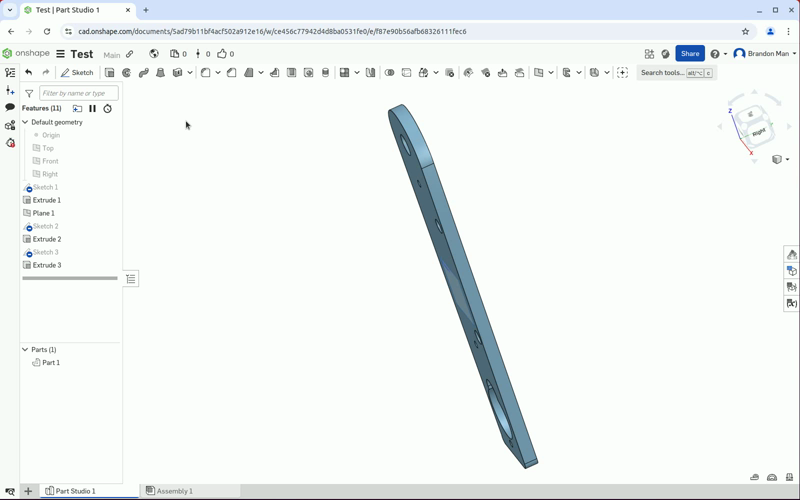
key(right, 2)
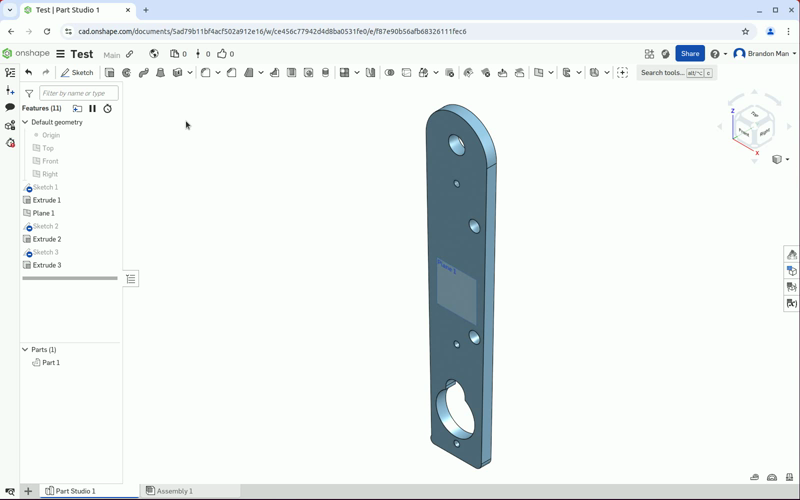
mouse_move(73, 189)
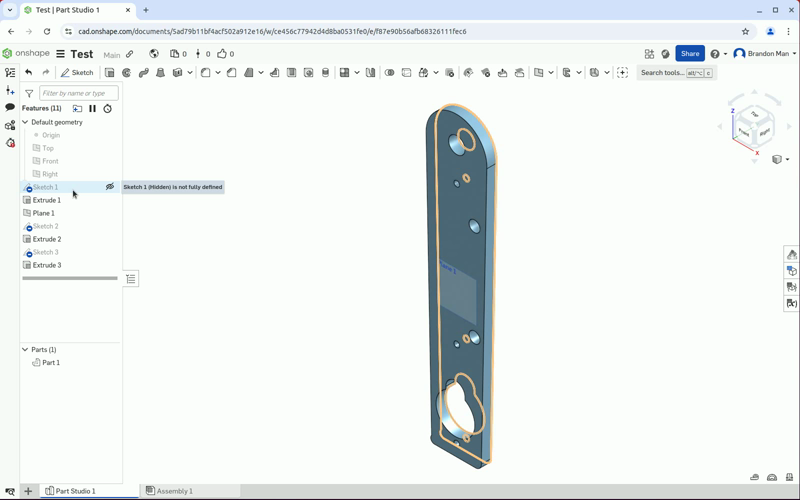
click(73, 189)